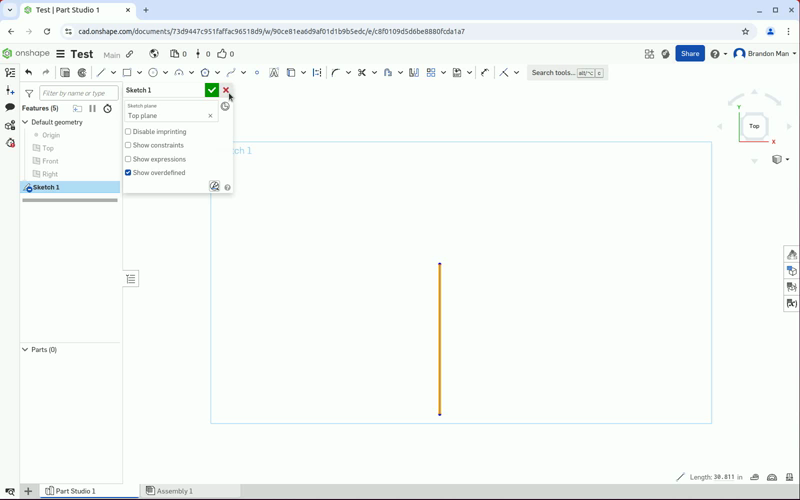
key(shift+h)
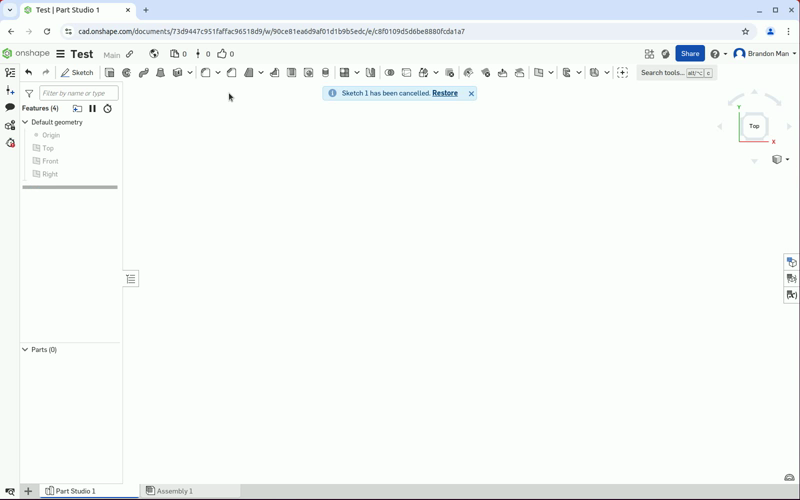
mouse_move(73, 352)
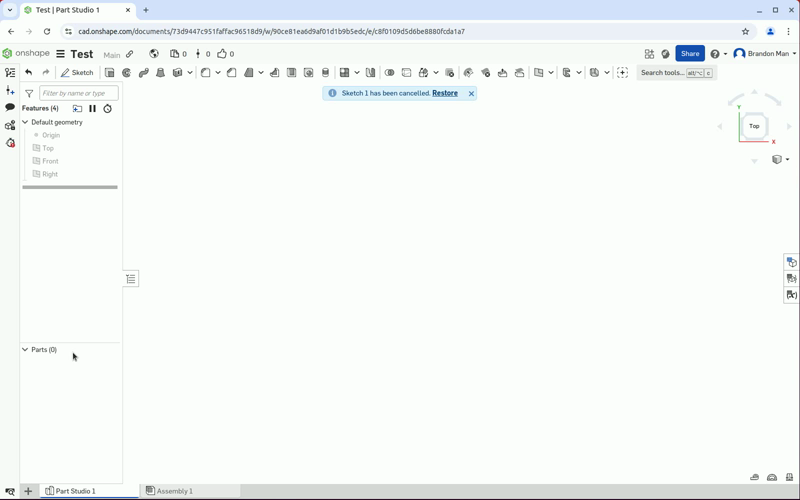
key(y)
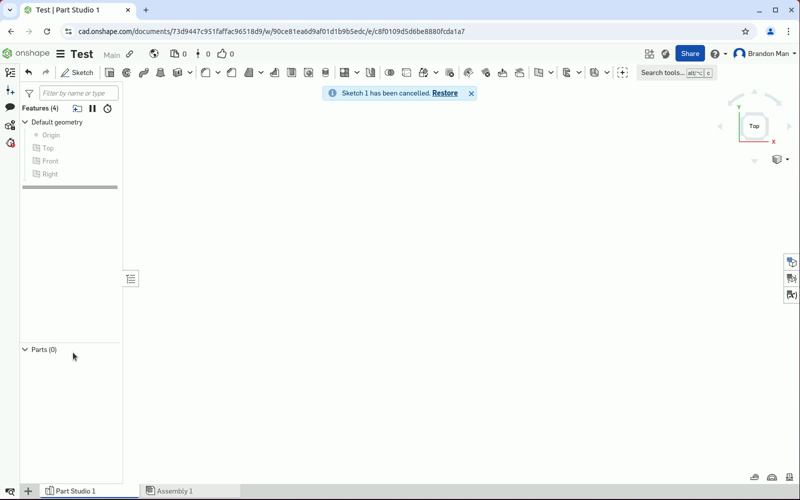
key(shift+p)
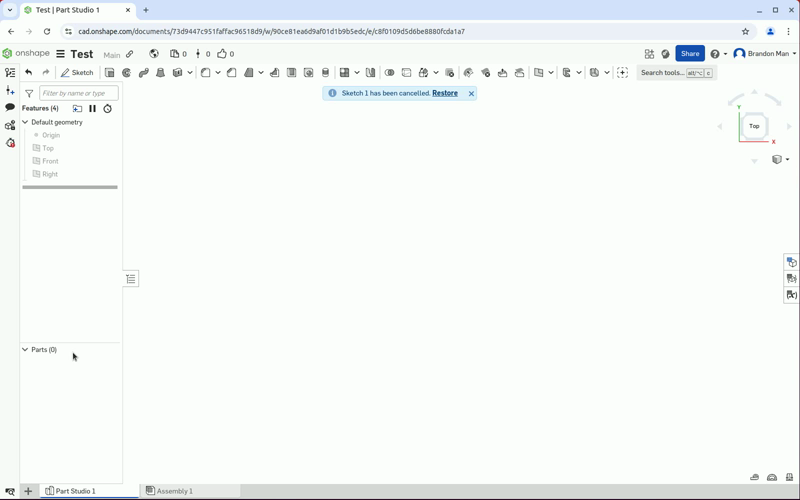
key(space)
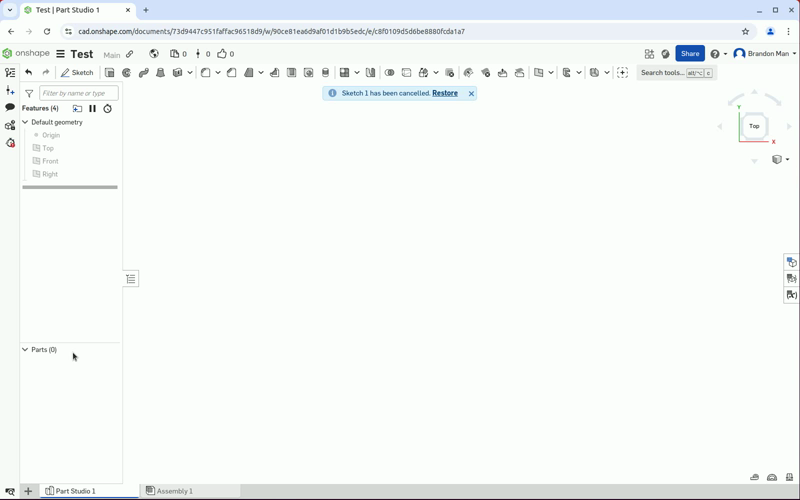
key_down(shift)
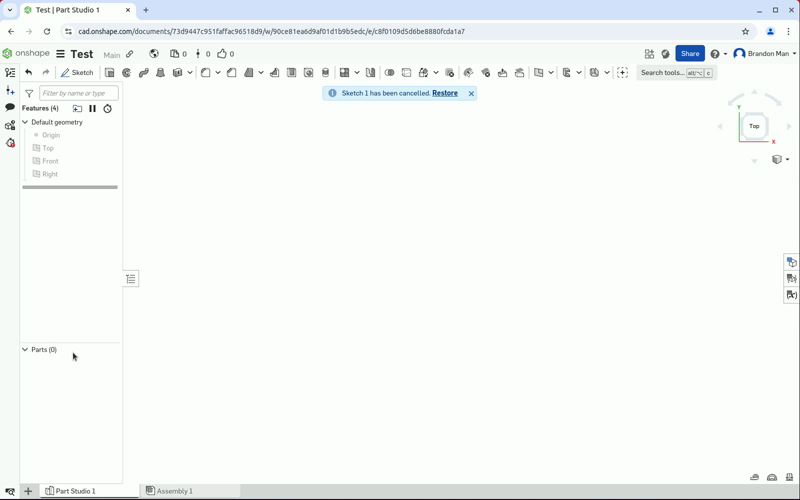
key(up)
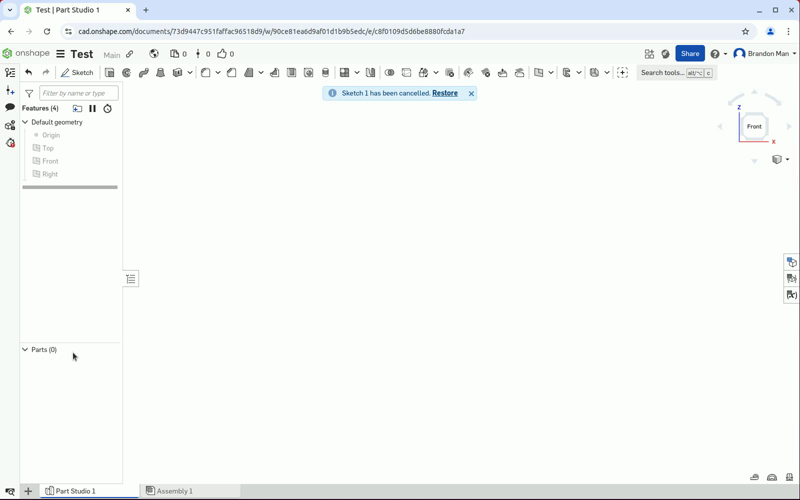
key_up(shift)
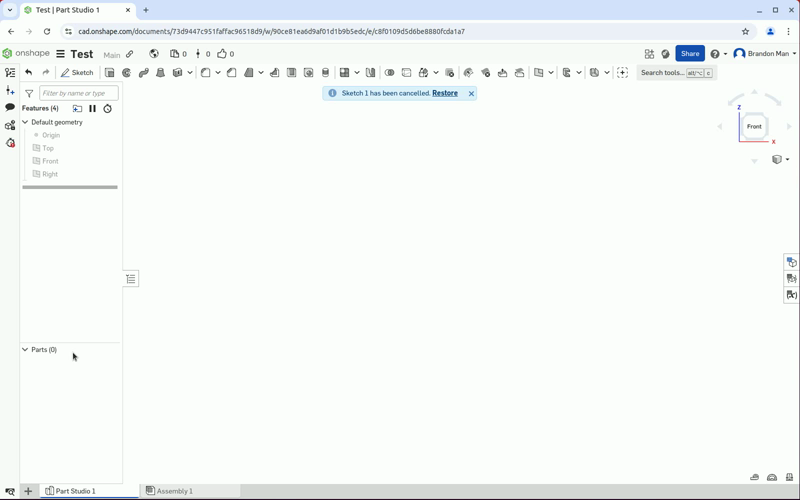
mouse_move(73, 352)
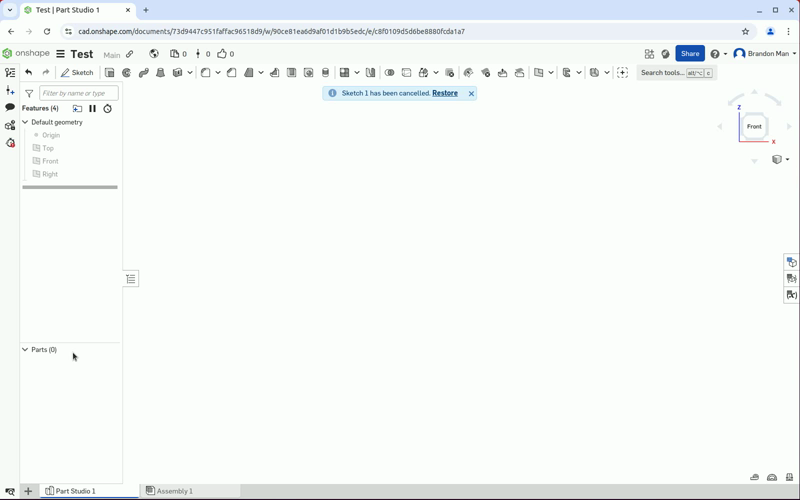
key(shift+y)
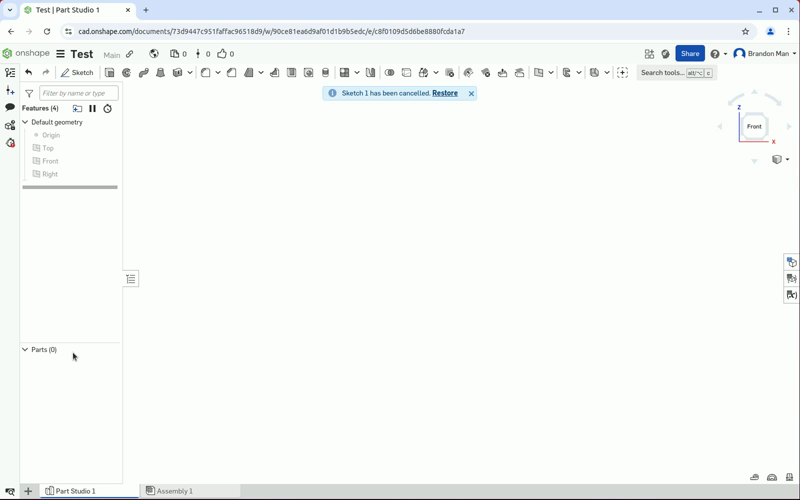
key(shift+s)
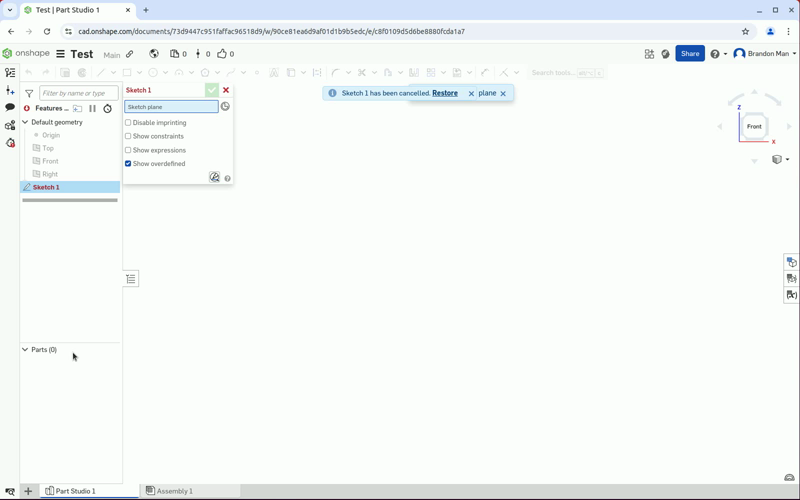
mouse_move(73, 163)
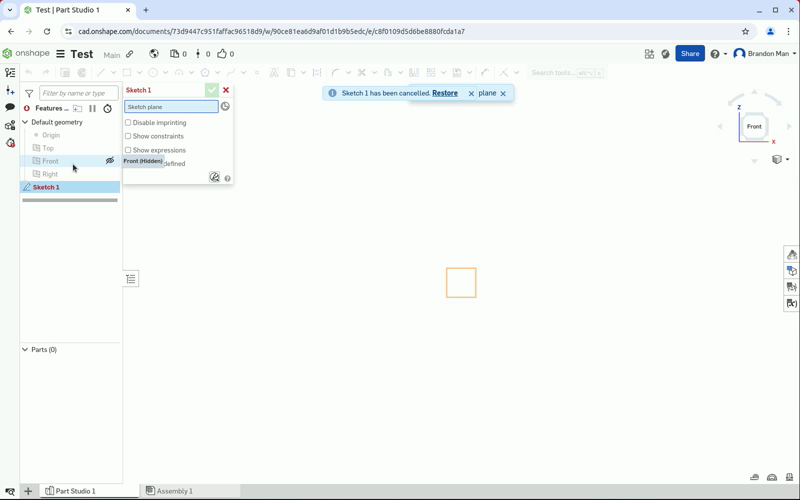
click(73, 163)
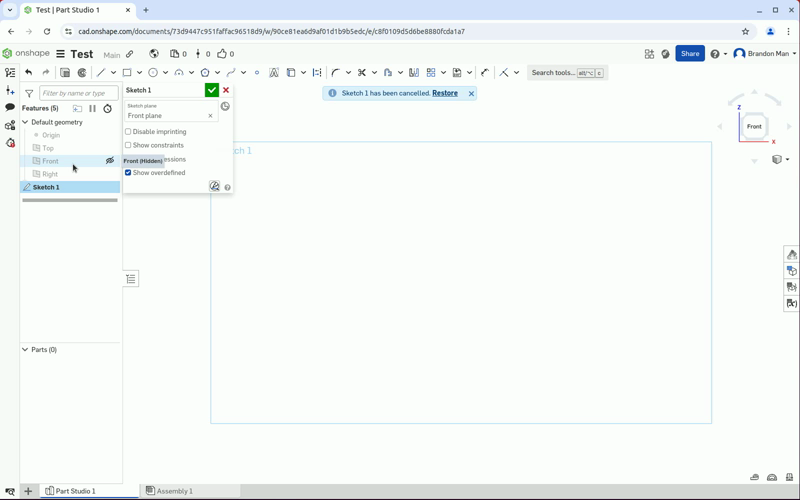
mouse_move(73, 352)
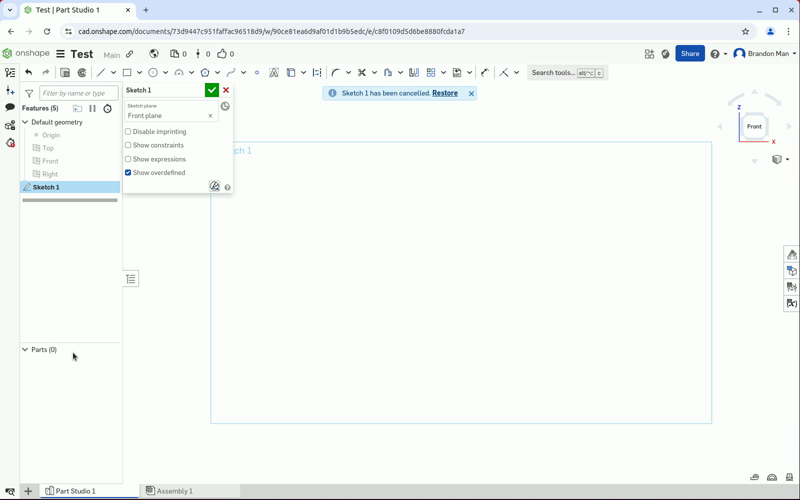
key(y)
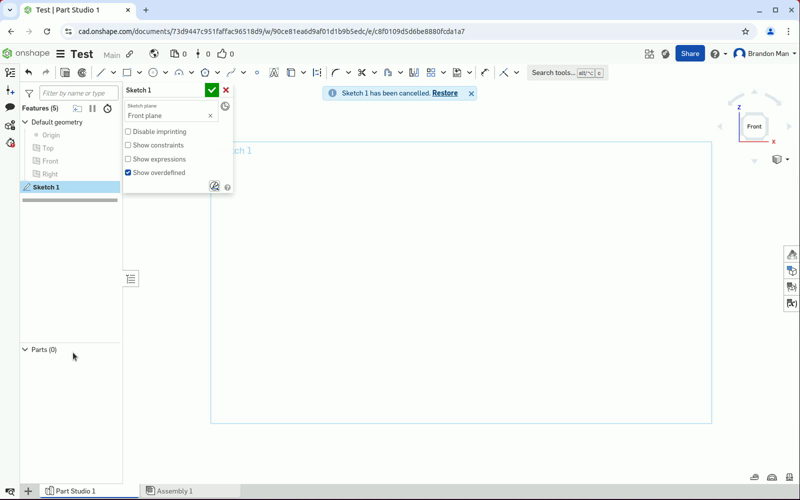
key(c)
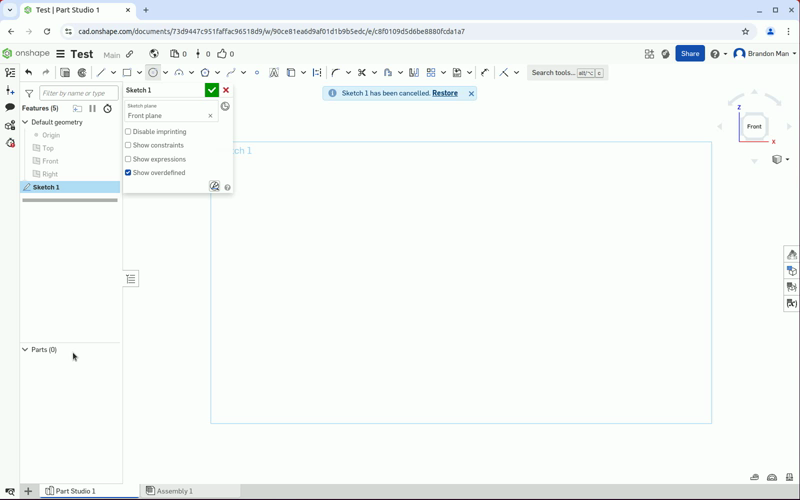
key_down(shift)
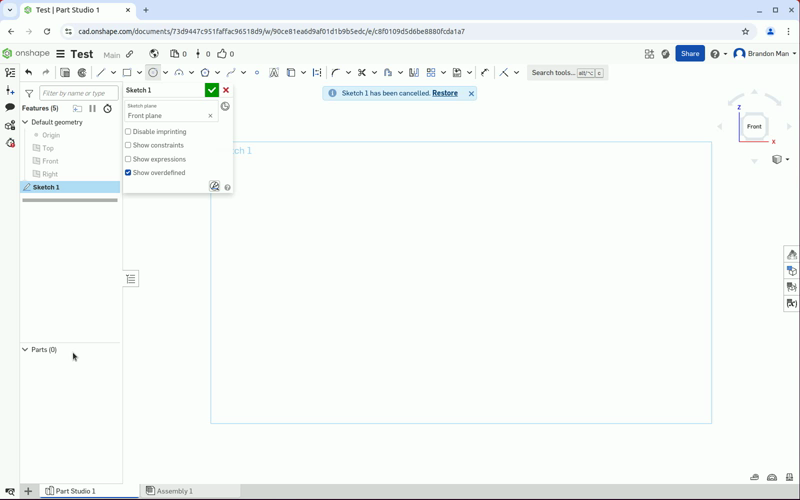
mouse_move(366, 261)
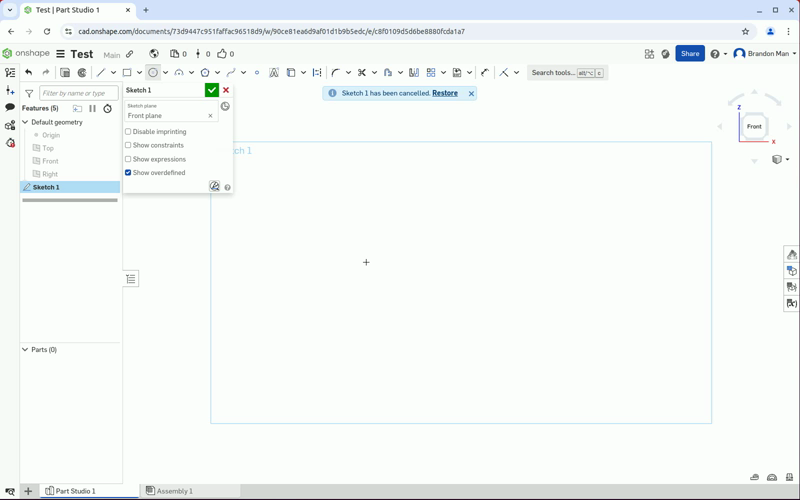
click(366, 261)
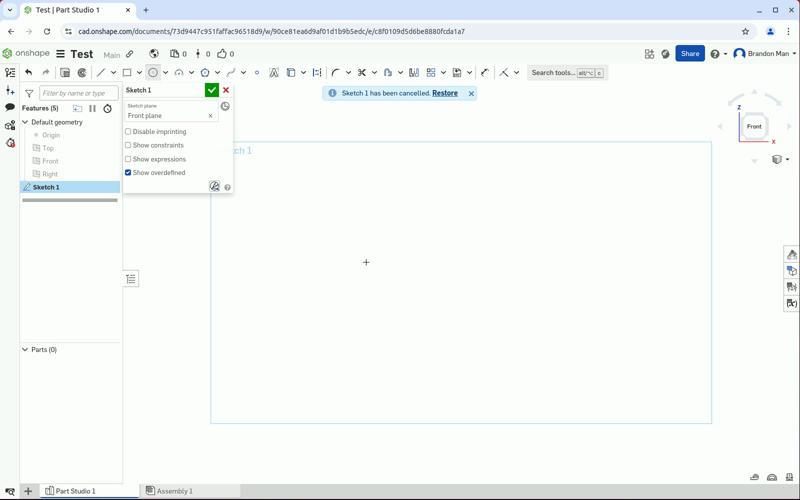
key_up(shift)
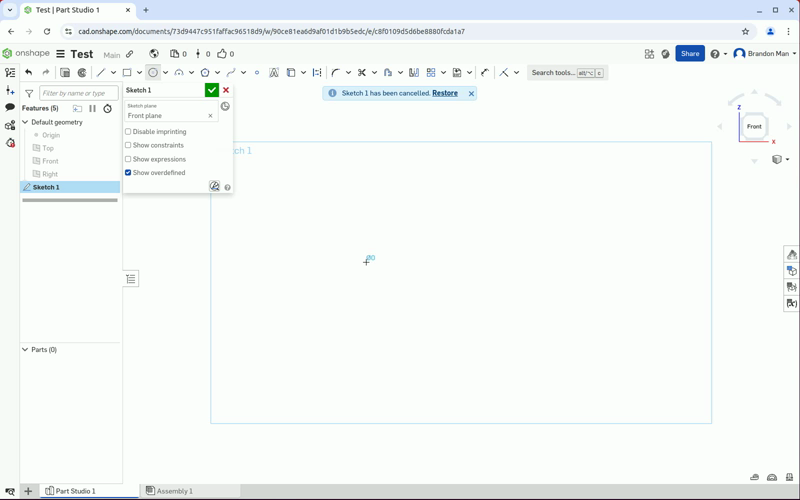
mouse_move(368, 261)
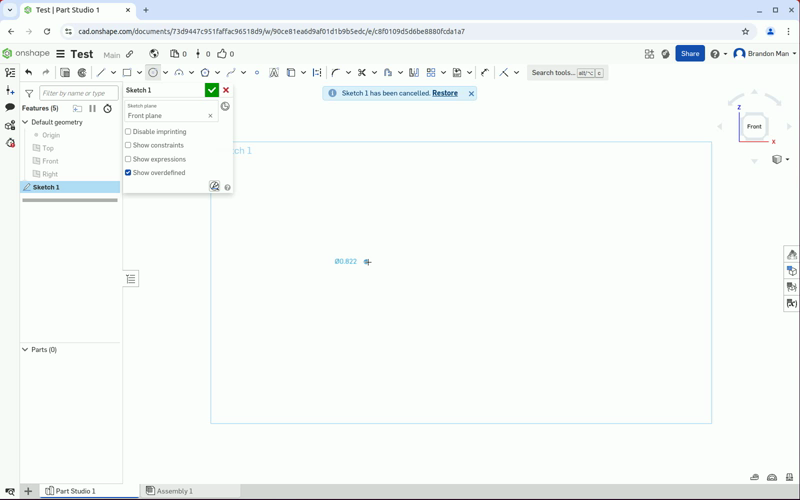
scroll(6)
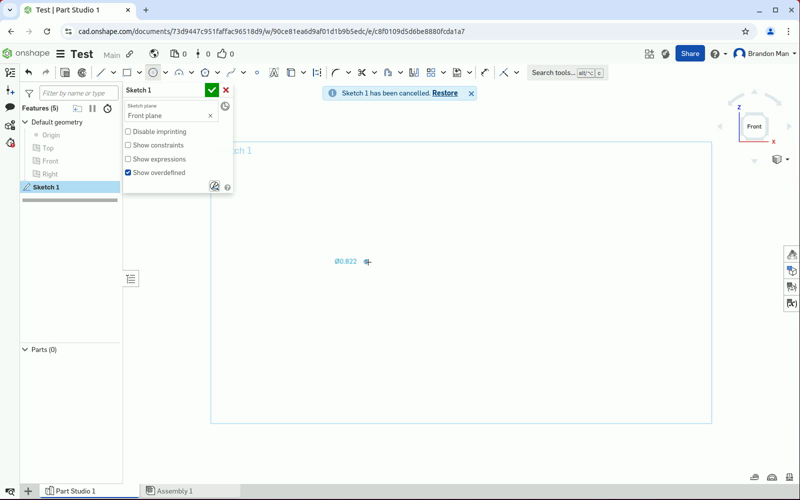
scroll(6)
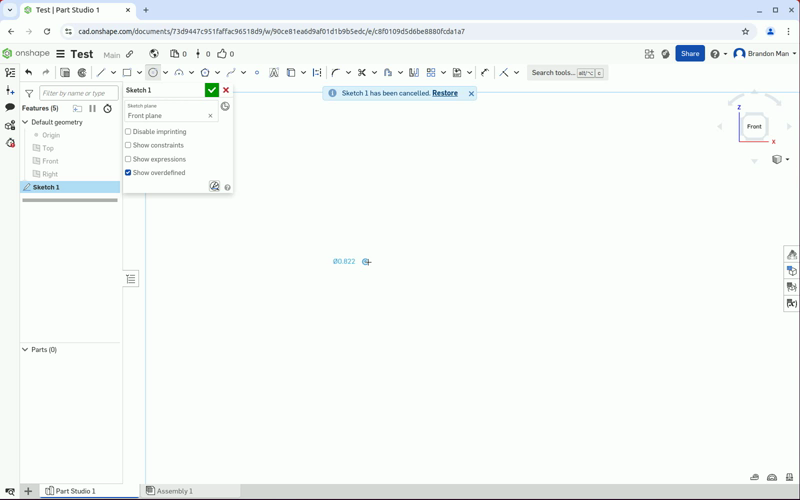
scroll(6)
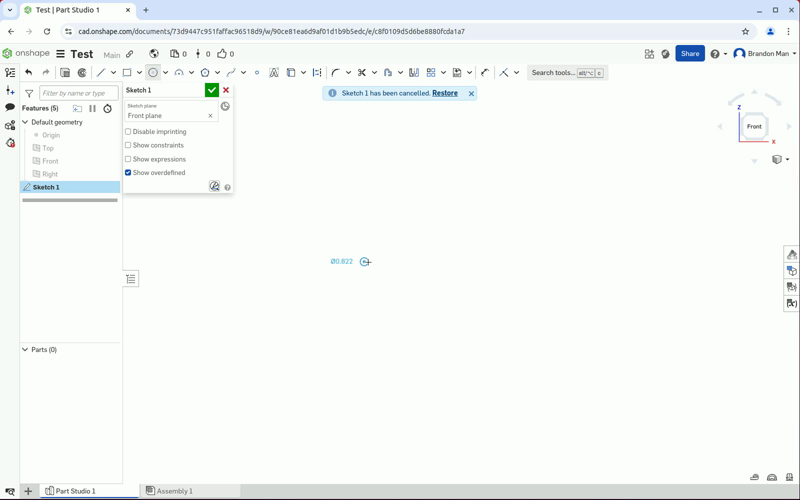
scroll(6)
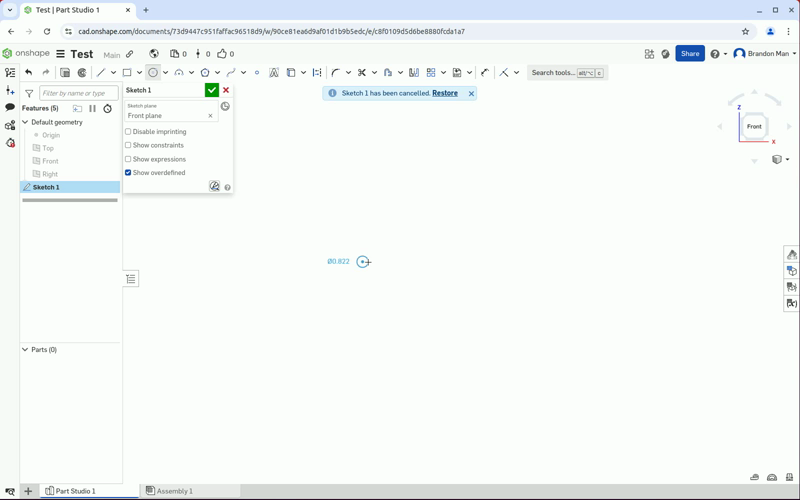
scroll(6)
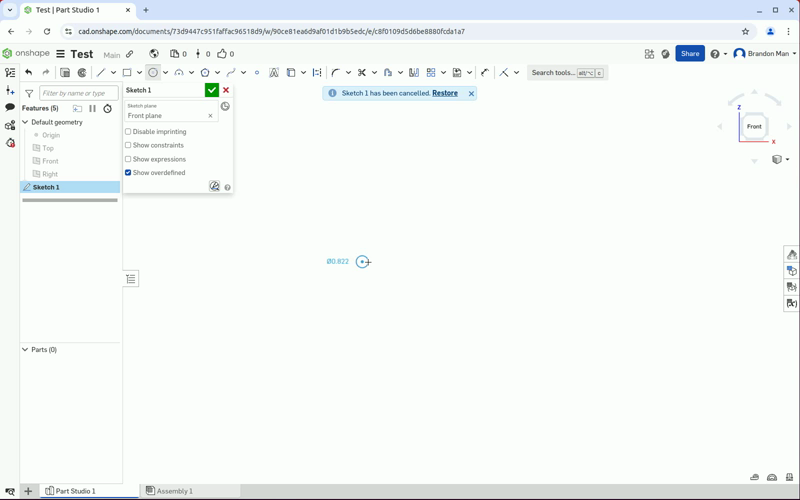
scroll(6)
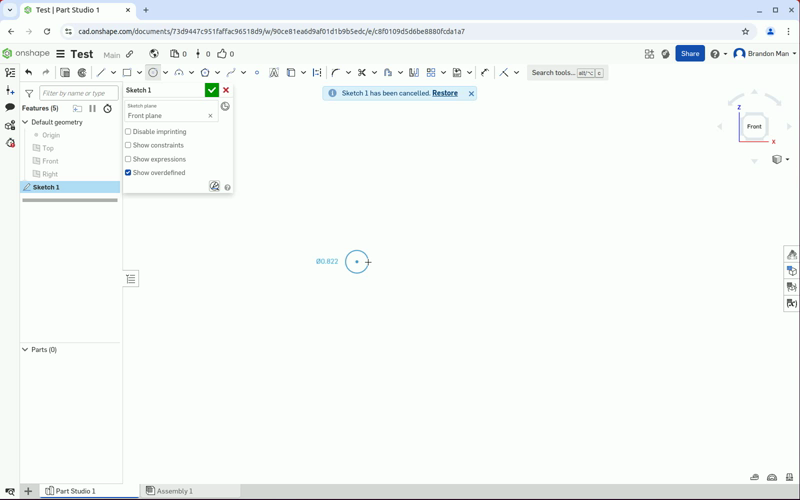
scroll(6)
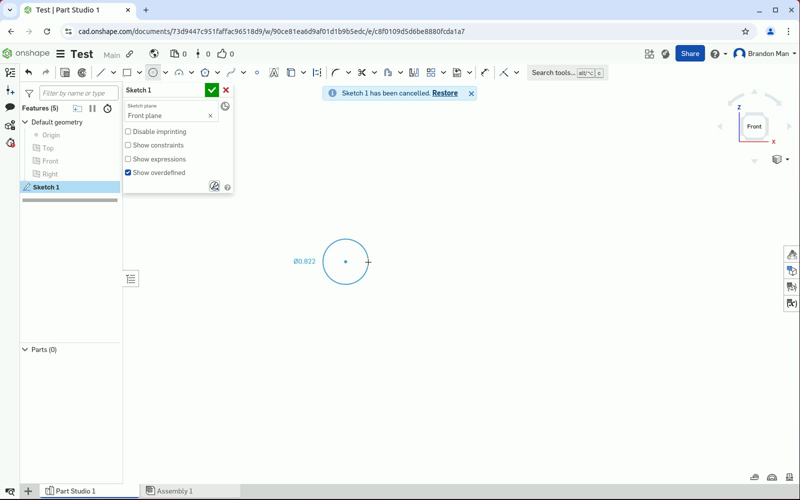
click(368, 261)
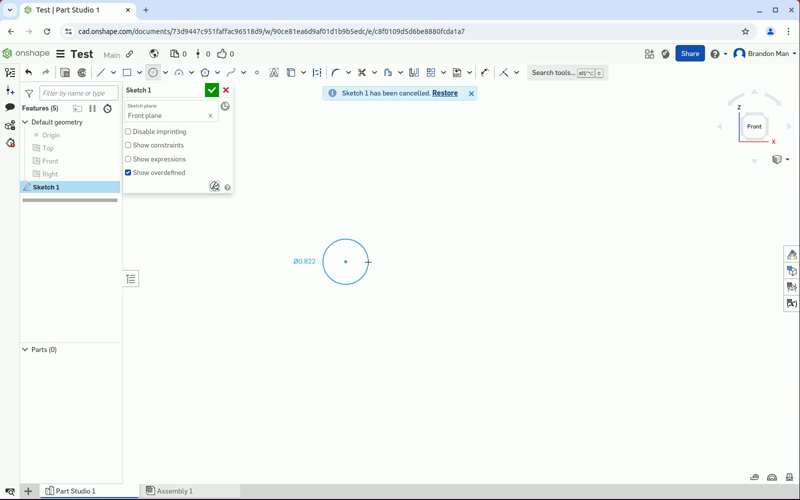
scroll(-6)
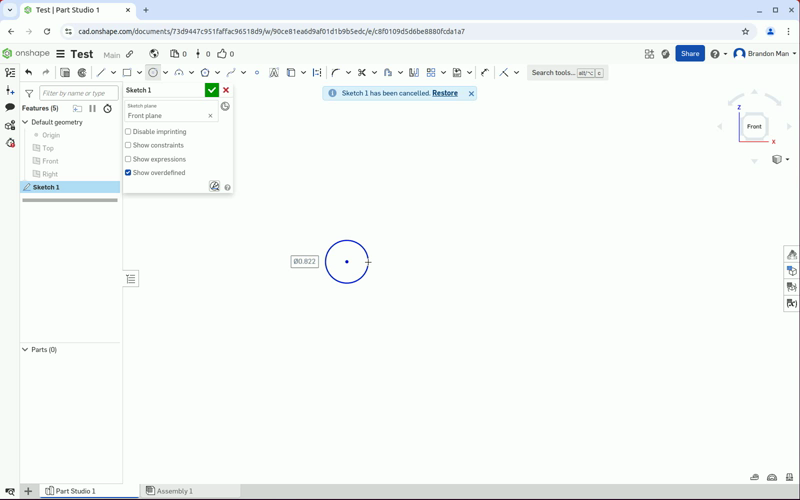
scroll(-6)
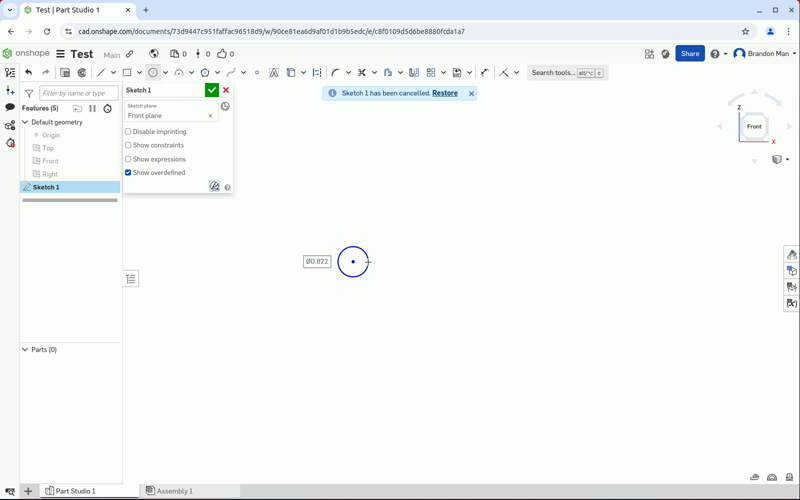
scroll(-6)
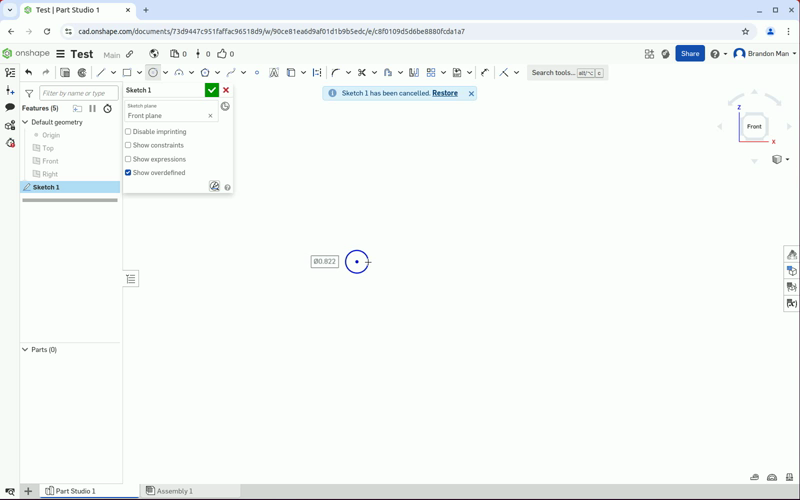
scroll(-6)
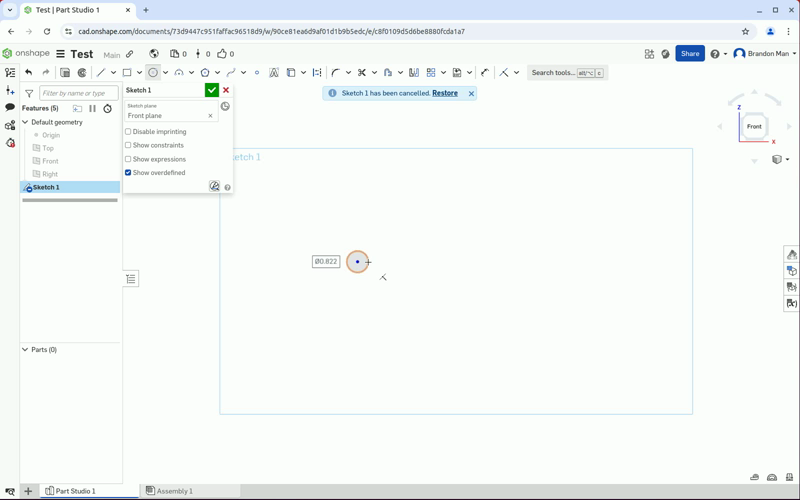
scroll(-6)
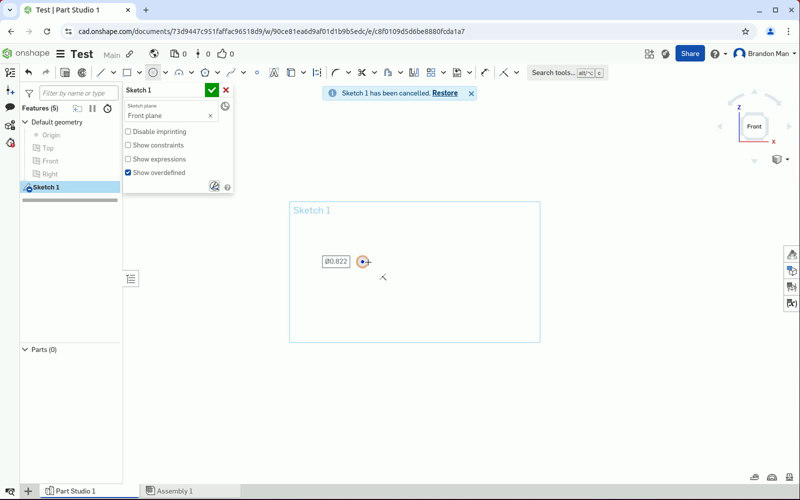
scroll(-6)
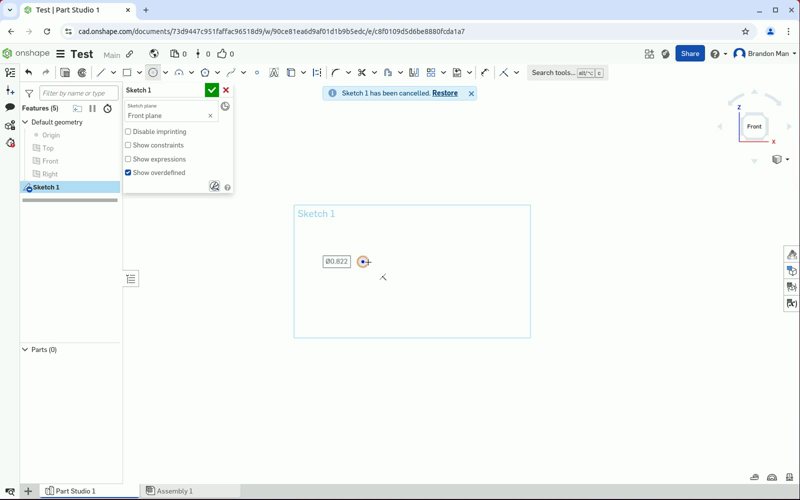
scroll(-6)
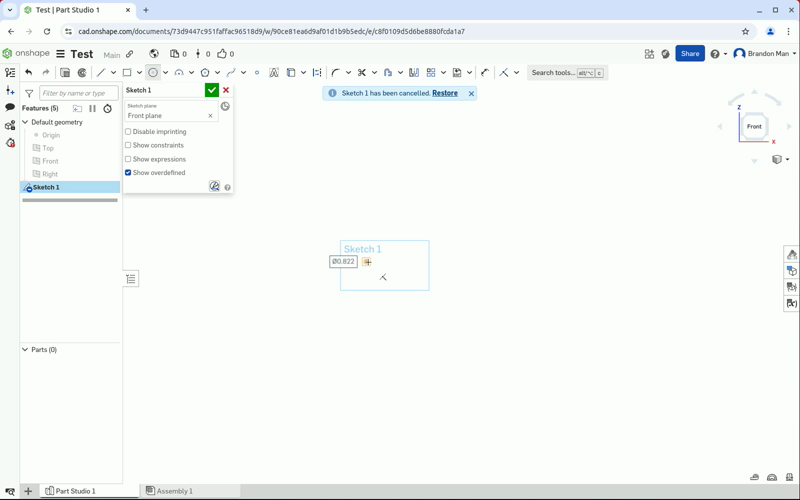
key(esc)
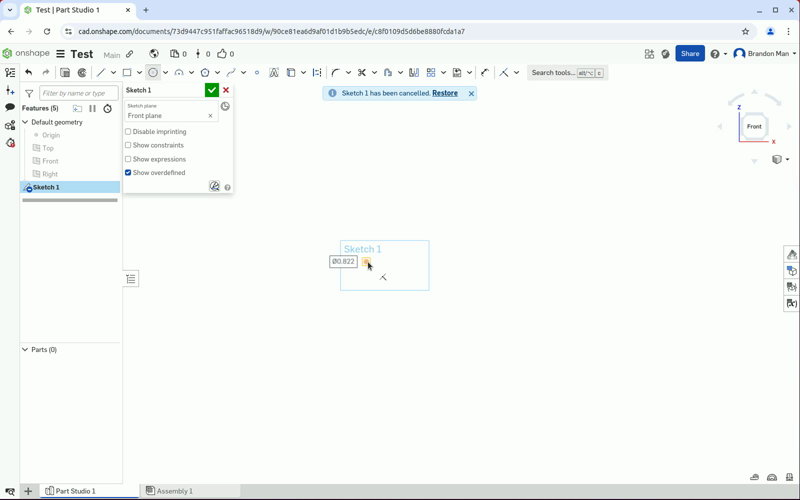
mouse_move(366, 262)
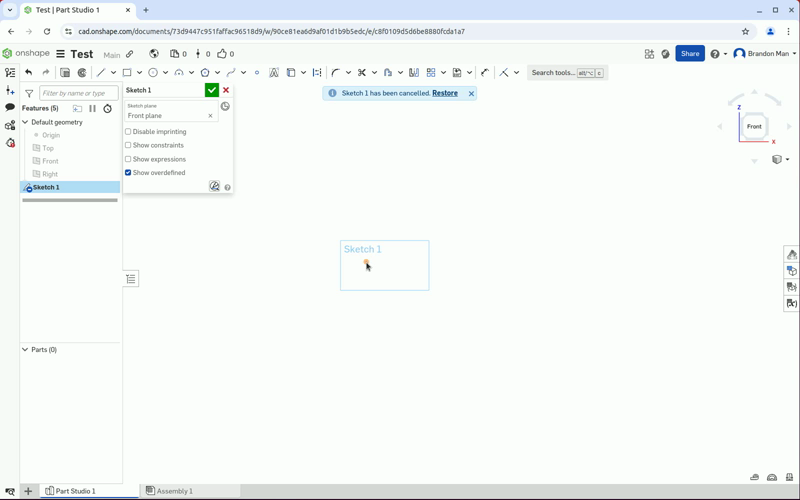
scroll(6)
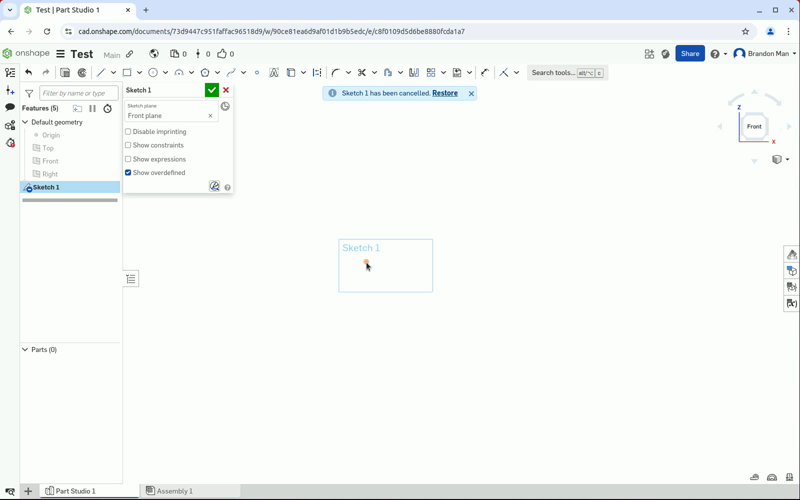
scroll(6)
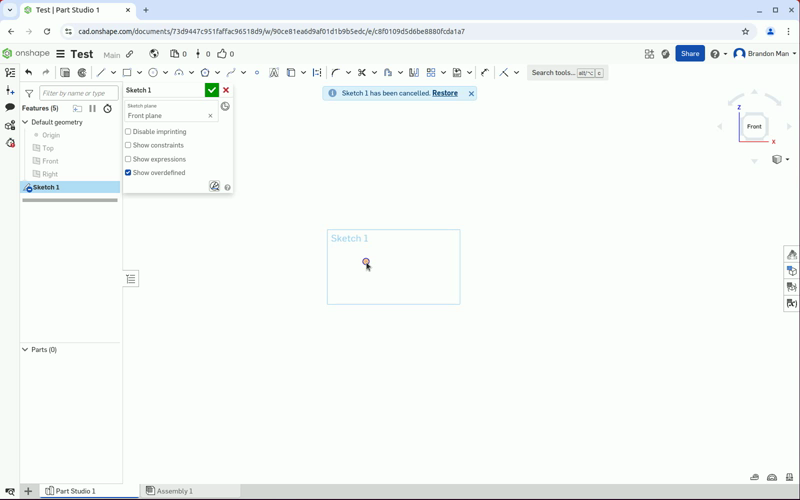
scroll(6)
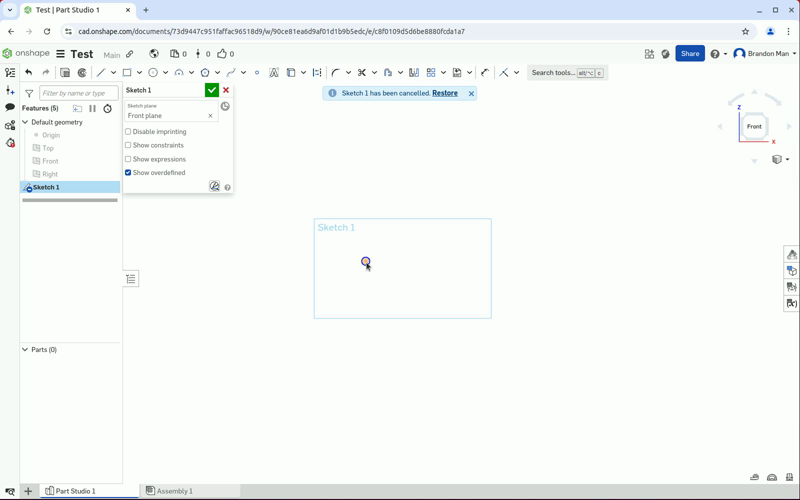
scroll(6)
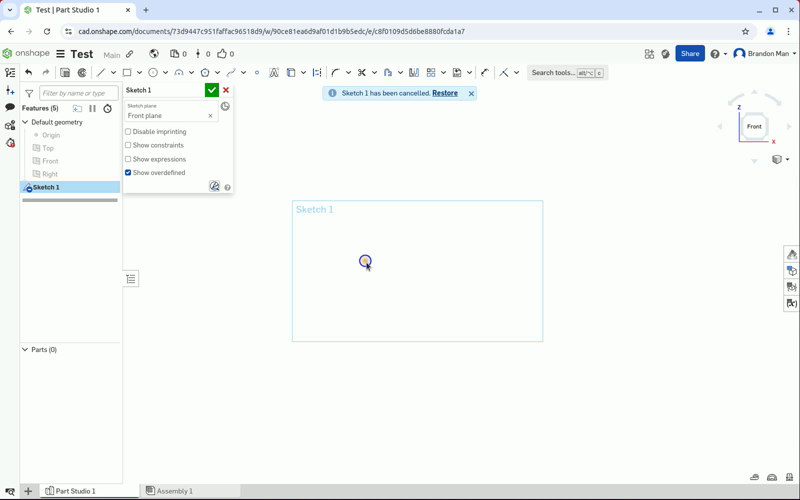
scroll(6)
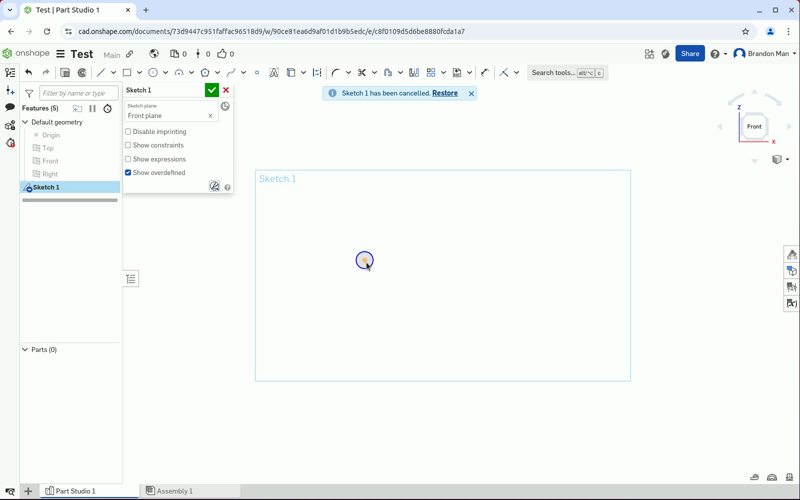
scroll(6)
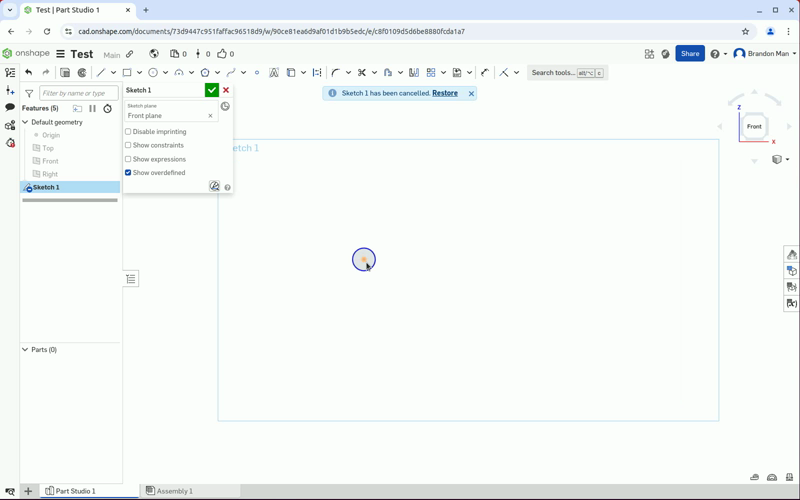
scroll(6)
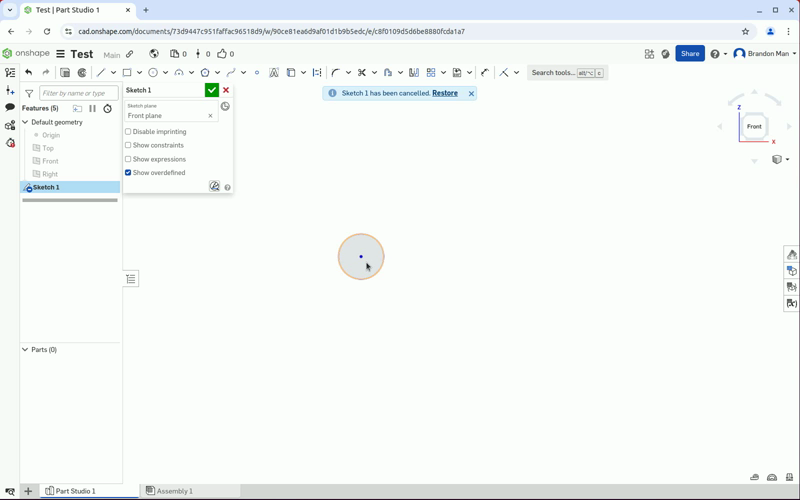
click(366, 262)
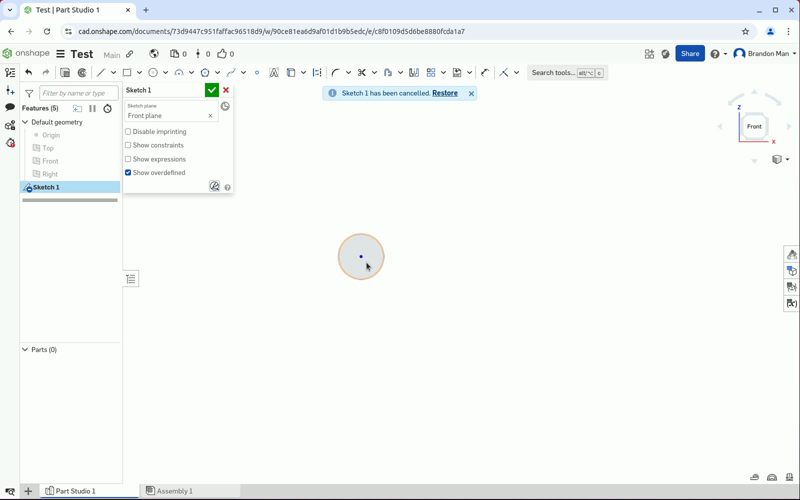
scroll(-6)
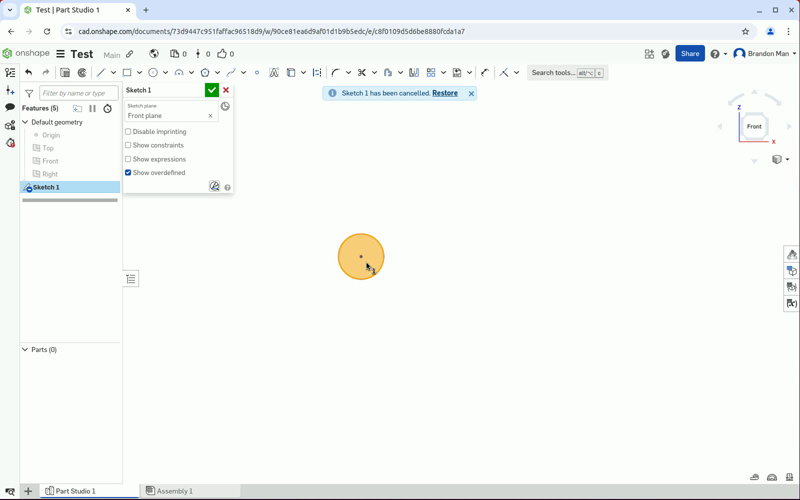
scroll(-6)
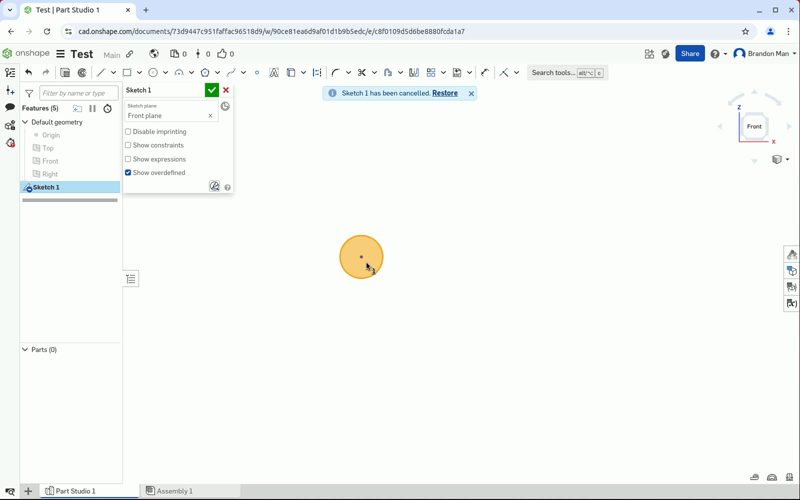
scroll(-6)
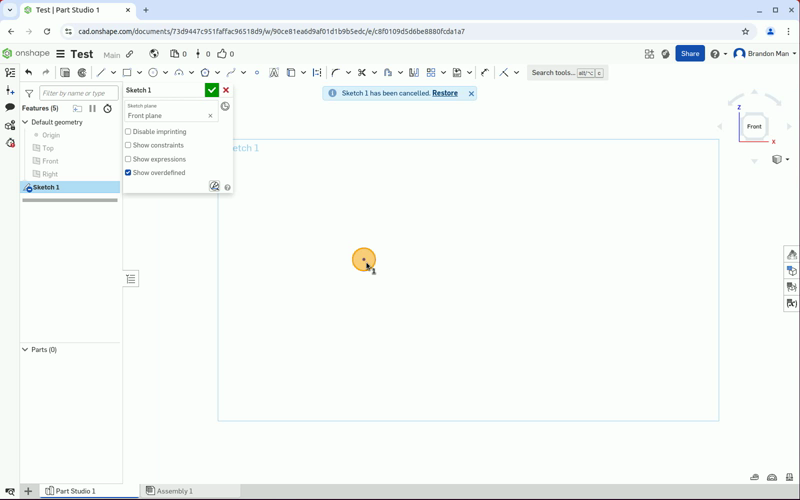
scroll(-6)
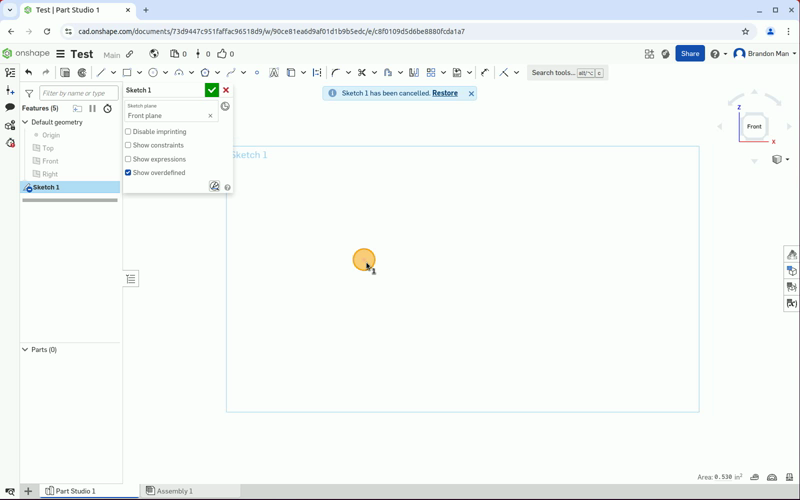
scroll(-6)
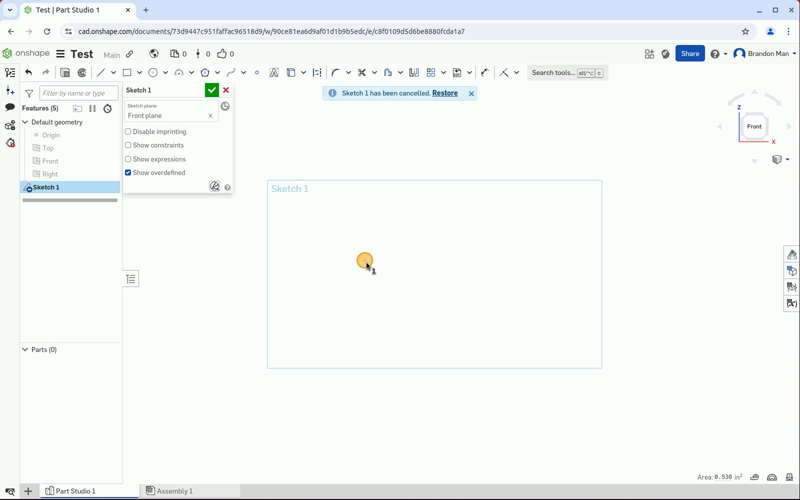
scroll(-6)
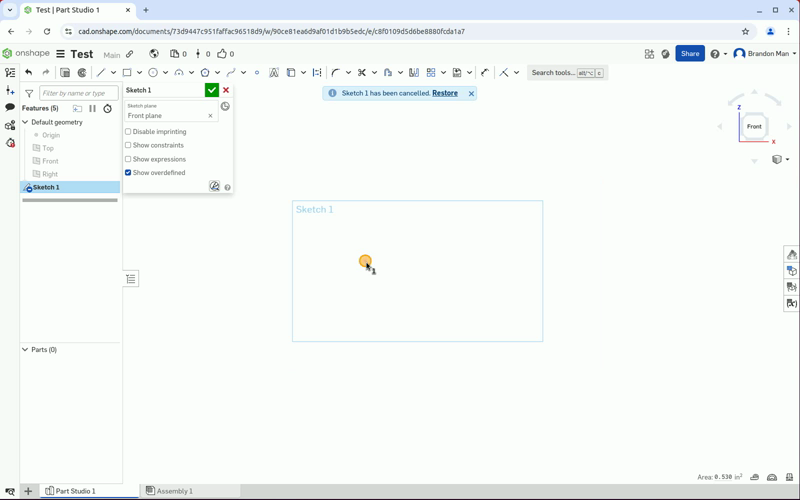
scroll(-6)
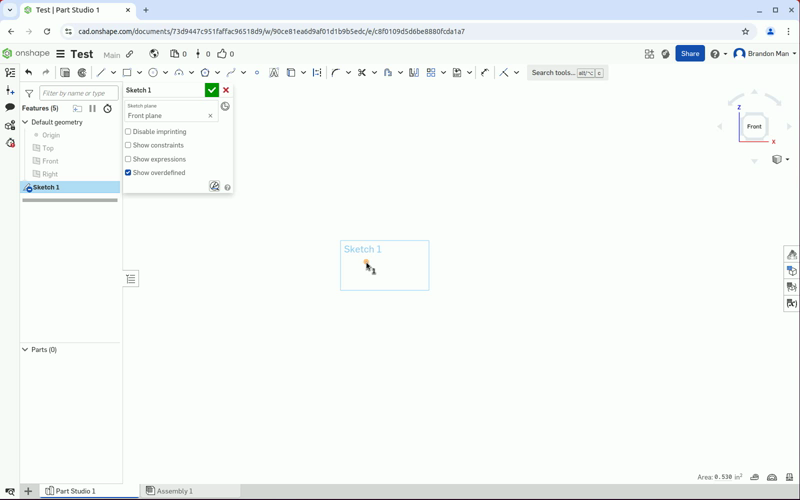
mouse_move(73, 352)
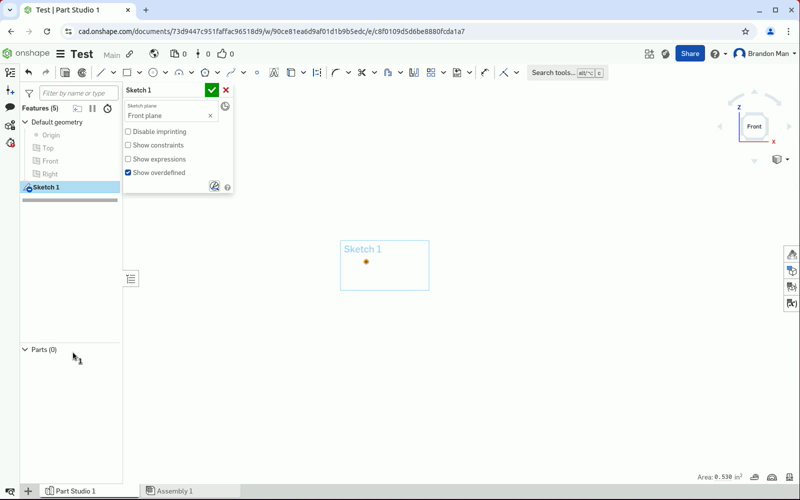
key(shift+y)
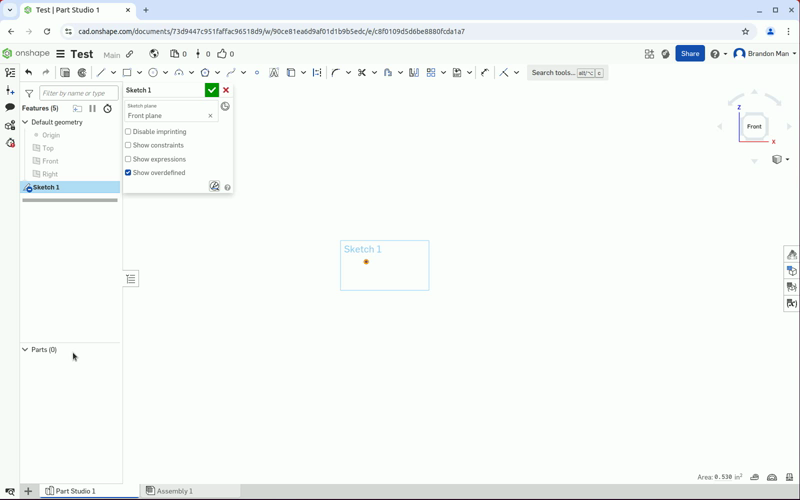
key(shift+e)
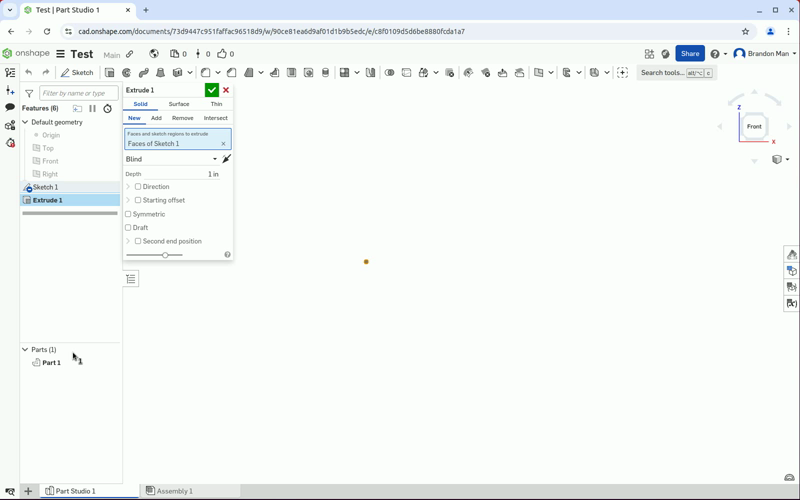
mouse_move(143, 106)
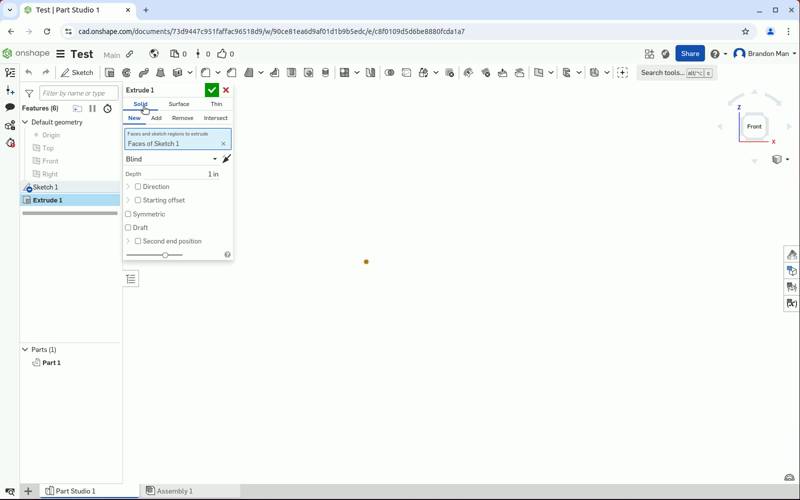
click(143, 106)
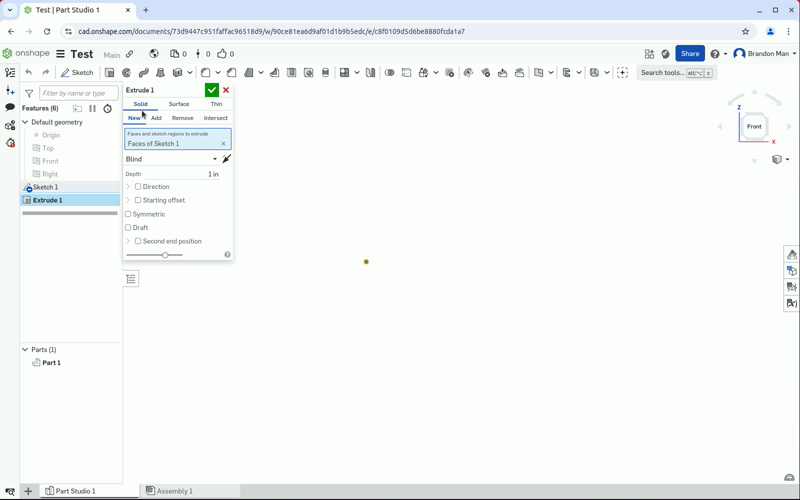
mouse_move(137, 120)
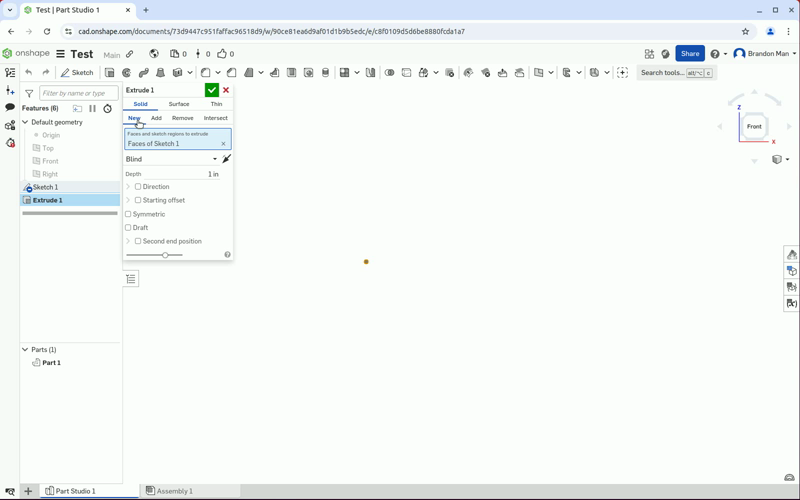
click(137, 120)
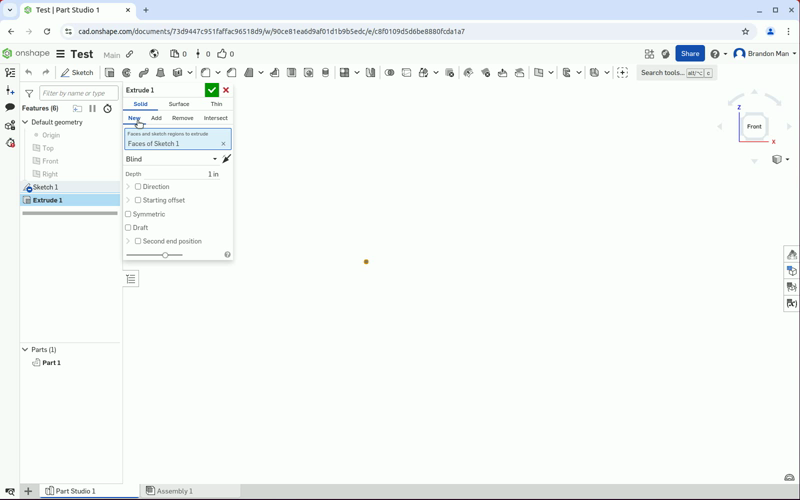
key(tab, 4)
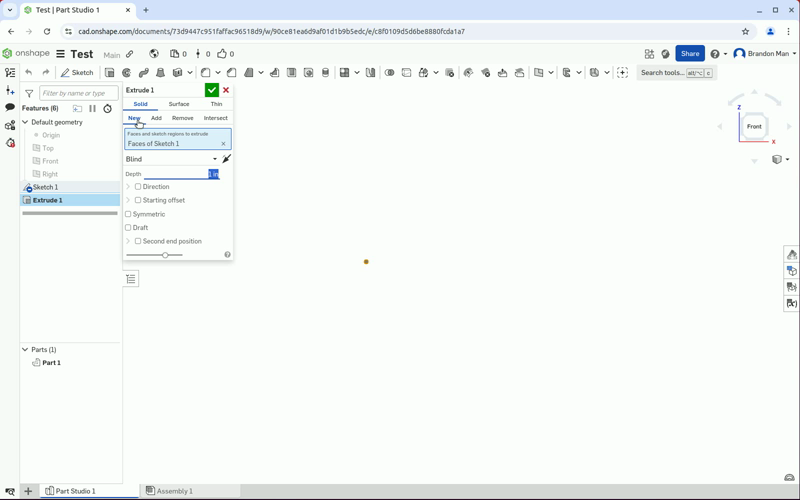
text(2.166)
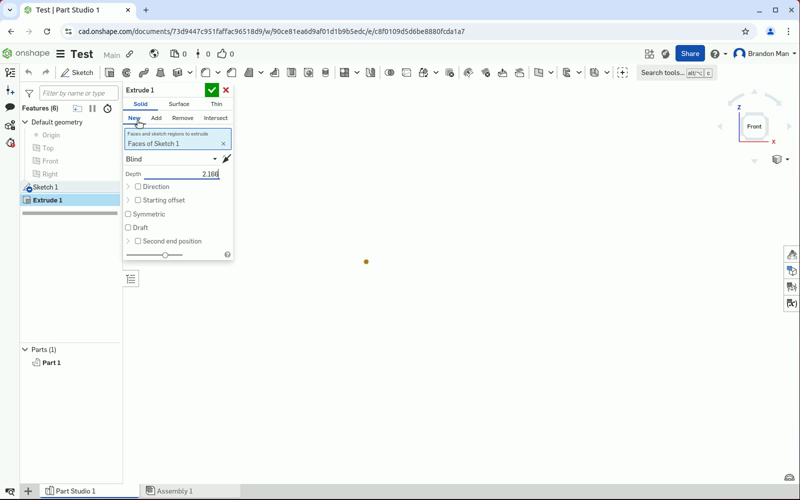
key(enter)
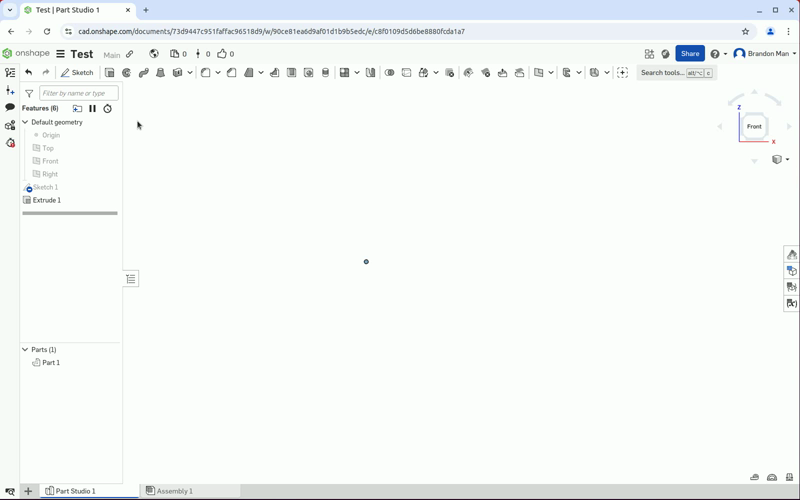
key(shift+h)
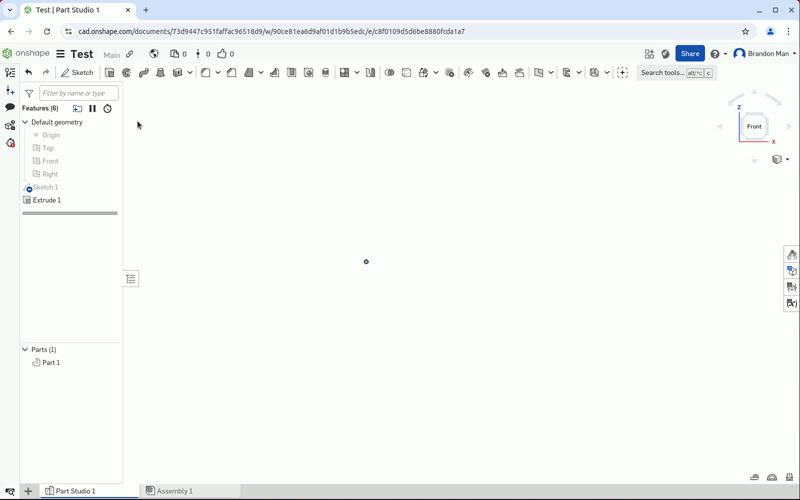
key(shift+h)
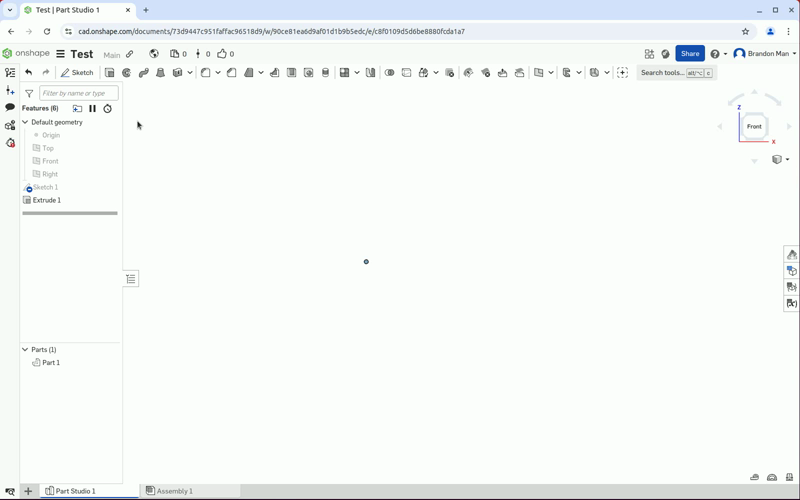
mouse_move(73, 189)
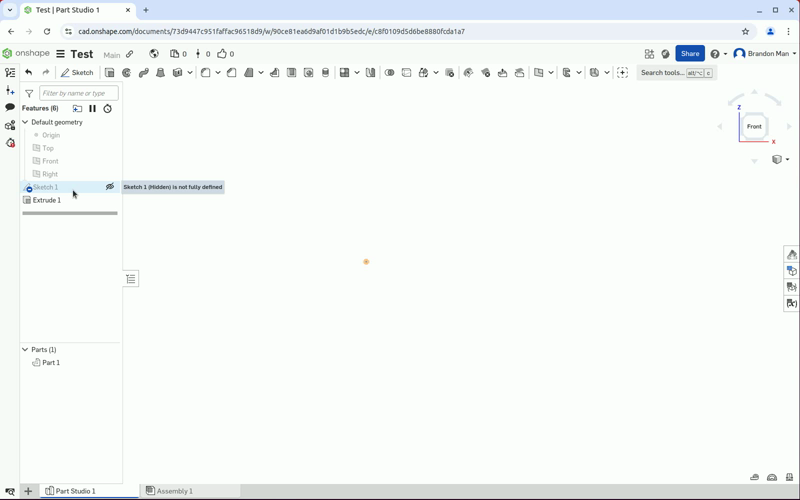
click(73, 189)
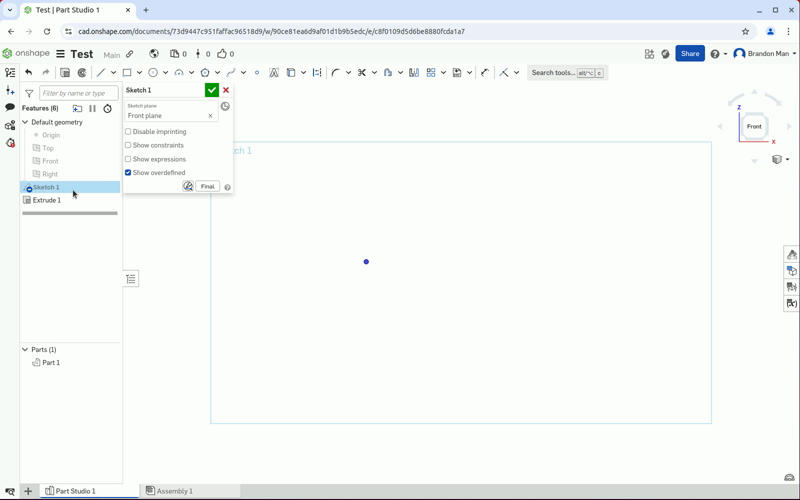
mouse_move(229, 92)
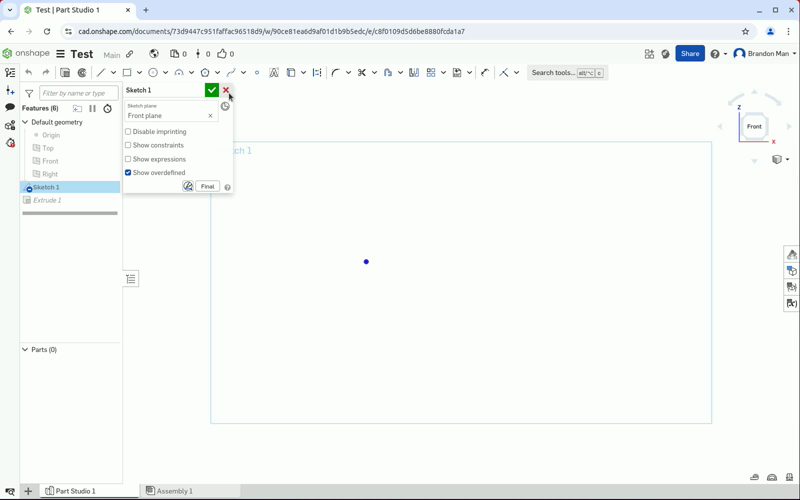
click(229, 92)
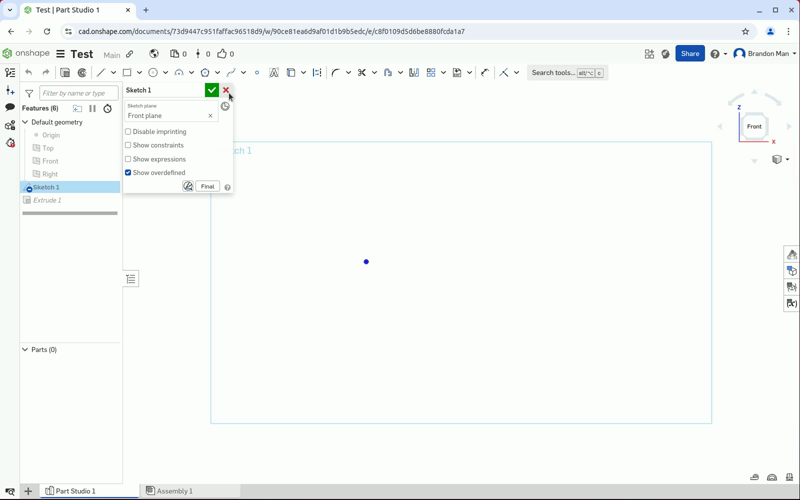
key(shift+s)
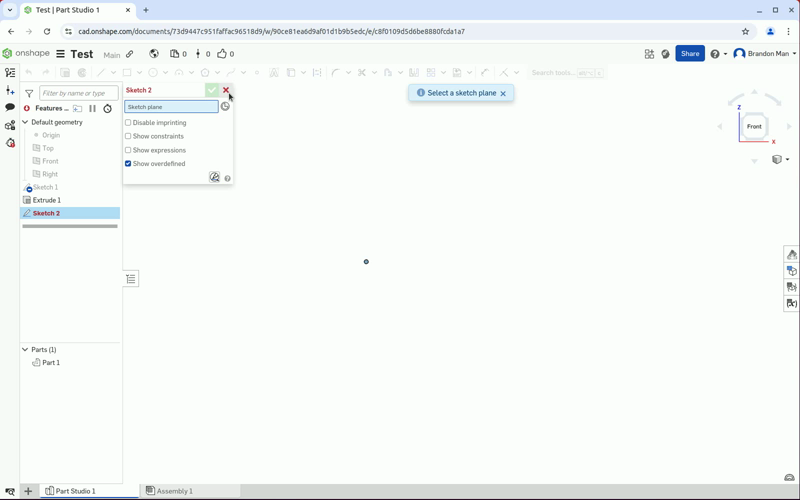
mouse_move(73, 163)
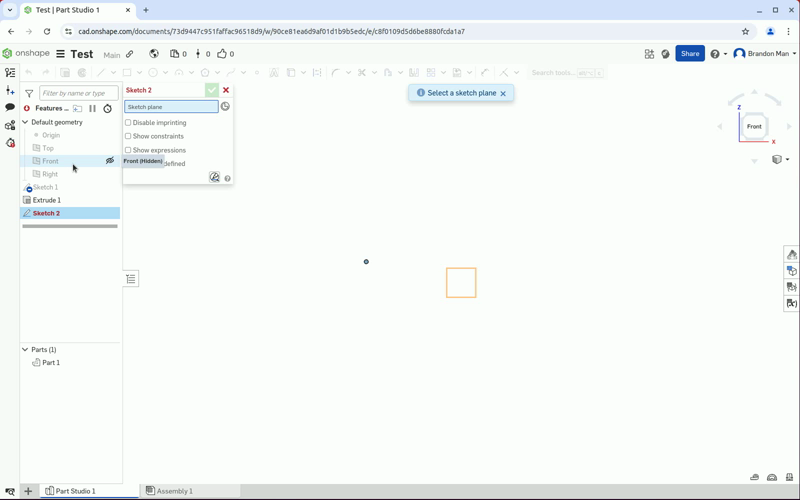
click(73, 163)
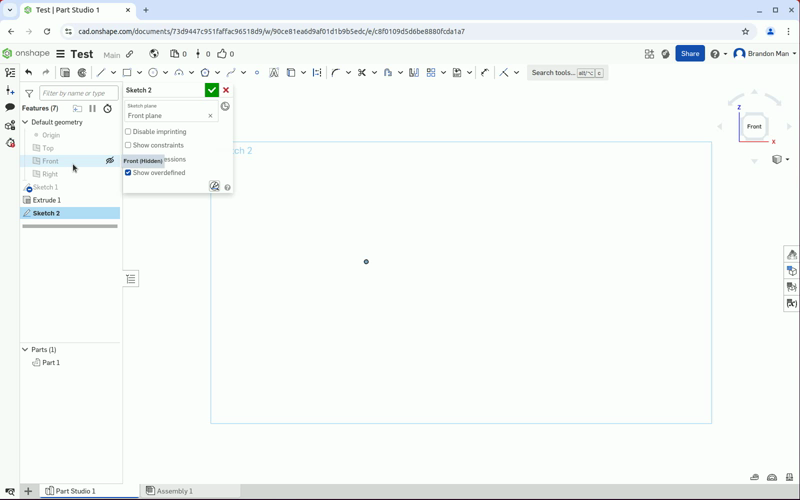
mouse_move(73, 352)
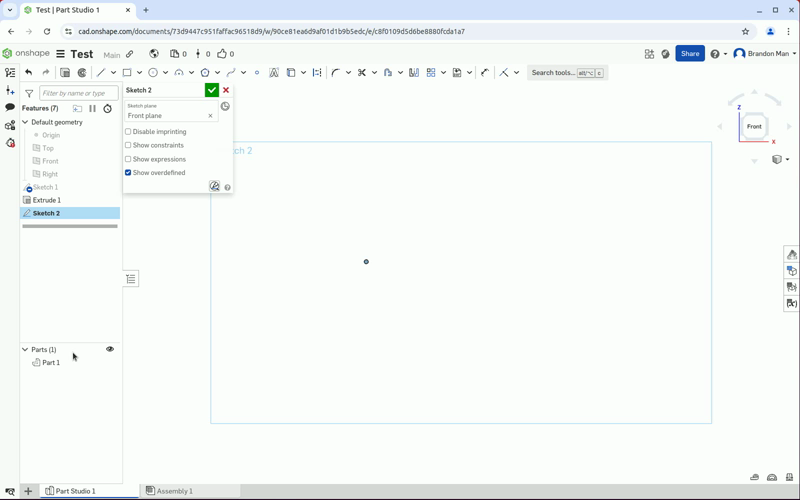
key(y)
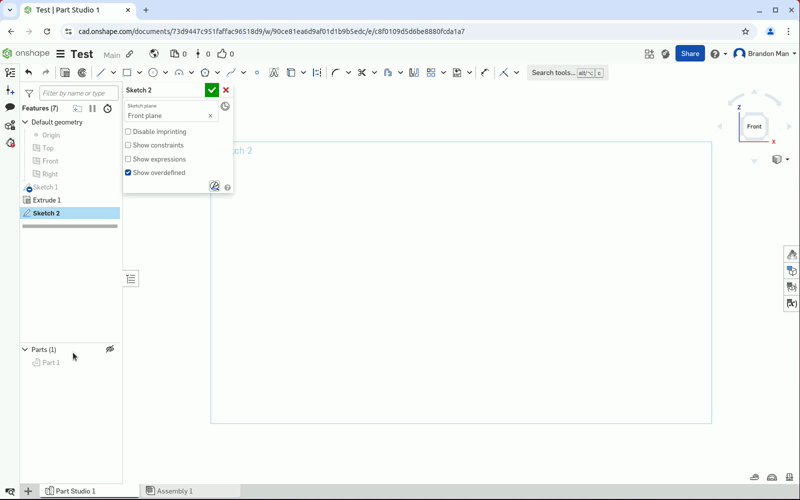
key(c)
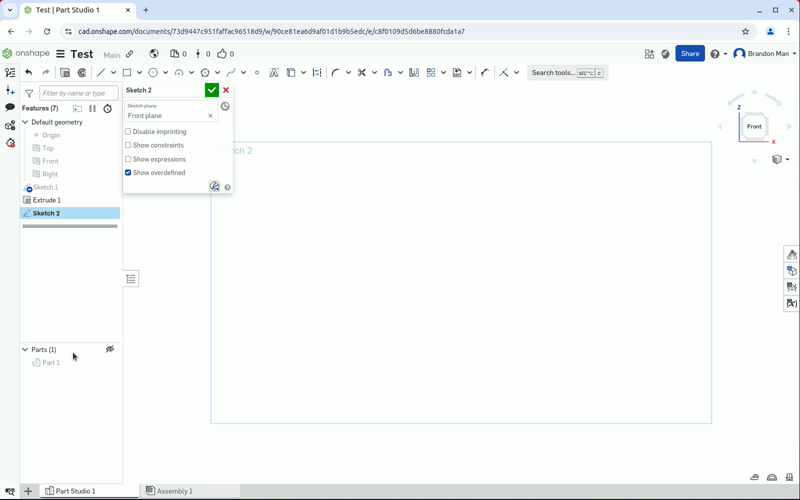
key_down(shift)
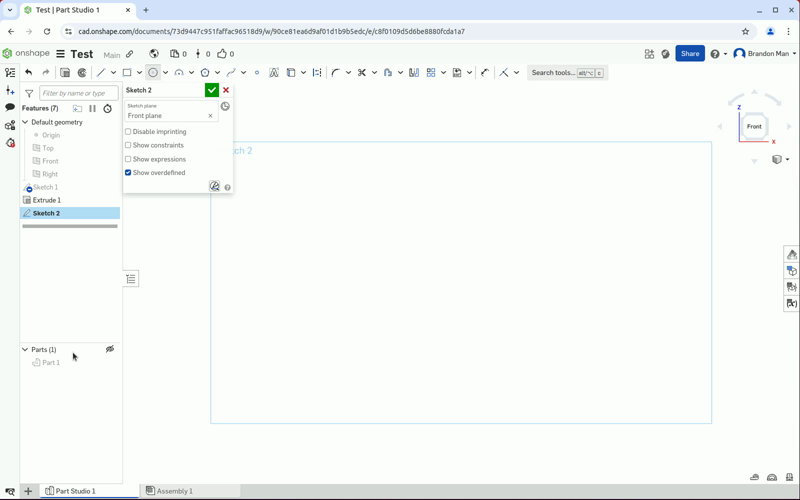
mouse_move(350, 282)
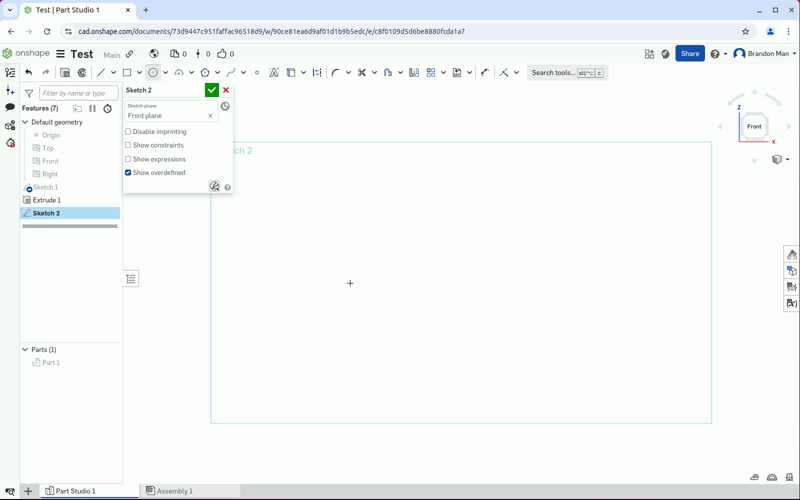
click(350, 282)
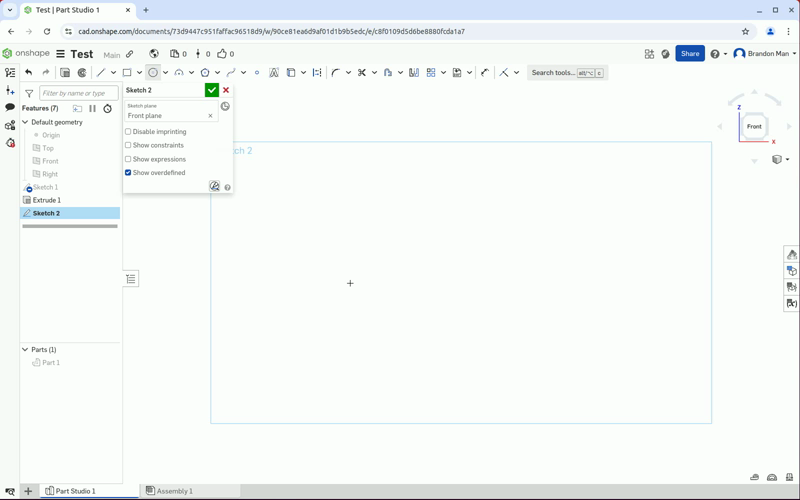
key_up(shift)
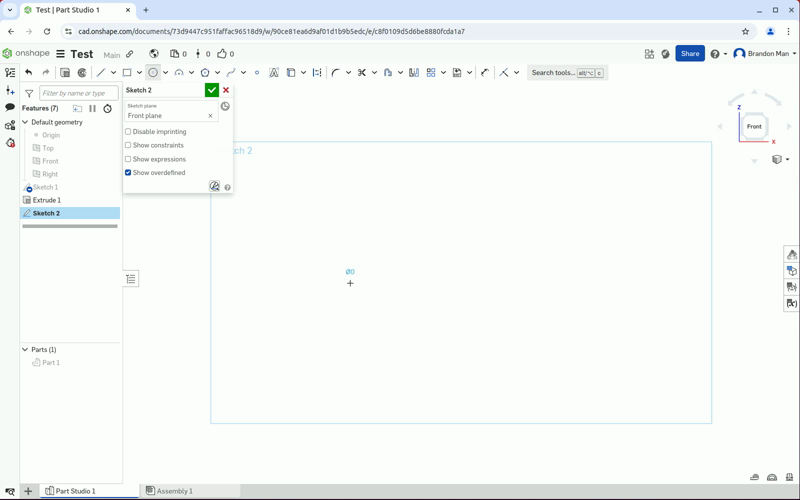
mouse_move(351, 282)
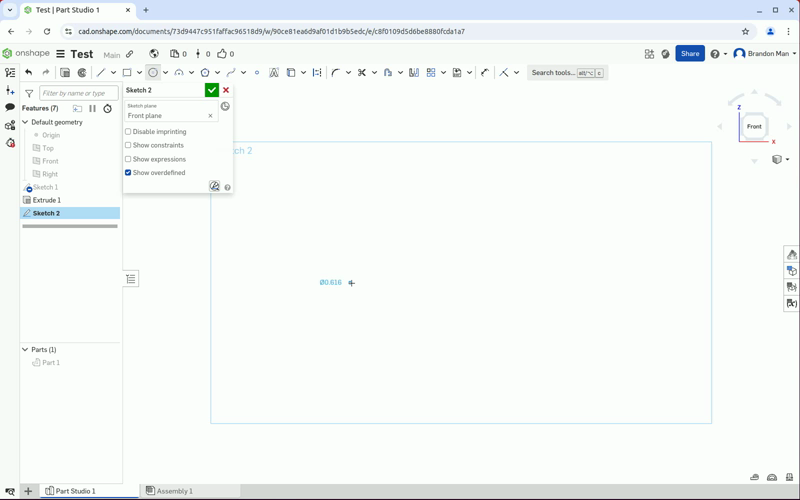
scroll(6)
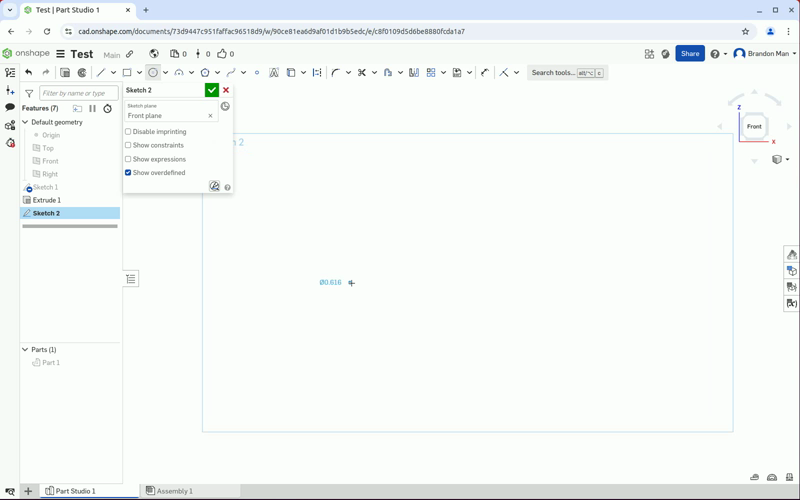
scroll(6)
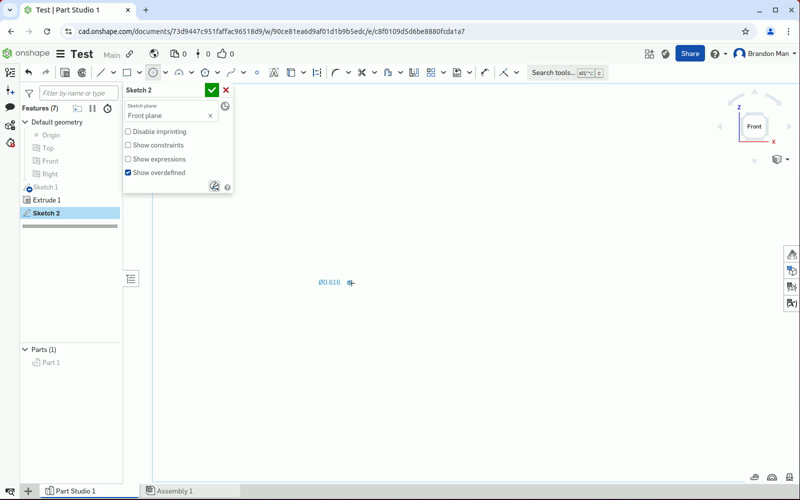
scroll(6)
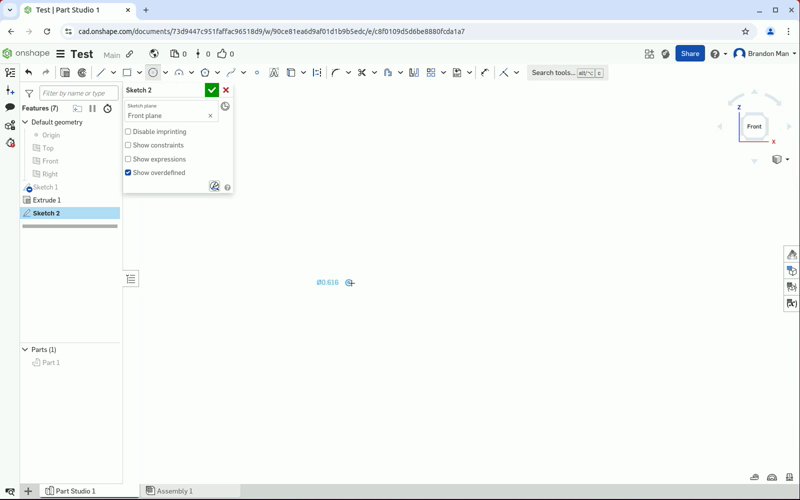
scroll(6)
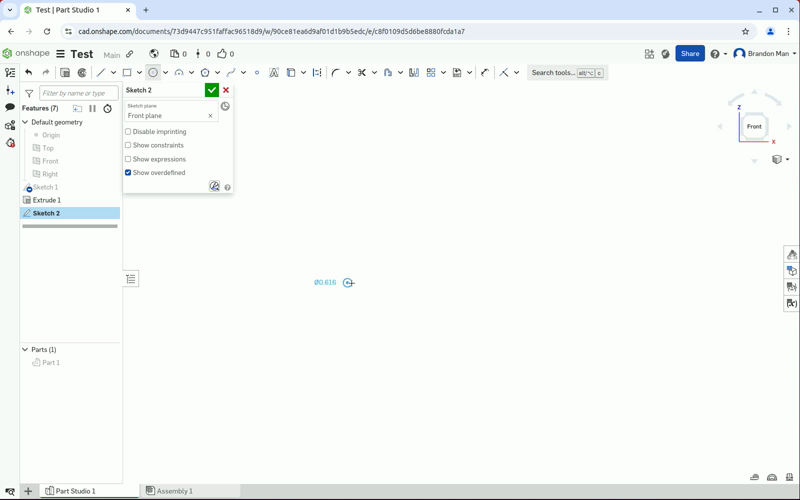
scroll(6)
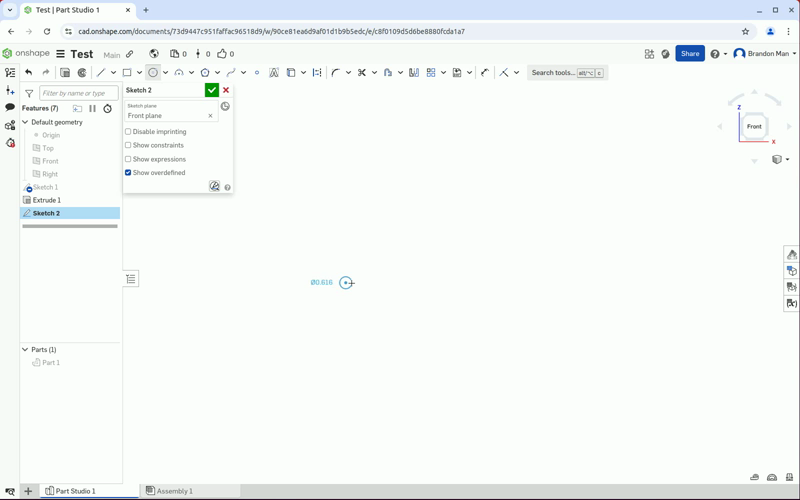
scroll(6)
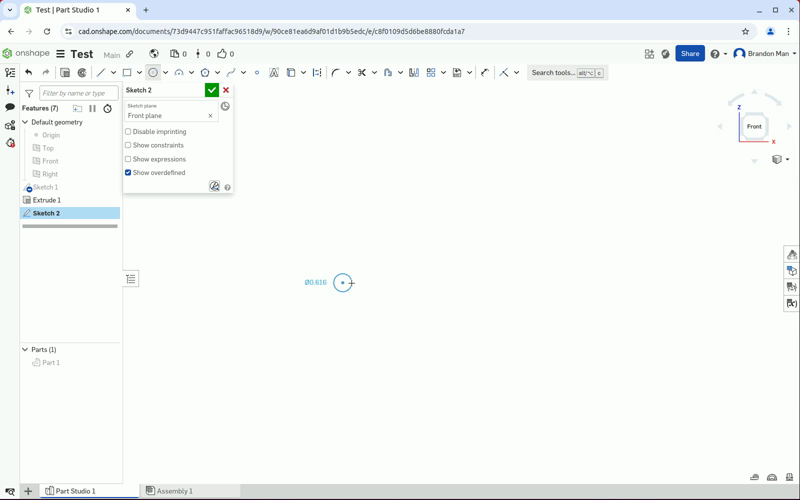
scroll(6)
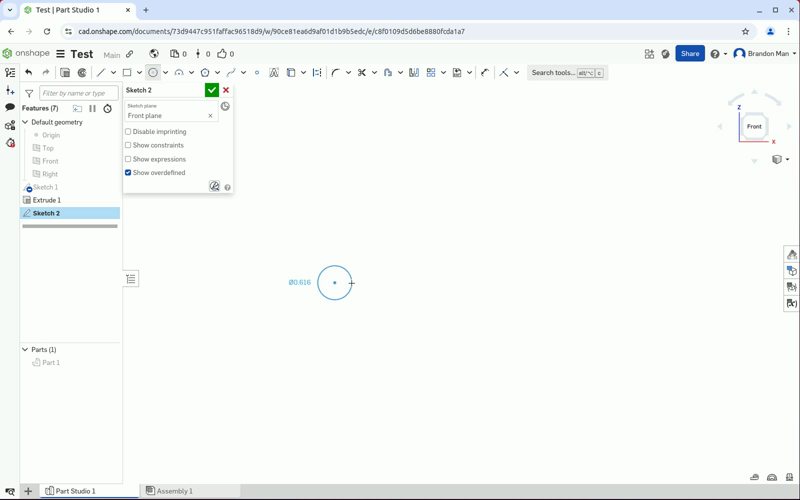
click(351, 282)
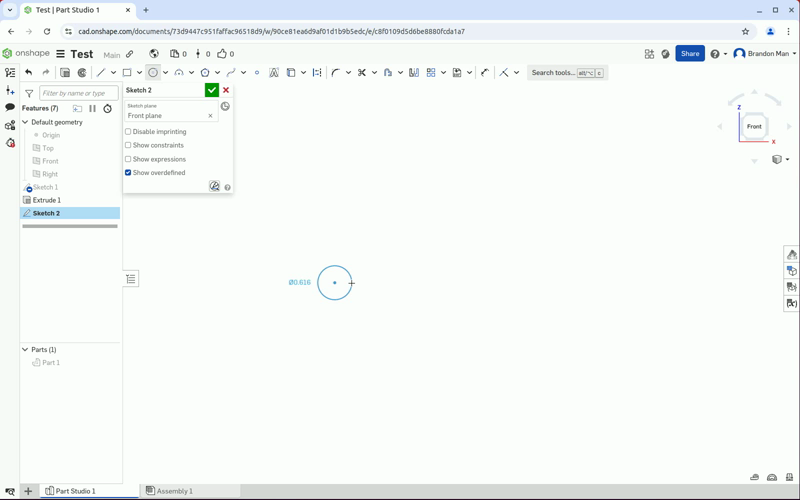
scroll(-6)
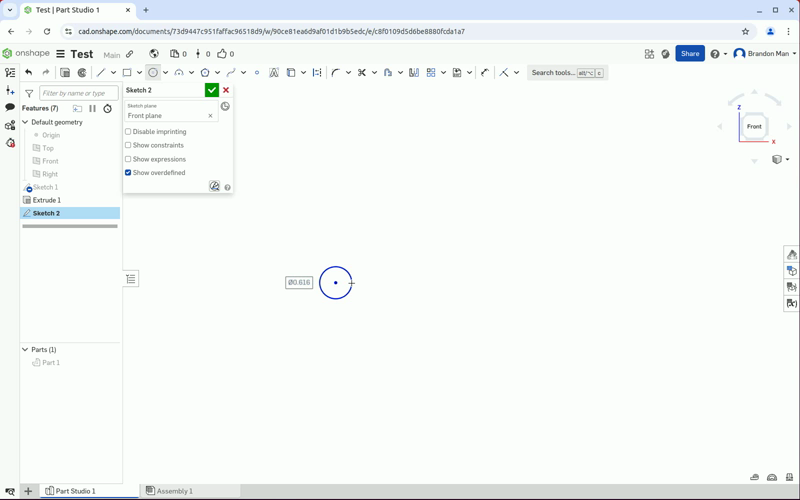
scroll(-6)
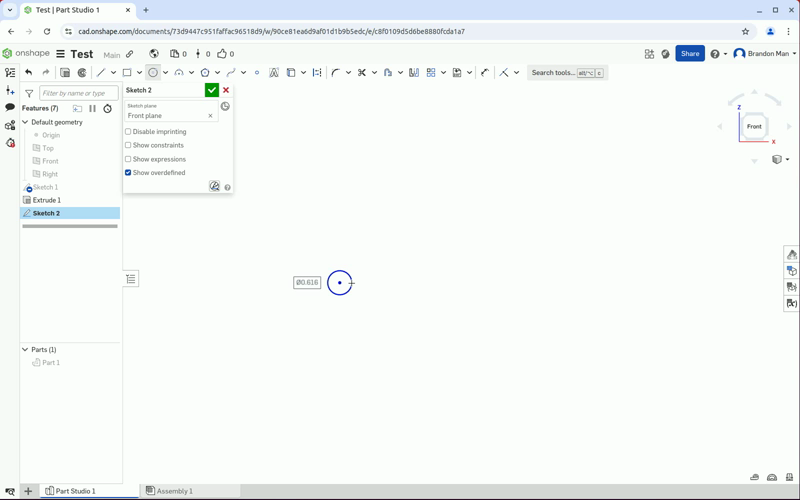
scroll(-6)
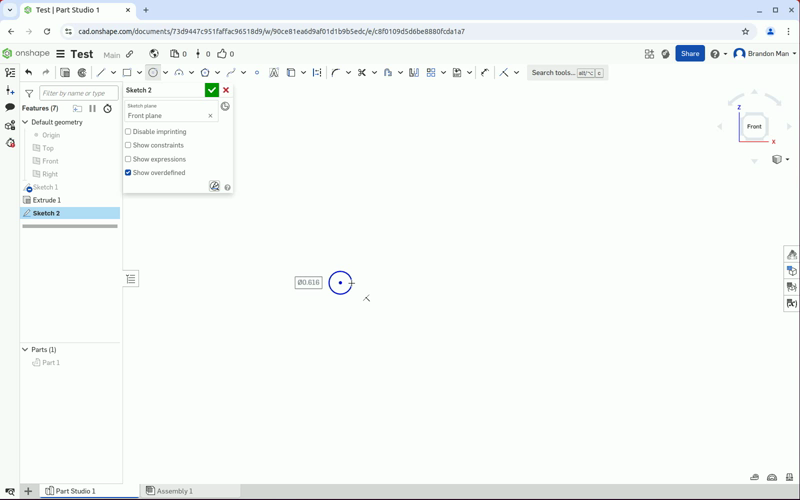
scroll(-6)
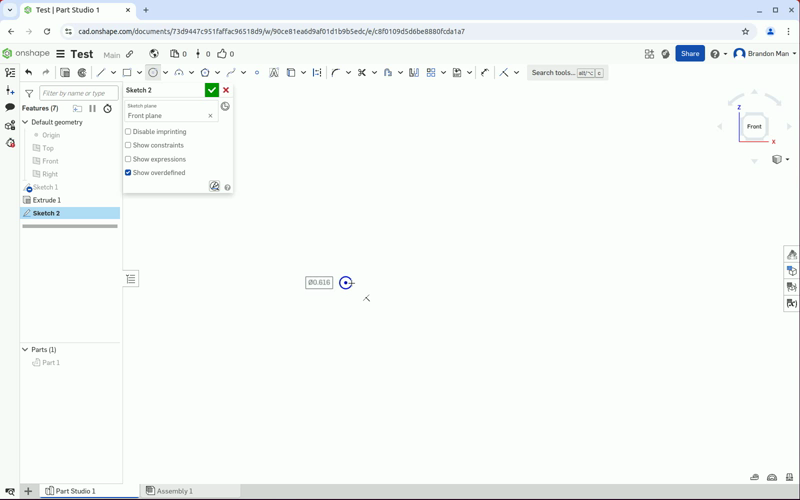
scroll(-6)
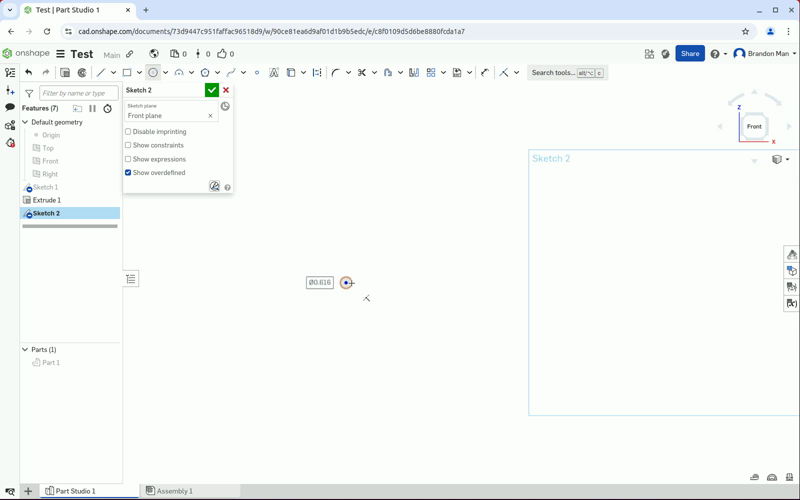
scroll(-6)
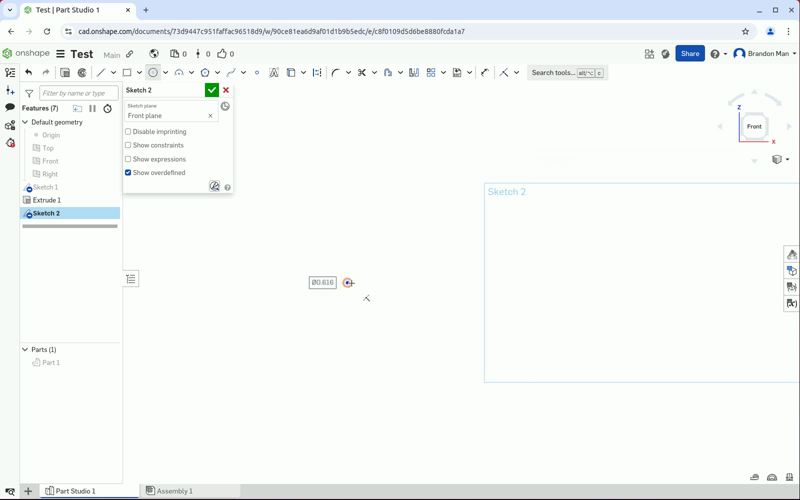
scroll(-6)
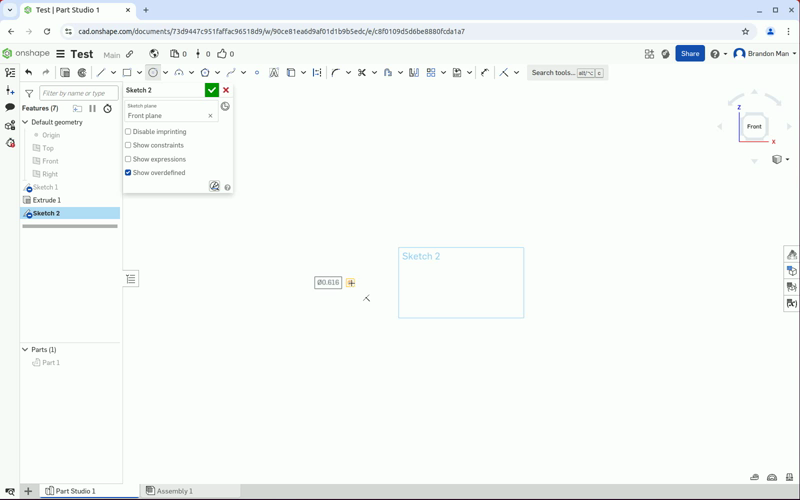
key(esc)
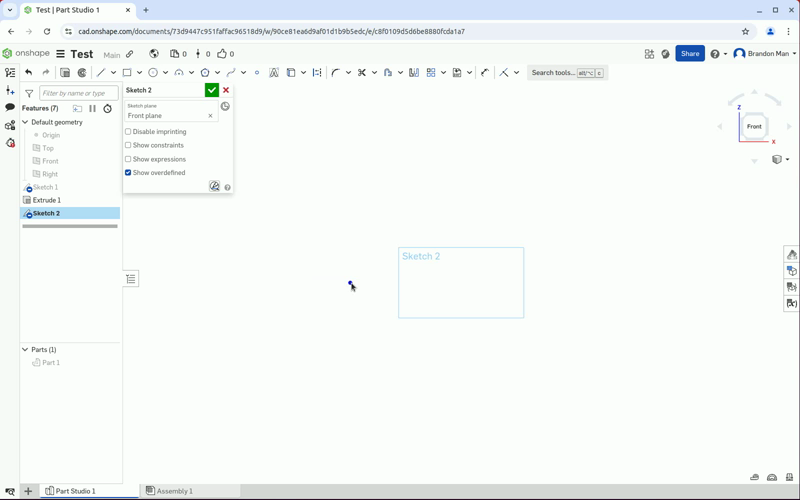
mouse_move(350, 281)
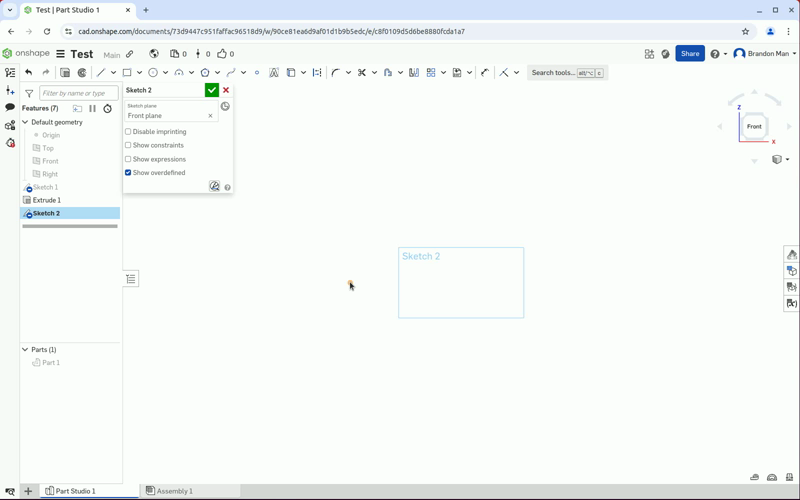
scroll(6)
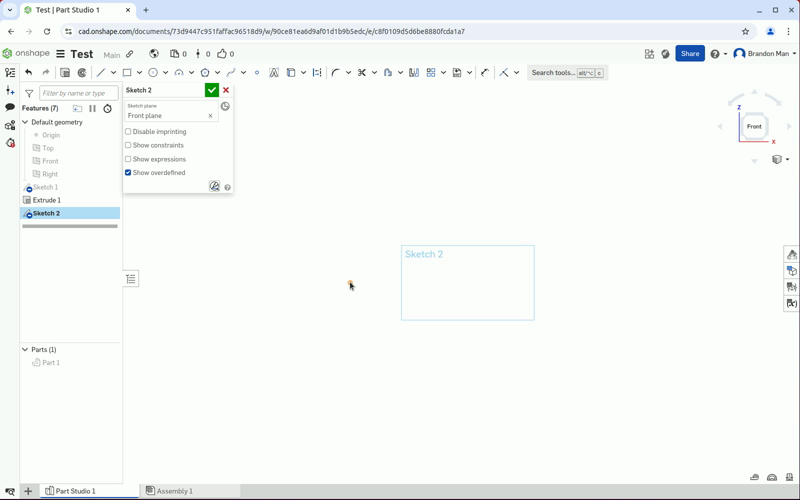
scroll(6)
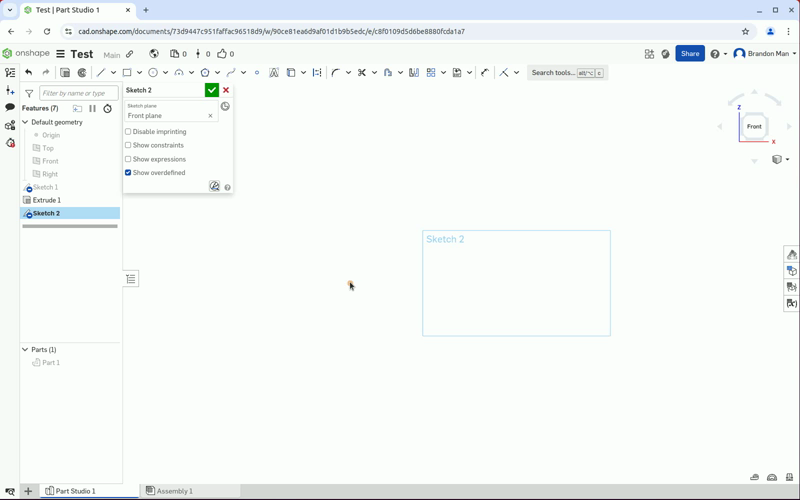
scroll(6)
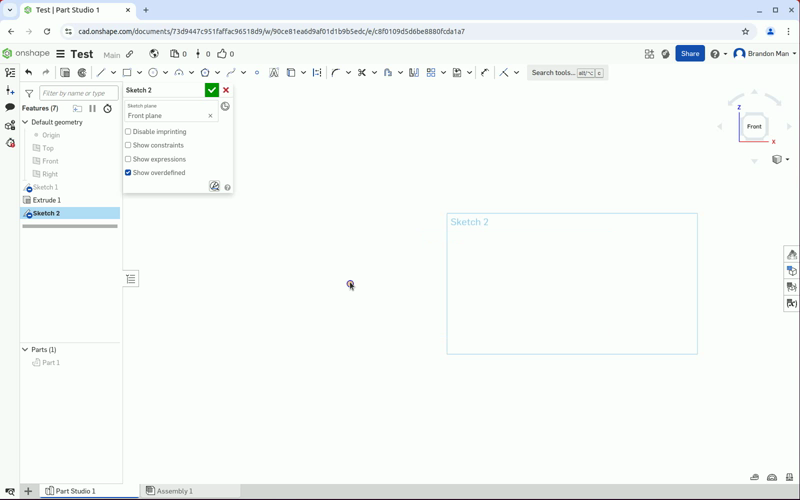
scroll(6)
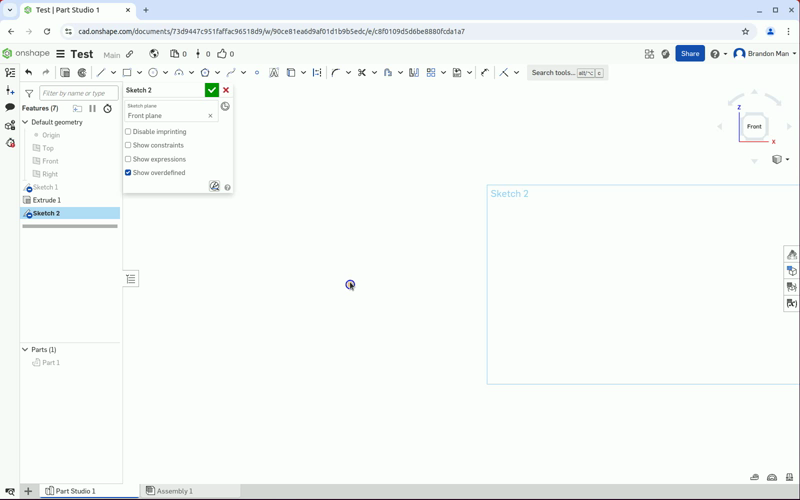
scroll(6)
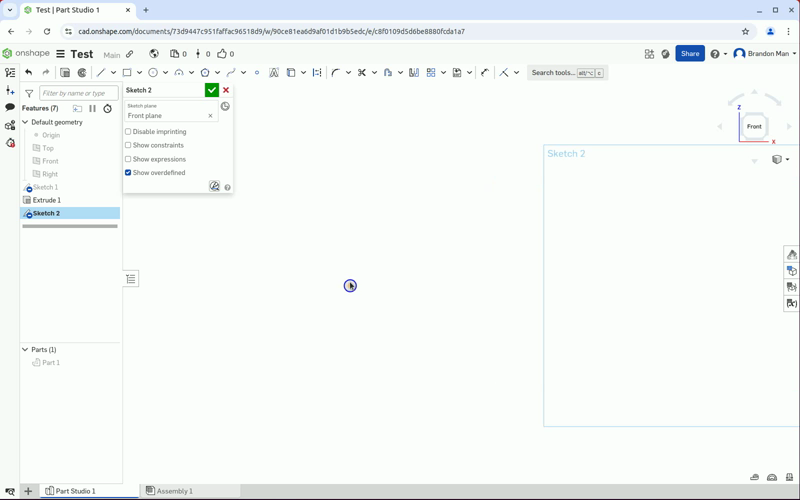
scroll(6)
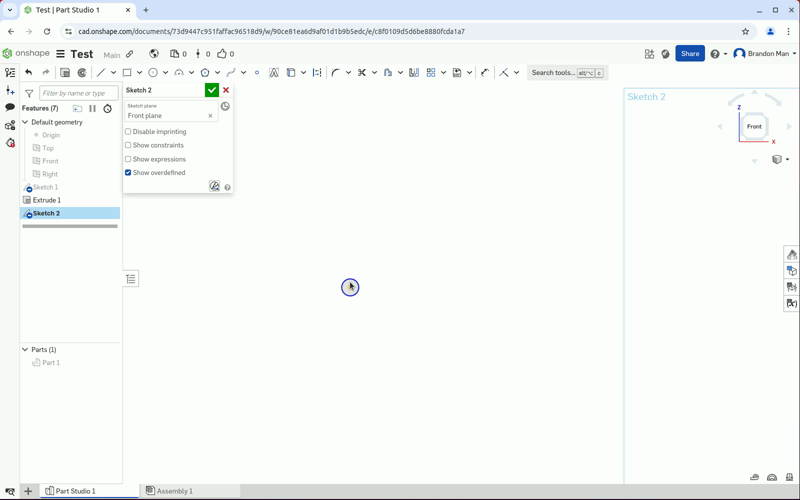
scroll(6)
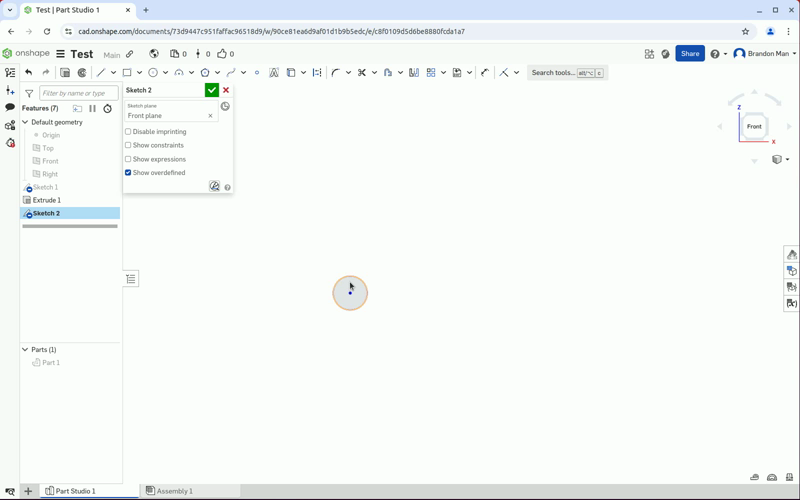
click(350, 281)
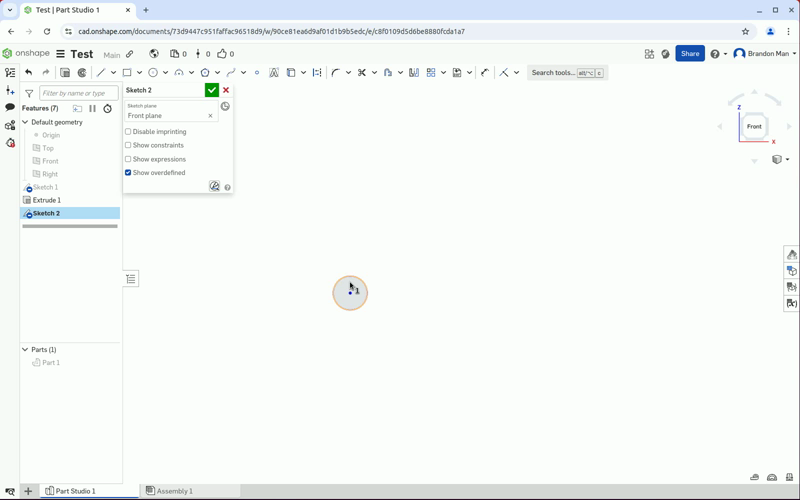
scroll(-6)
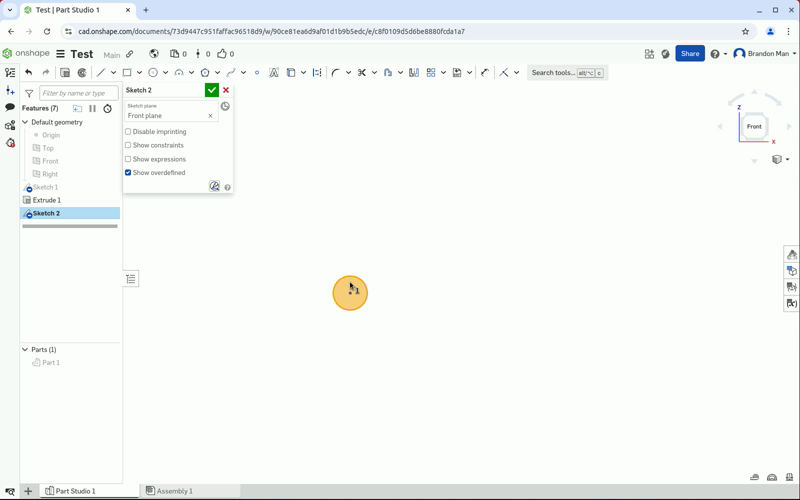
scroll(-6)
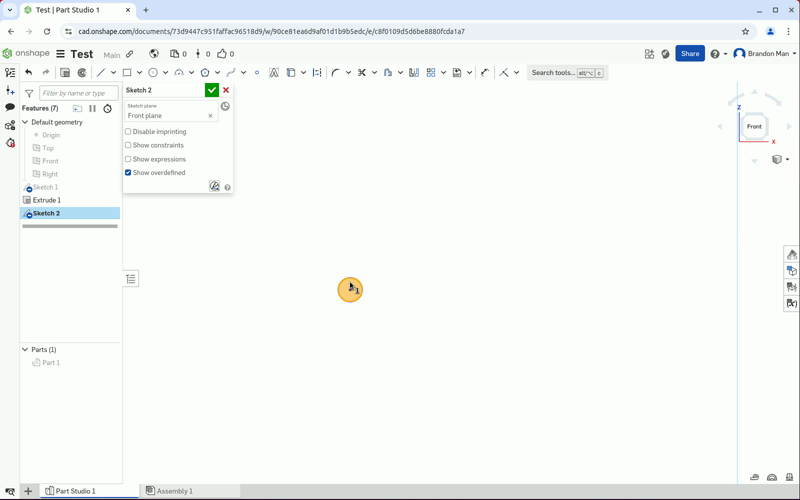
scroll(-6)
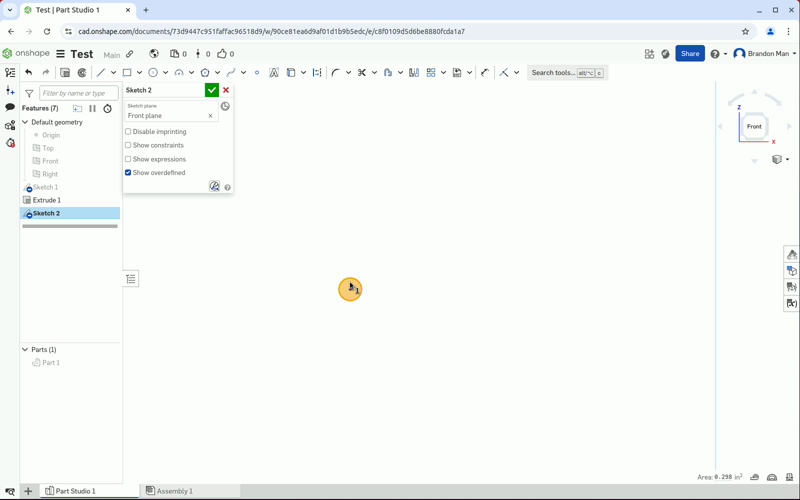
scroll(-6)
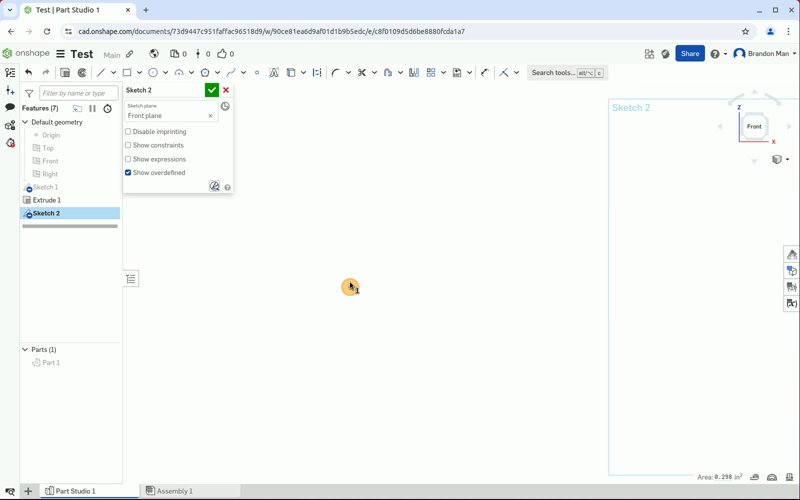
scroll(-6)
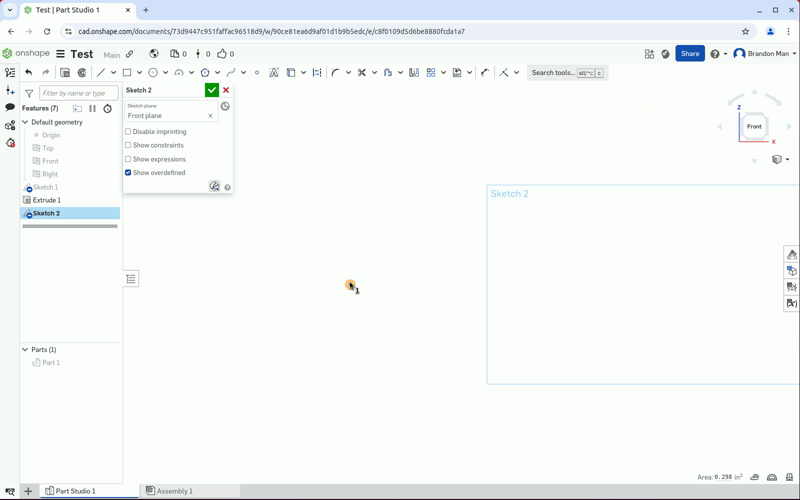
scroll(-6)
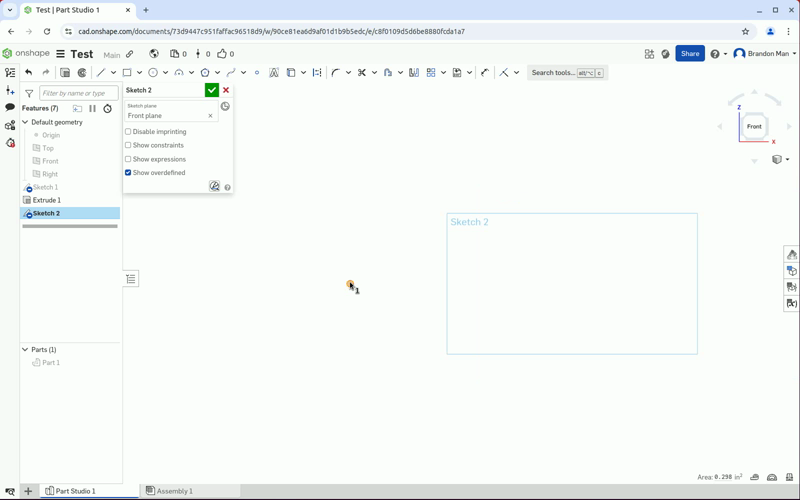
scroll(-6)
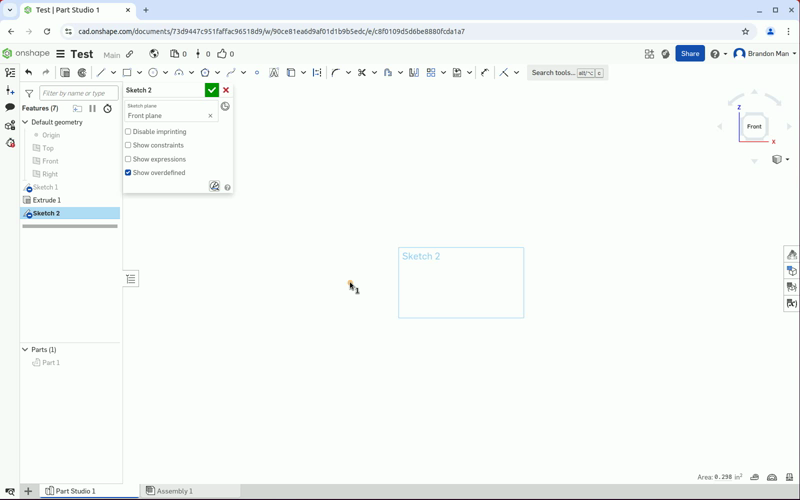
mouse_move(73, 352)
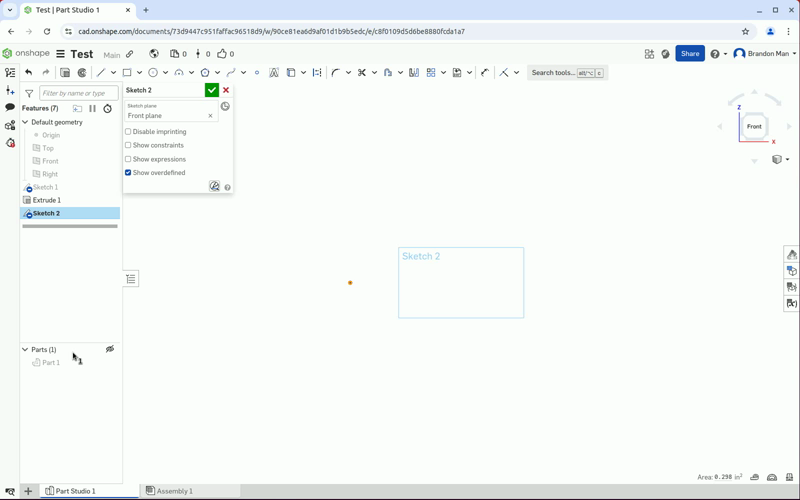
key(shift+y)
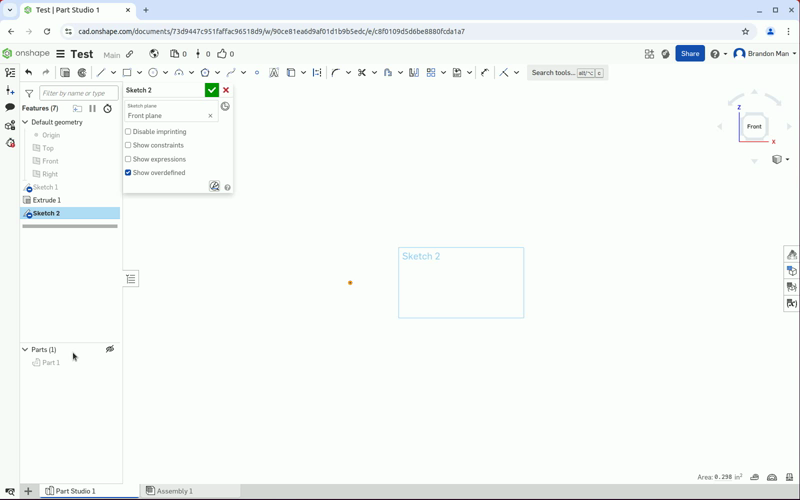
key(shift+e)
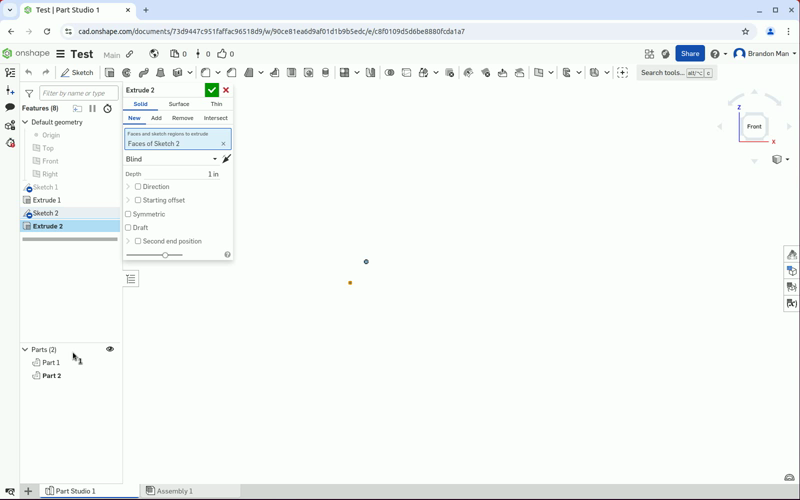
mouse_move(143, 106)
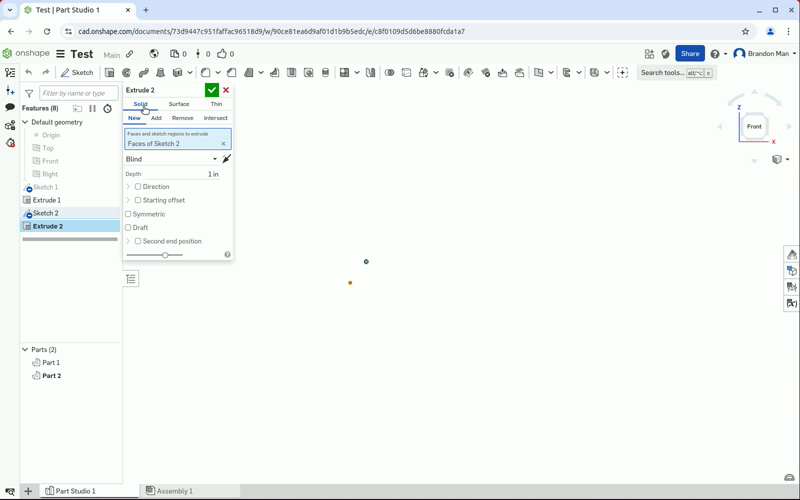
click(143, 106)
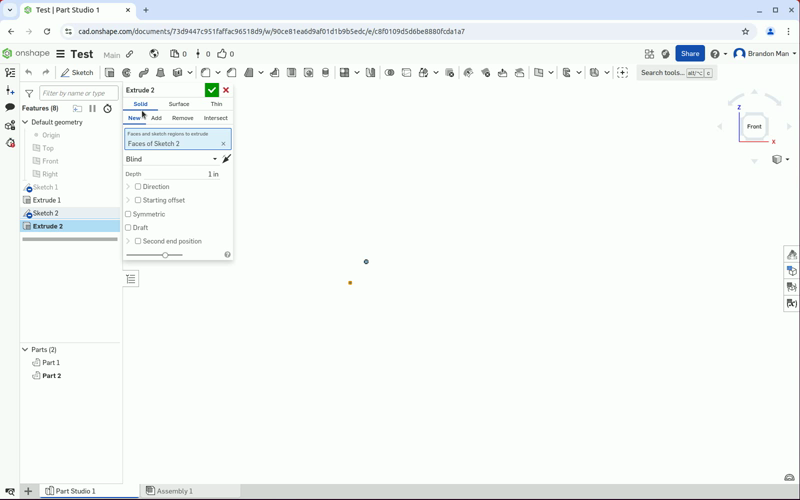
mouse_move(137, 120)
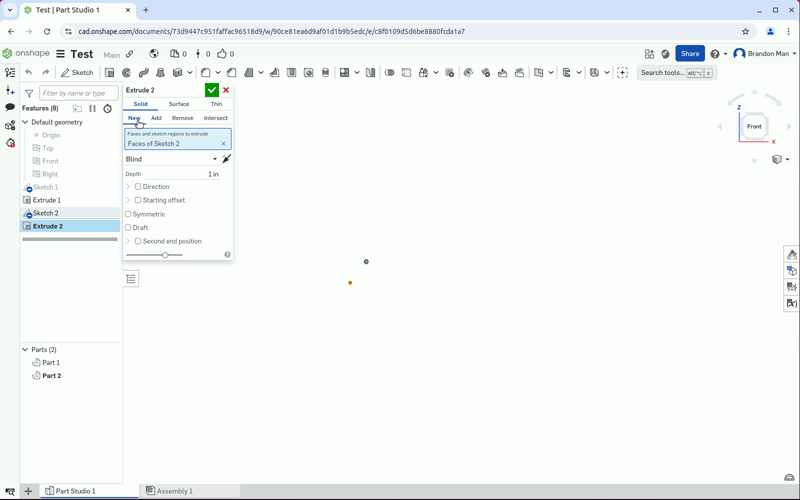
click(137, 120)
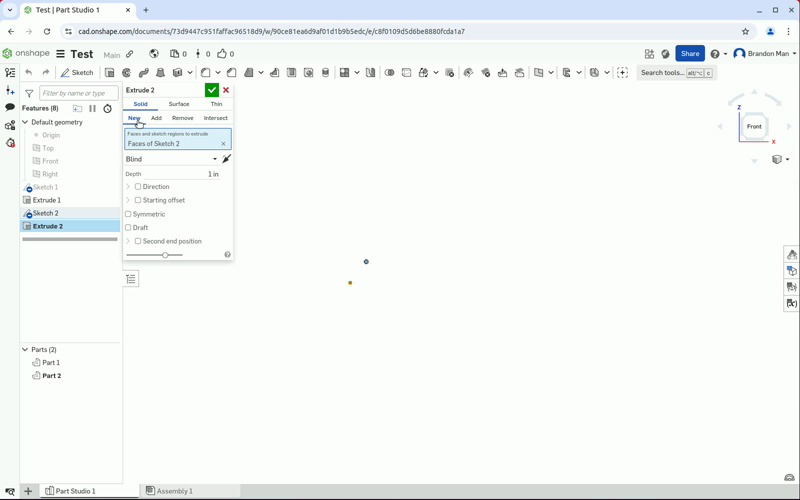
key(tab, 4)
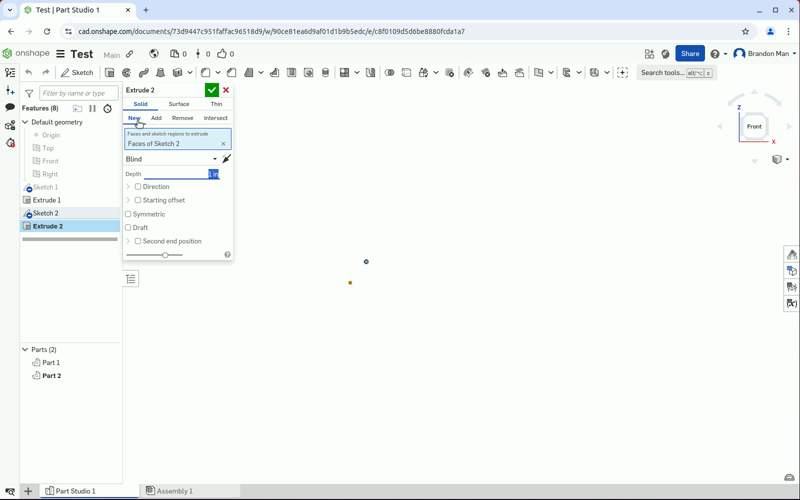
text(2.166)
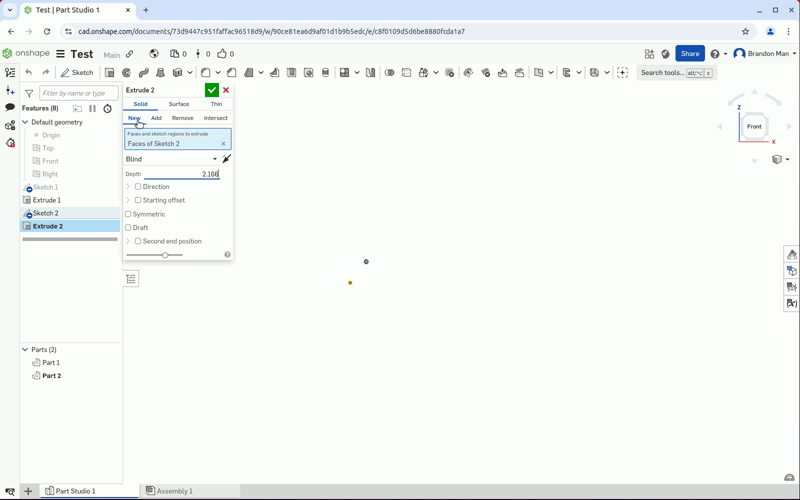
key(enter)
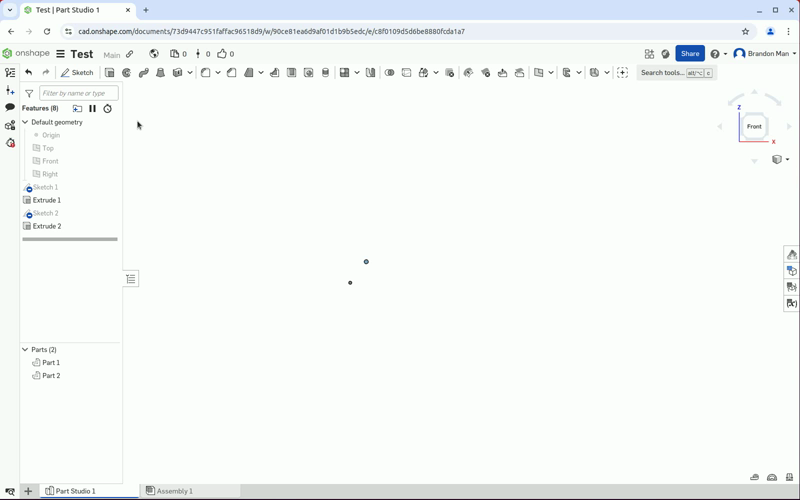
key(shift+h)
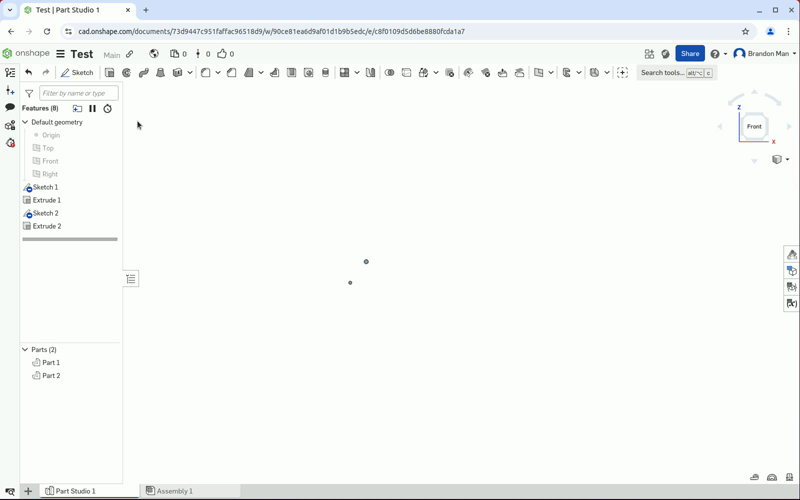
key(shift+h)
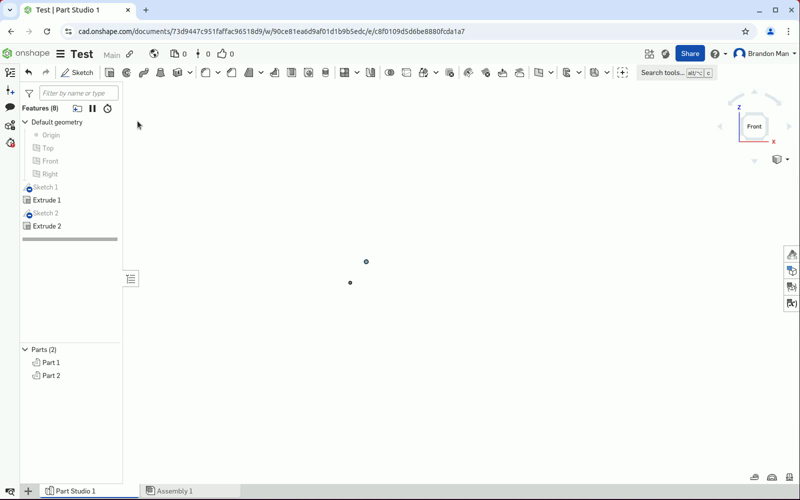
mouse_move(73, 189)
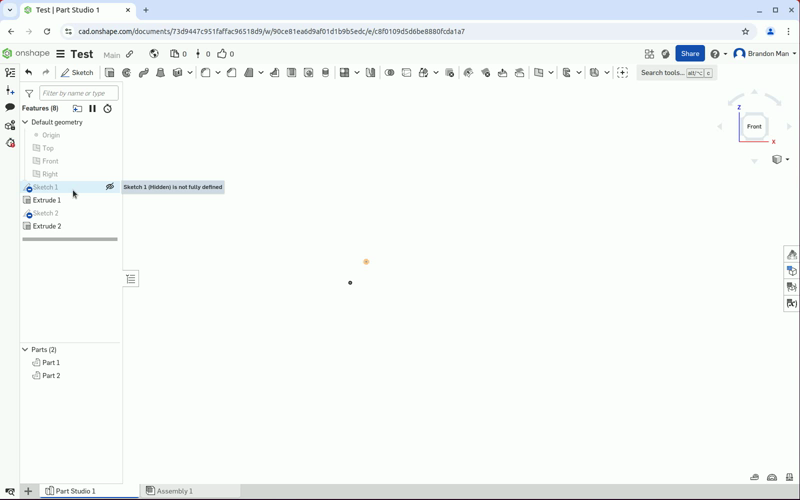
click(73, 189)
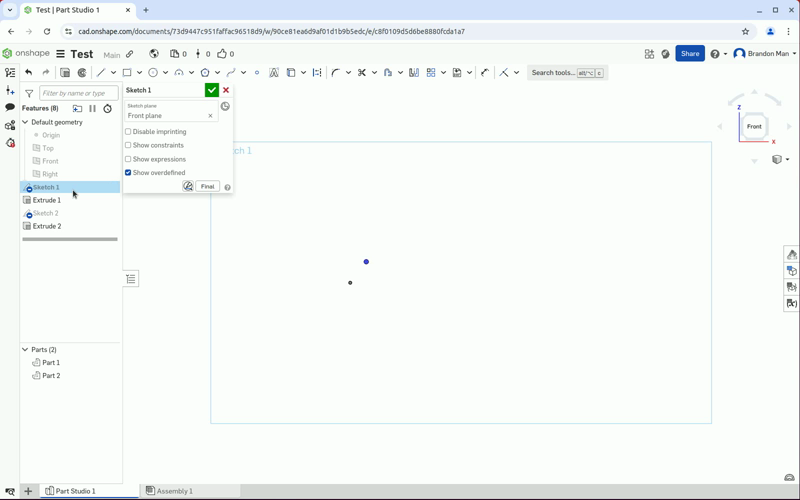
mouse_move(229, 92)
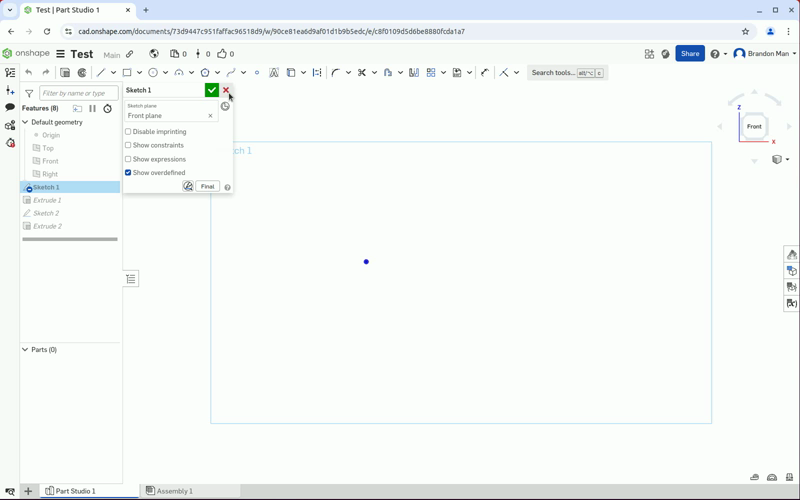
click(229, 92)
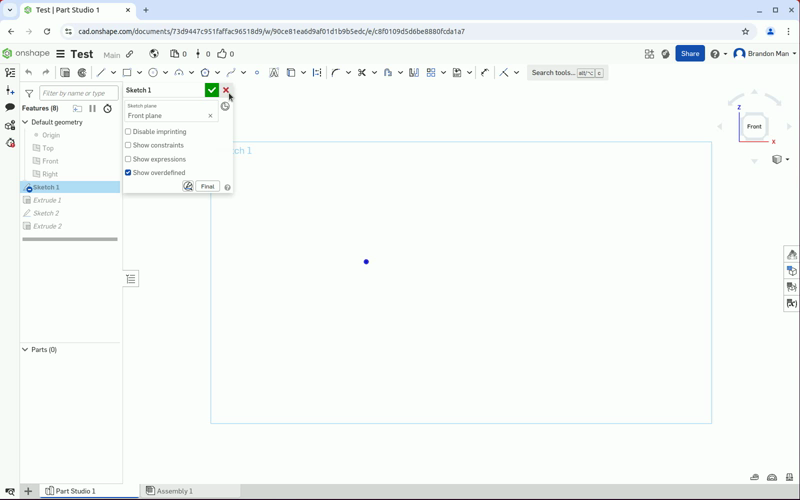
key(shift+s)
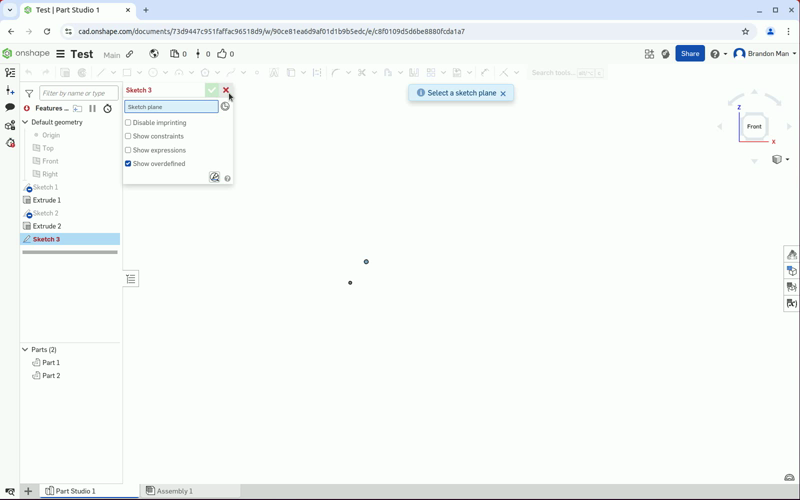
mouse_move(73, 163)
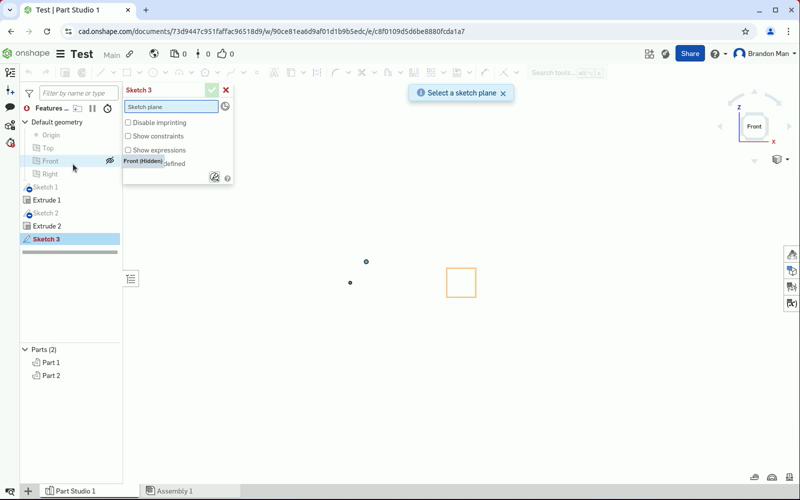
click(73, 163)
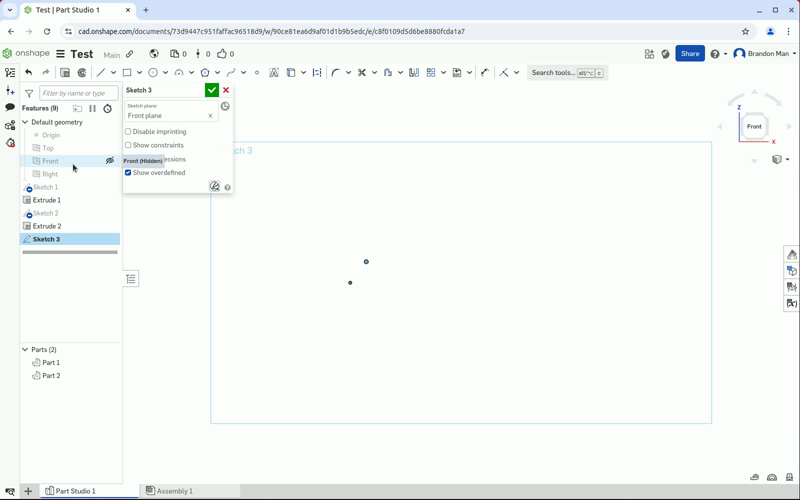
mouse_move(73, 352)
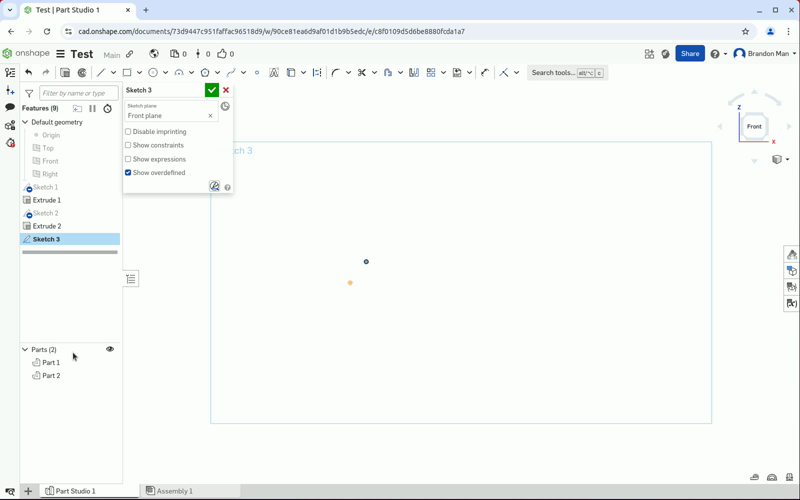
key(y)
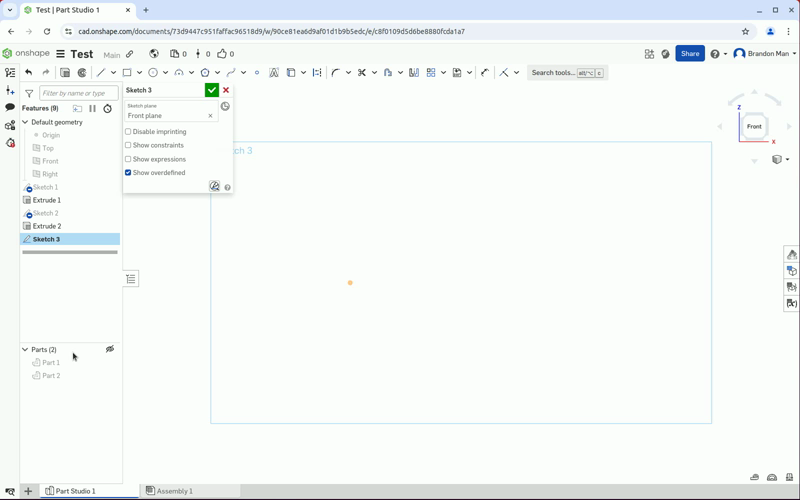
key(c)
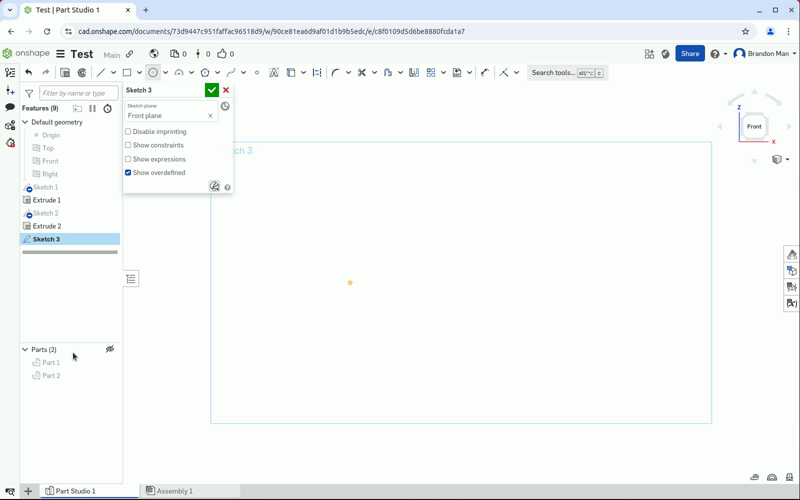
key_down(shift)
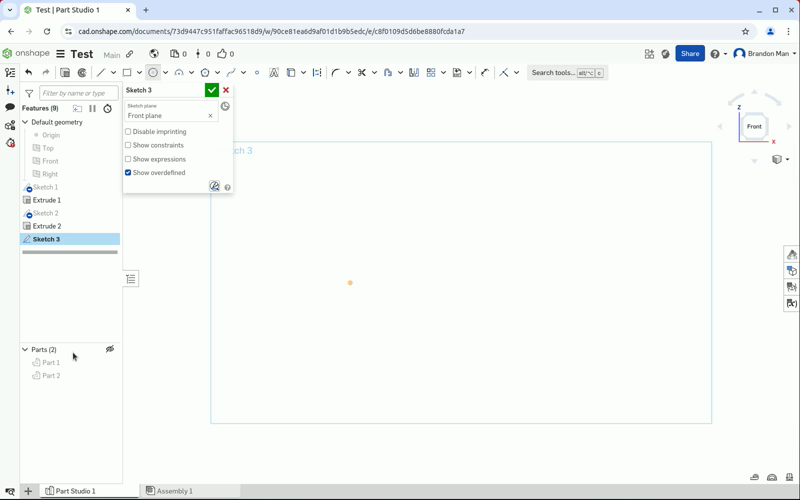
mouse_move(366, 304)
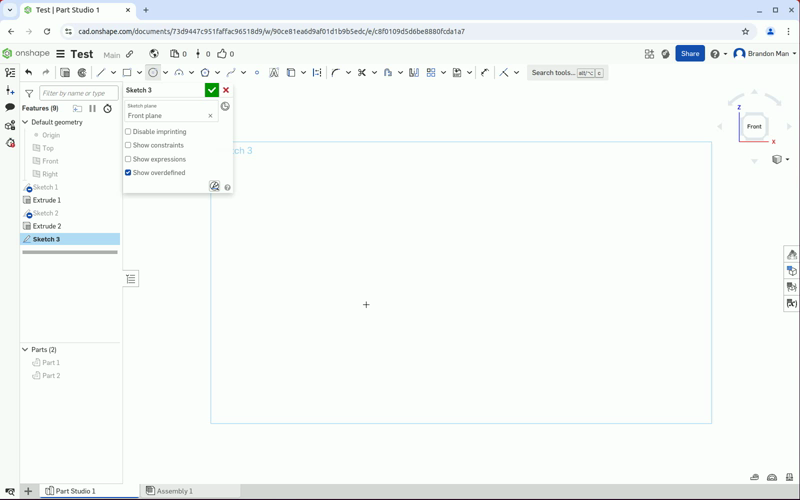
click(366, 304)
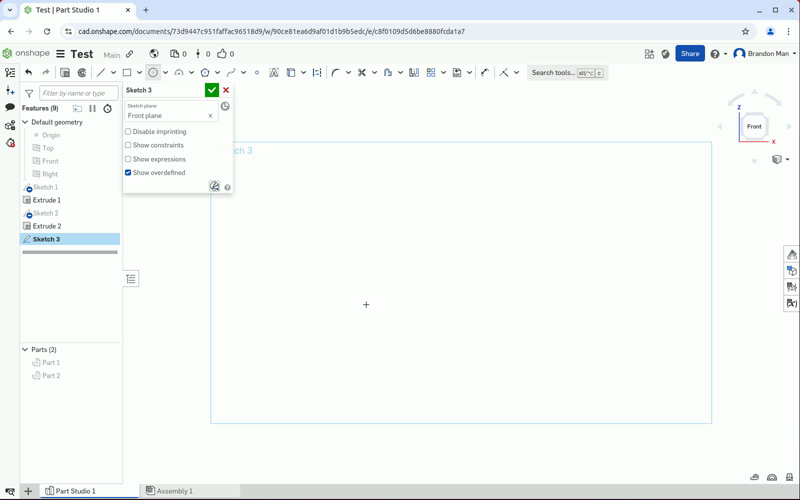
key_up(shift)
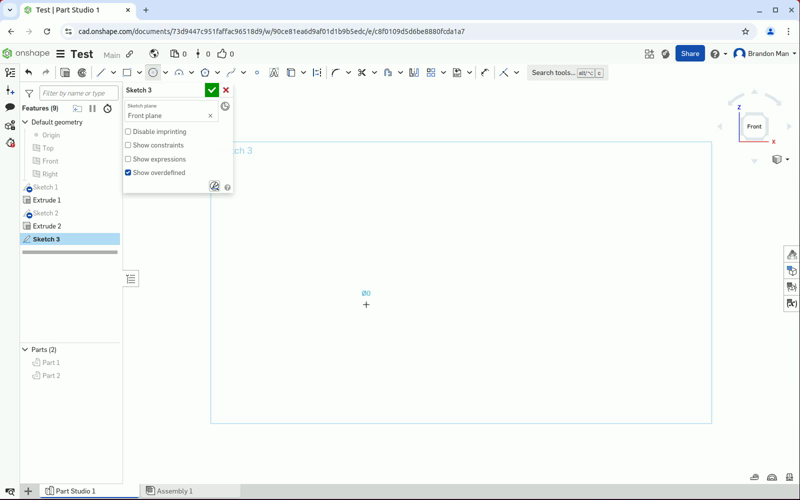
mouse_move(368, 304)
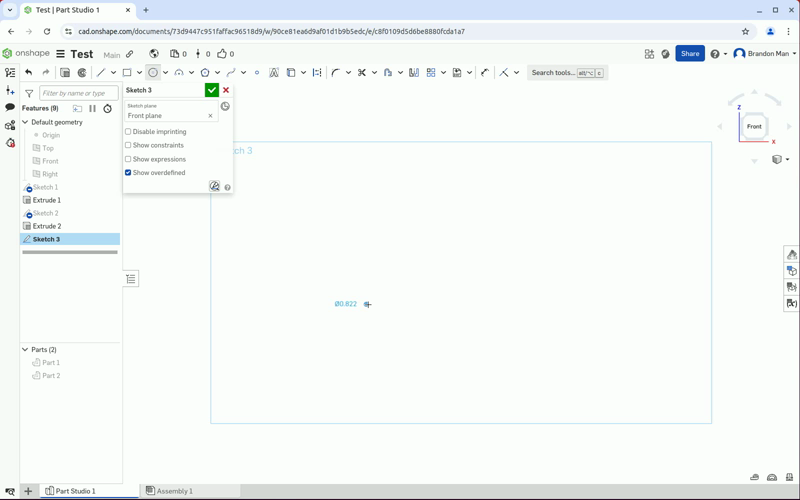
scroll(6)
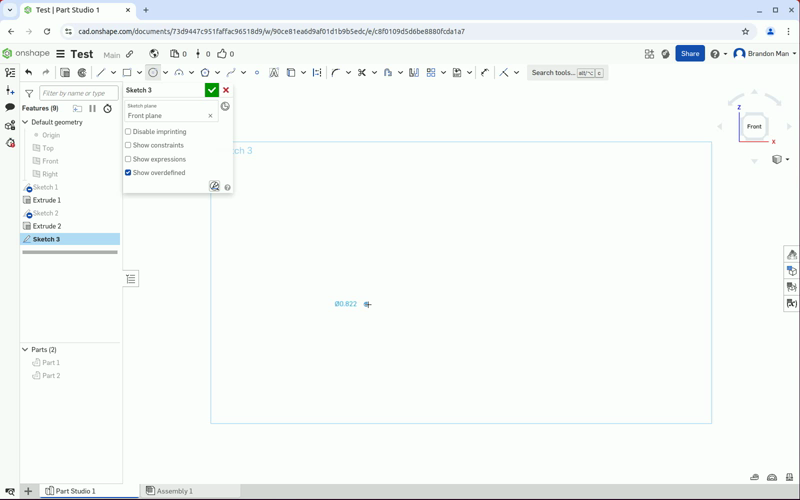
scroll(6)
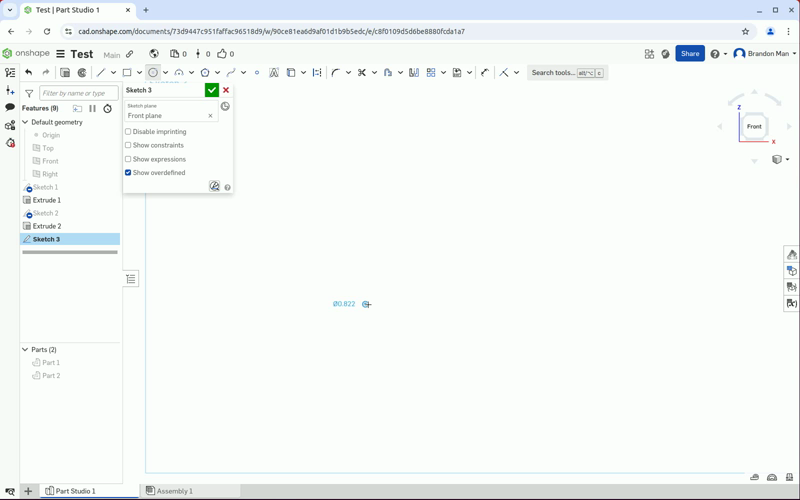
scroll(6)
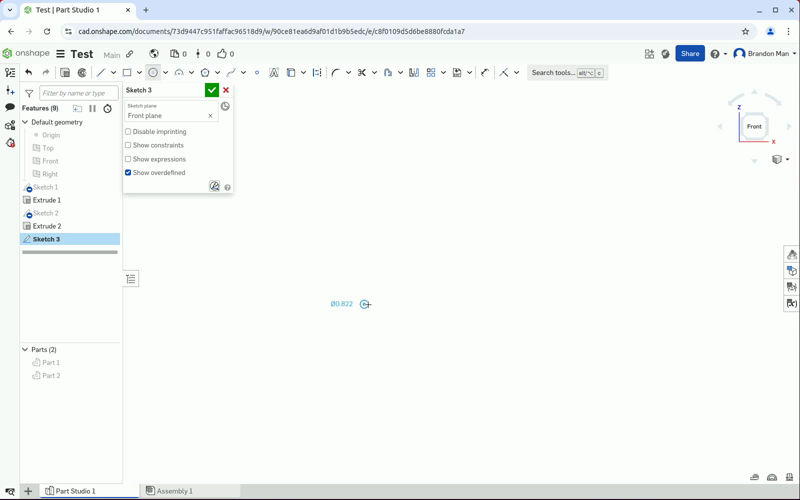
scroll(6)
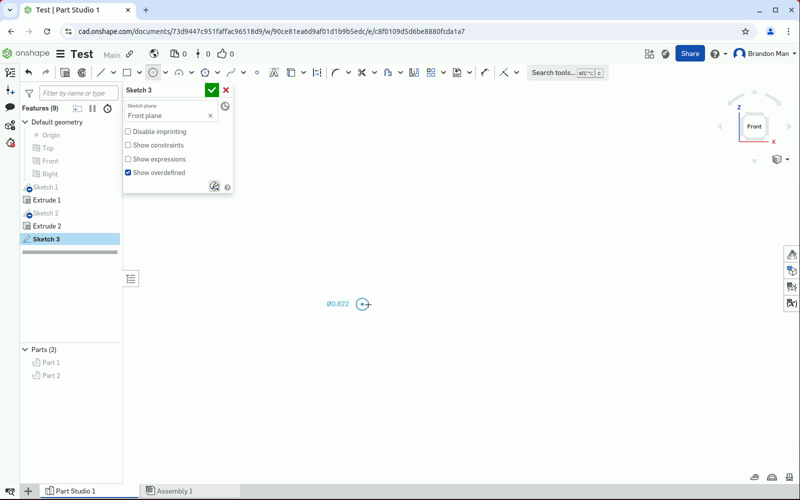
scroll(6)
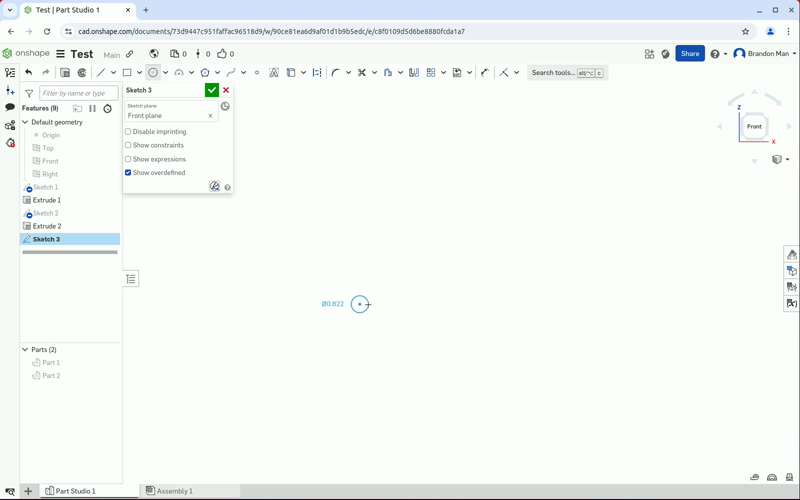
scroll(6)
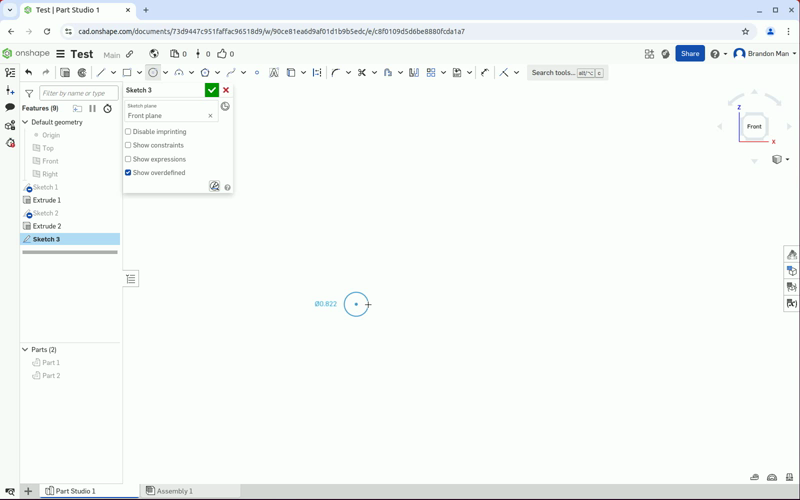
scroll(6)
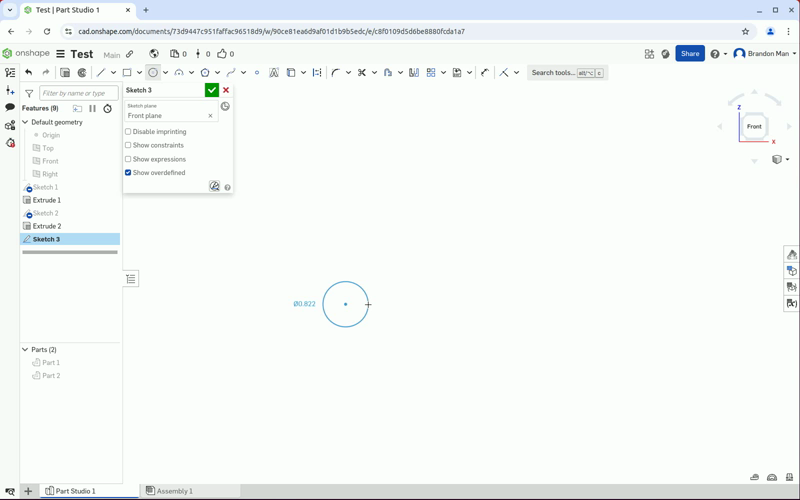
click(368, 304)
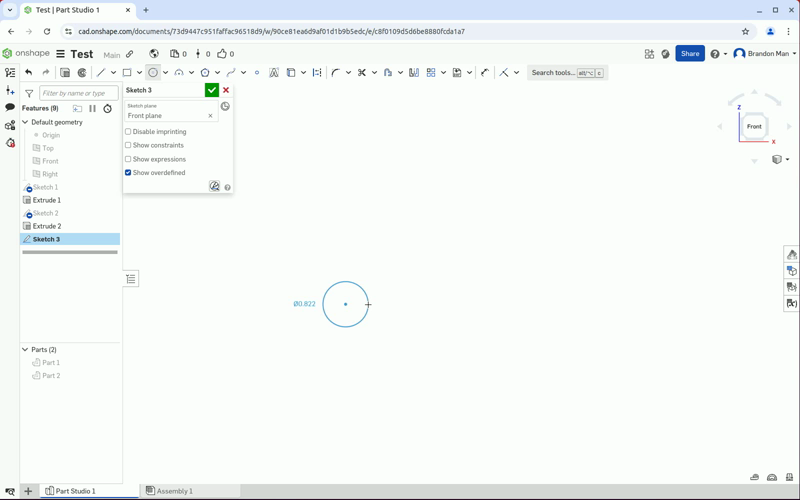
scroll(-6)
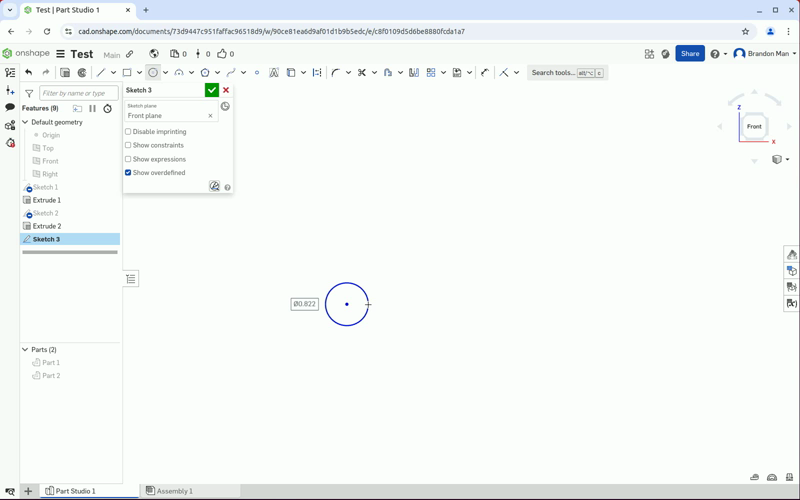
scroll(-6)
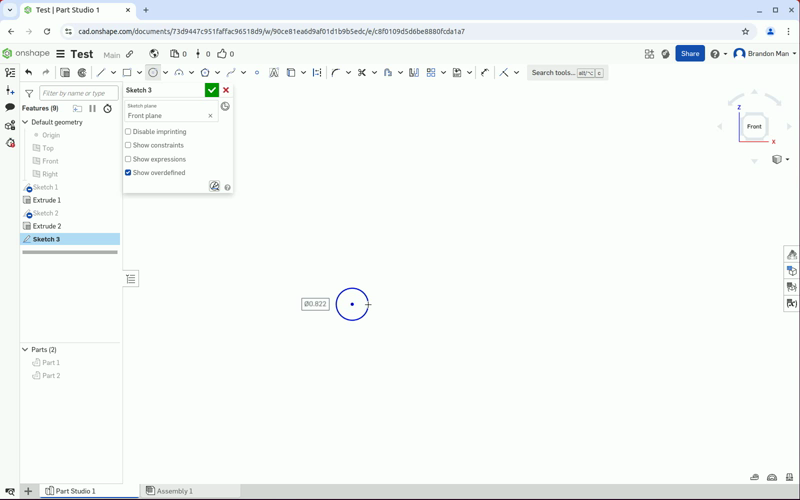
scroll(-6)
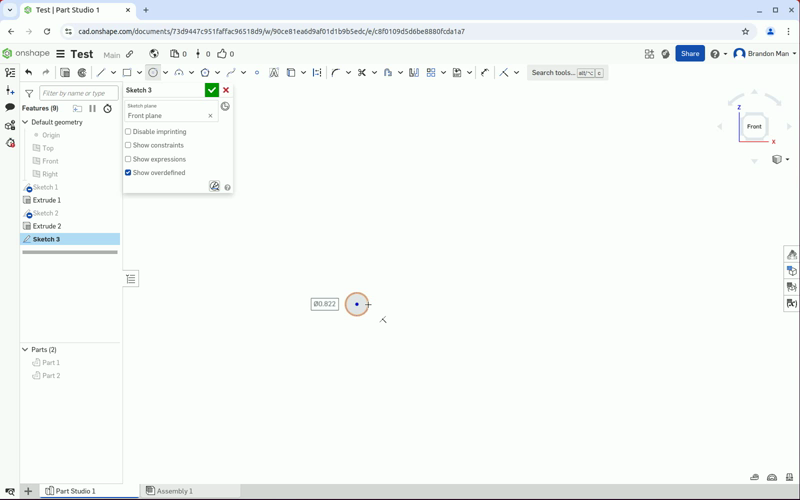
scroll(-6)
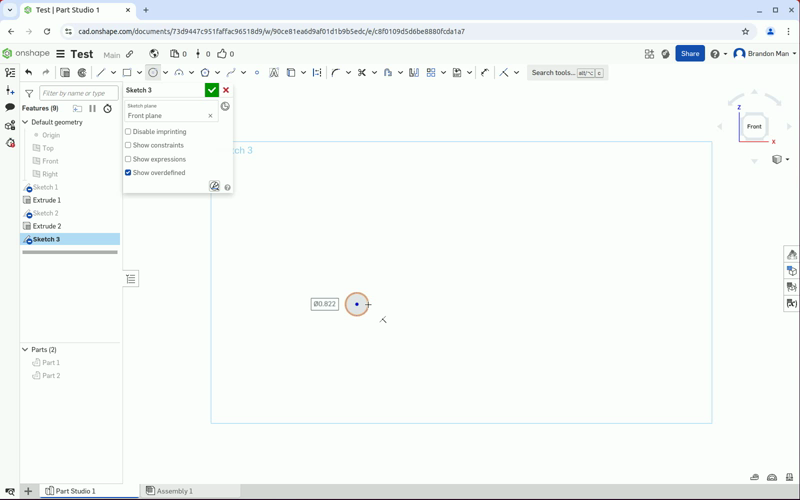
scroll(-6)
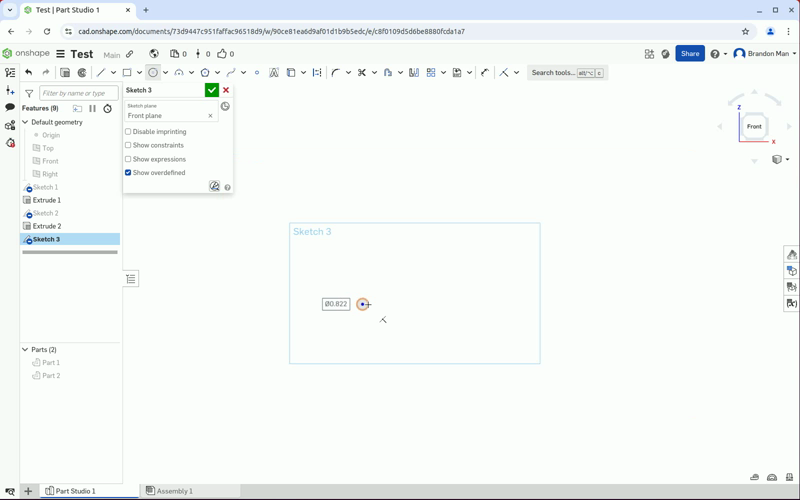
scroll(-6)
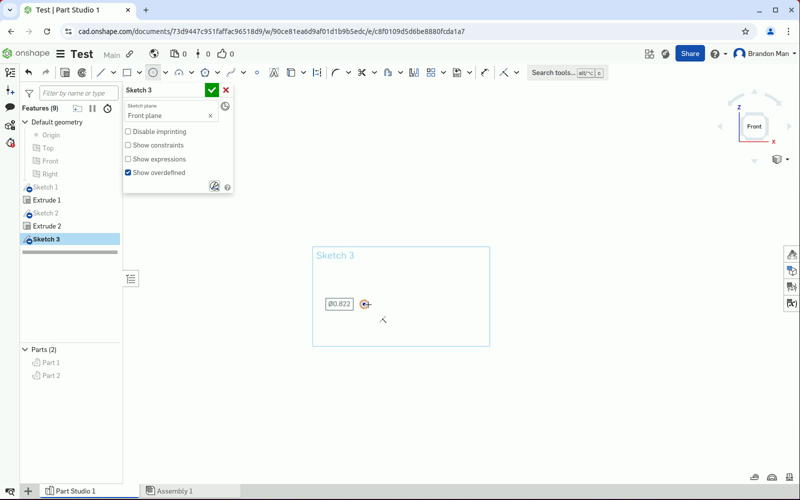
scroll(-6)
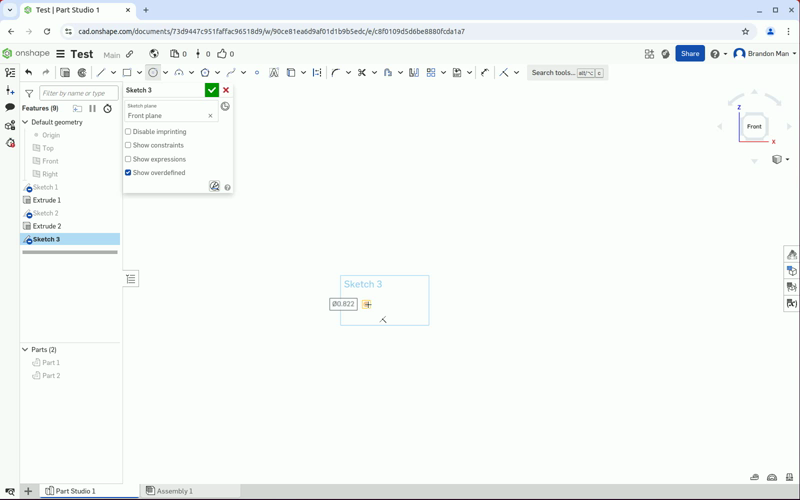
key(esc)
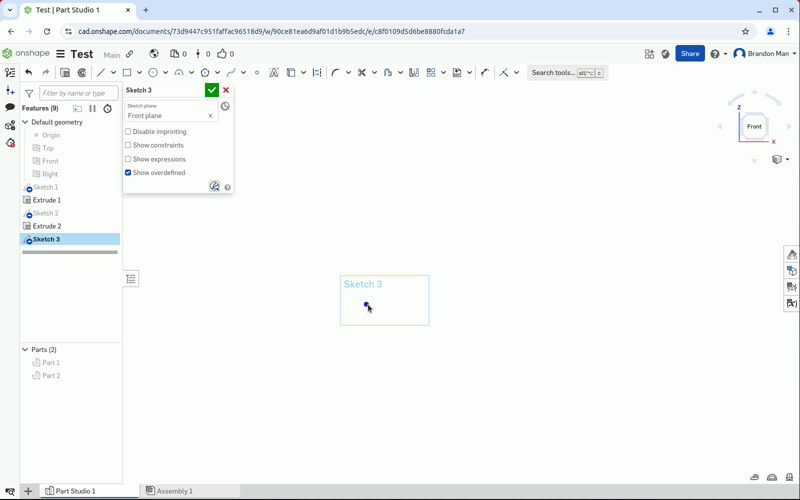
mouse_move(366, 305)
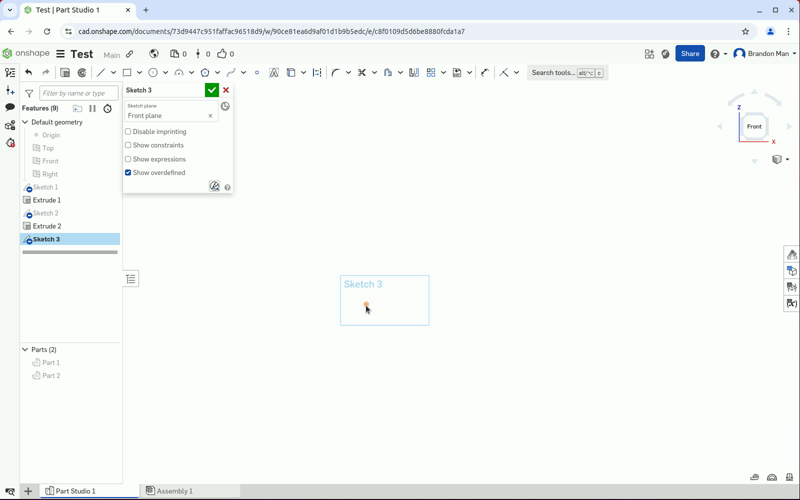
scroll(6)
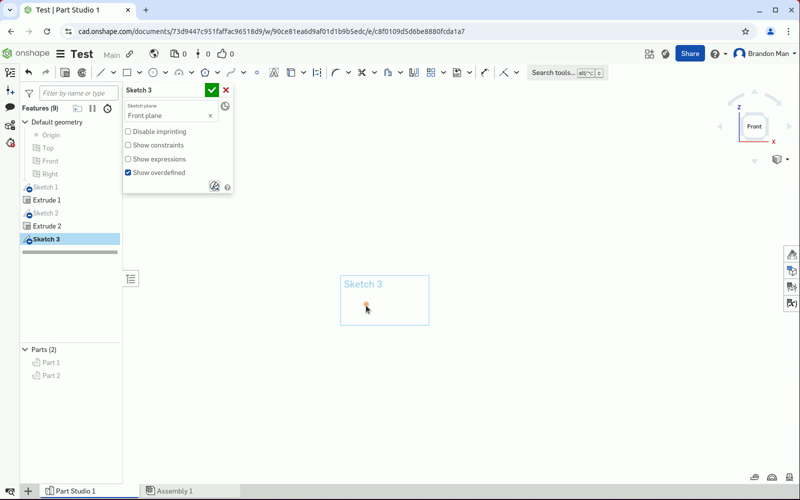
scroll(6)
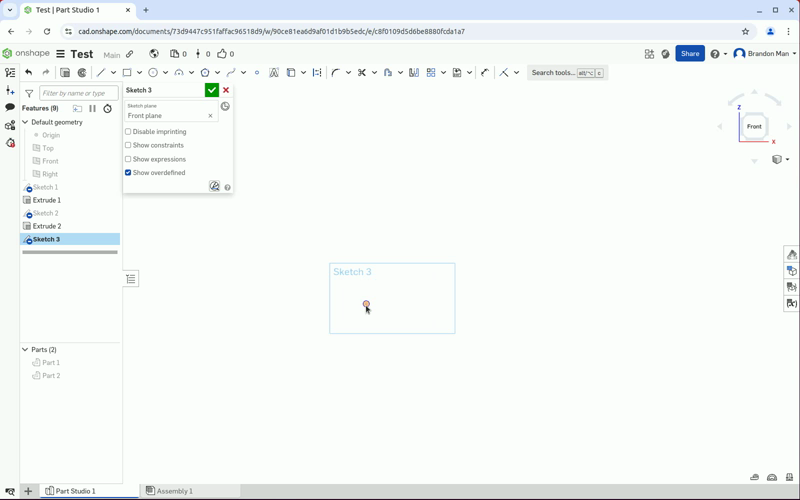
scroll(6)
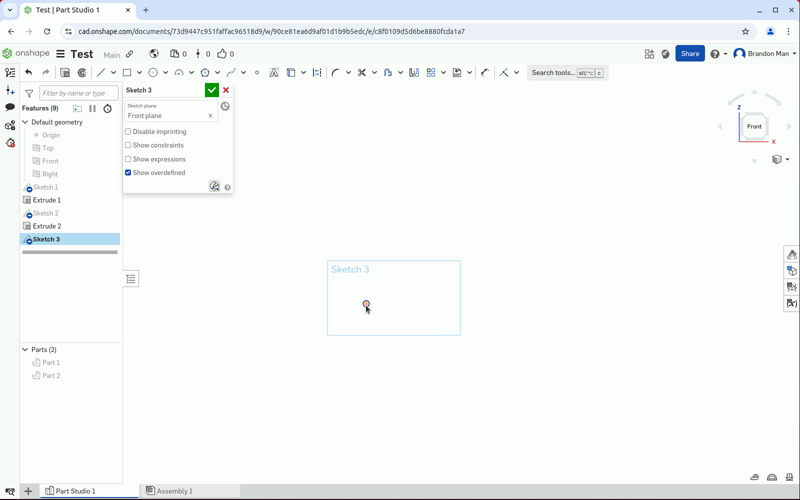
scroll(6)
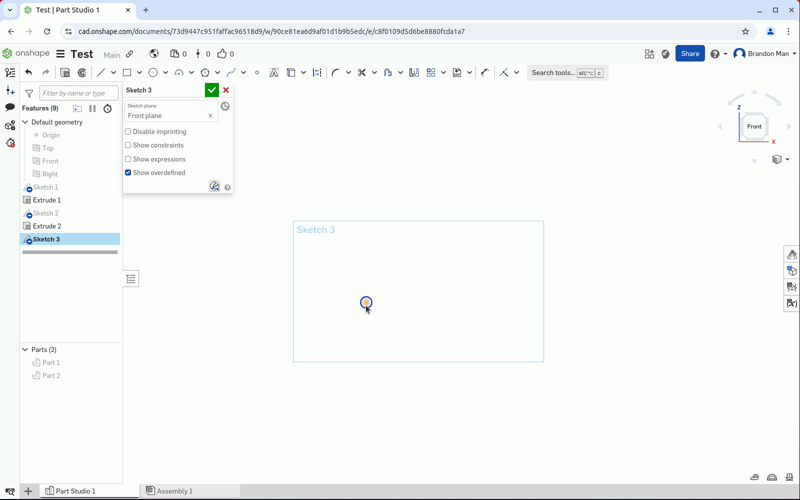
scroll(6)
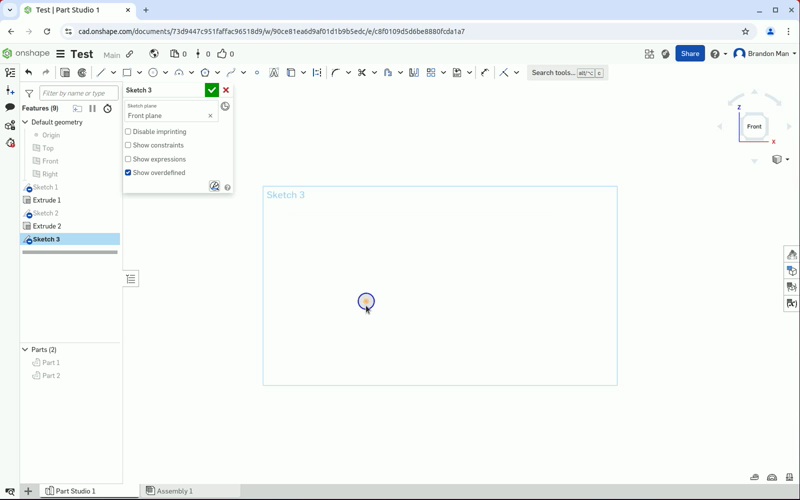
scroll(6)
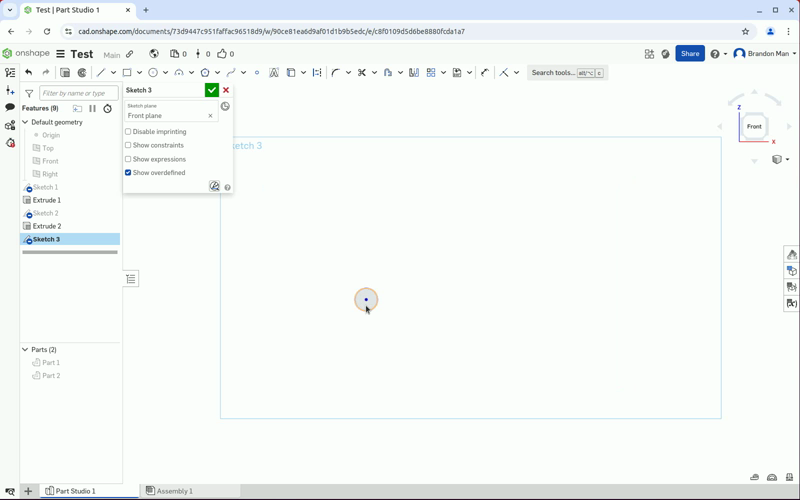
scroll(6)
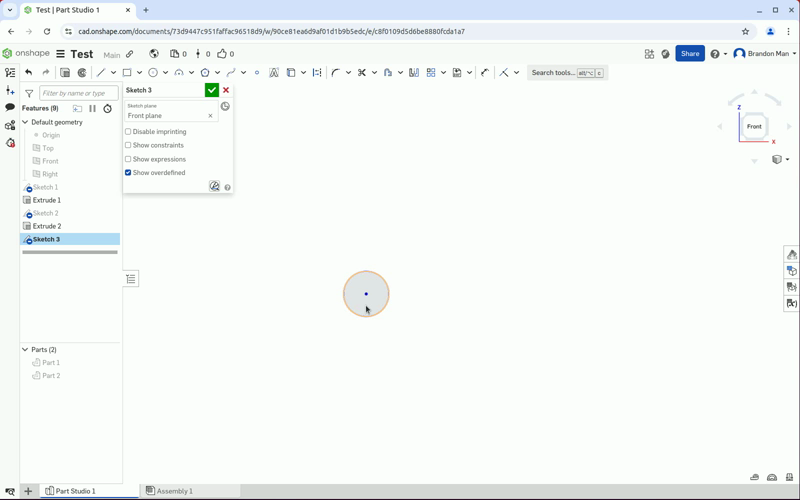
click(366, 305)
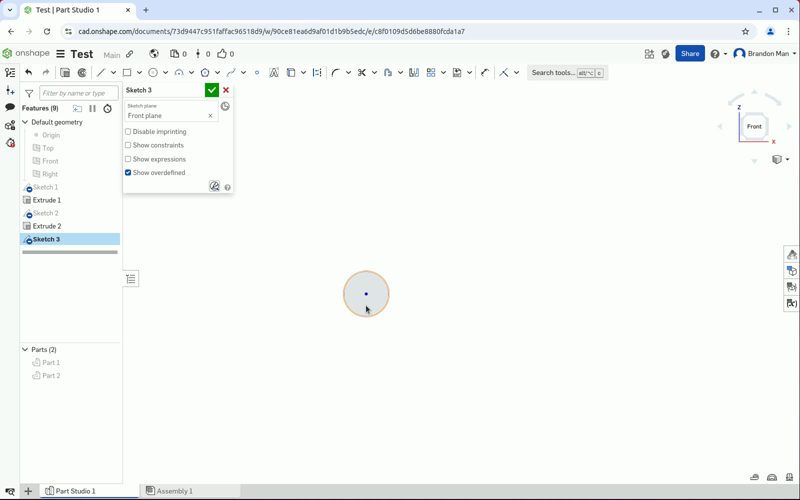
scroll(-6)
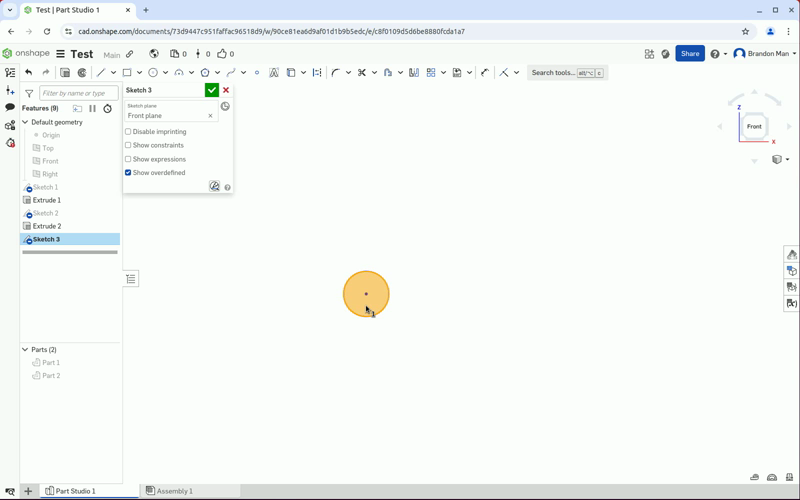
scroll(-6)
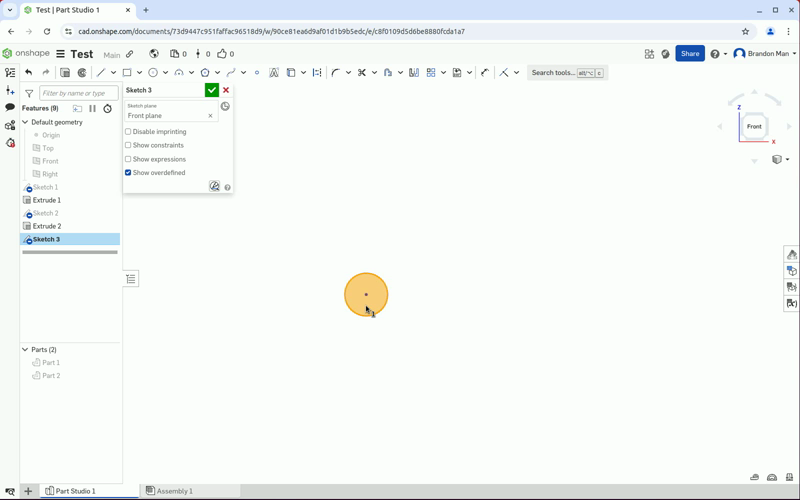
scroll(-6)
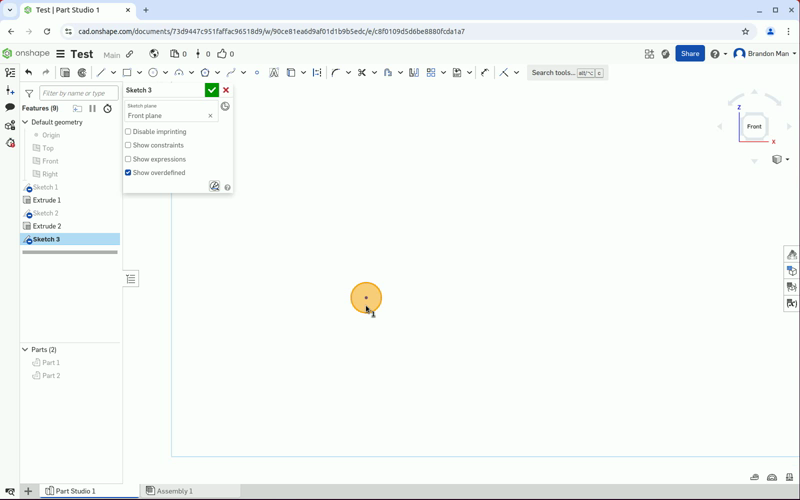
scroll(-6)
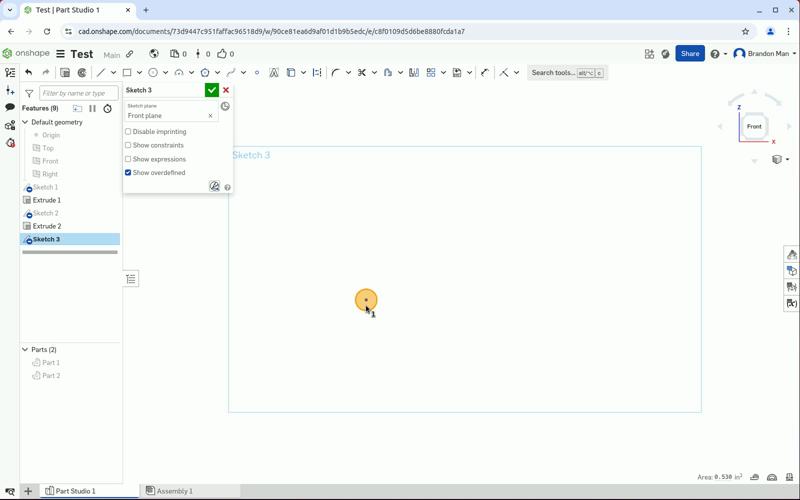
scroll(-6)
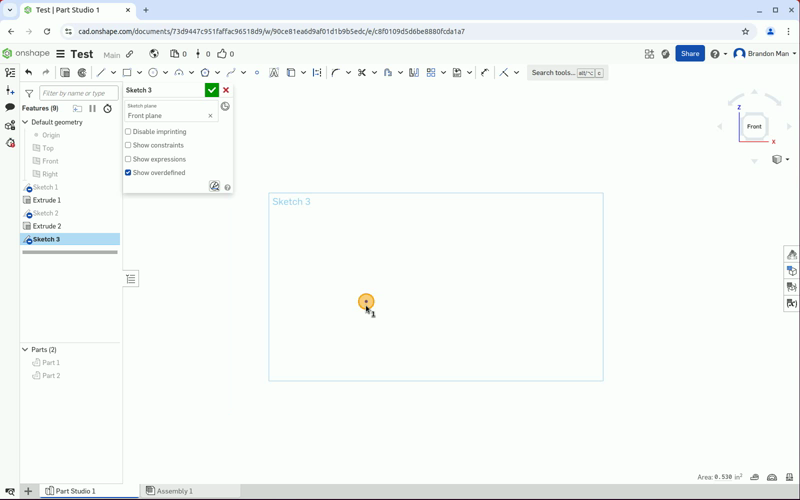
scroll(-6)
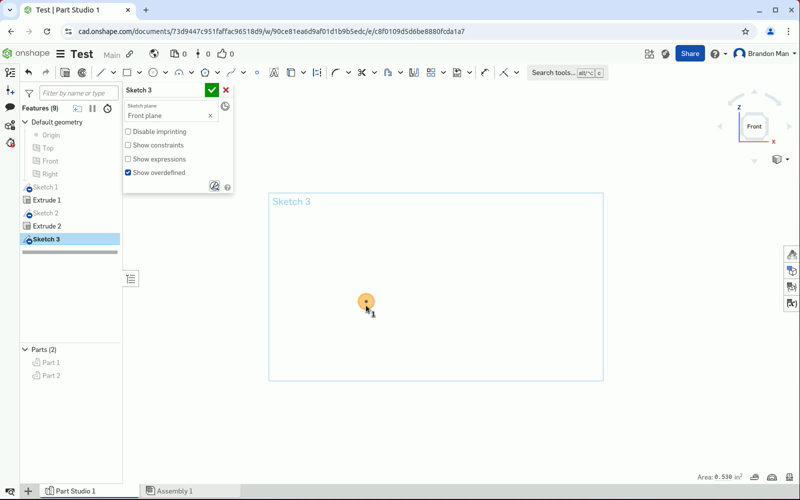
scroll(-6)
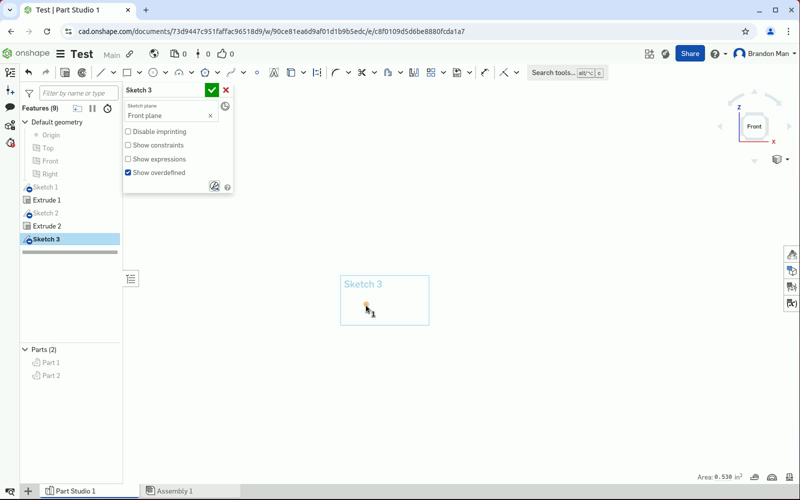
mouse_move(73, 352)
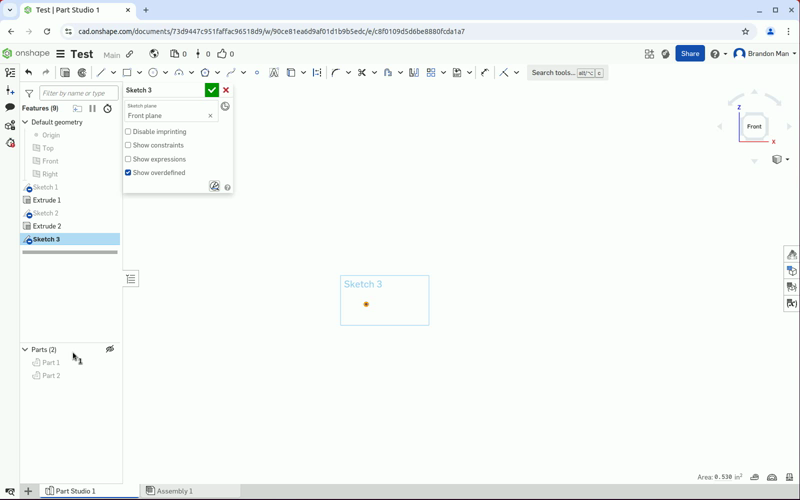
key(shift+y)
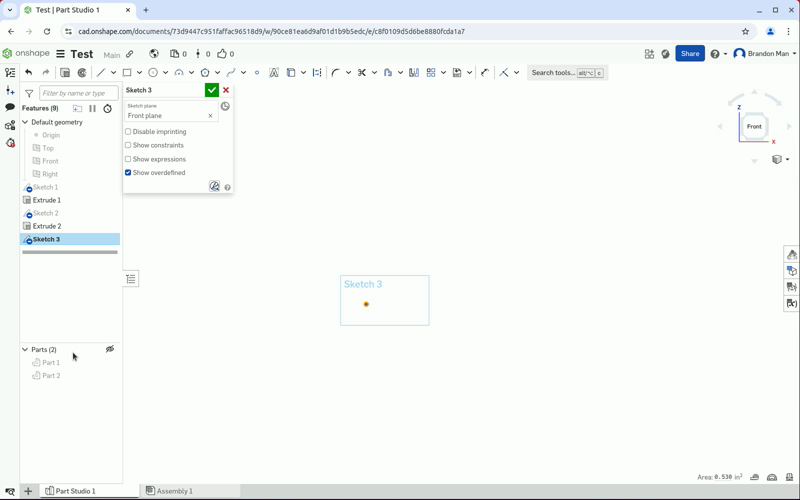
key(shift+e)
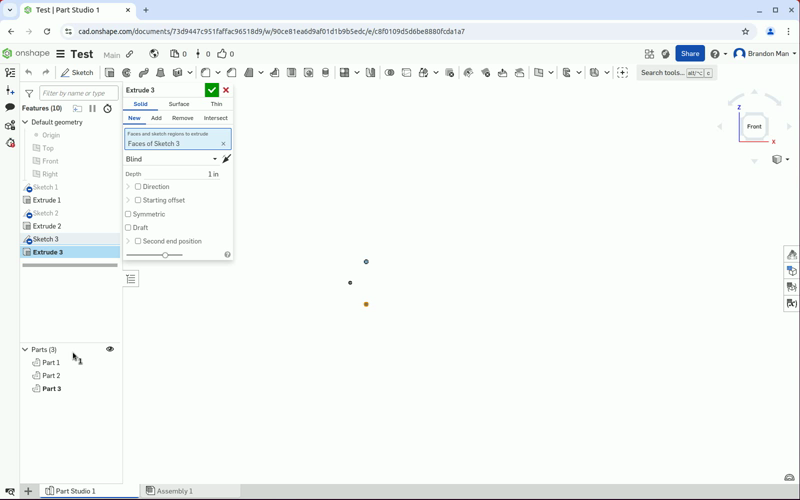
mouse_move(143, 106)
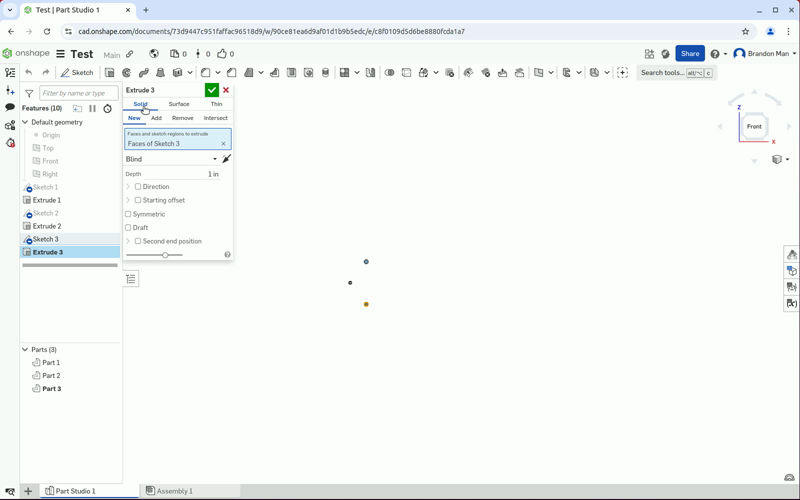
click(143, 106)
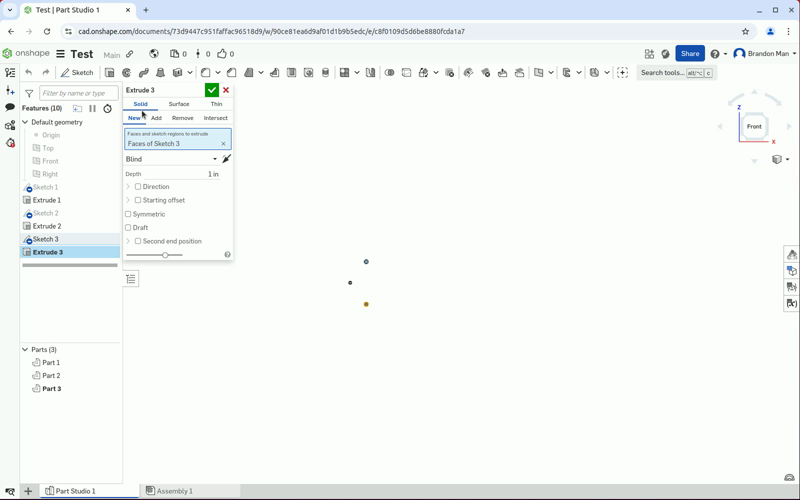
mouse_move(137, 120)
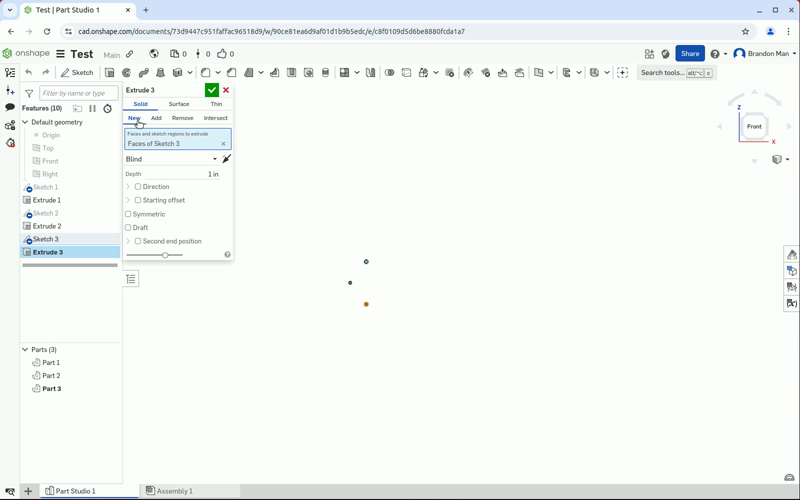
click(137, 120)
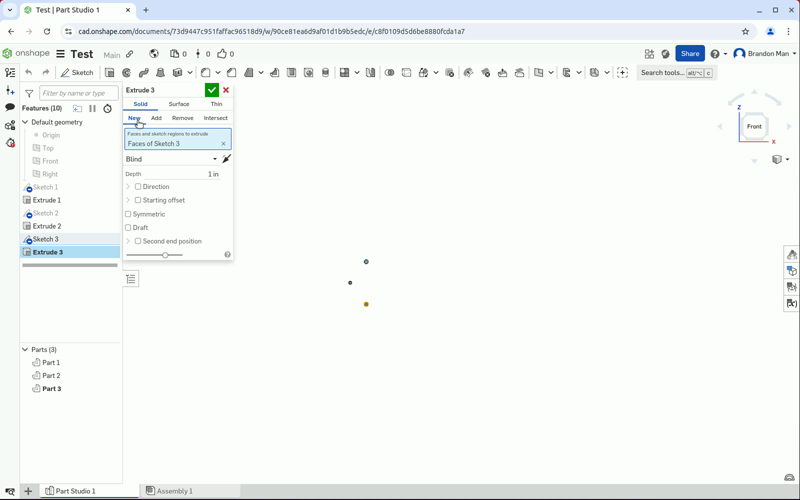
key(tab, 4)
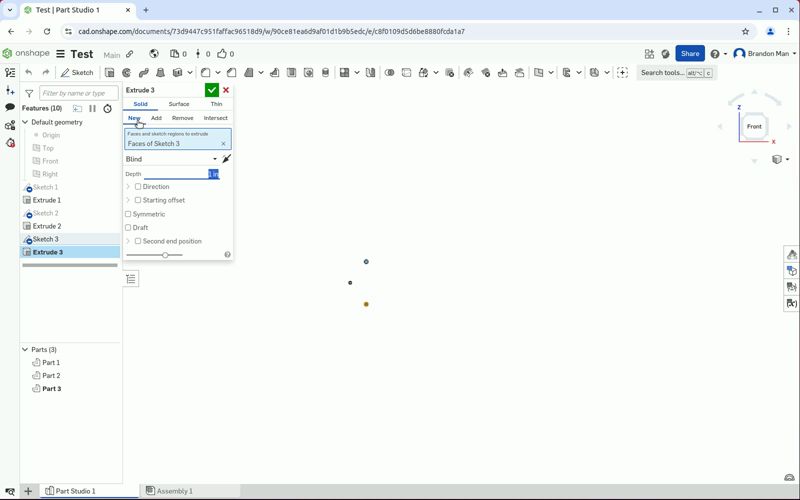
text(2.166)
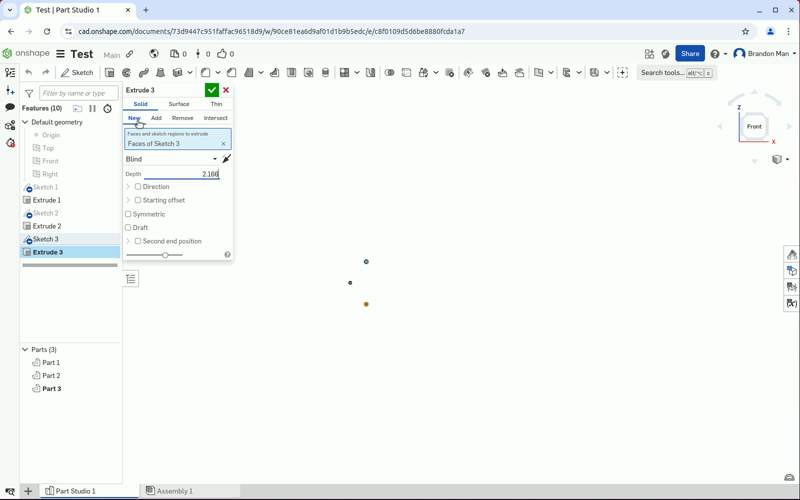
key(enter)
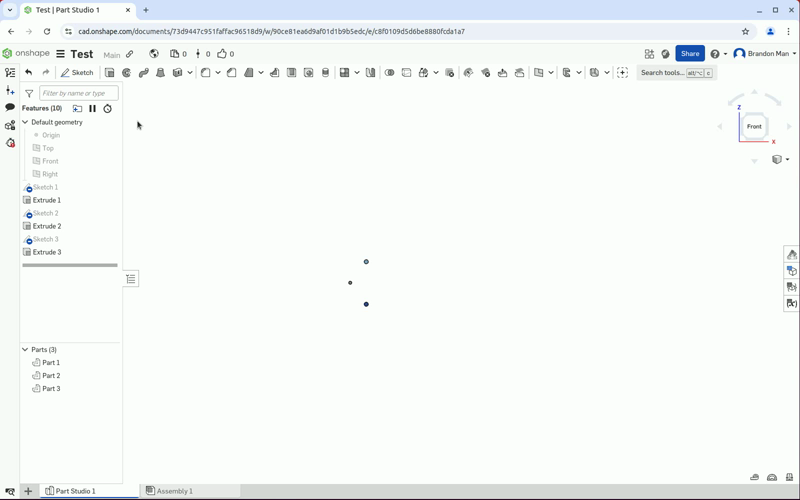
key(shift+h)
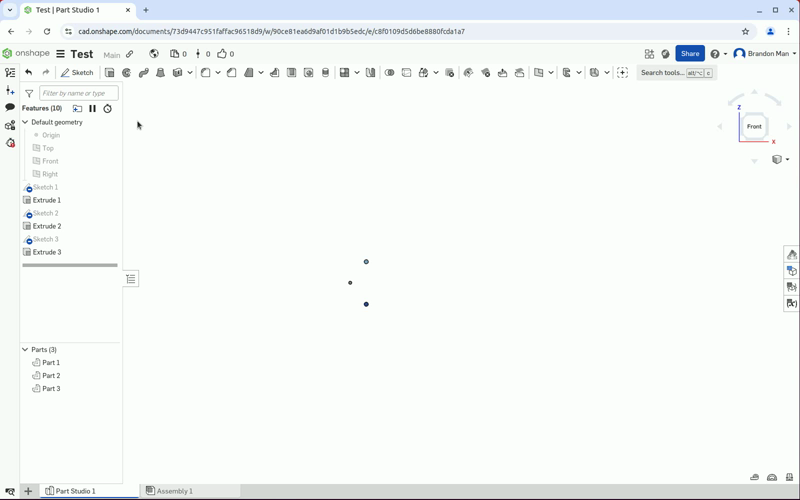
key(shift+h)
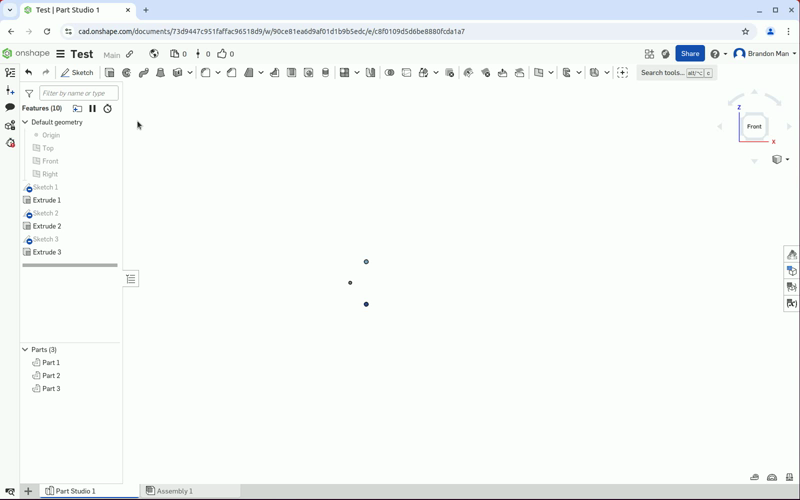
mouse_move(73, 189)
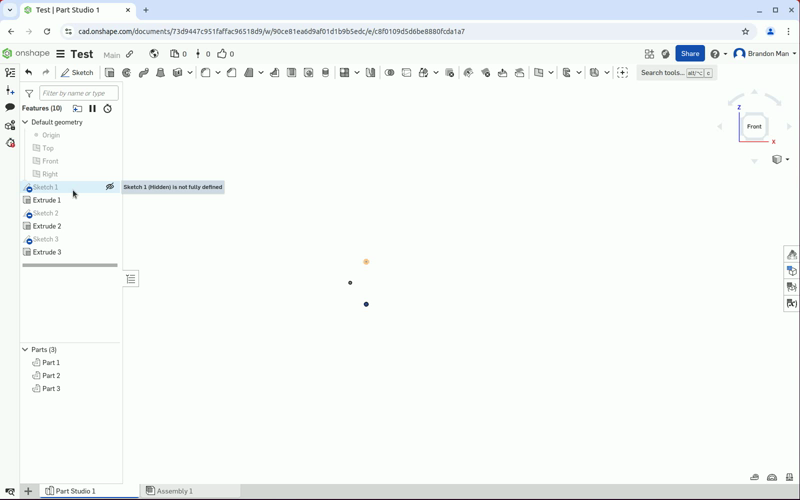
click(73, 189)
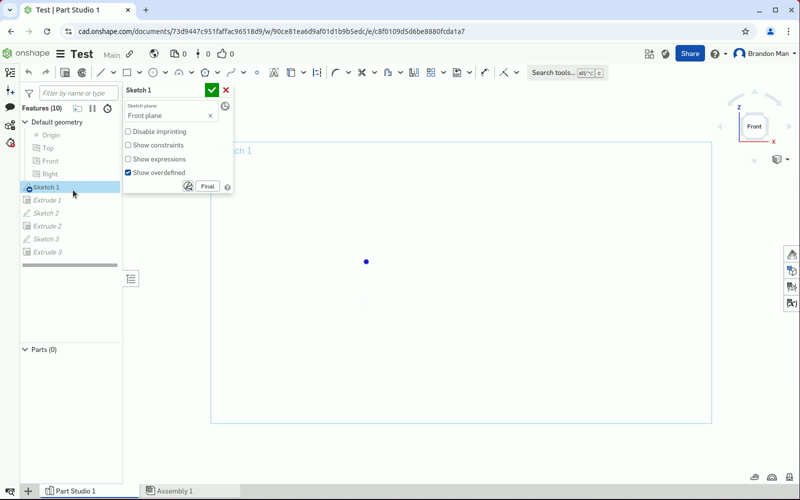
mouse_move(229, 92)
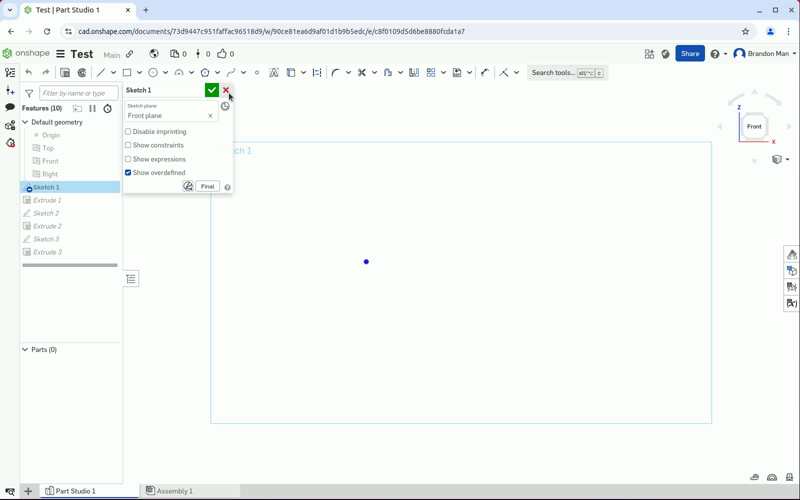
click(229, 92)
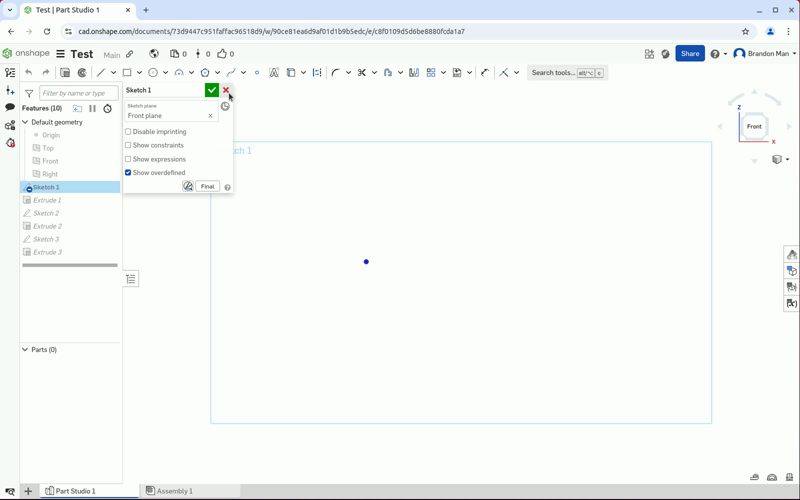
key(shift+s)
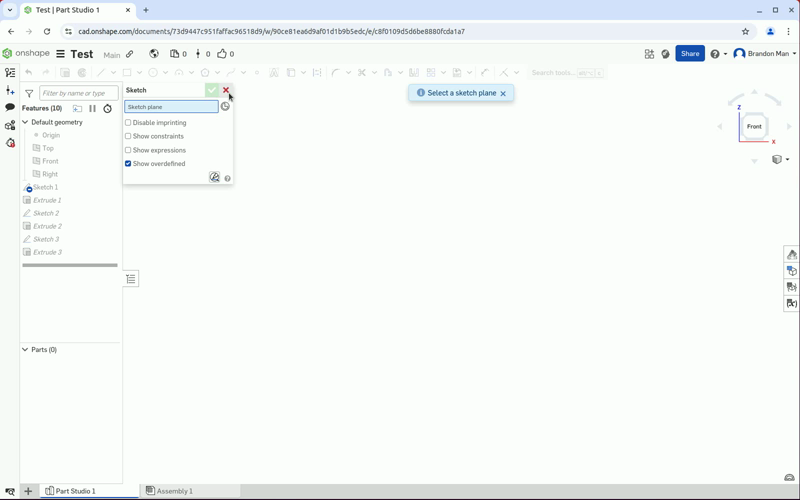
mouse_move(73, 163)
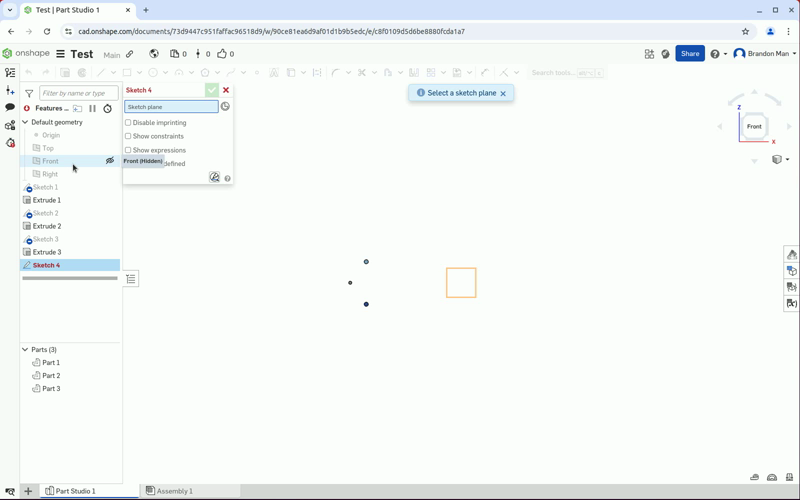
click(73, 163)
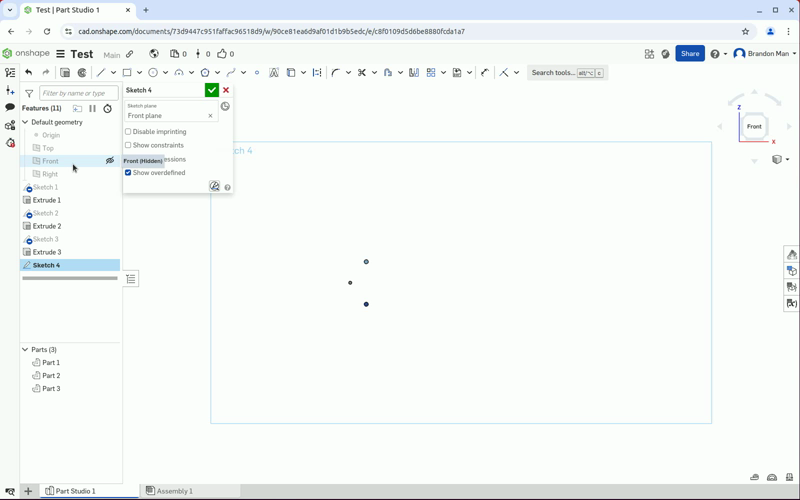
mouse_move(73, 352)
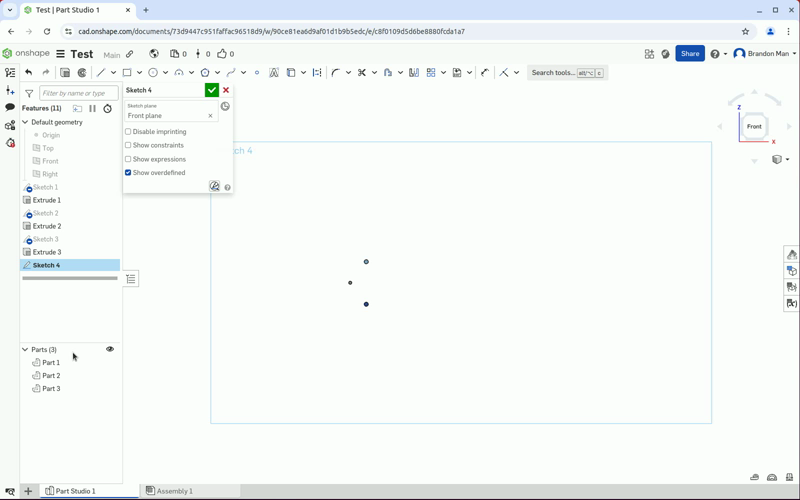
key(y)
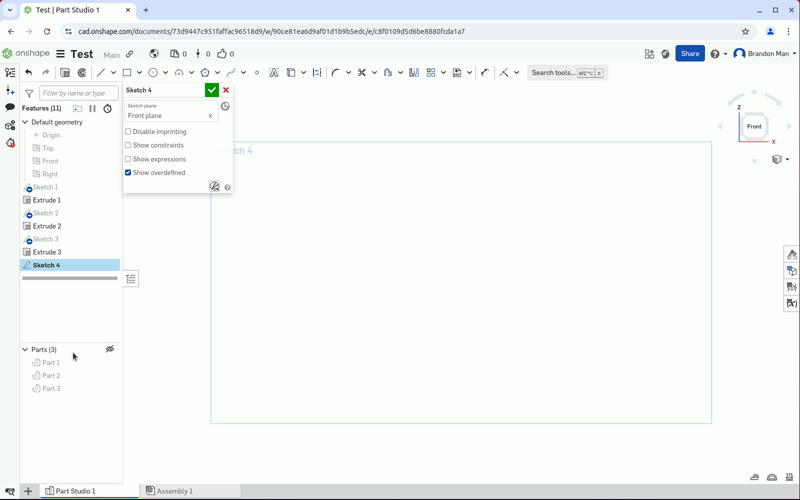
key(c)
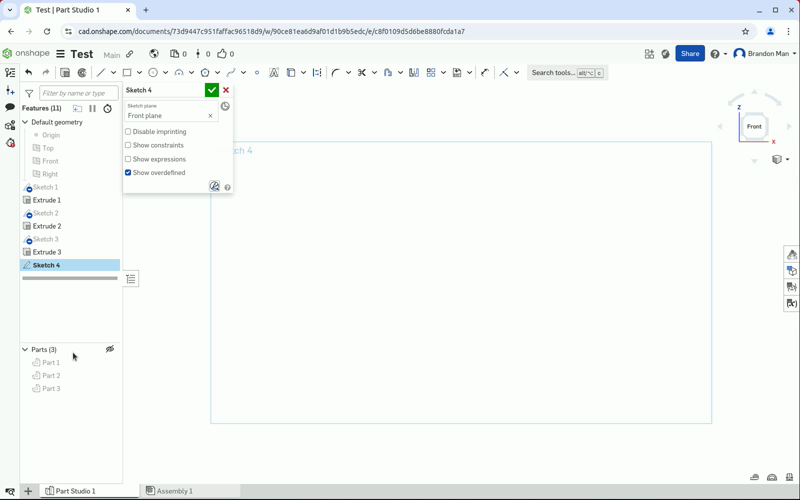
key_down(shift)
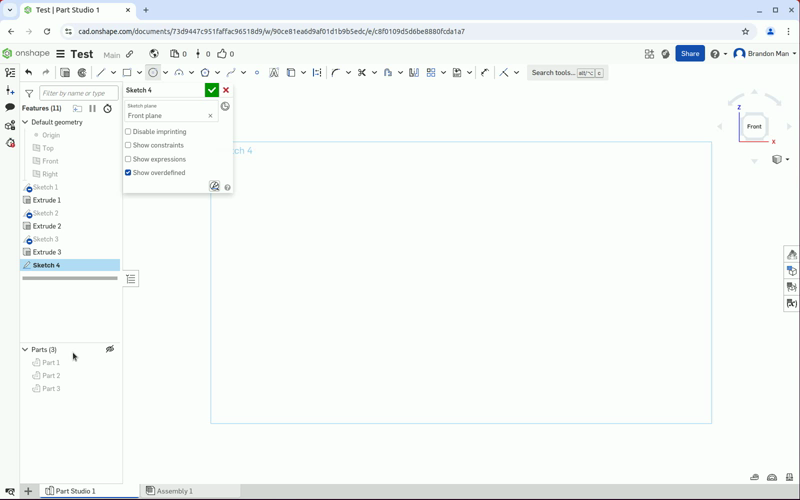
mouse_move(366, 261)
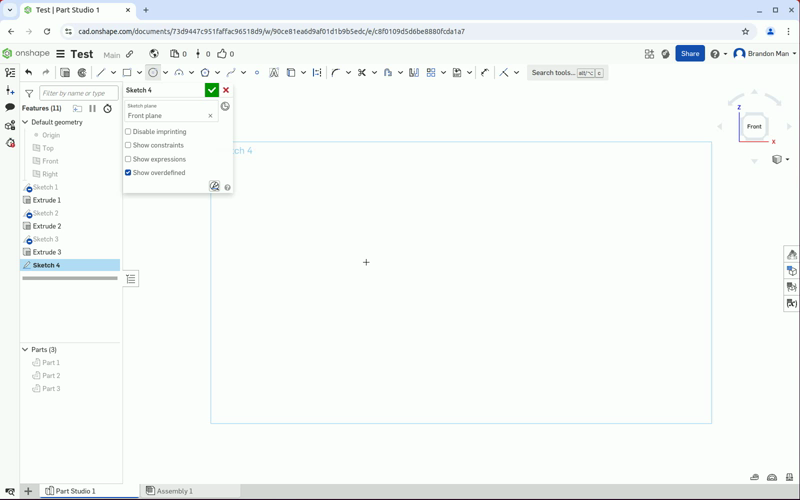
click(366, 261)
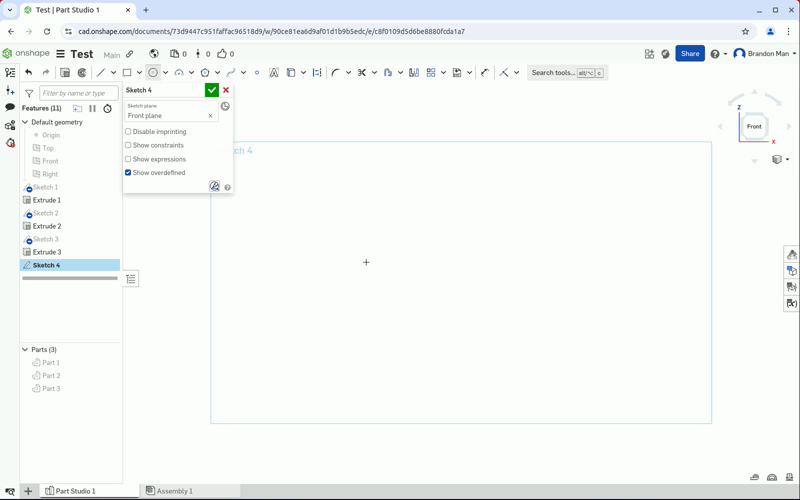
key_up(shift)
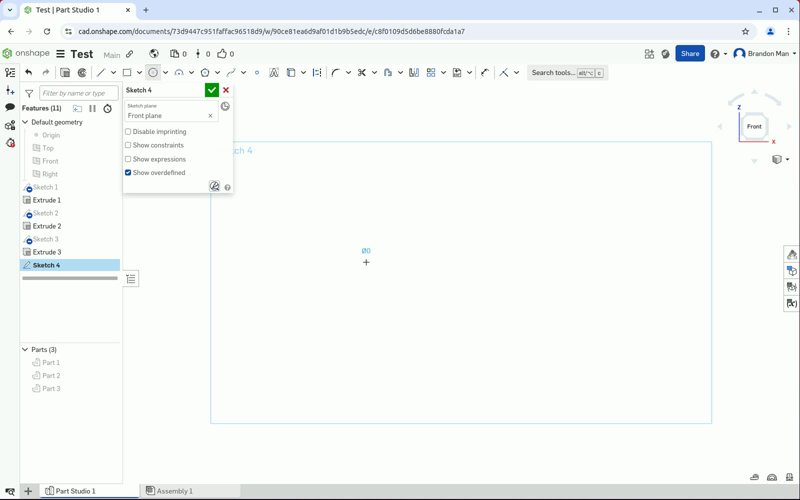
mouse_move(368, 261)
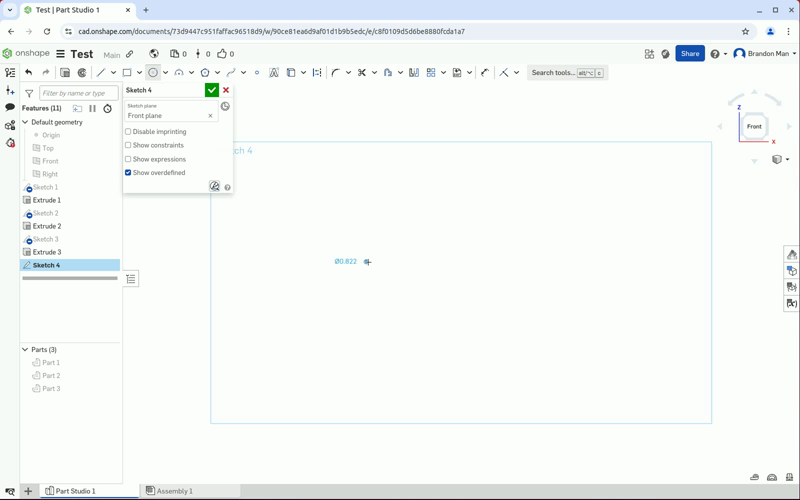
scroll(6)
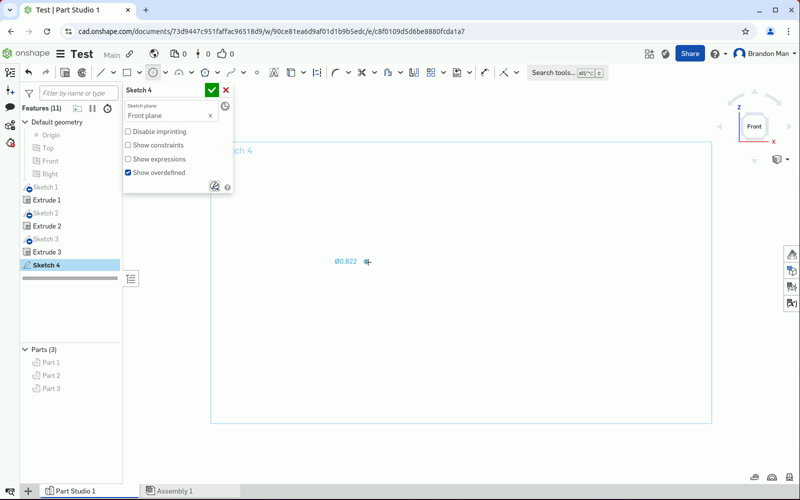
scroll(6)
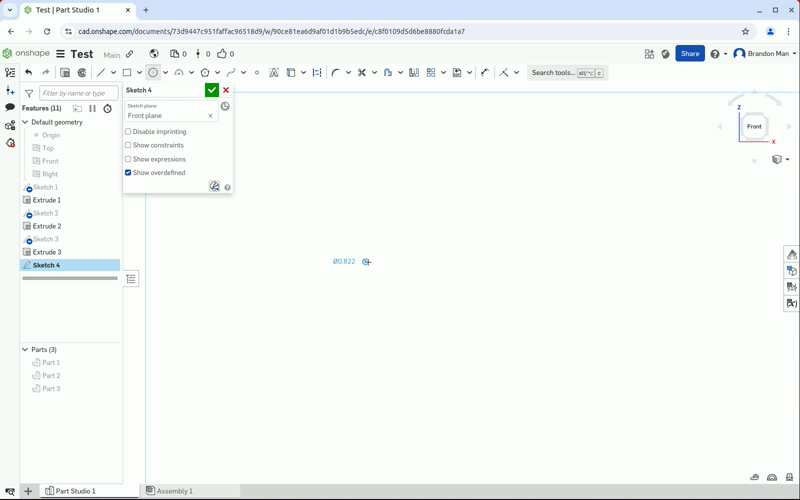
scroll(6)
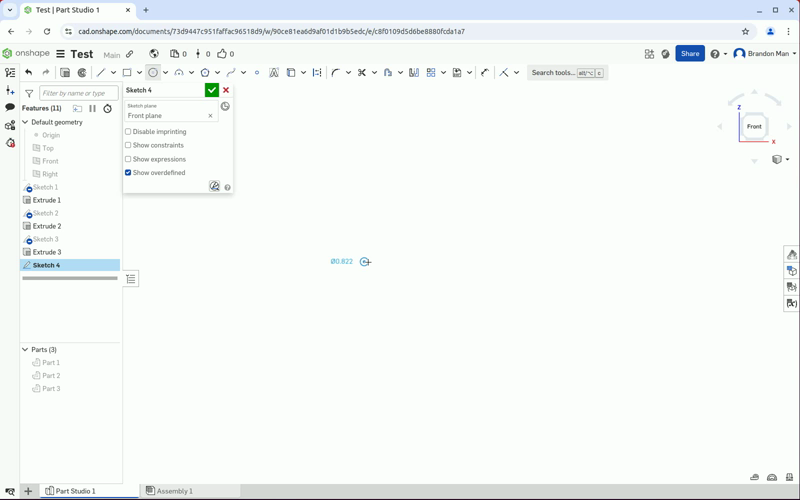
scroll(6)
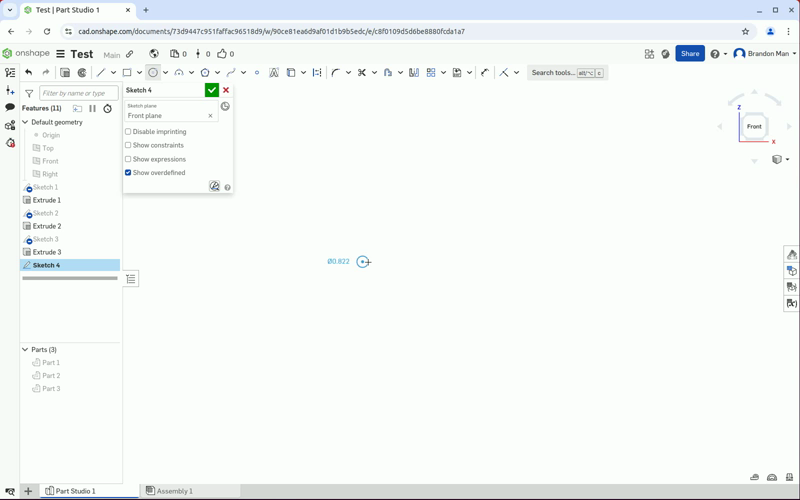
scroll(6)
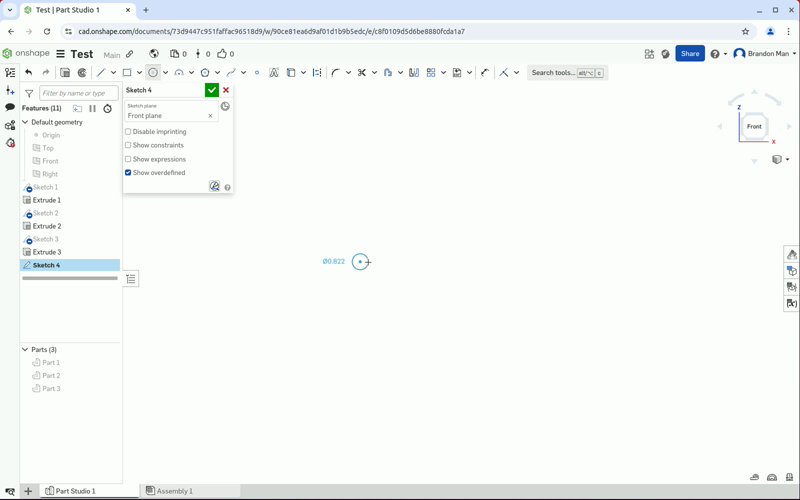
scroll(6)
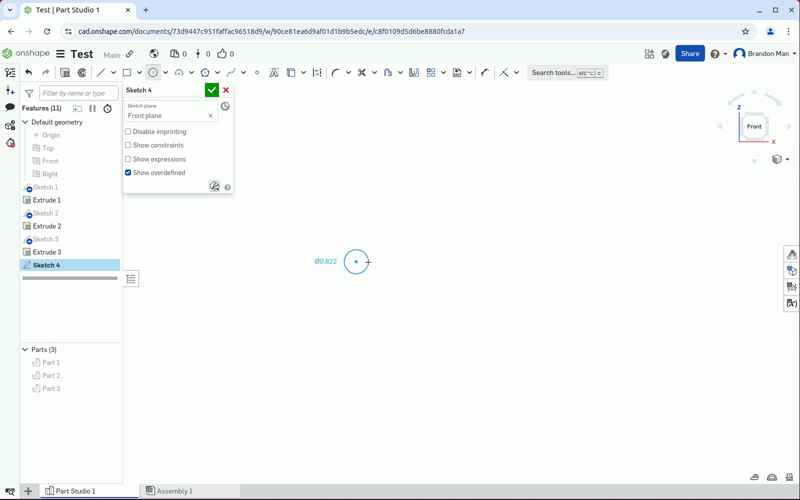
scroll(6)
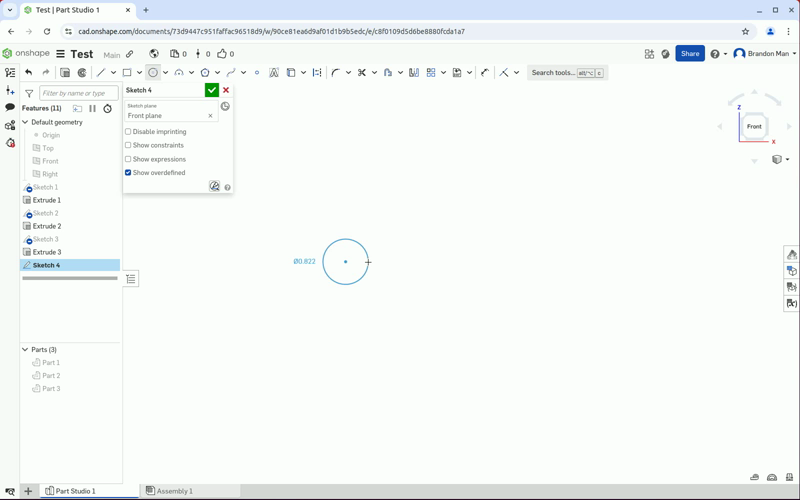
click(368, 261)
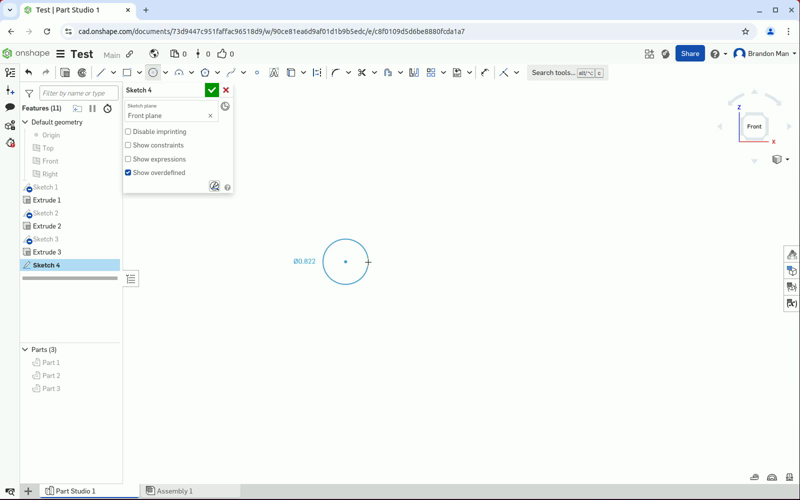
scroll(-6)
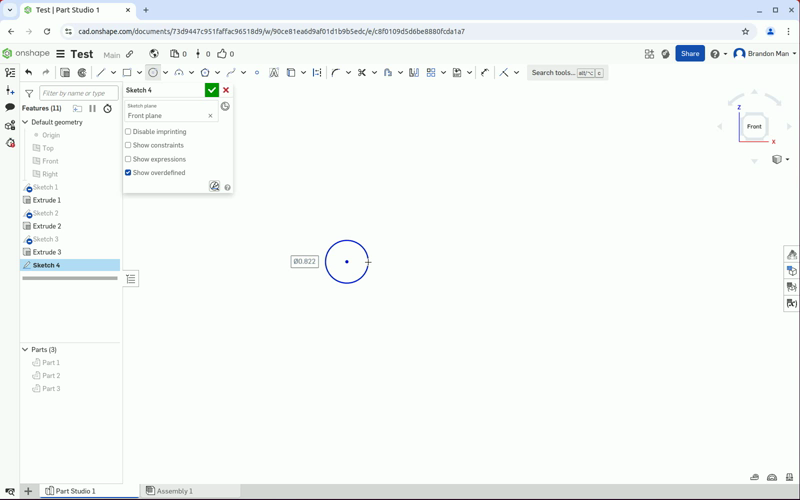
scroll(-6)
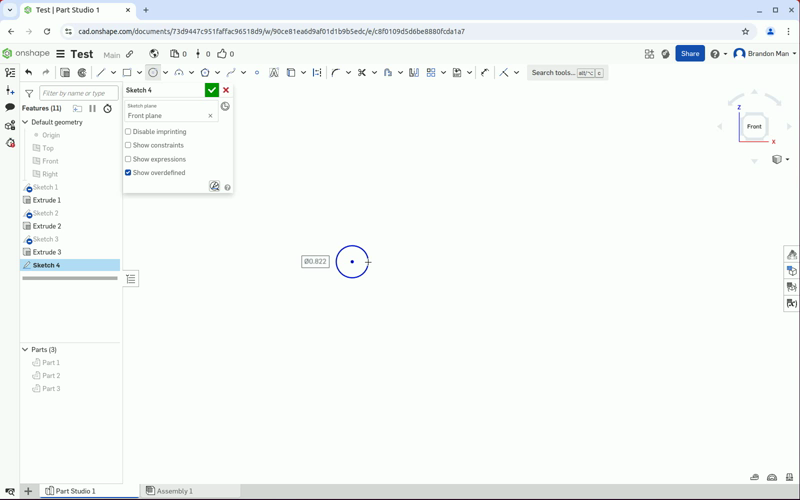
scroll(-6)
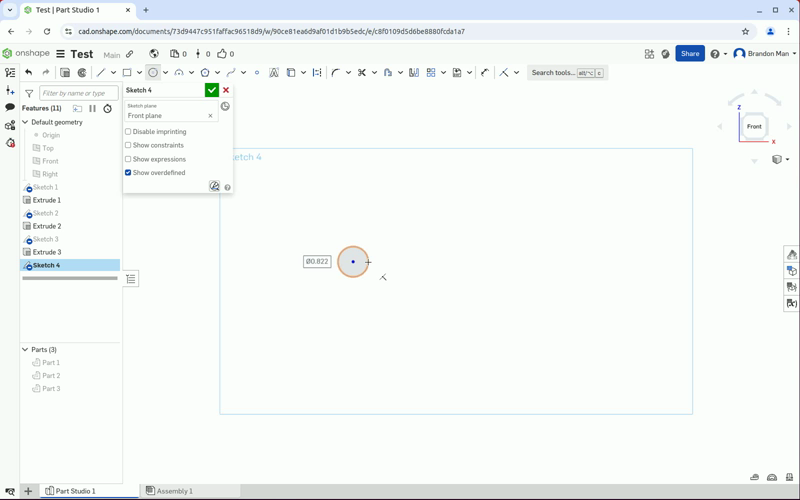
scroll(-6)
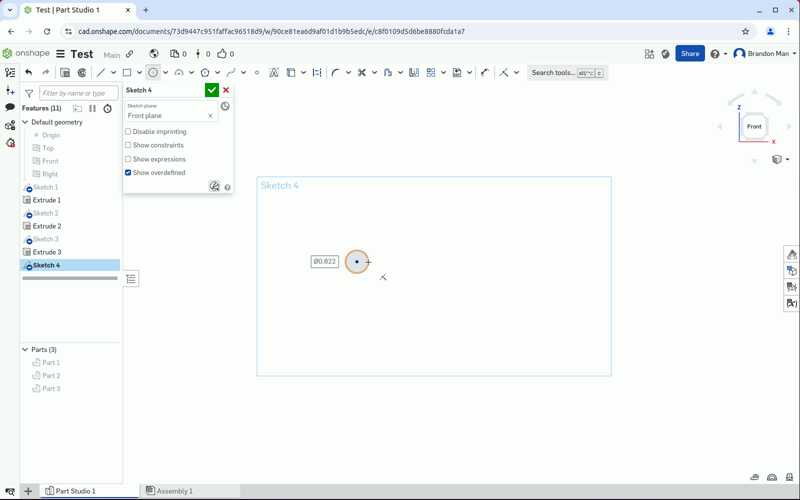
scroll(-6)
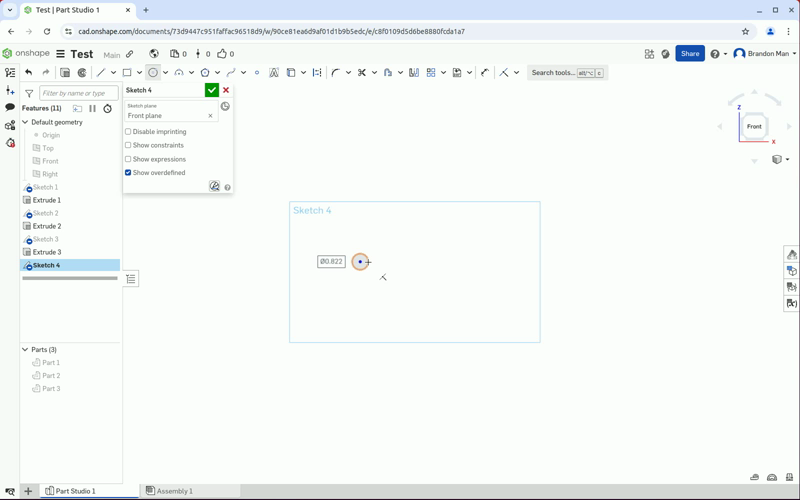
scroll(-6)
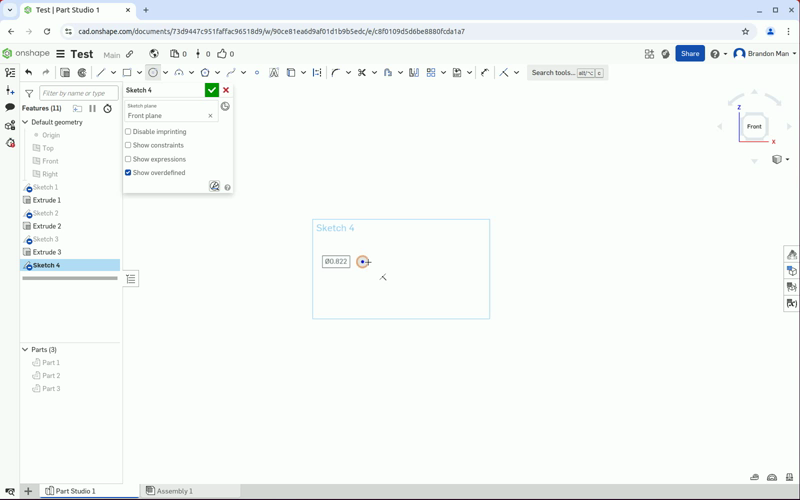
scroll(-6)
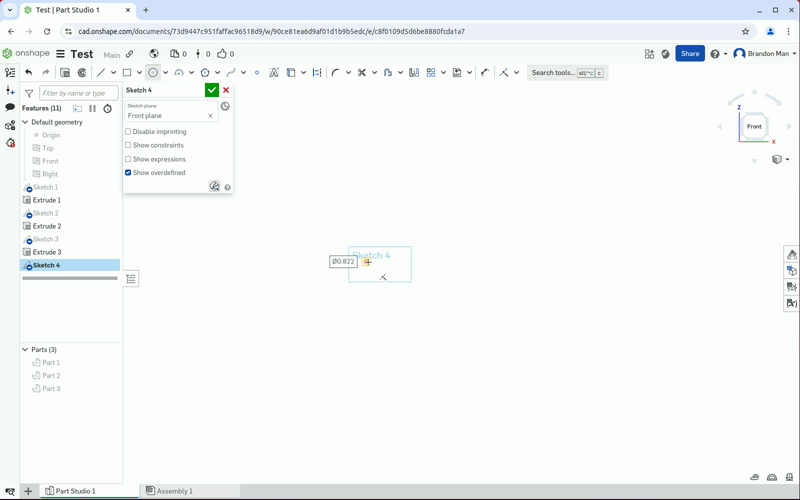
key(esc)
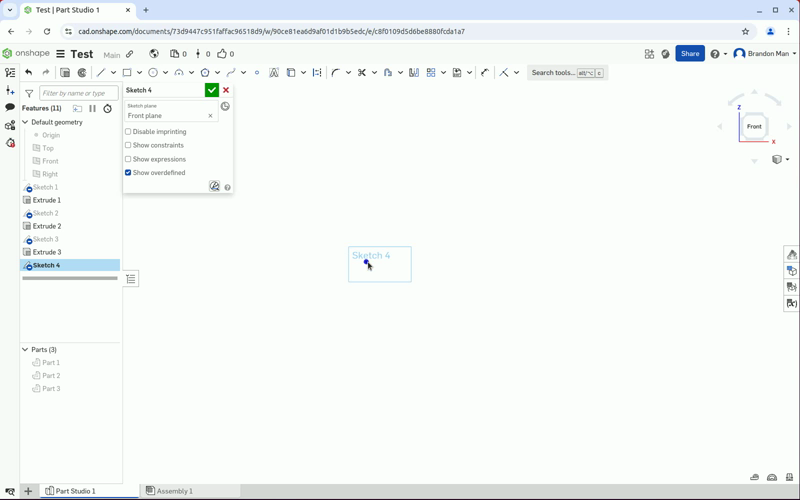
mouse_move(367, 263)
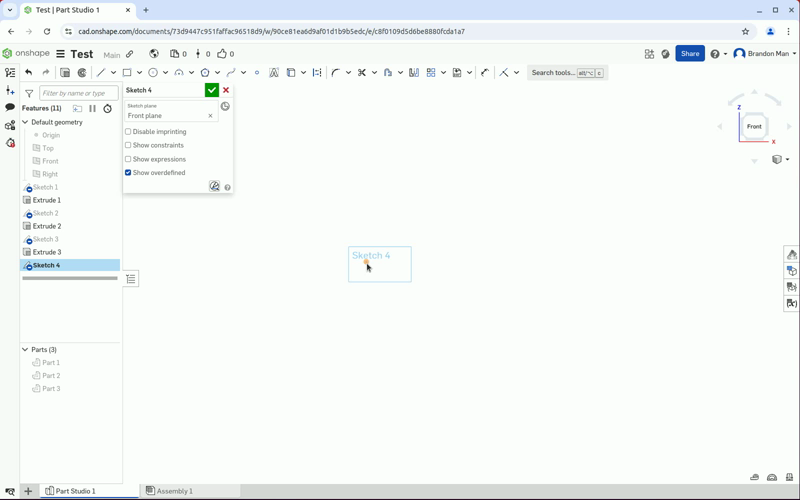
scroll(6)
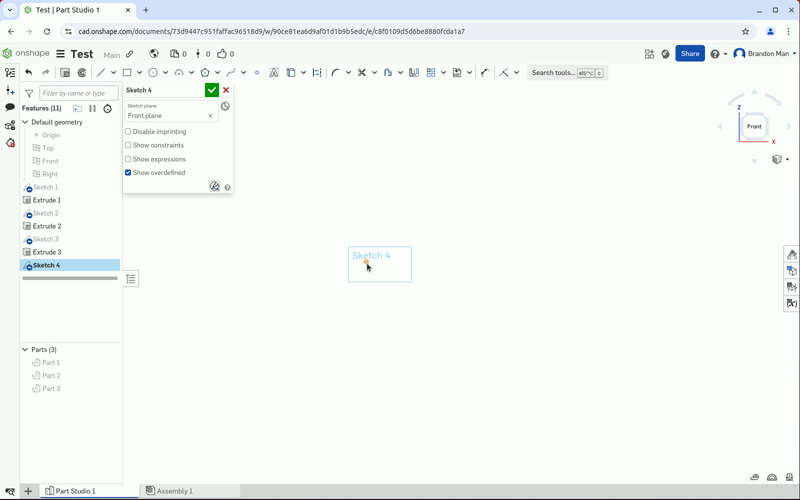
scroll(6)
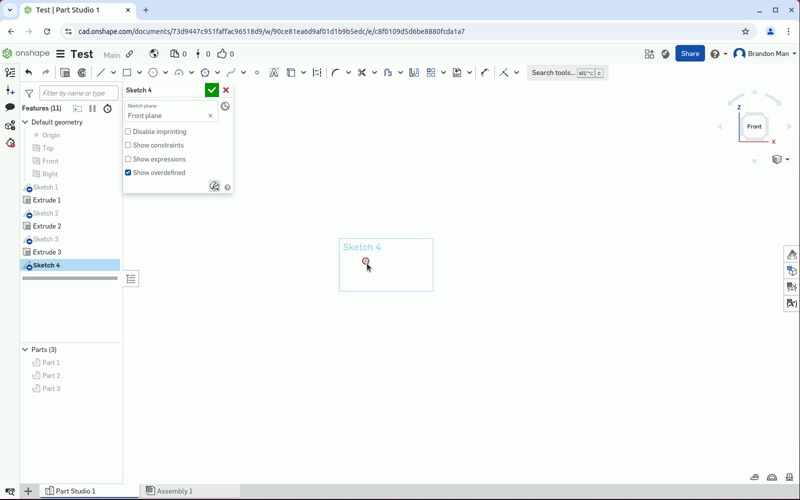
scroll(6)
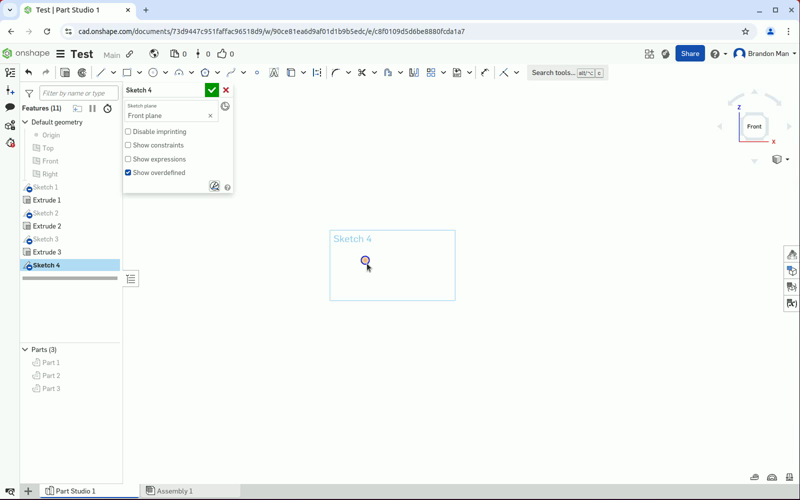
scroll(6)
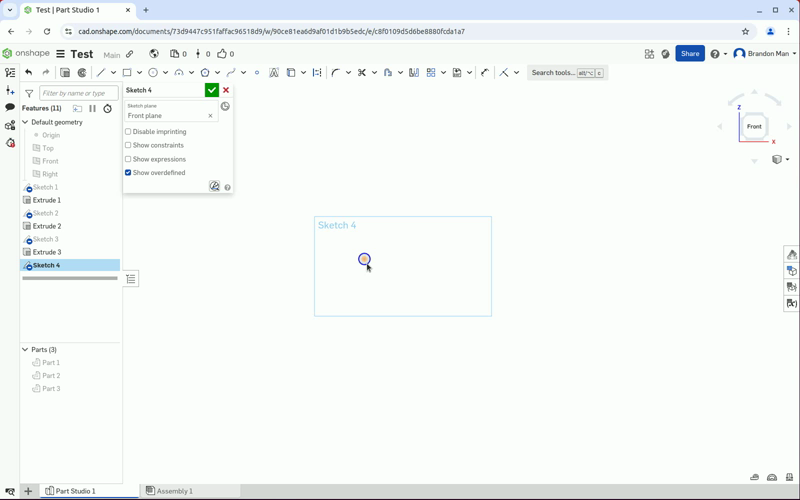
scroll(6)
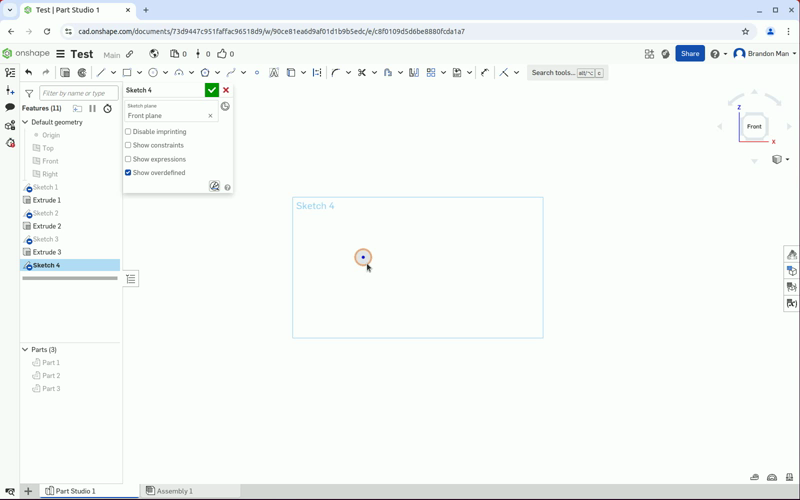
scroll(6)
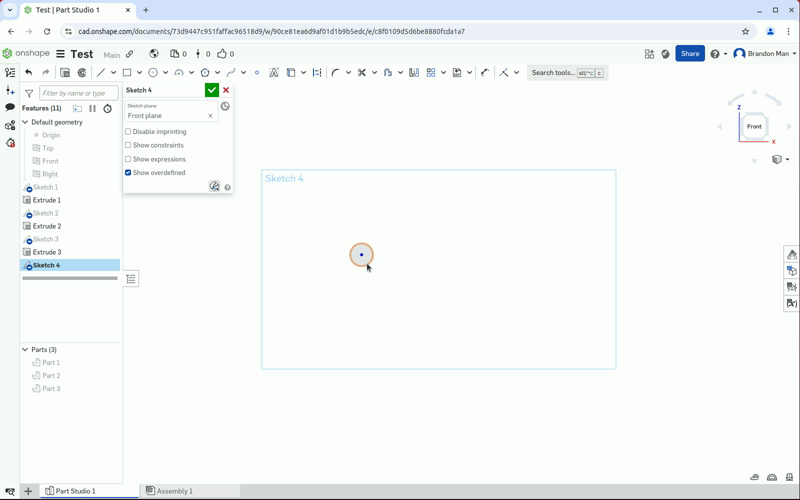
scroll(6)
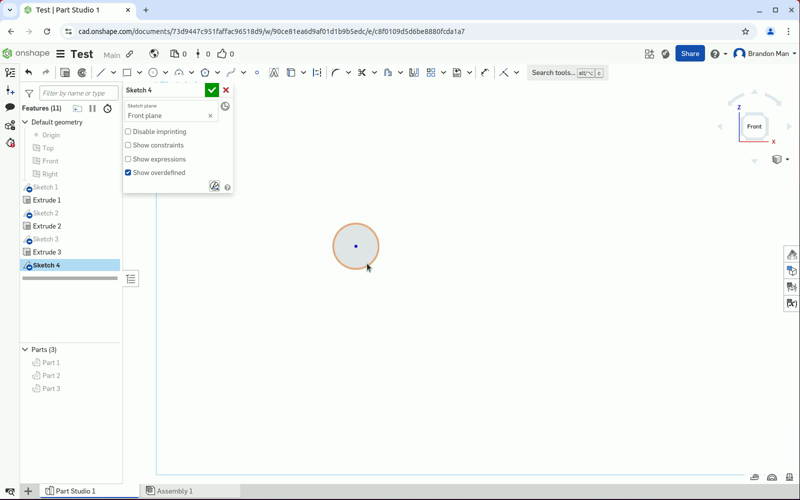
click(367, 263)
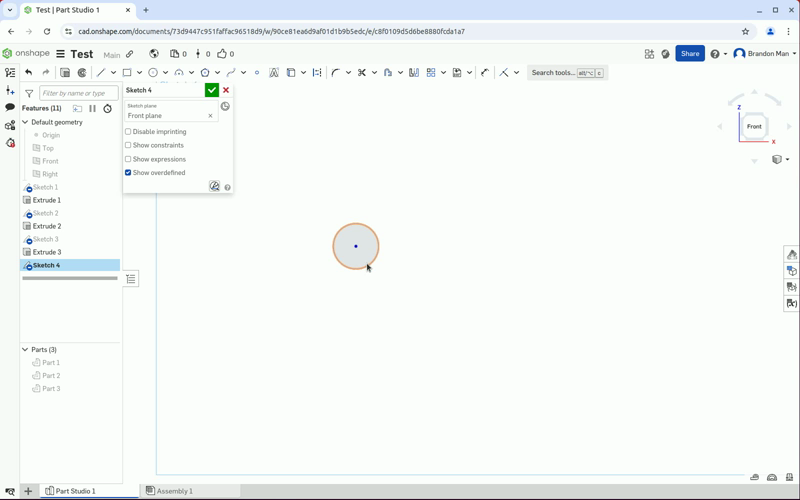
scroll(-6)
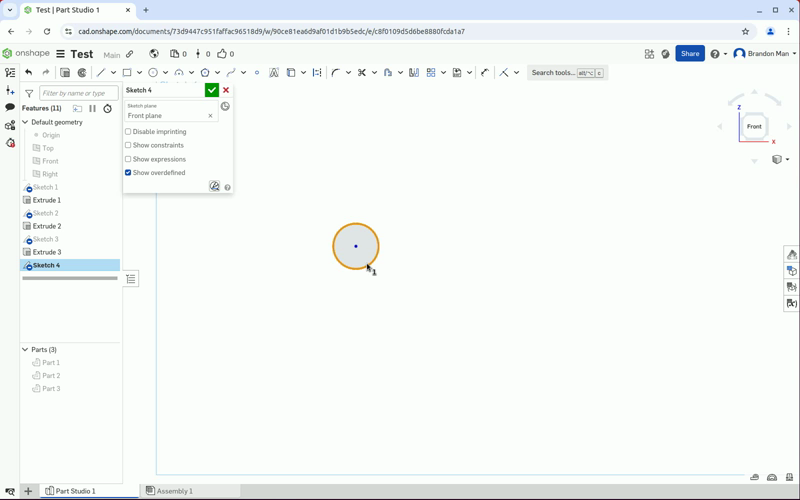
scroll(-6)
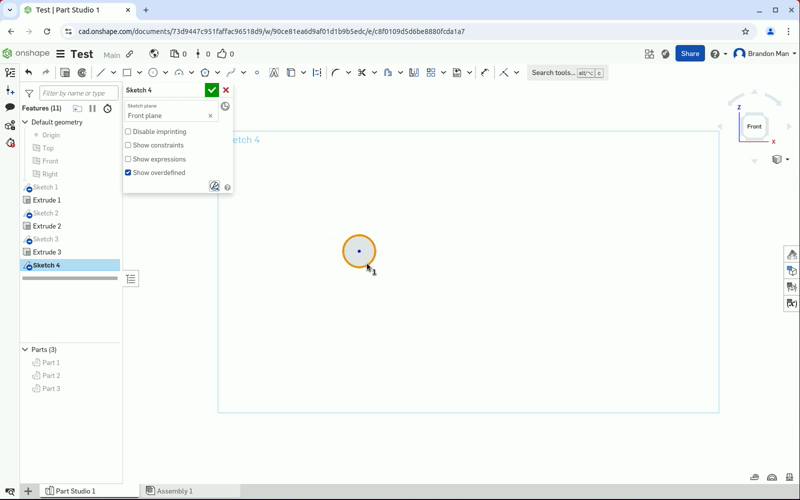
scroll(-6)
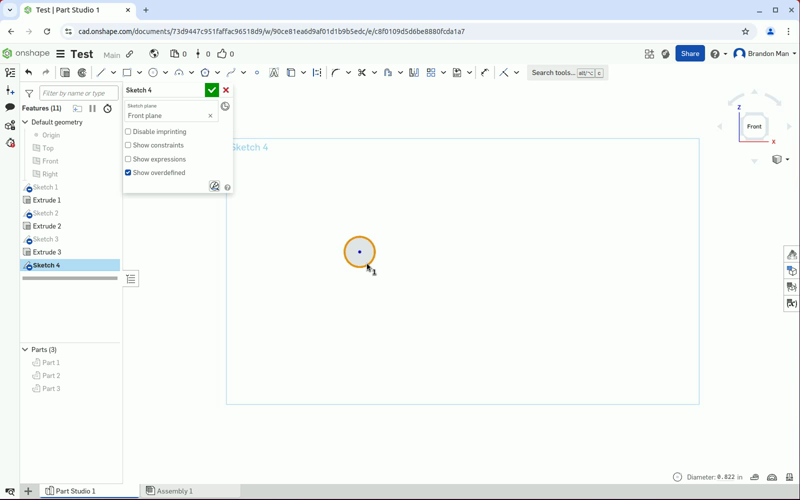
scroll(-6)
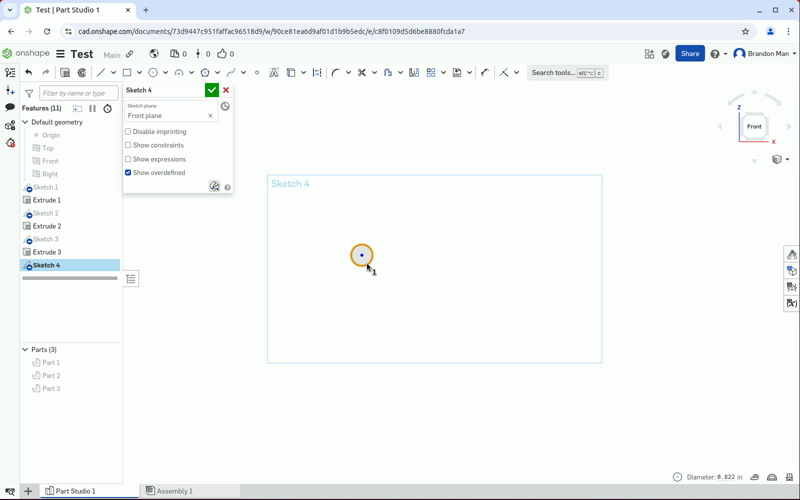
scroll(-6)
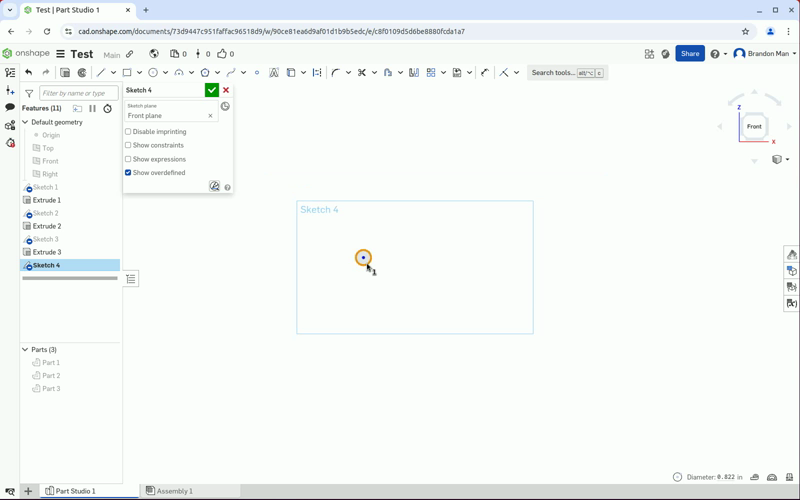
scroll(-6)
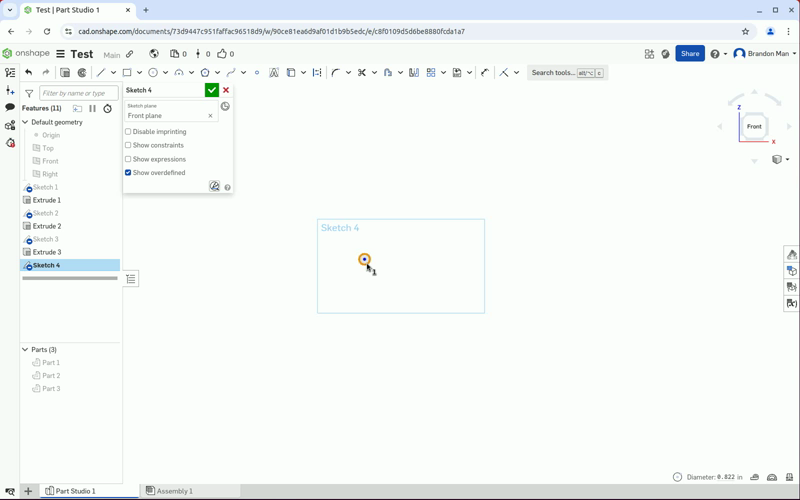
scroll(-6)
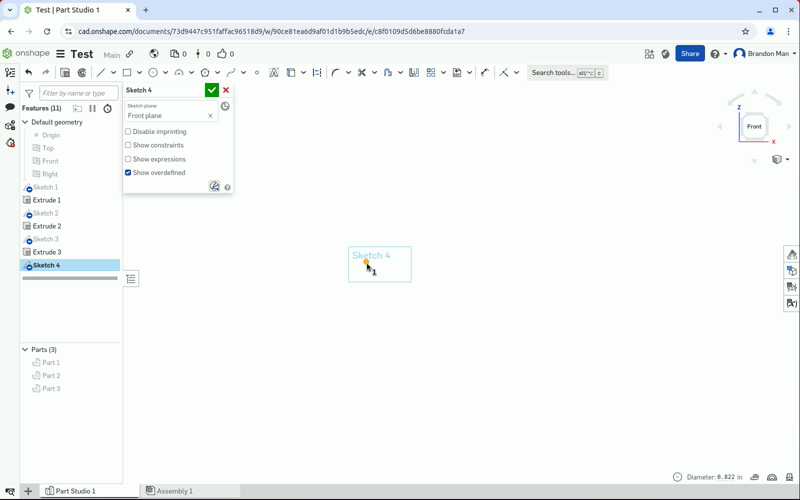
mouse_move(73, 352)
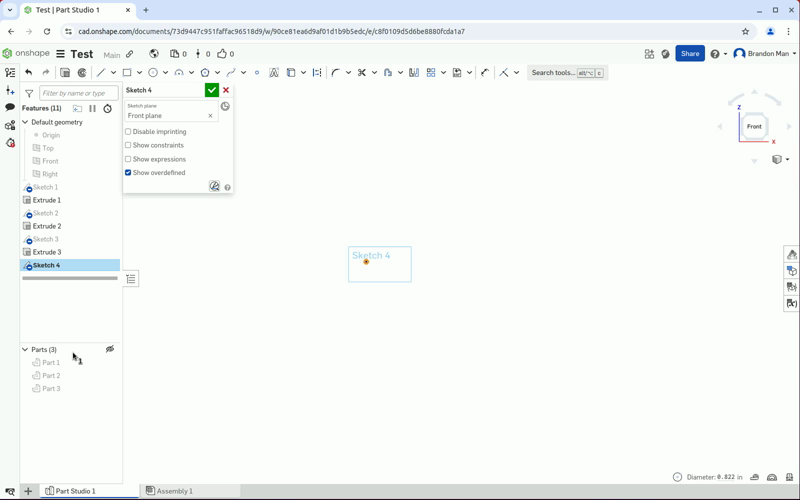
key(shift+y)
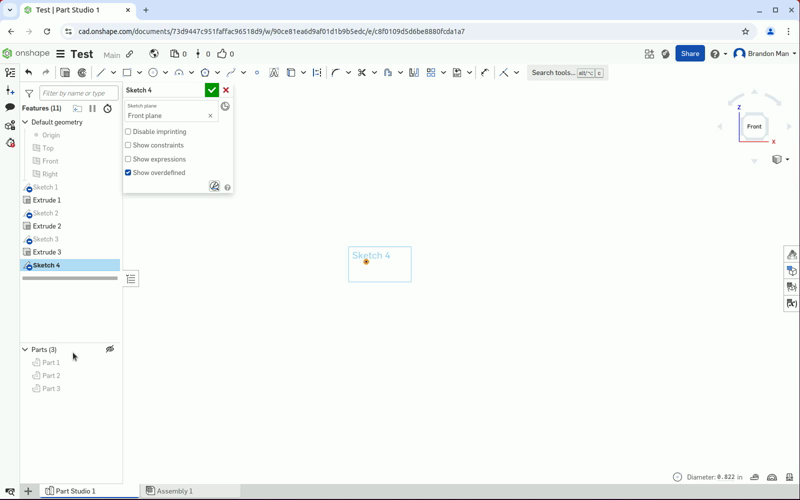
key(shift+e)
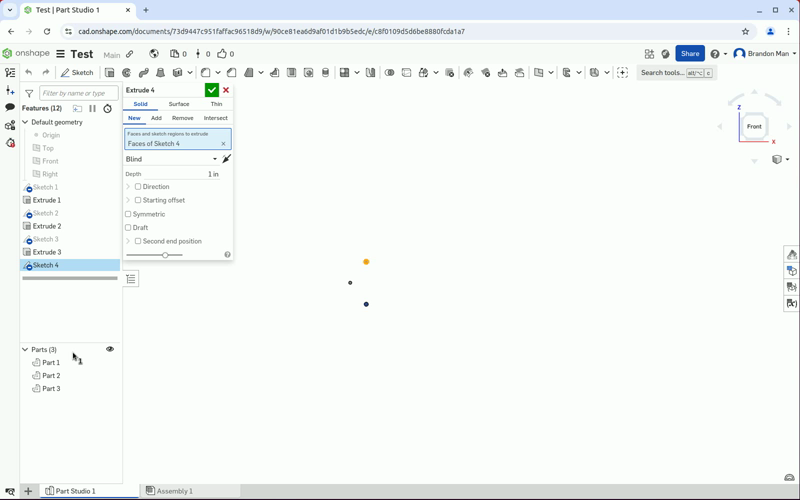
mouse_move(143, 106)
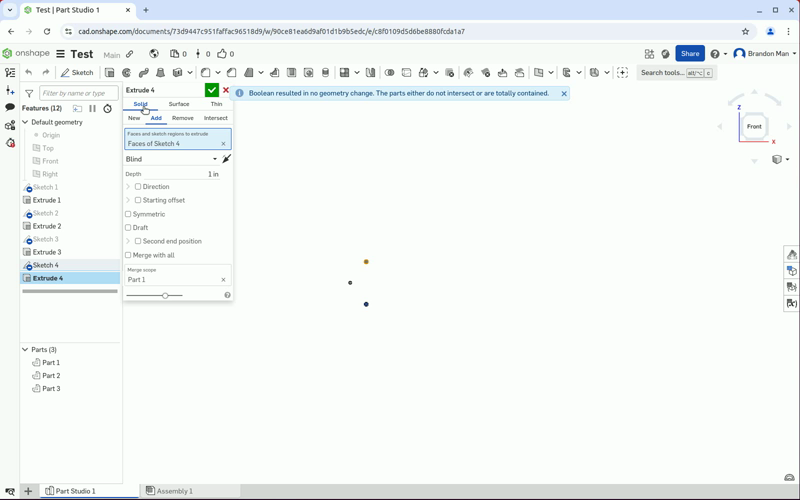
click(143, 106)
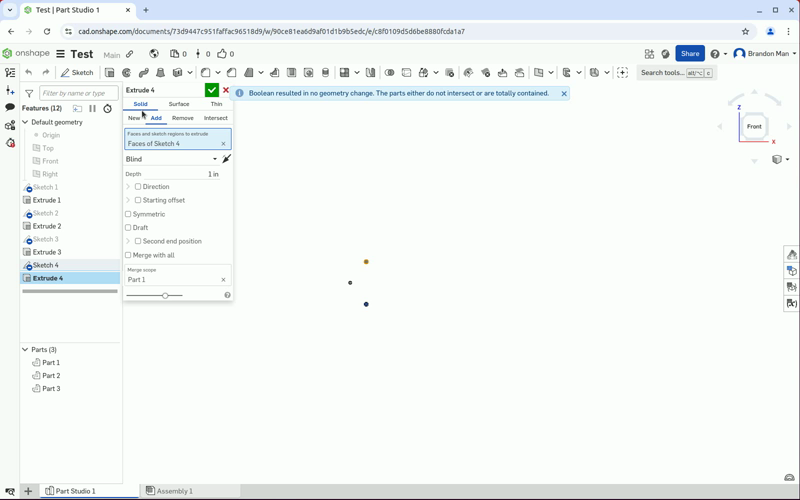
mouse_move(137, 120)
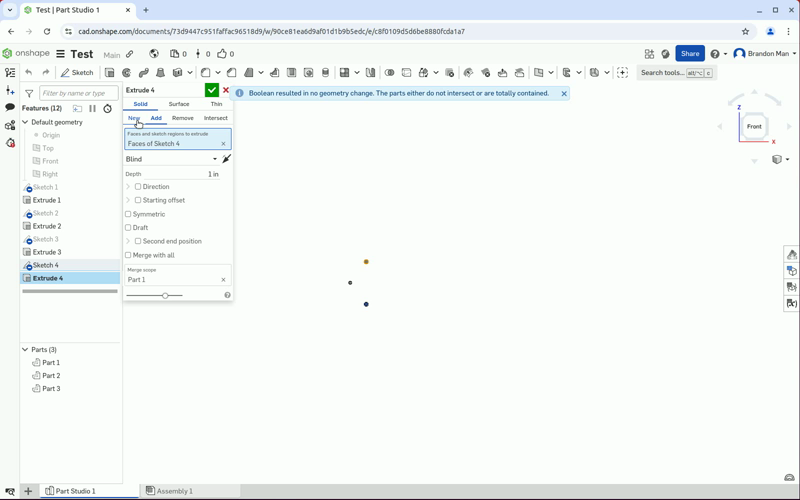
click(137, 120)
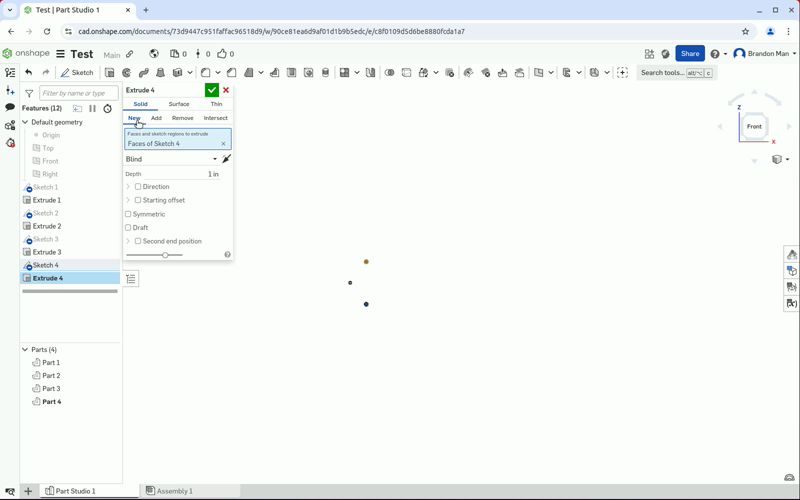
key(tab, 4)
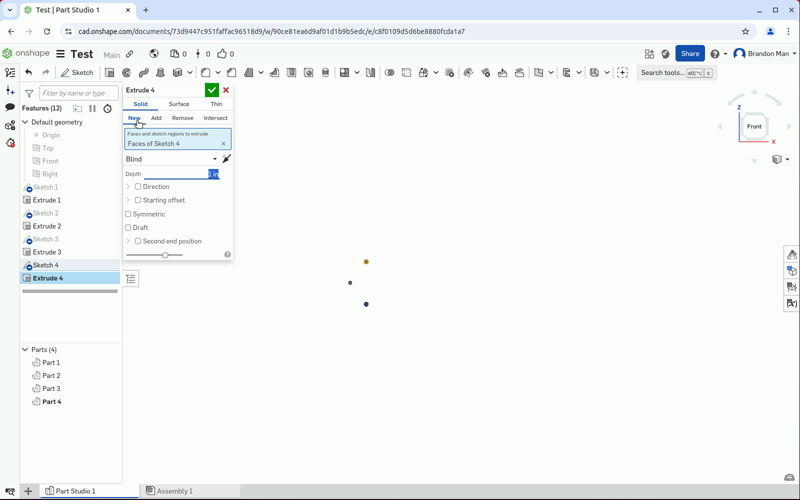
text(2.166)
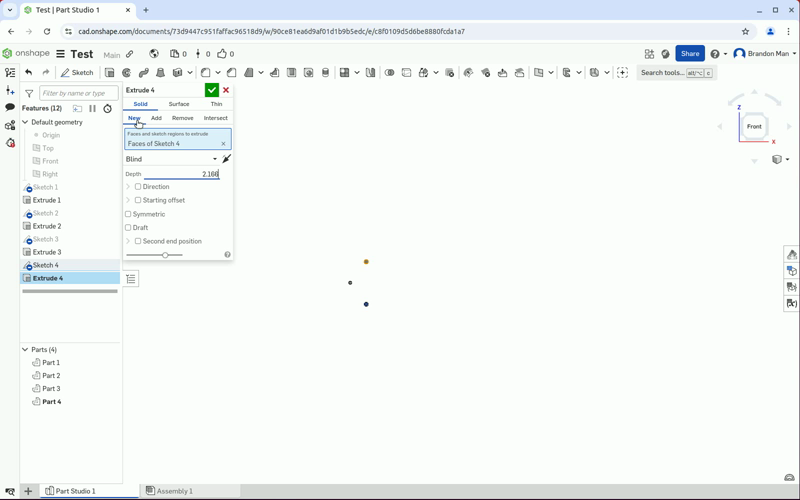
key(enter)
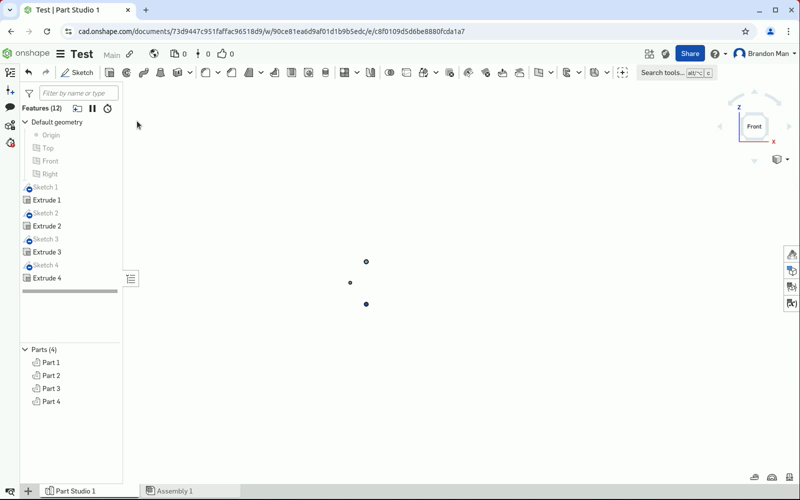
key(shift+h)
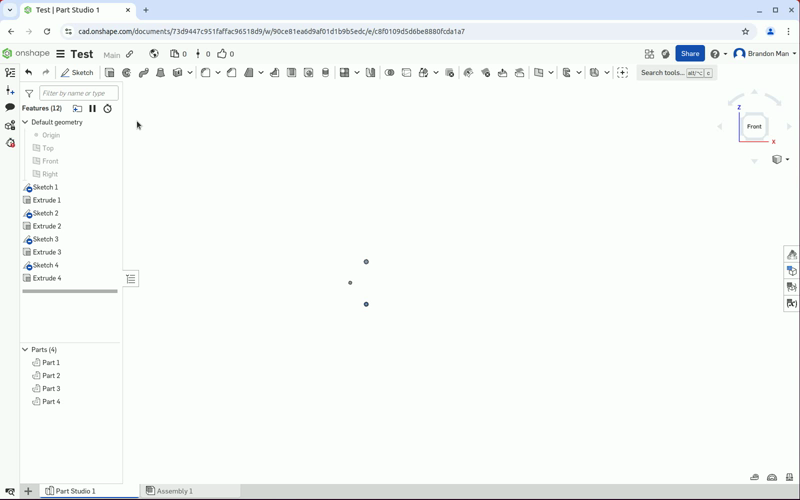
key(shift+h)
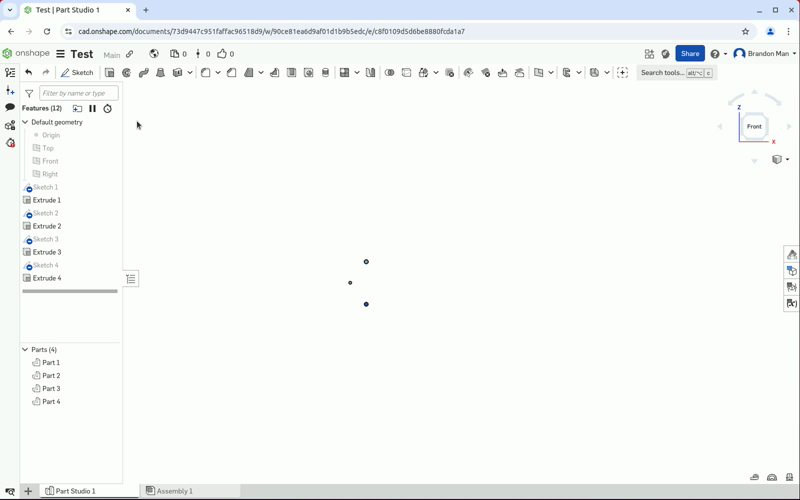
mouse_move(73, 189)
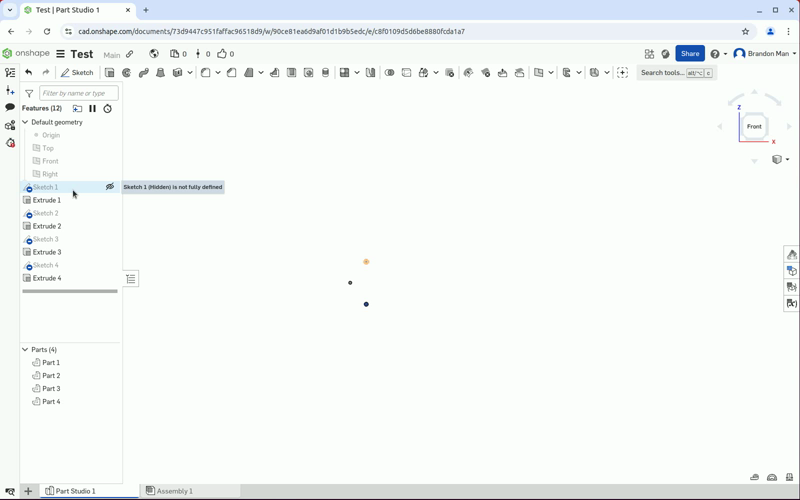
click(73, 189)
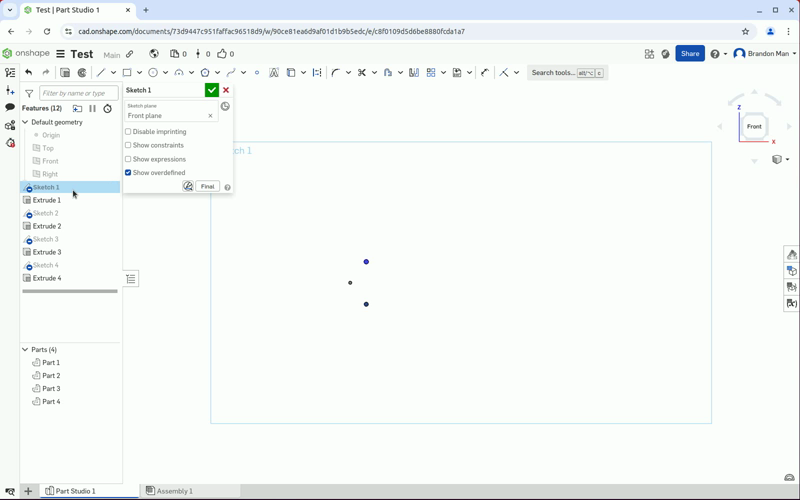
mouse_move(229, 92)
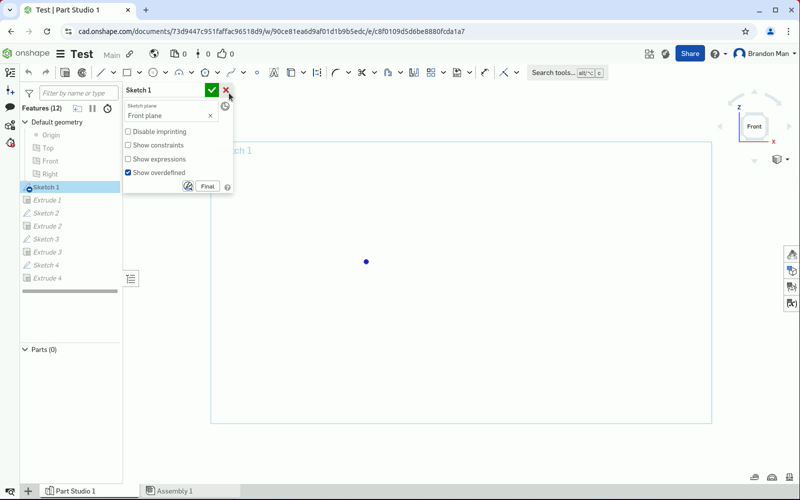
click(229, 92)
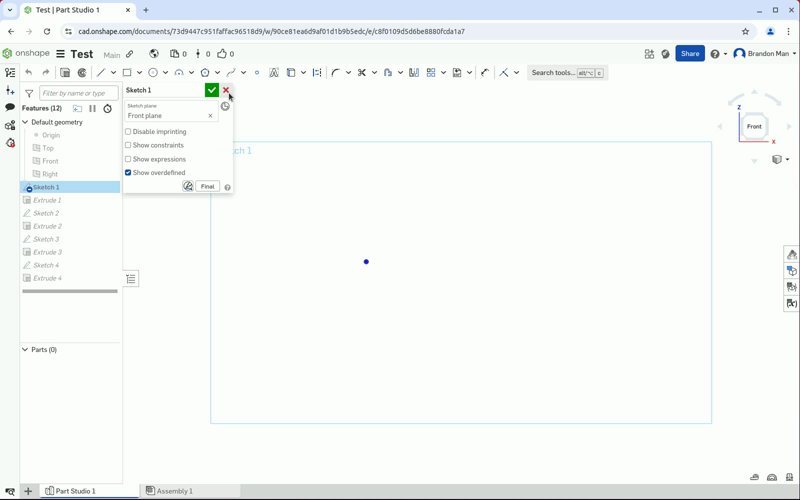
key(shift+s)
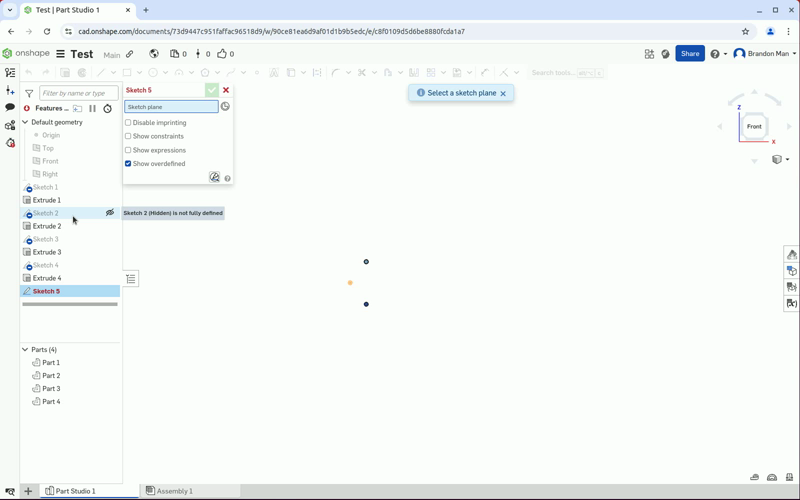
scroll(3)
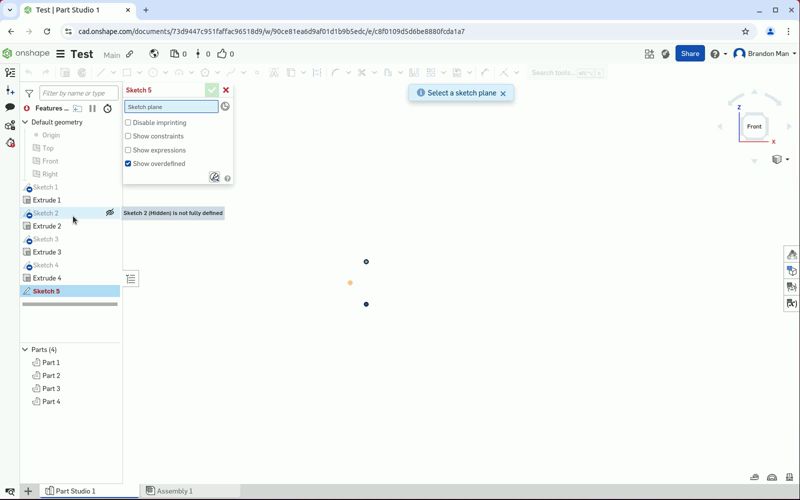
mouse_move(73, 163)
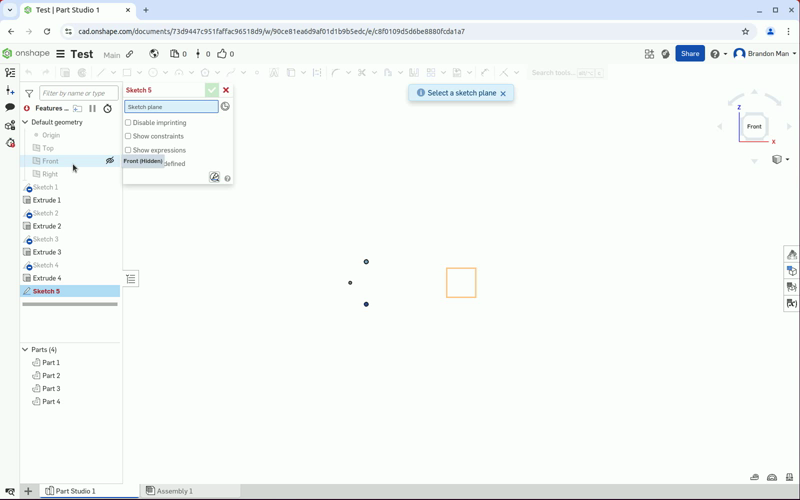
click(73, 163)
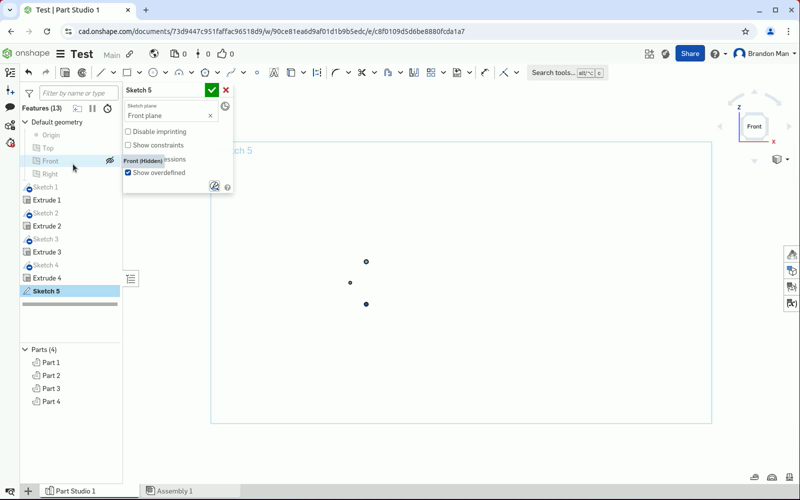
mouse_move(73, 352)
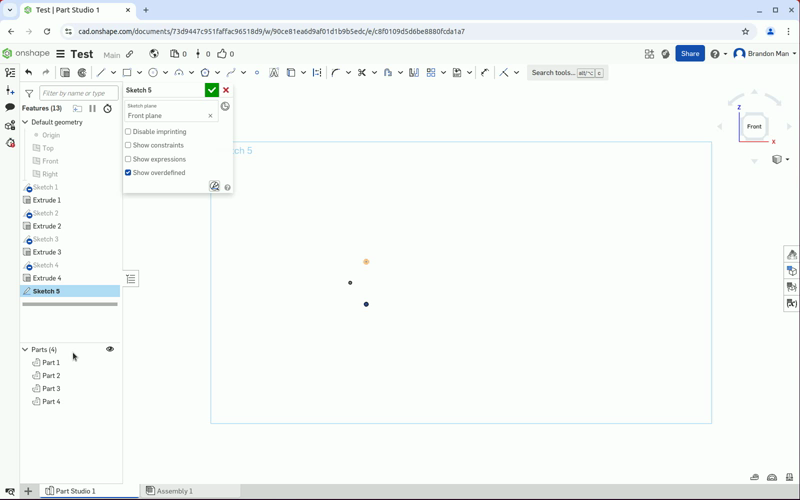
key(y)
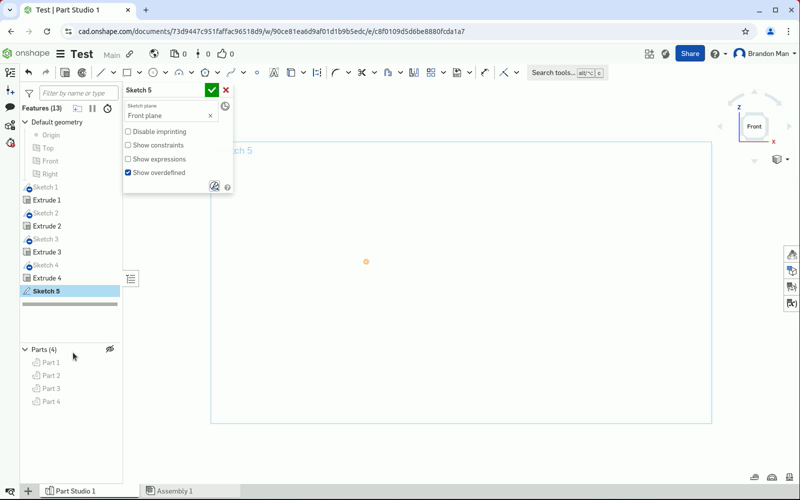
key(c)
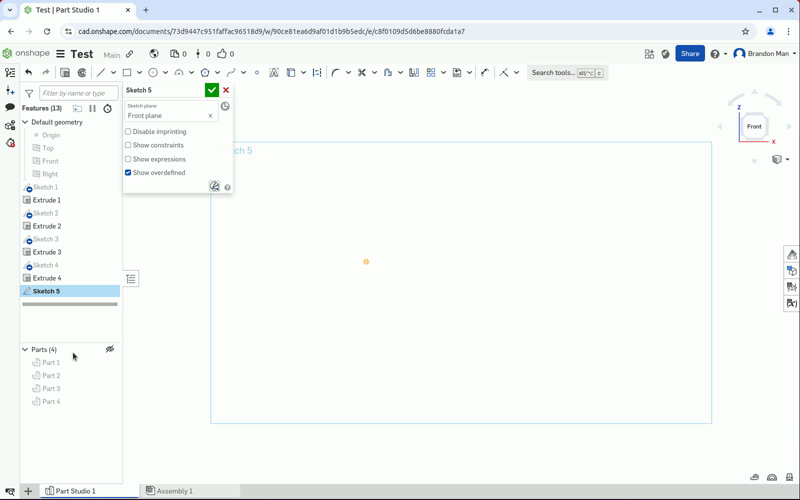
key_down(shift)
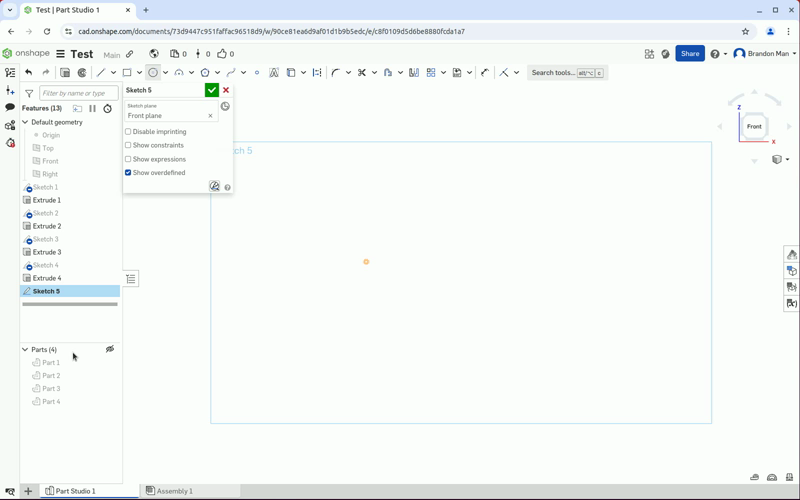
mouse_move(350, 282)
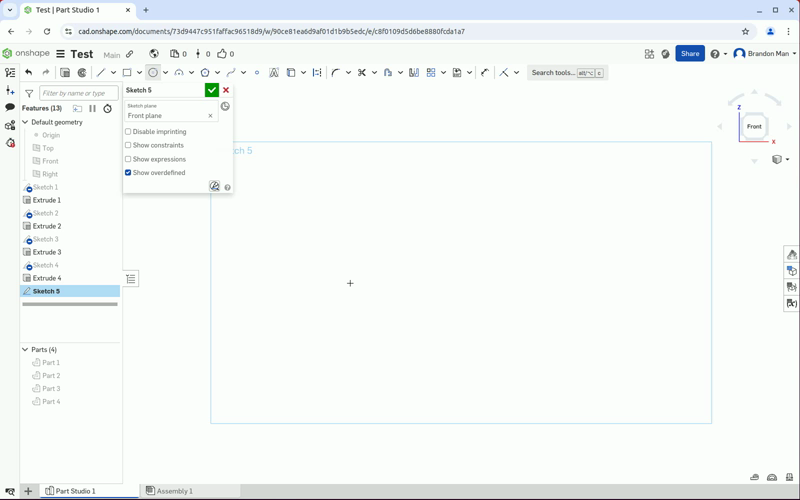
click(350, 282)
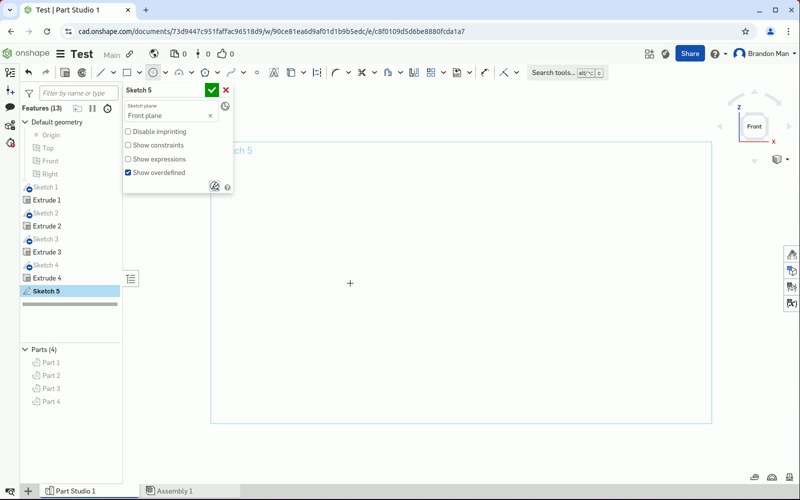
key_up(shift)
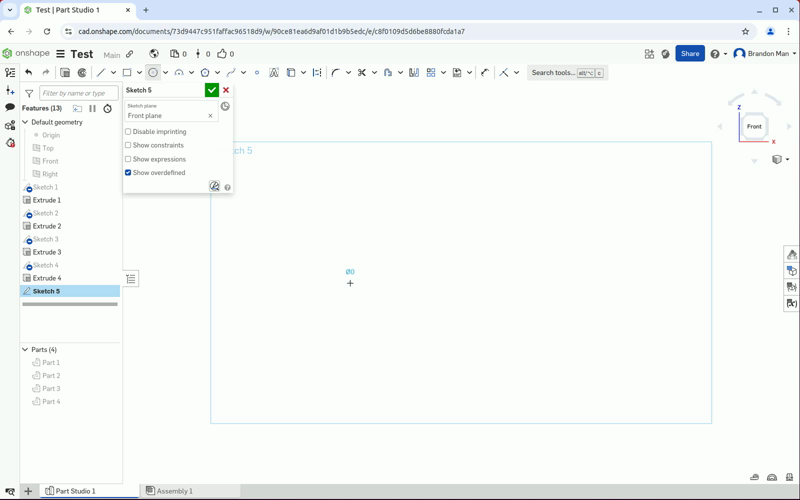
mouse_move(351, 282)
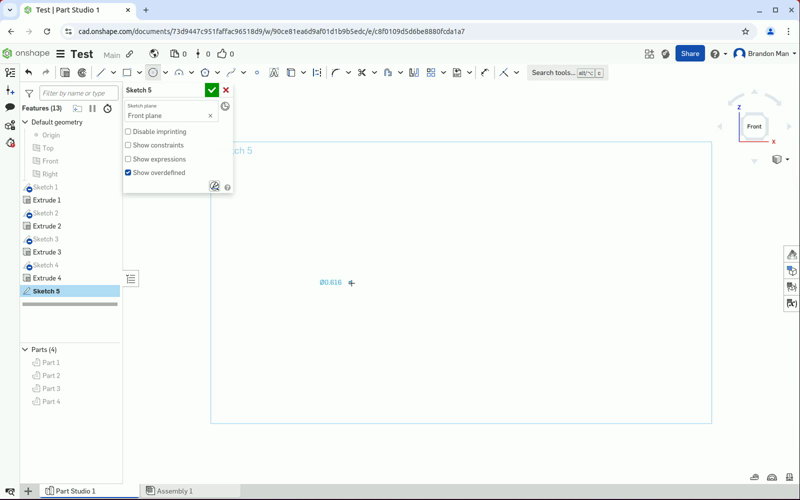
scroll(6)
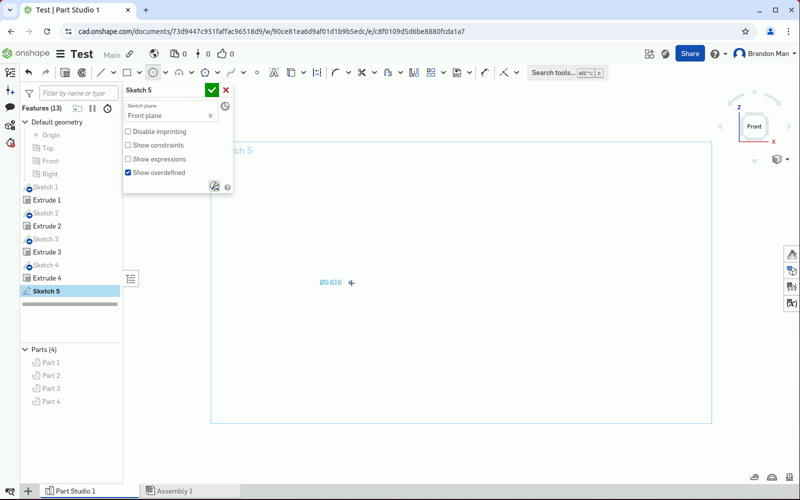
scroll(6)
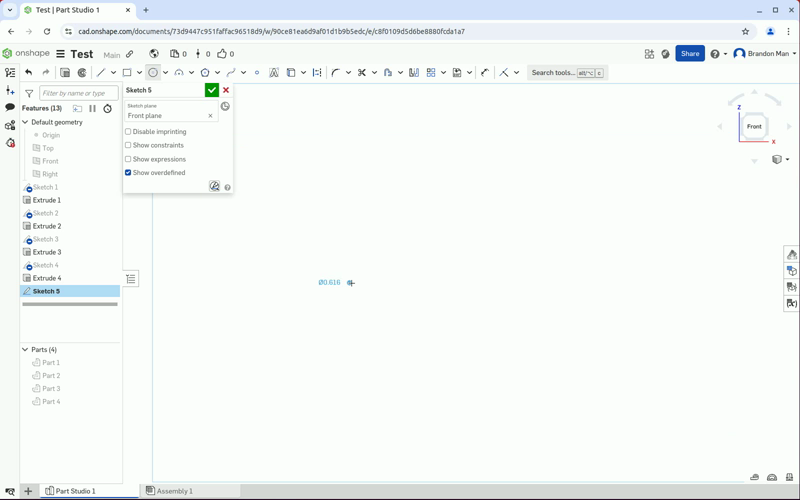
scroll(6)
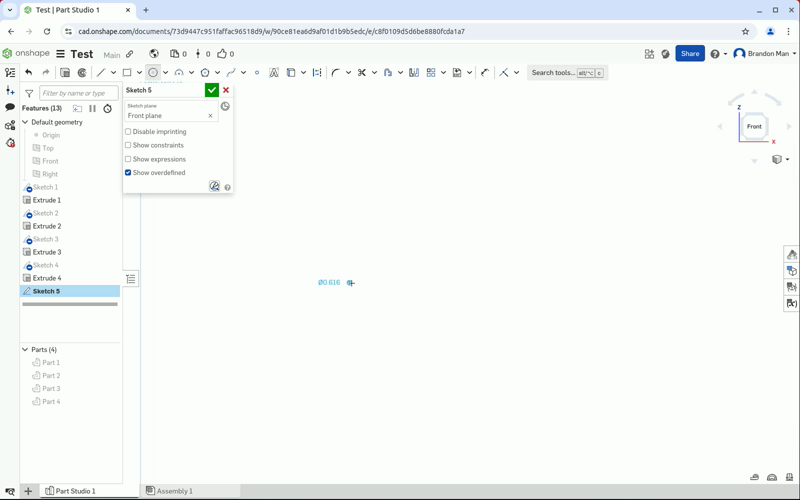
scroll(6)
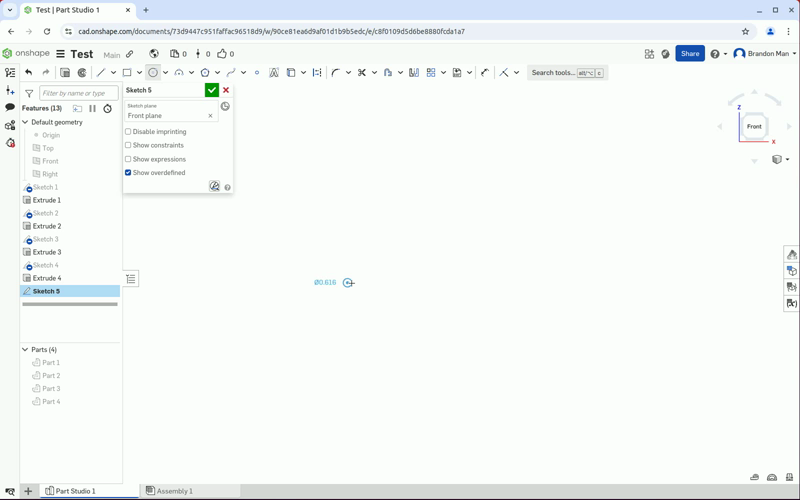
scroll(6)
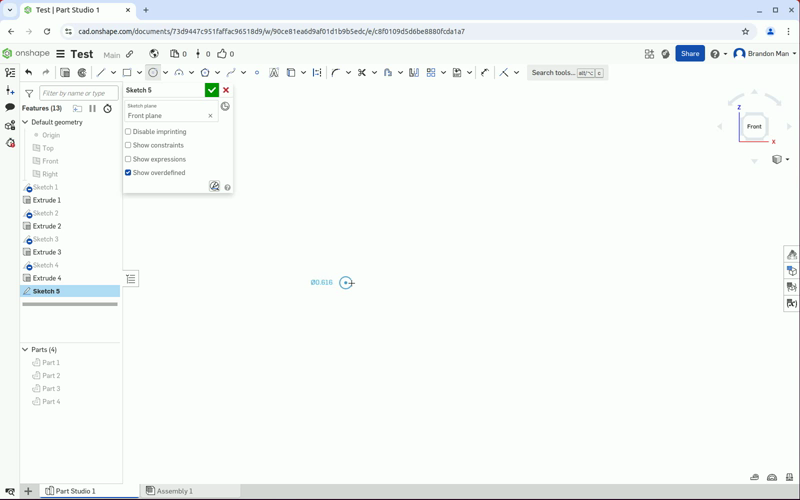
scroll(6)
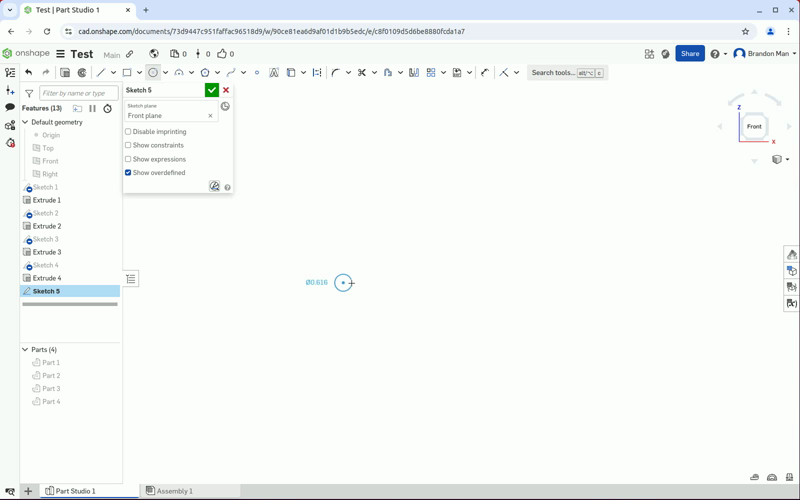
scroll(6)
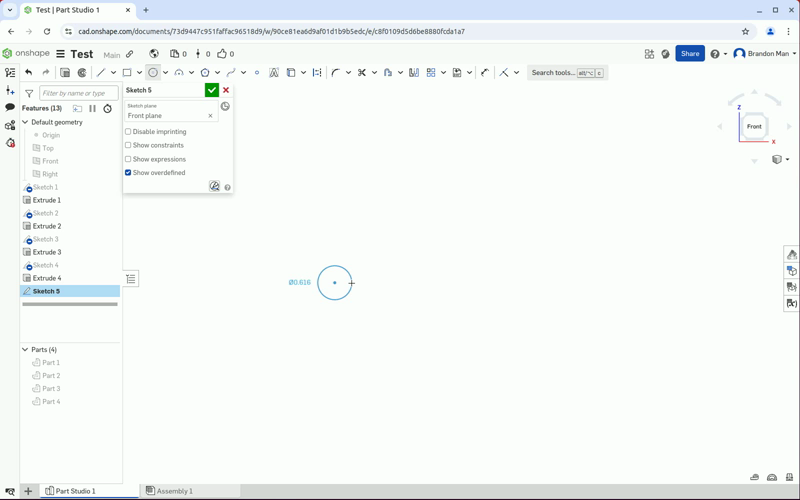
click(351, 282)
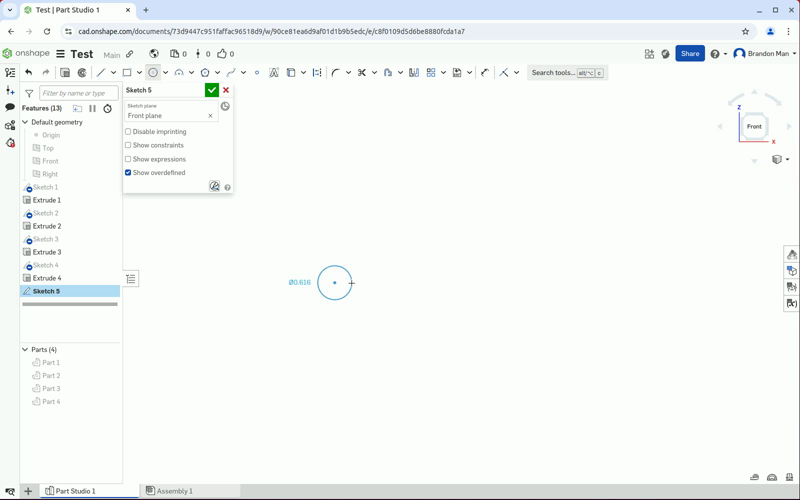
scroll(-6)
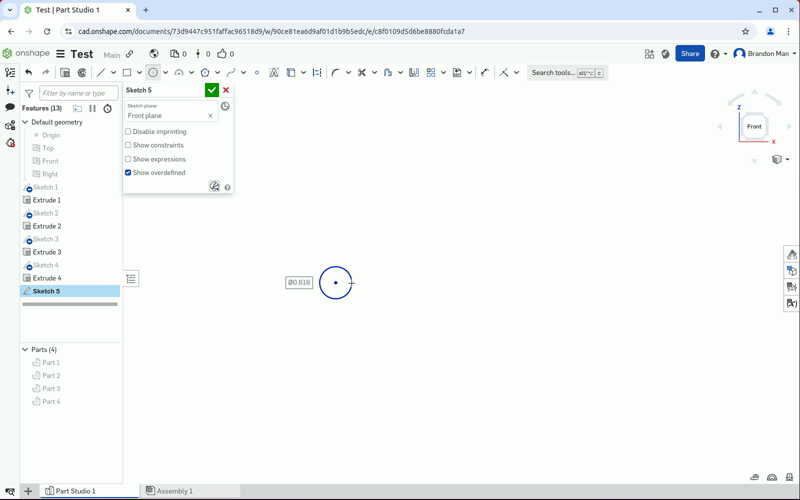
scroll(-6)
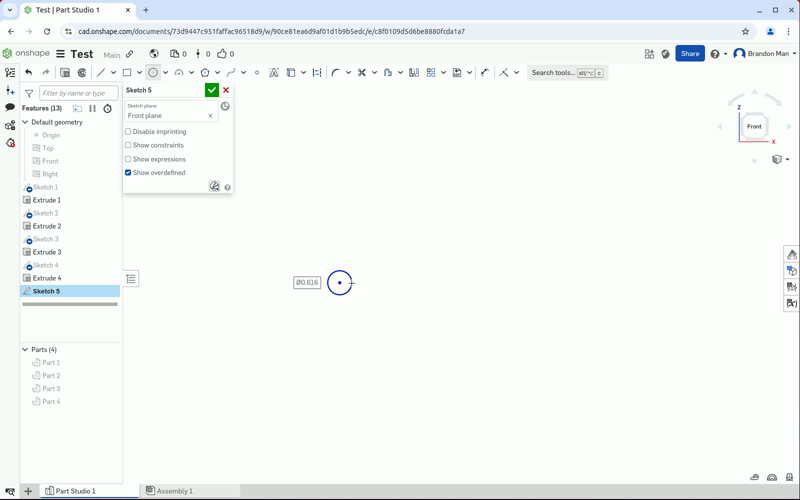
scroll(-6)
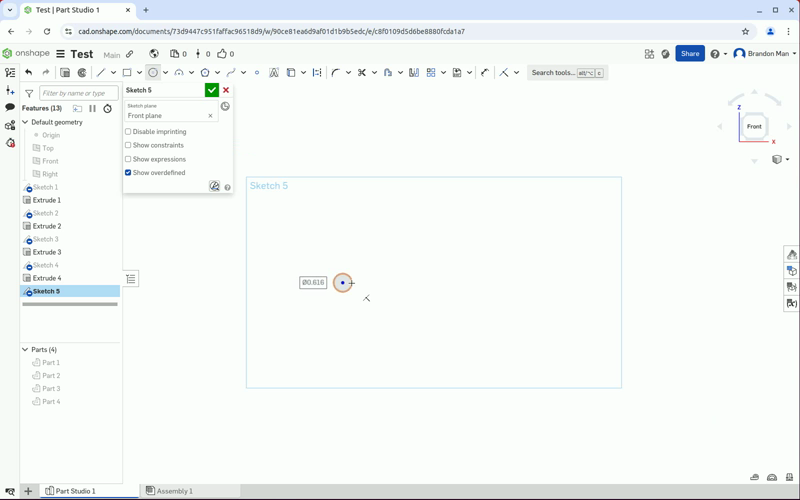
scroll(-6)
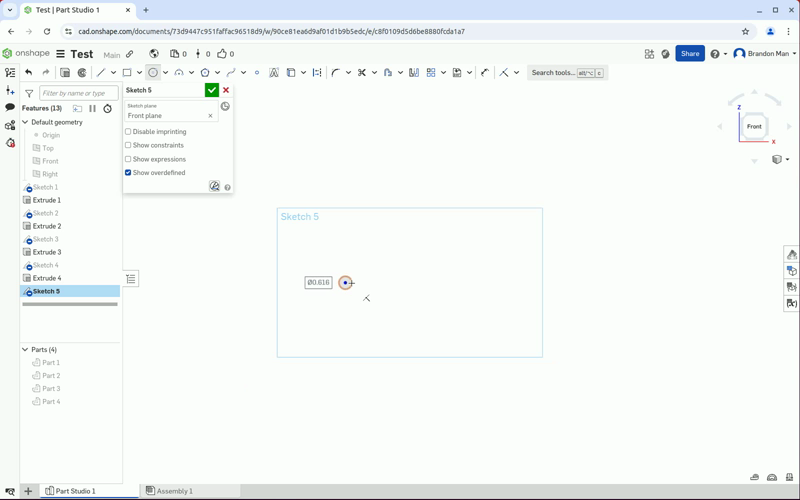
scroll(-6)
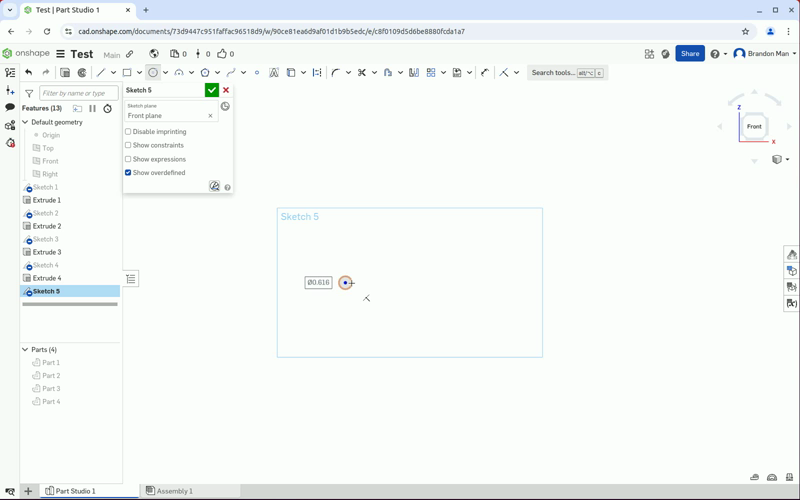
scroll(-6)
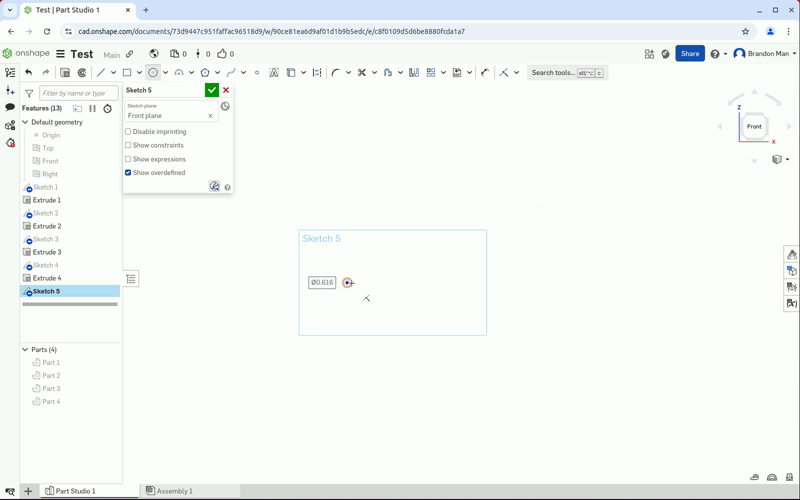
scroll(-6)
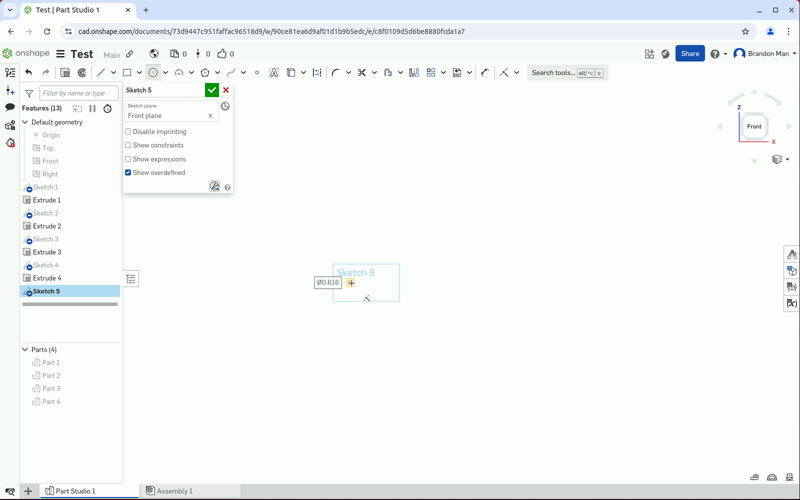
key(esc)
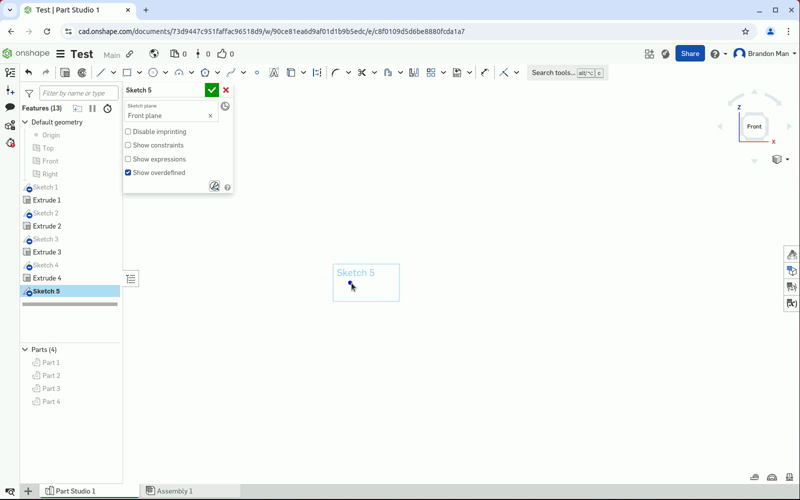
mouse_move(350, 282)
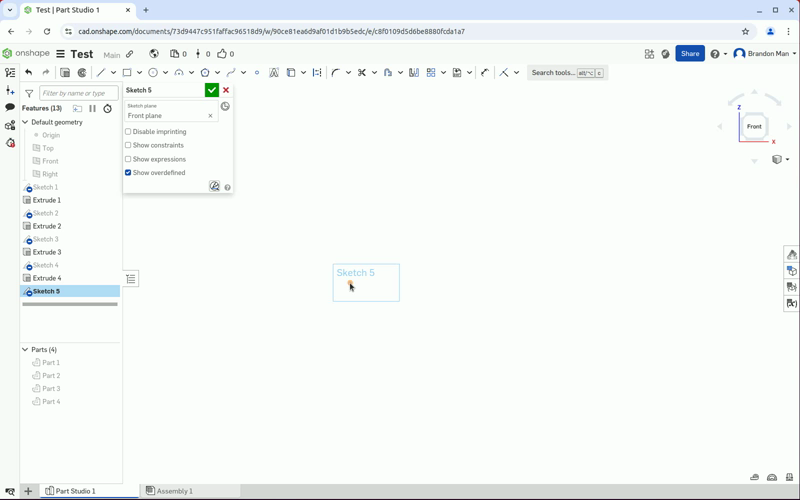
scroll(6)
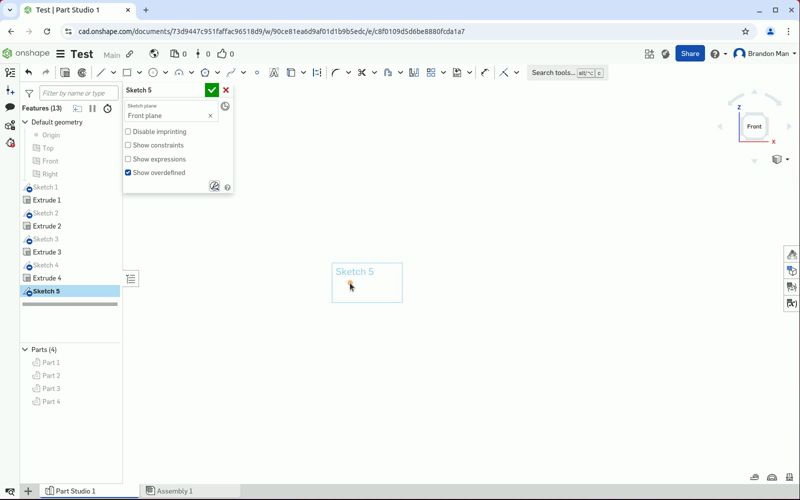
scroll(6)
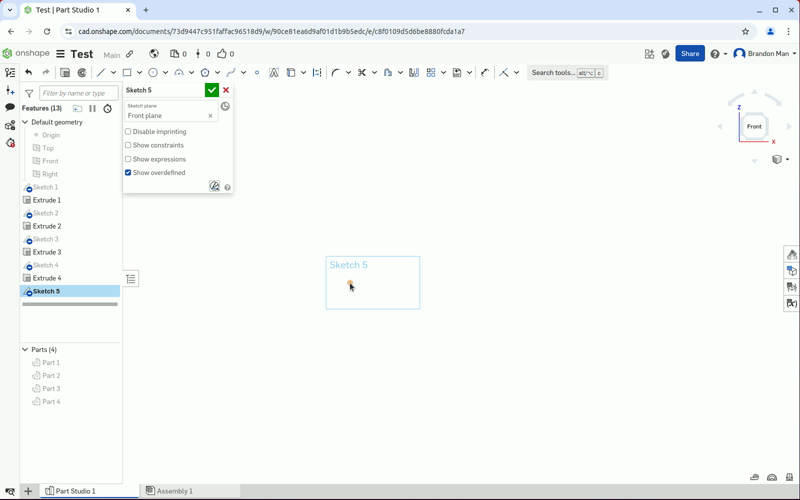
scroll(6)
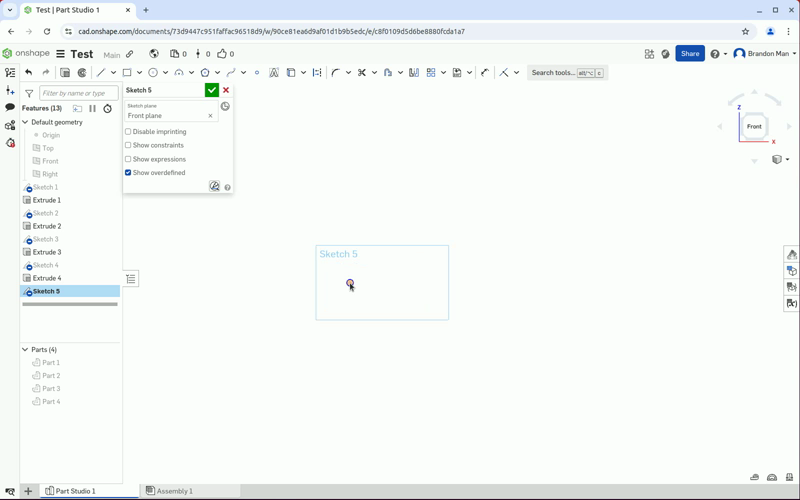
scroll(6)
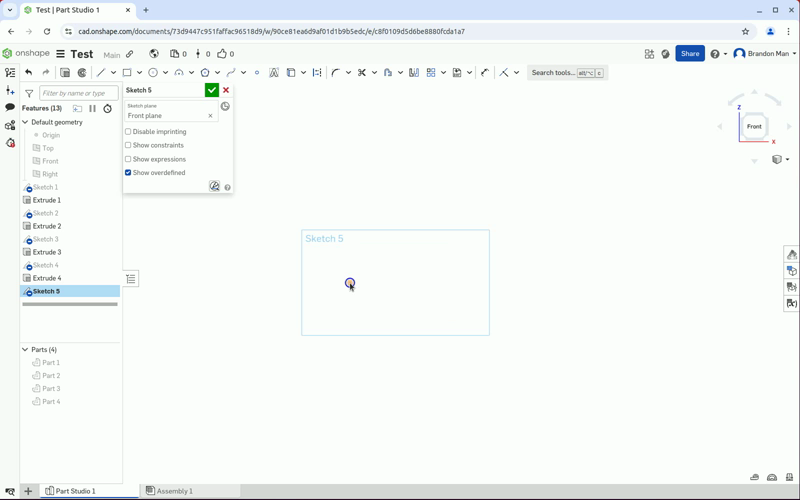
scroll(6)
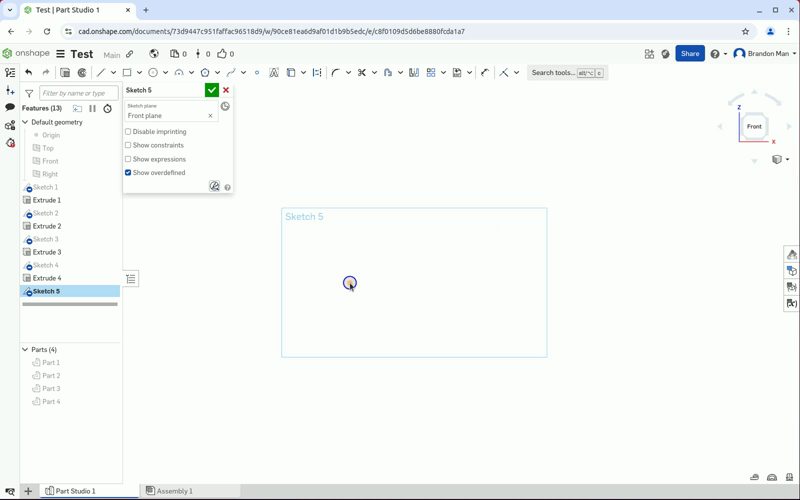
scroll(6)
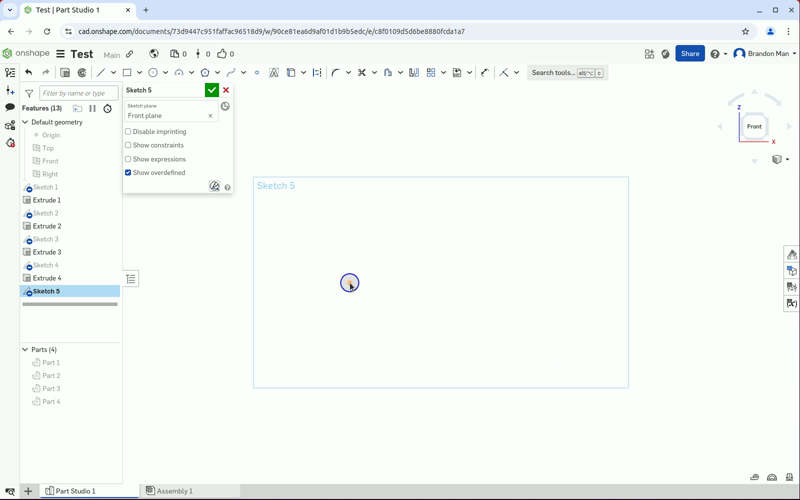
scroll(6)
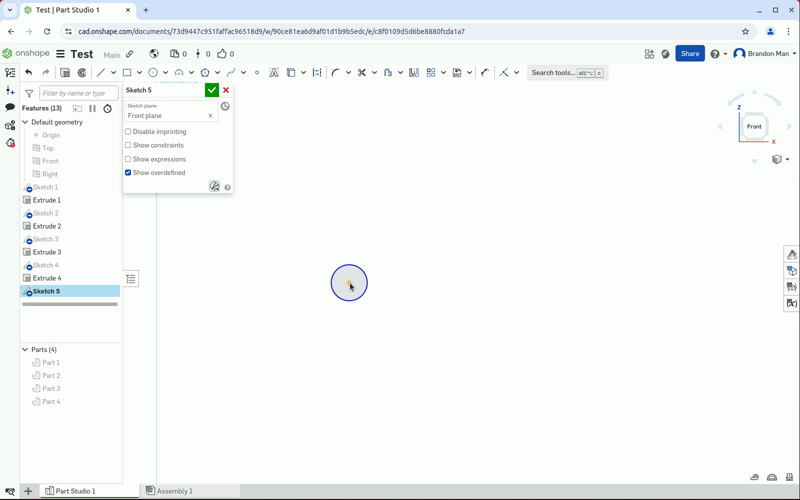
click(350, 282)
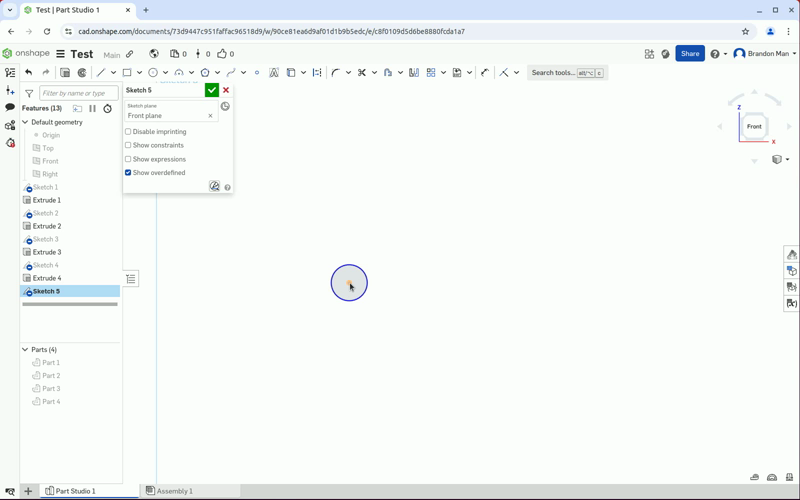
scroll(-6)
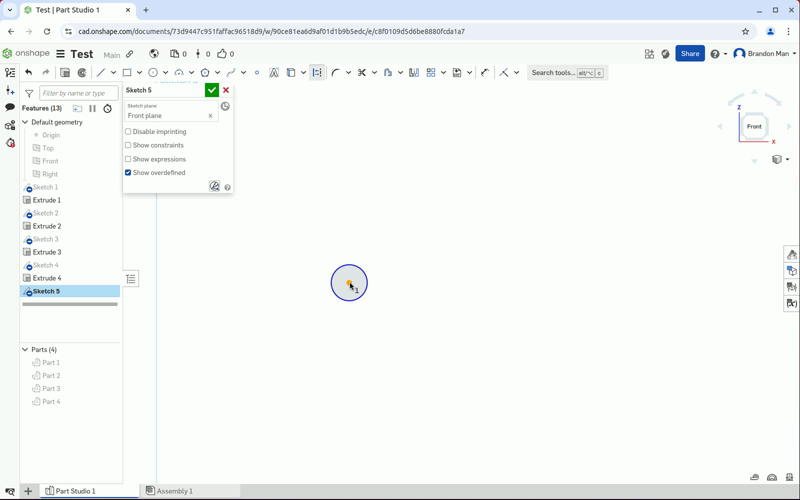
scroll(-6)
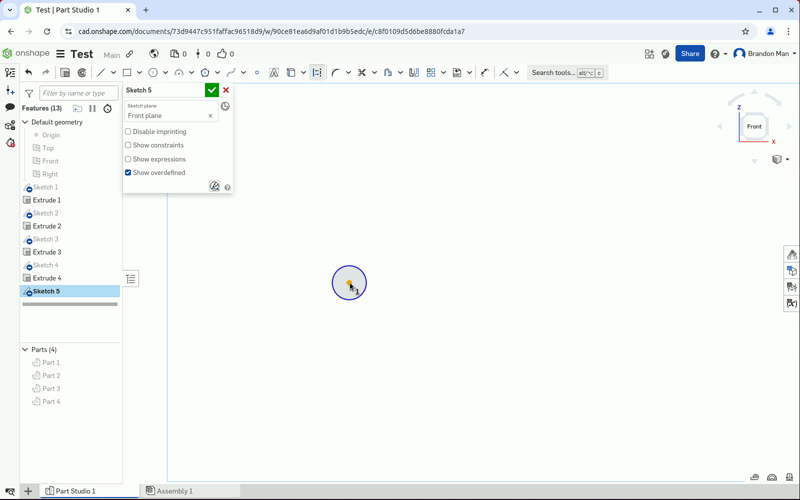
scroll(-6)
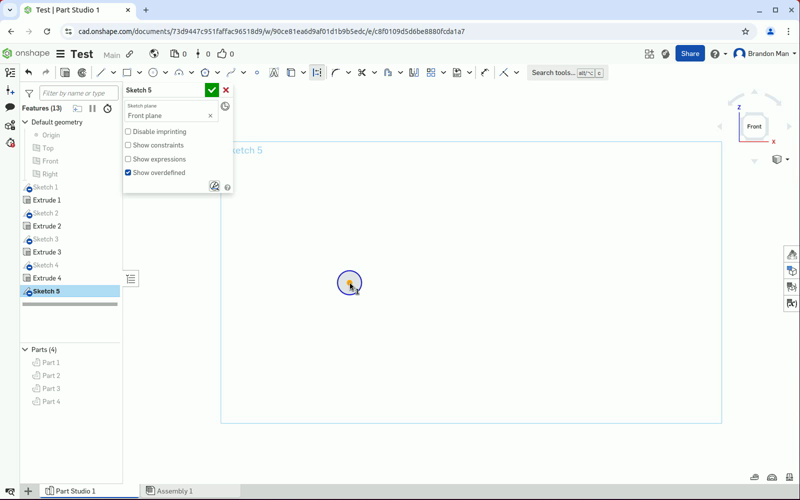
scroll(-6)
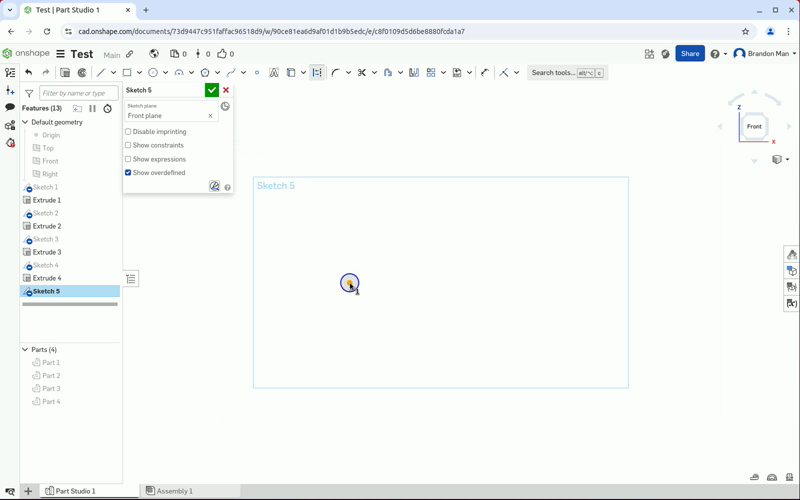
scroll(-6)
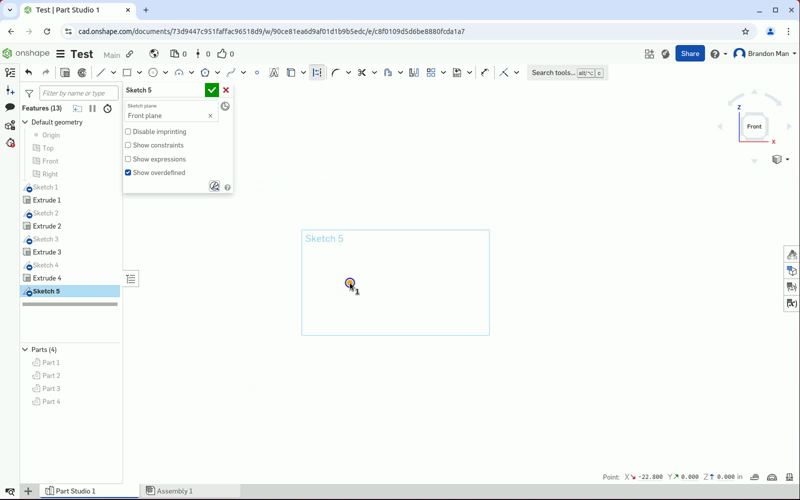
scroll(-6)
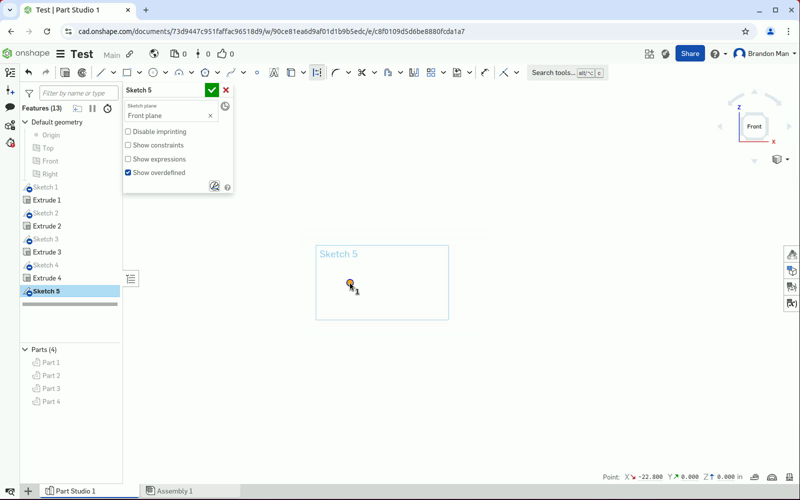
scroll(-6)
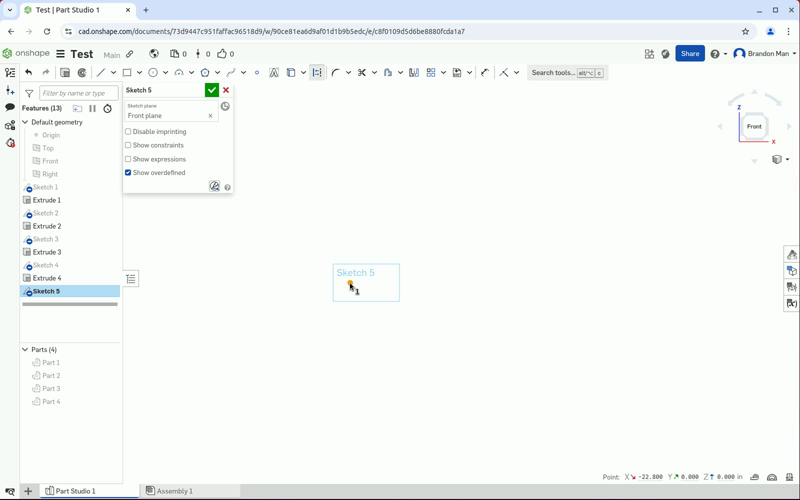
mouse_move(73, 352)
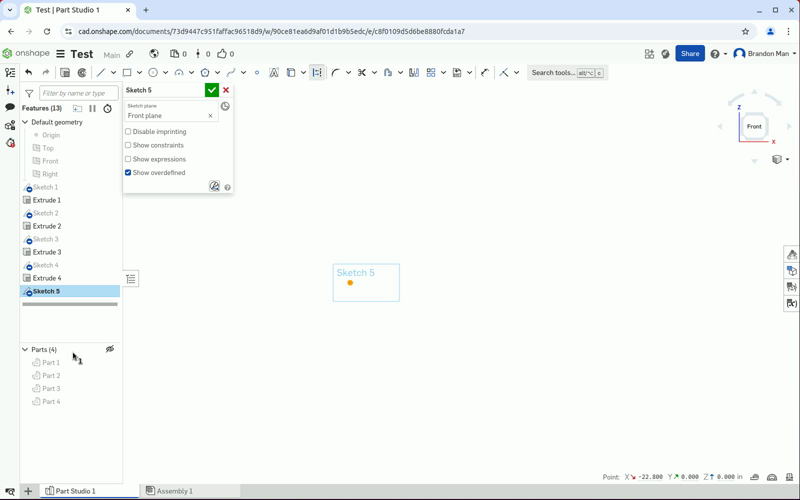
key(shift+y)
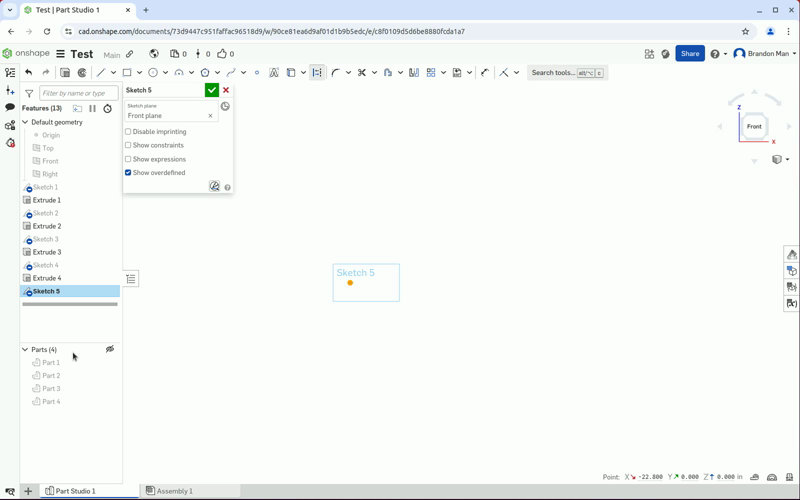
key(shift+e)
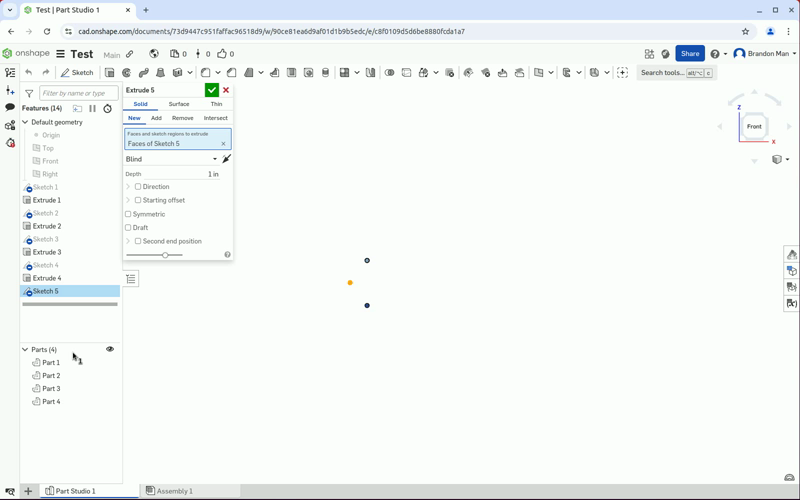
mouse_move(143, 106)
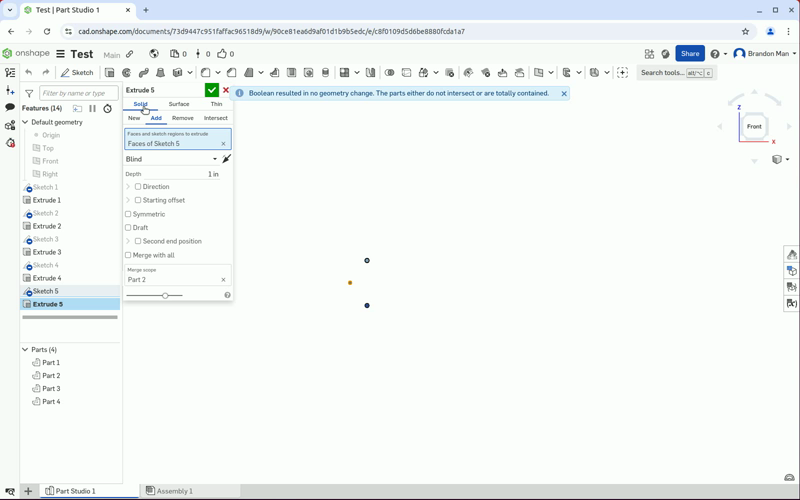
click(143, 106)
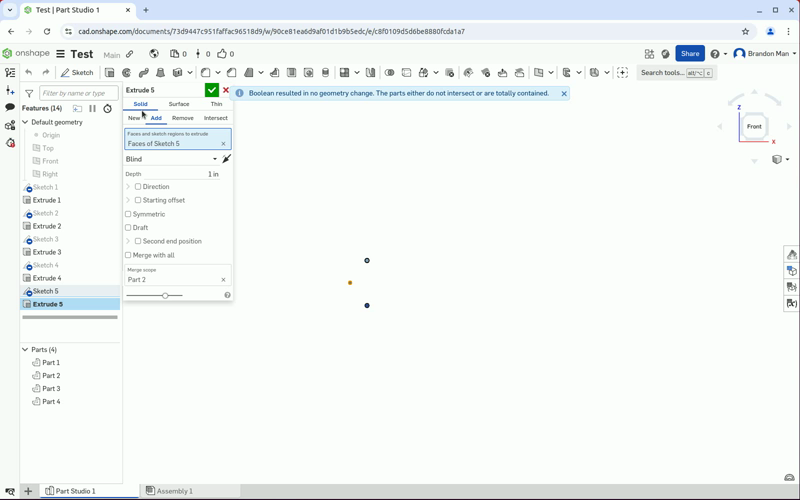
mouse_move(137, 120)
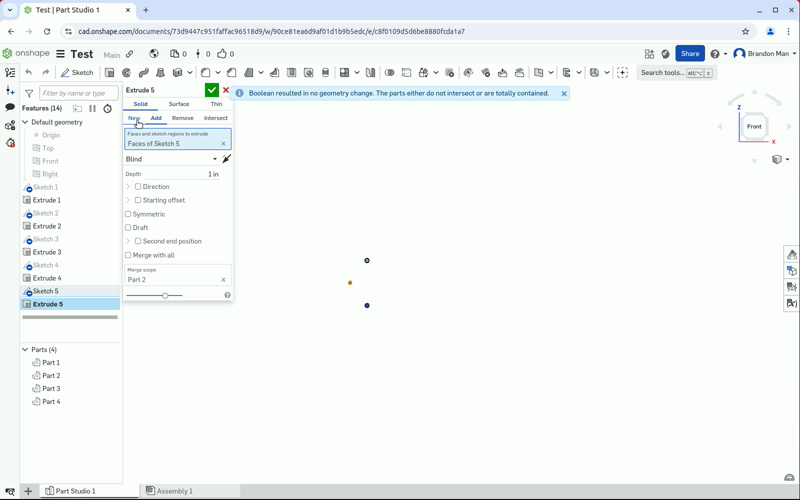
click(137, 120)
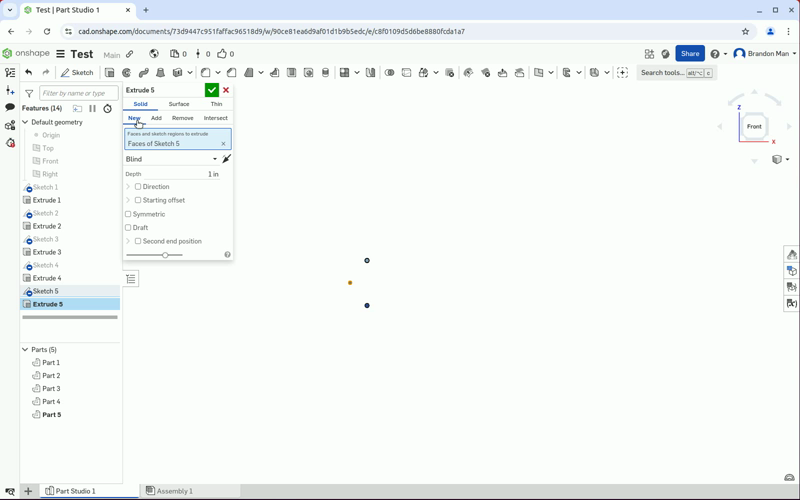
key(tab, 4)
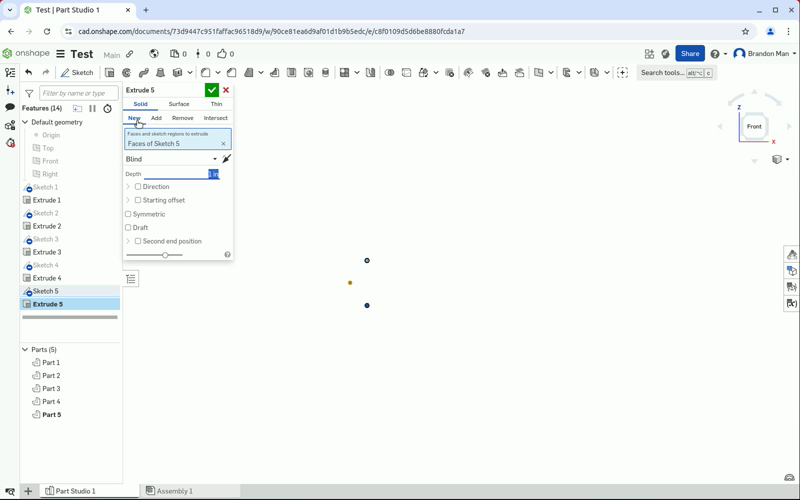
text(2.166)
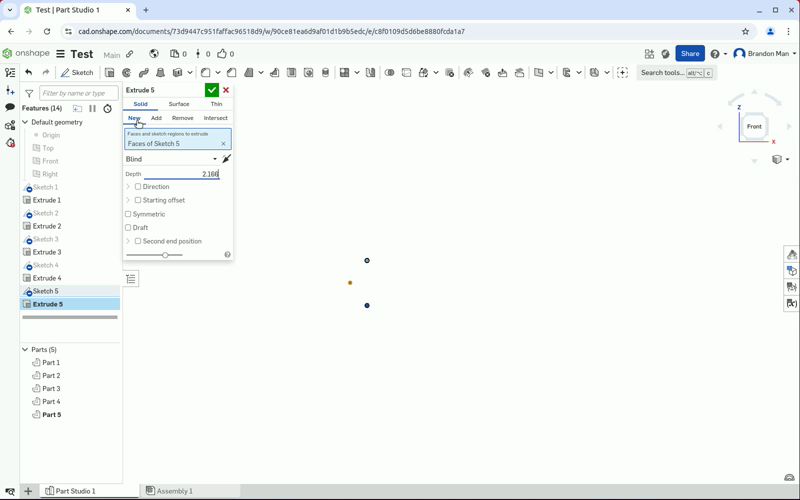
key(enter)
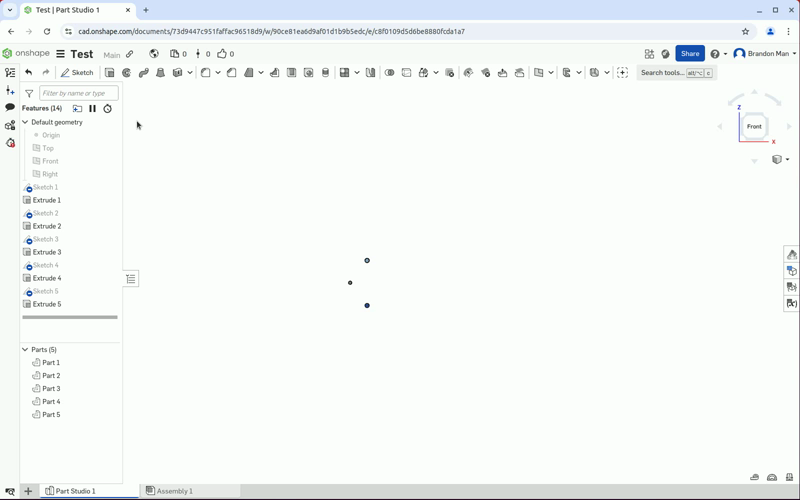
key(shift+h)
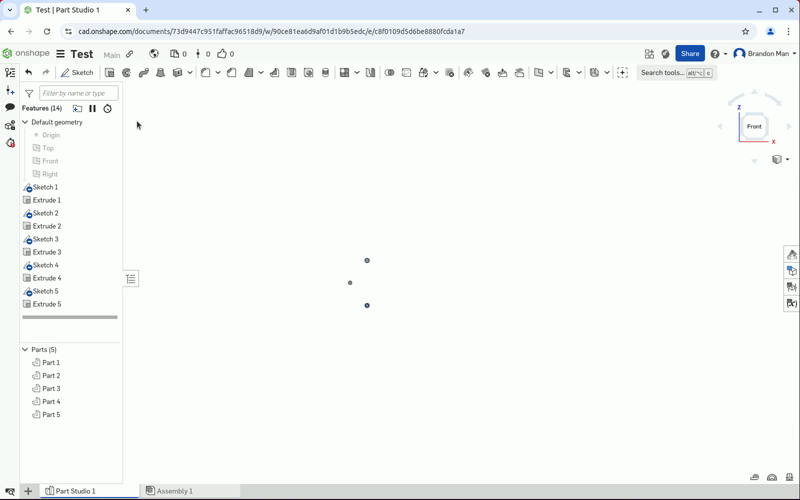
key(shift+h)
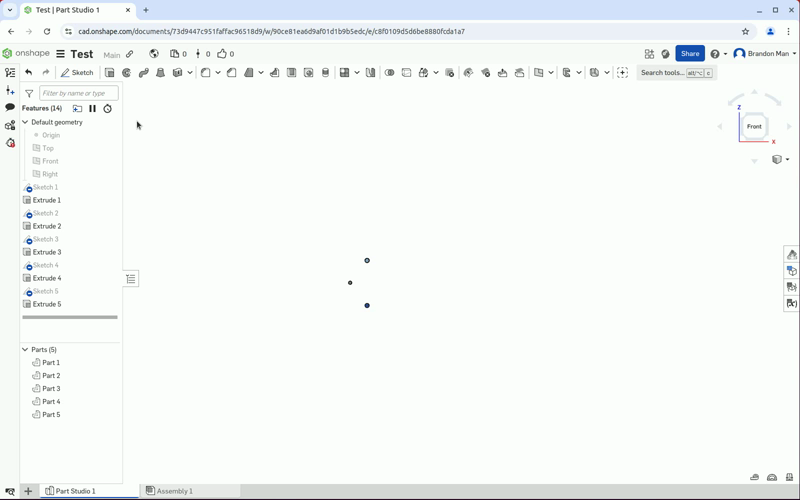
mouse_move(73, 189)
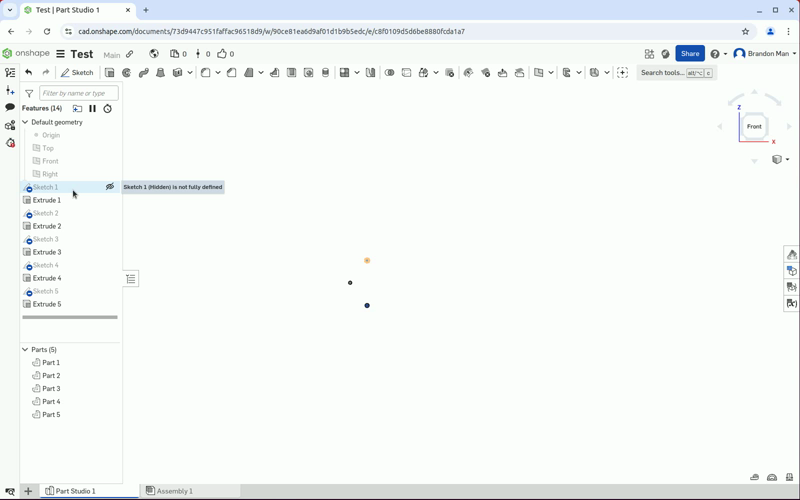
click(73, 189)
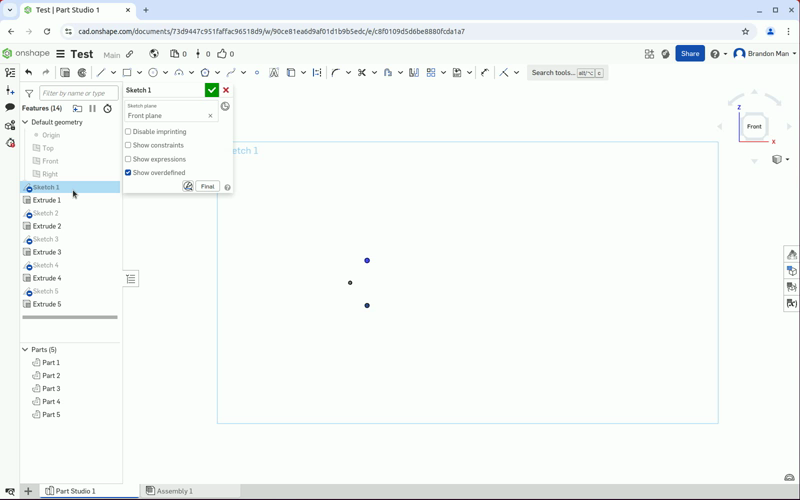
mouse_move(229, 92)
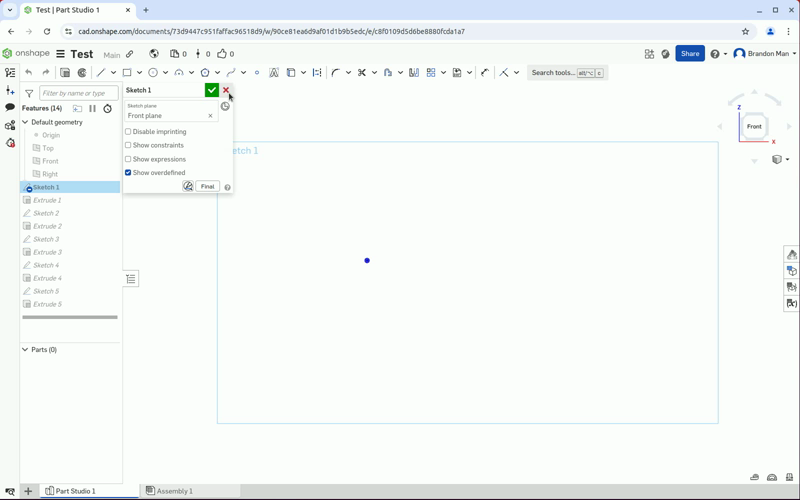
click(229, 92)
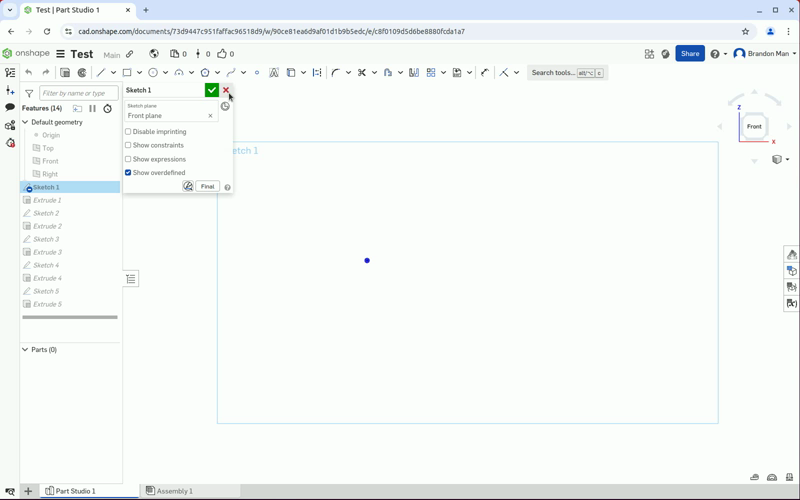
key(shift+s)
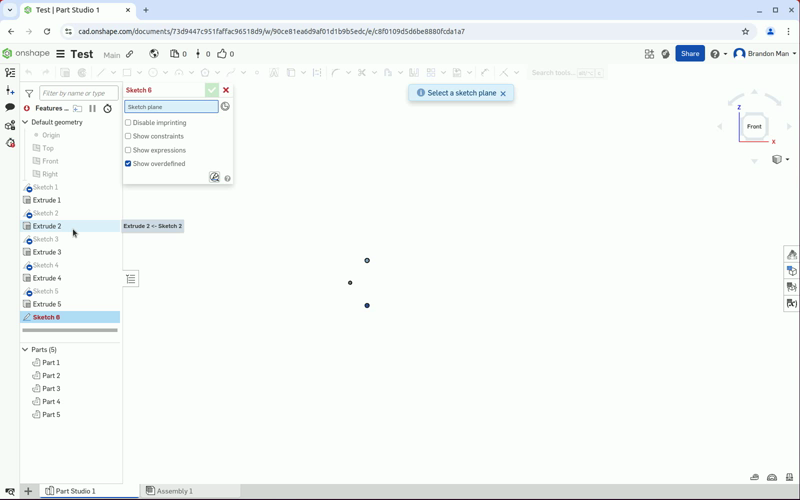
scroll(3)
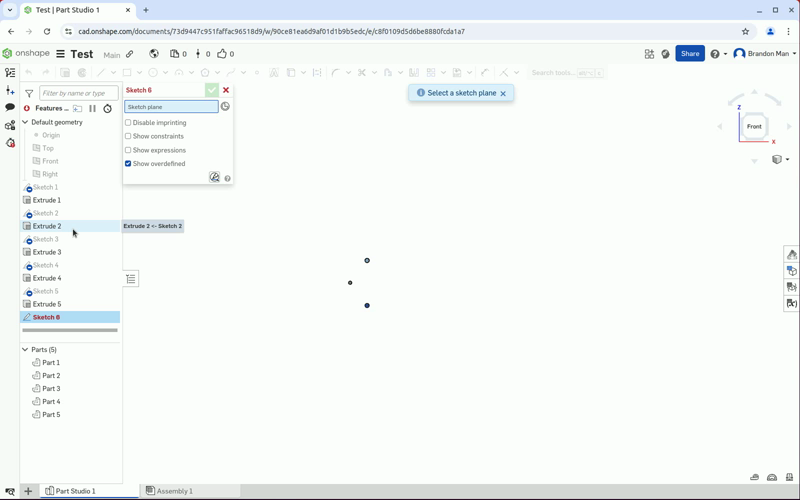
mouse_move(73, 163)
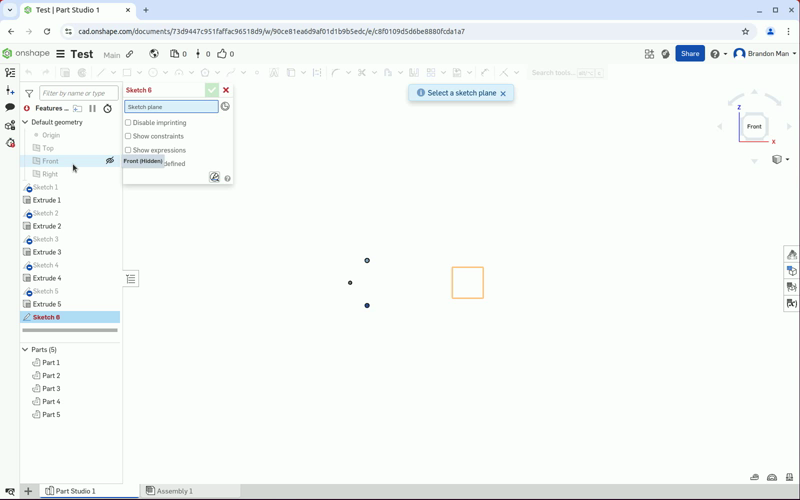
click(73, 163)
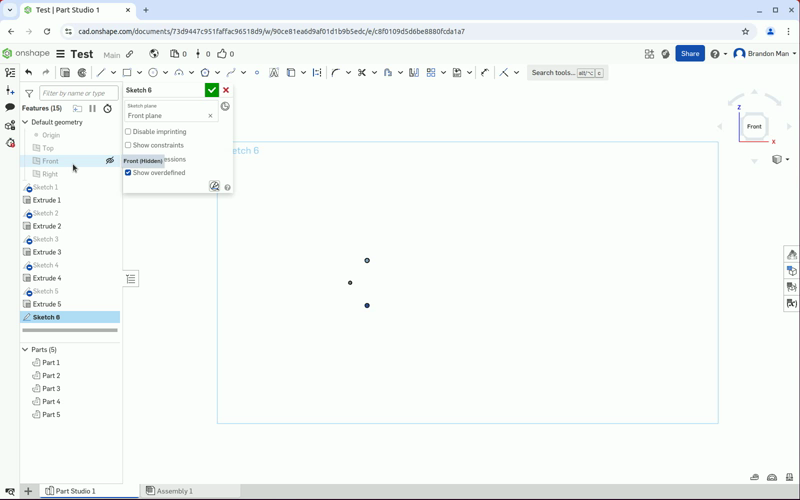
mouse_move(73, 352)
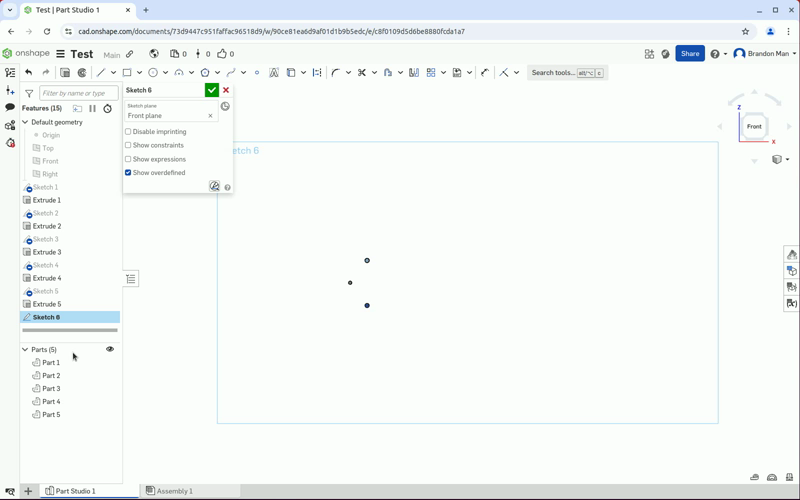
key(y)
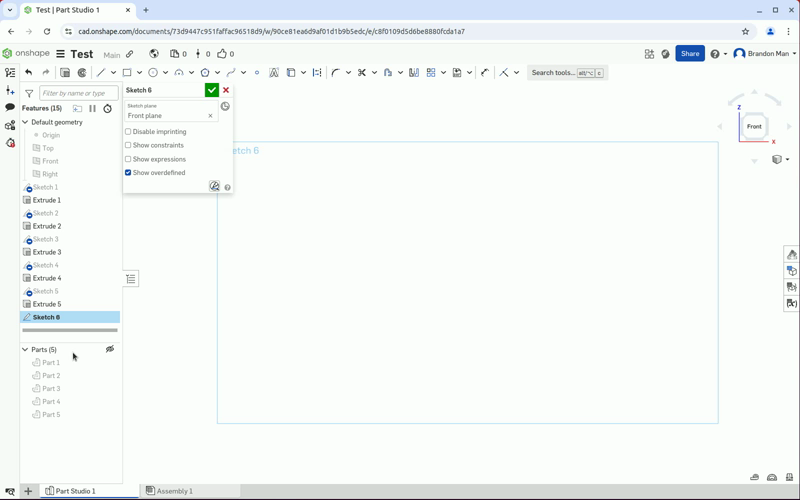
key(c)
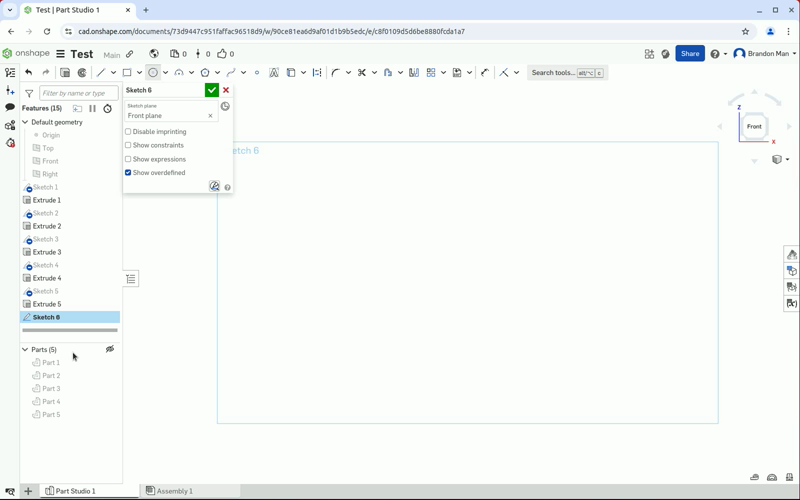
key_down(shift)
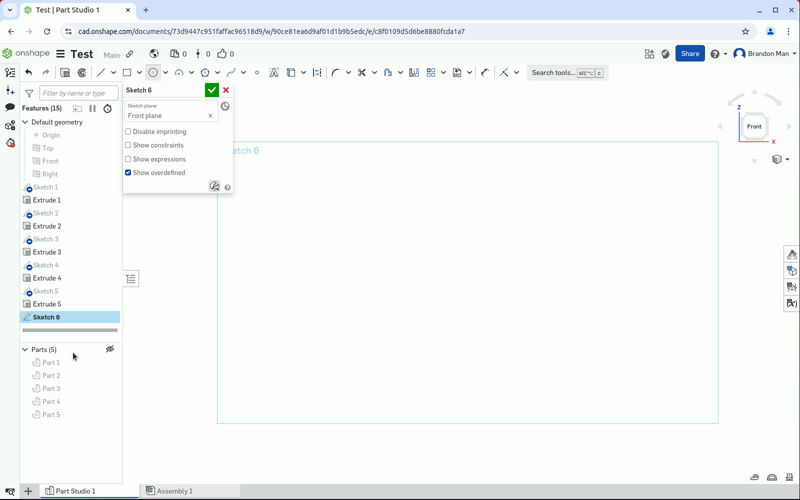
mouse_move(366, 304)
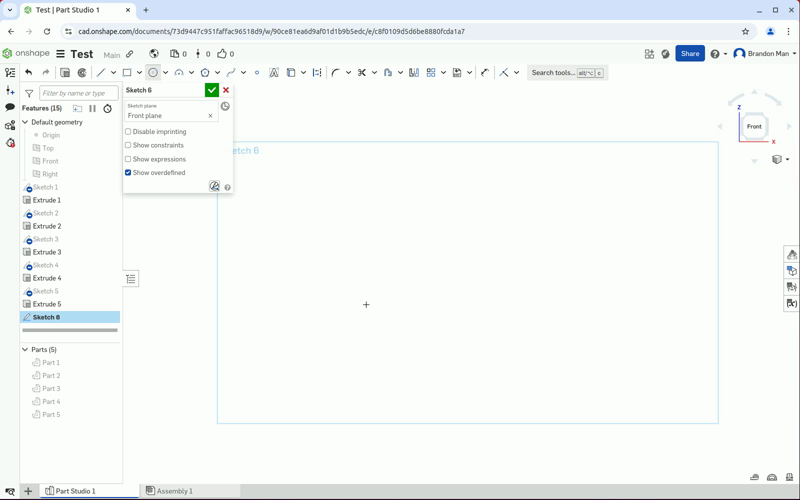
click(366, 304)
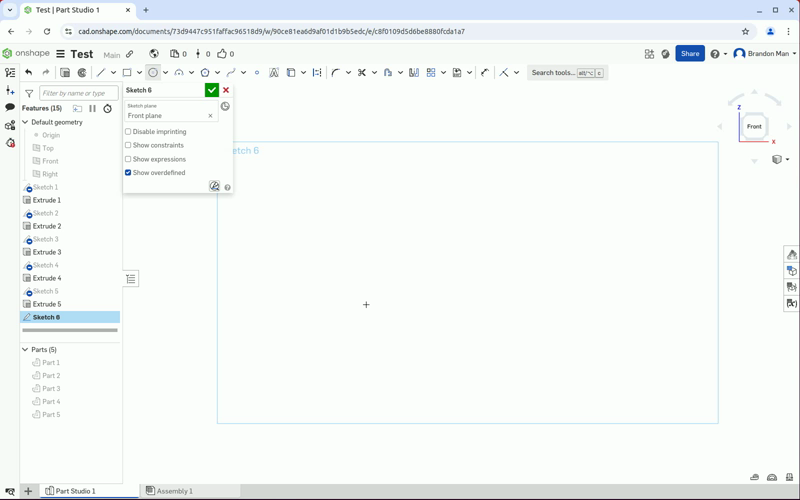
key_up(shift)
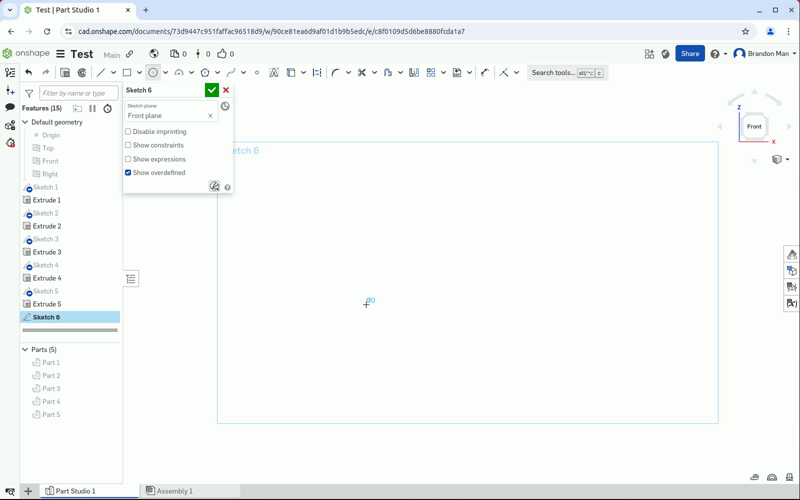
mouse_move(368, 304)
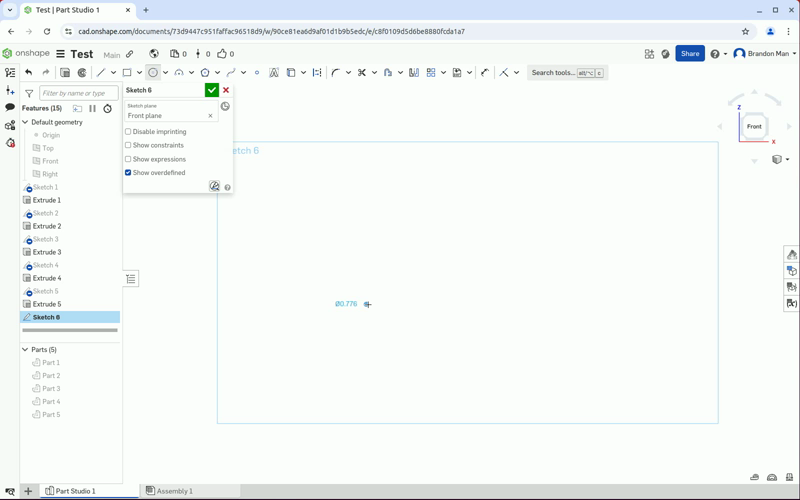
scroll(6)
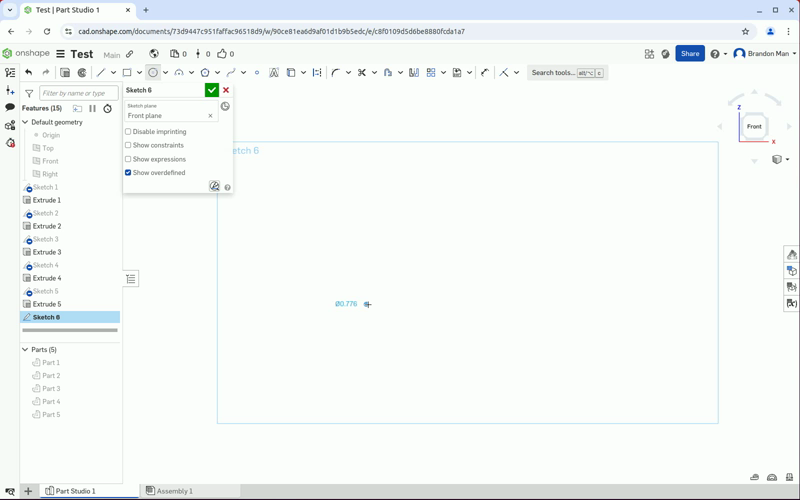
scroll(6)
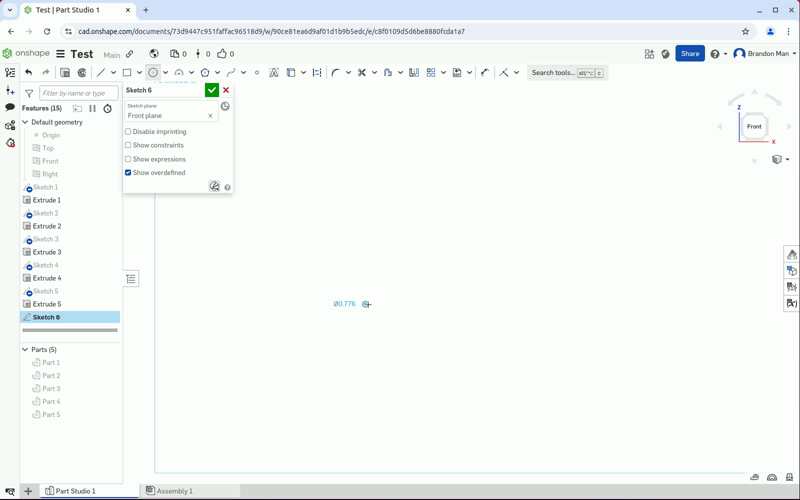
scroll(6)
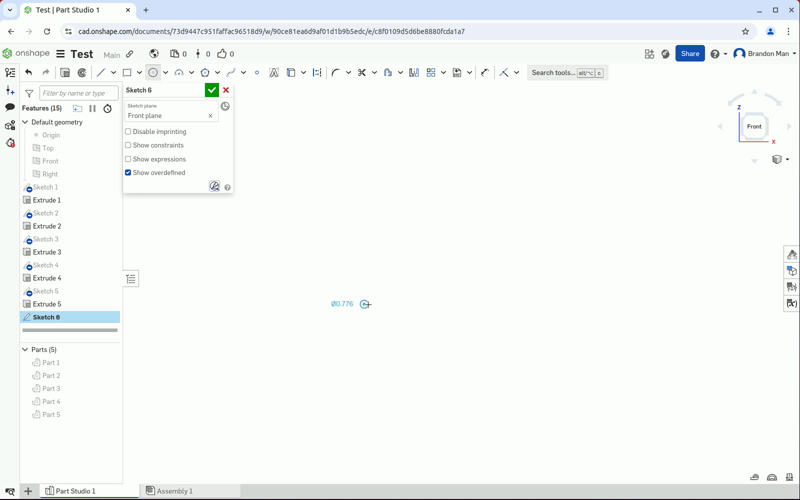
scroll(6)
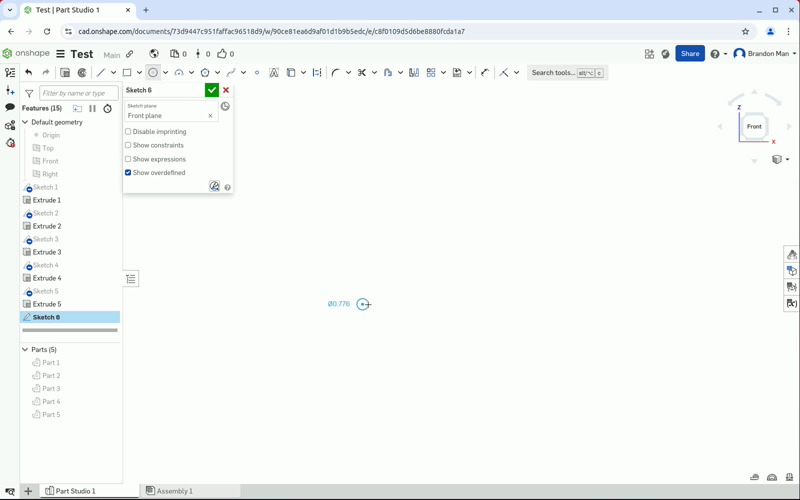
scroll(6)
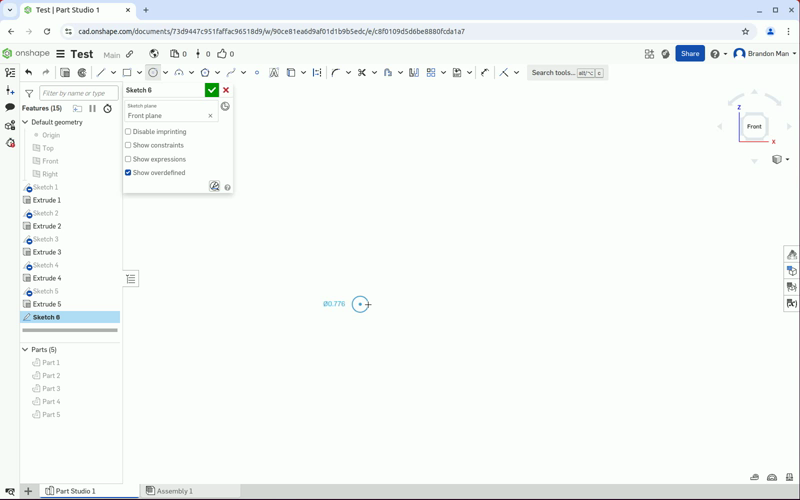
scroll(6)
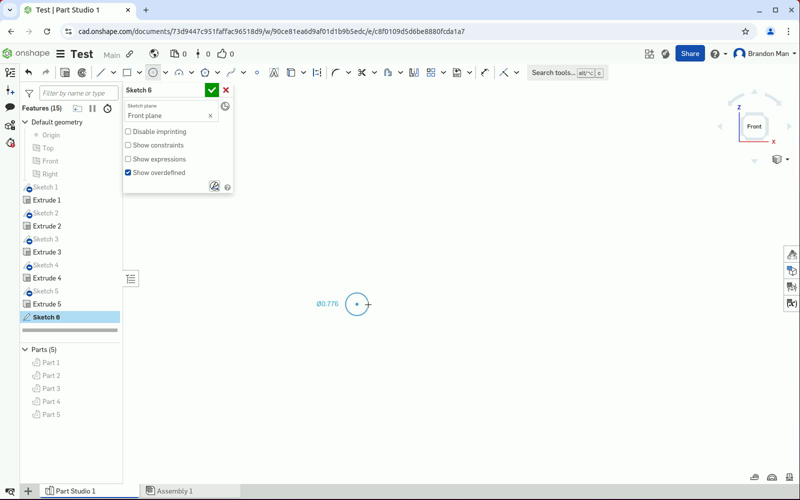
scroll(6)
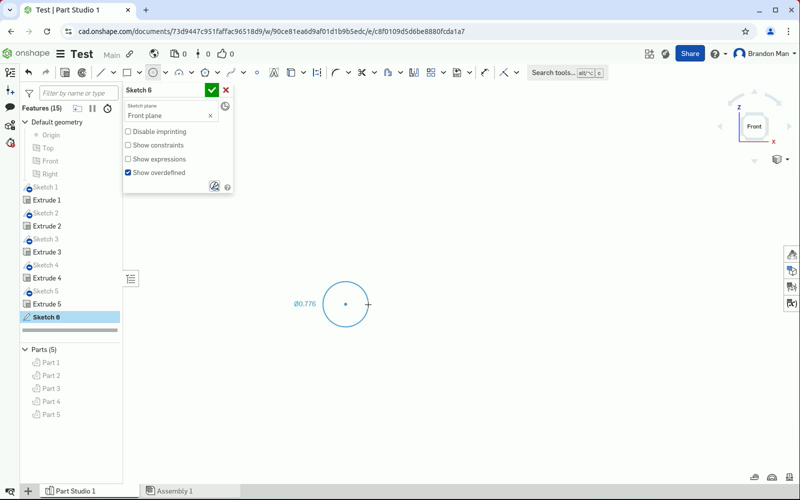
click(368, 304)
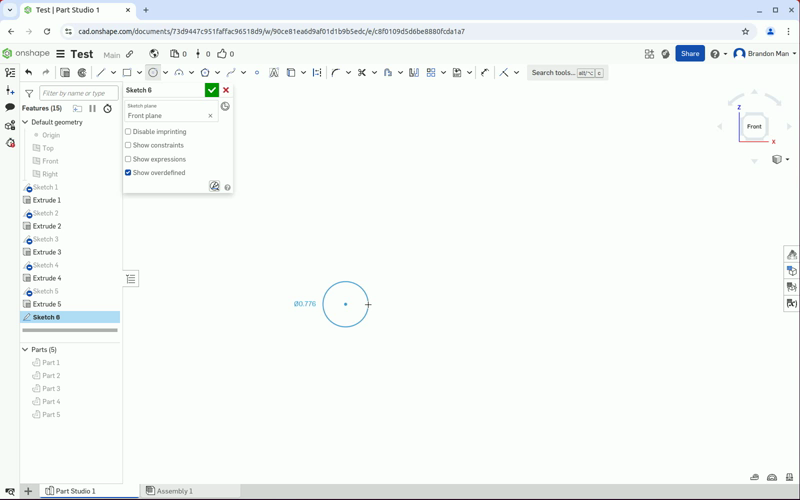
scroll(-6)
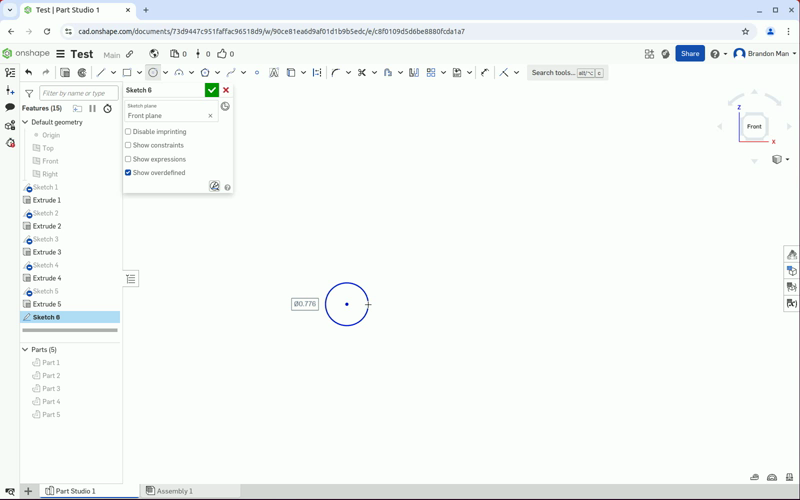
scroll(-6)
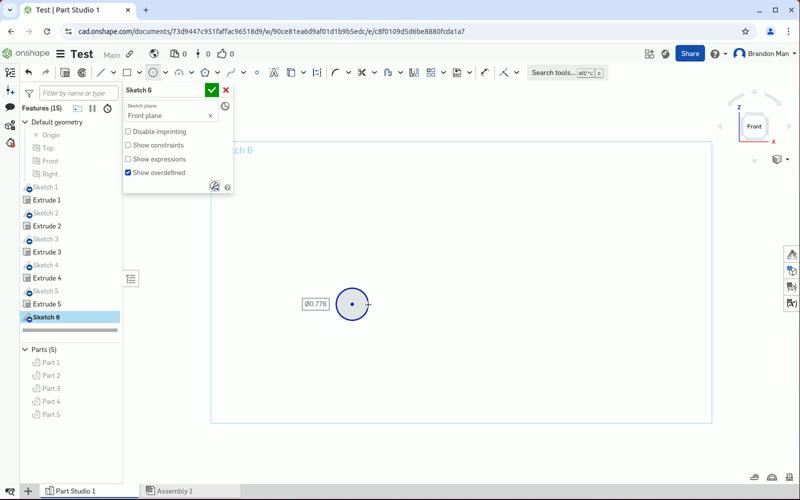
scroll(-6)
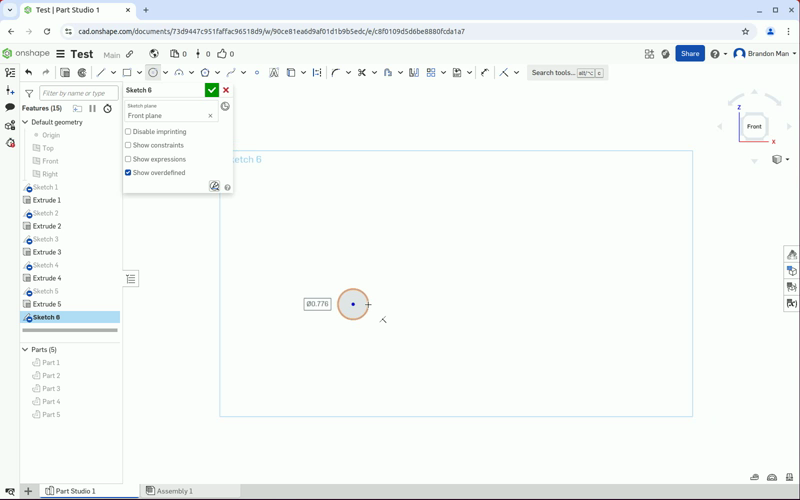
scroll(-6)
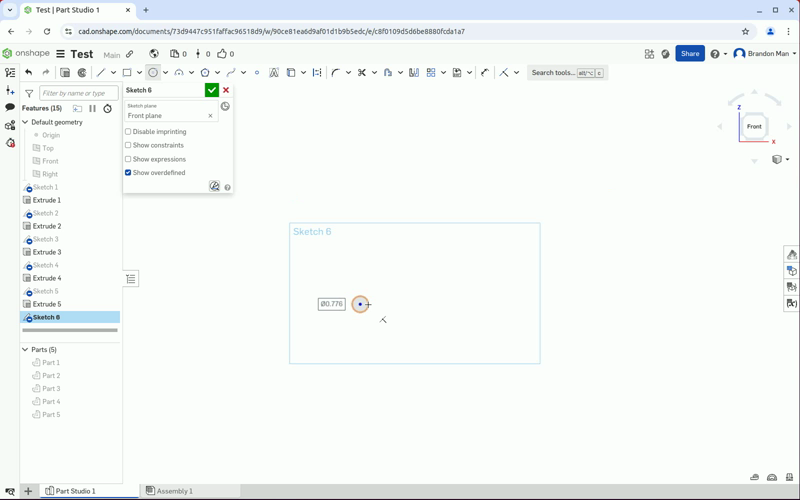
scroll(-6)
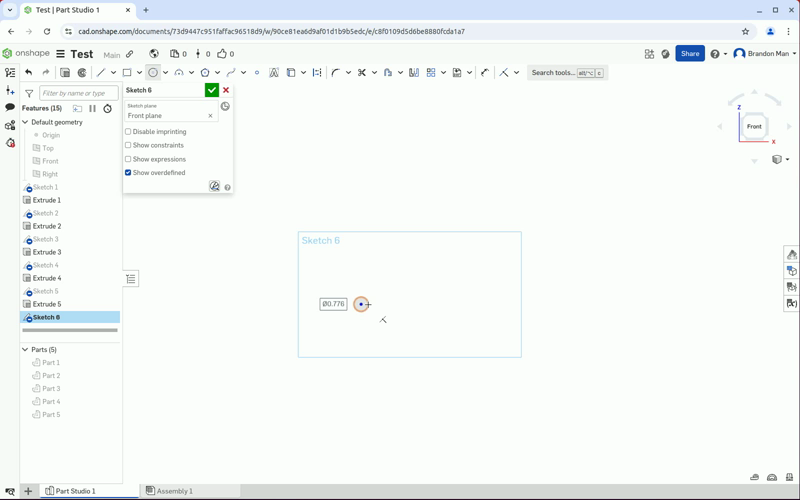
scroll(-6)
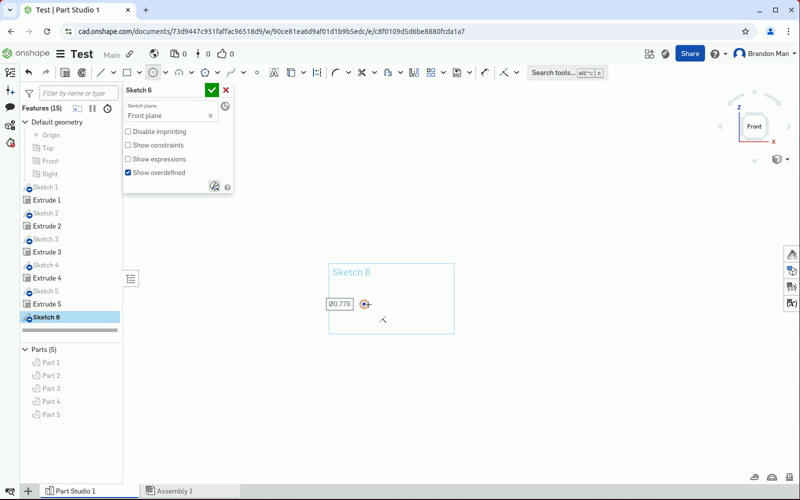
scroll(-6)
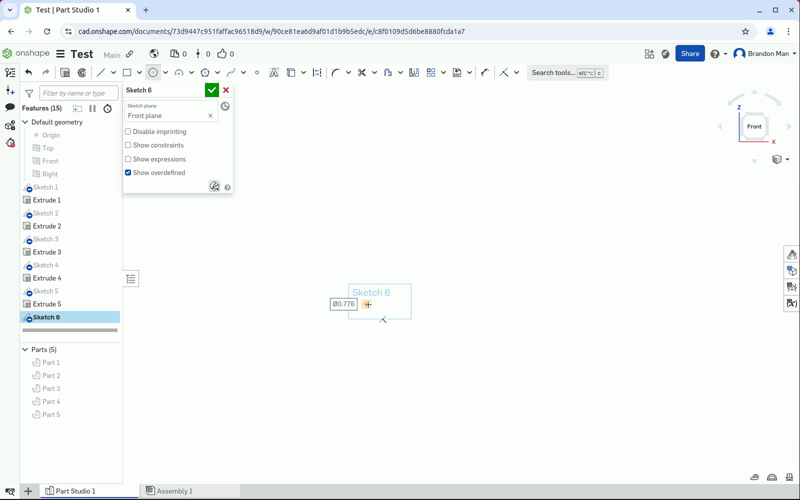
key(esc)
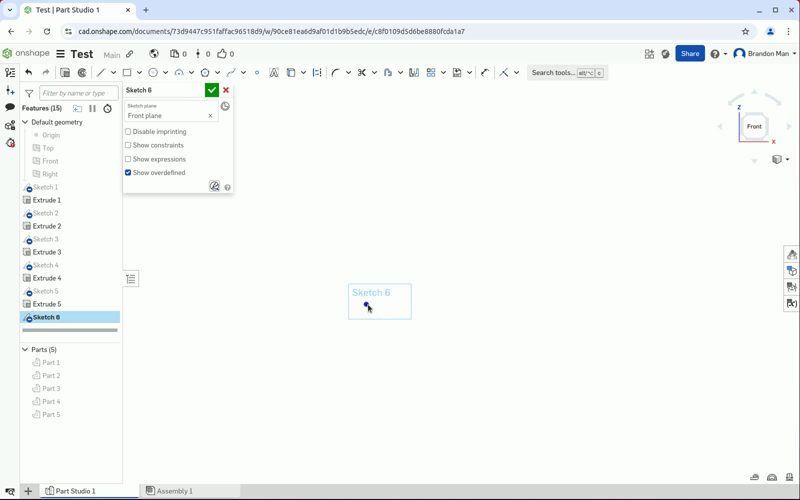
mouse_move(366, 305)
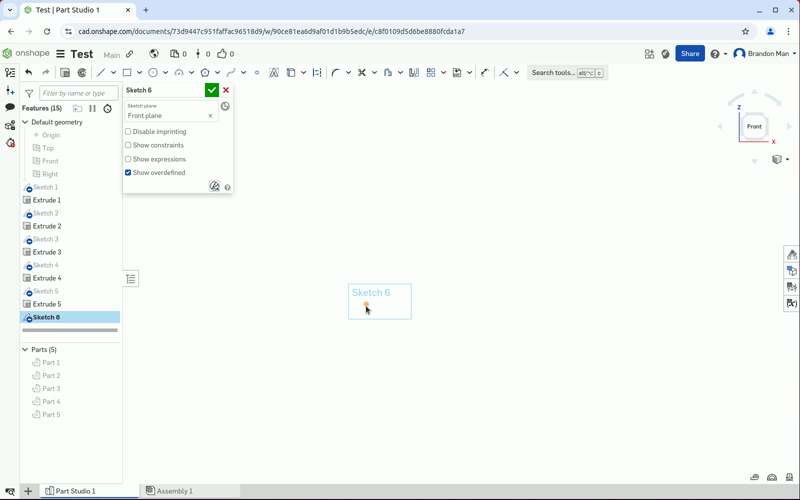
scroll(6)
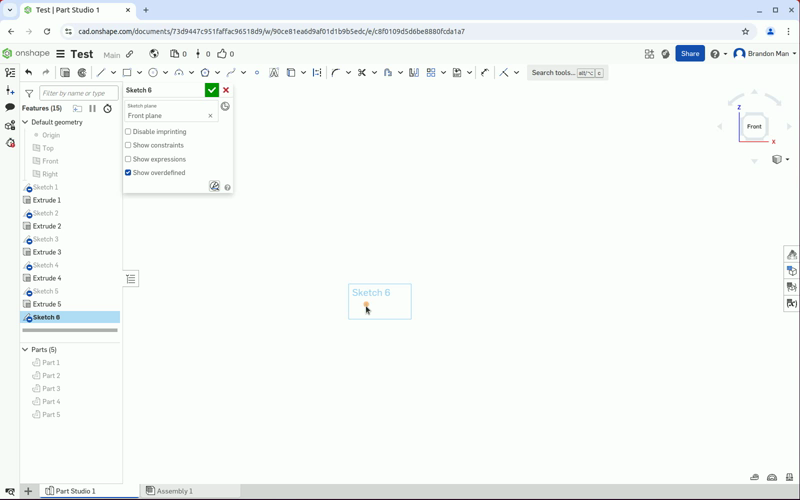
scroll(6)
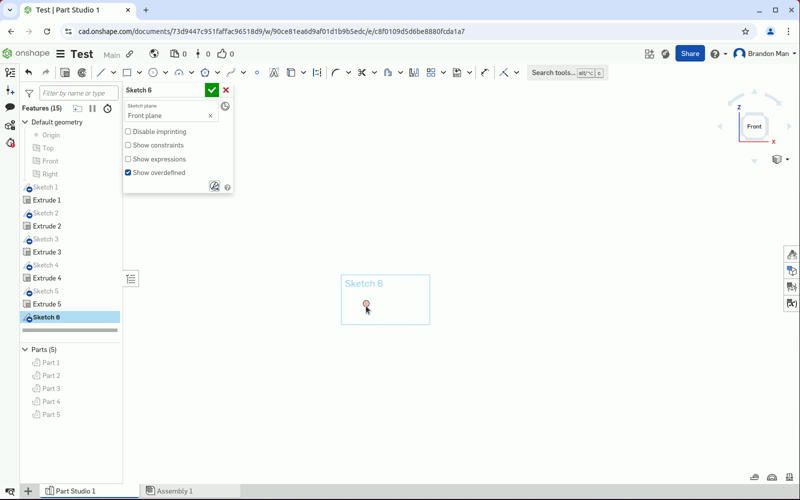
scroll(6)
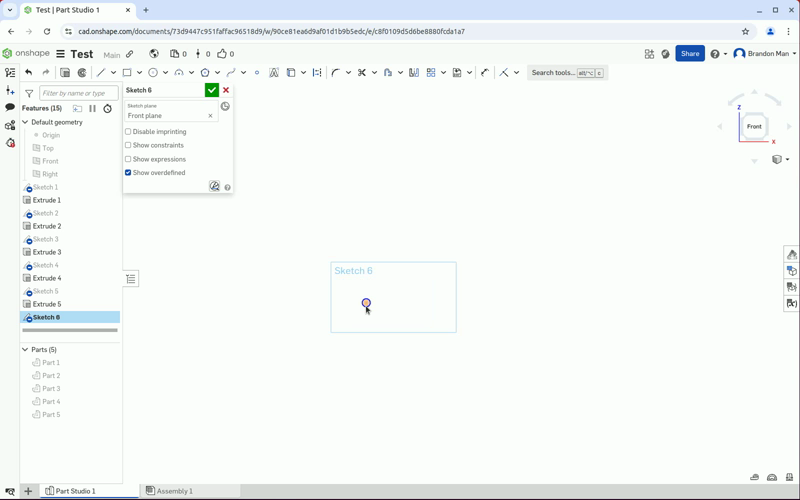
scroll(6)
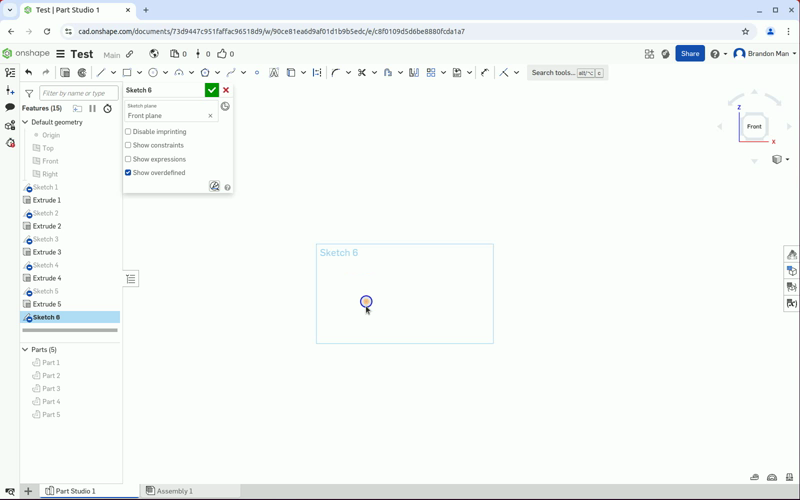
scroll(6)
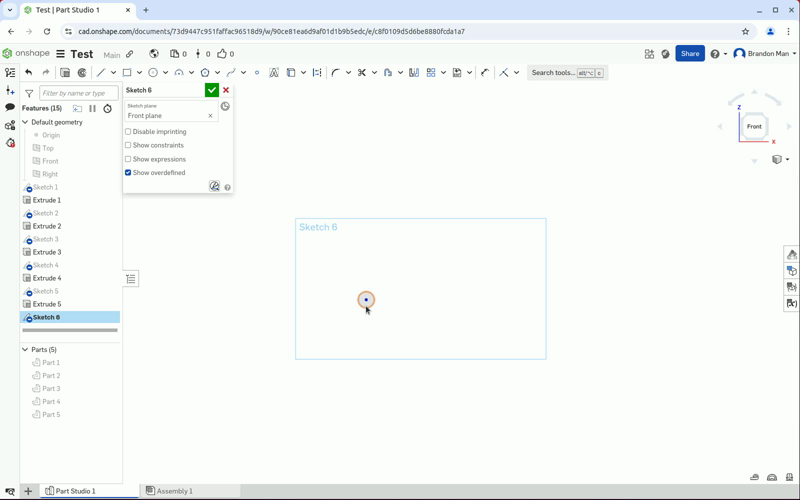
scroll(6)
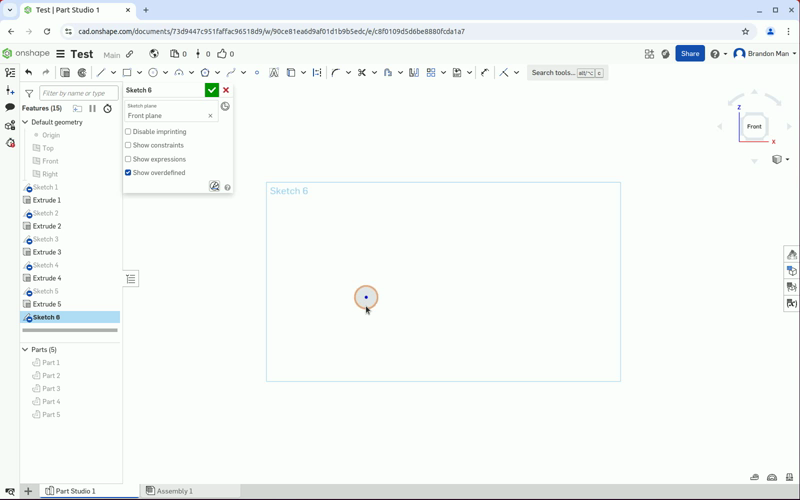
scroll(6)
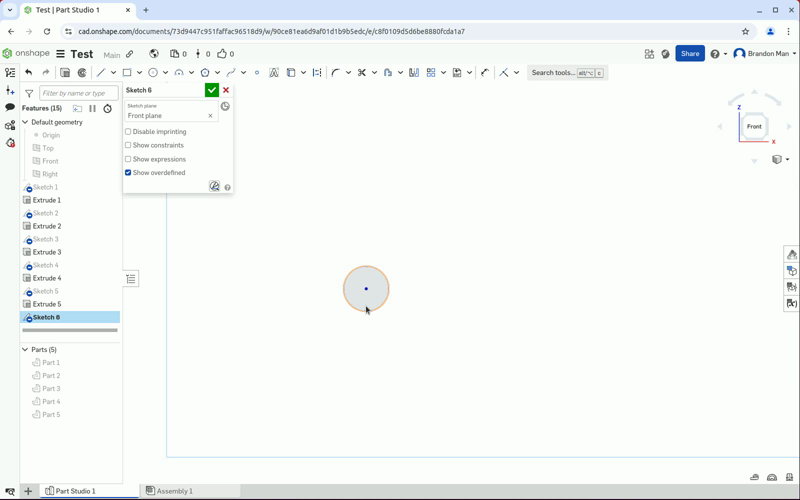
click(366, 305)
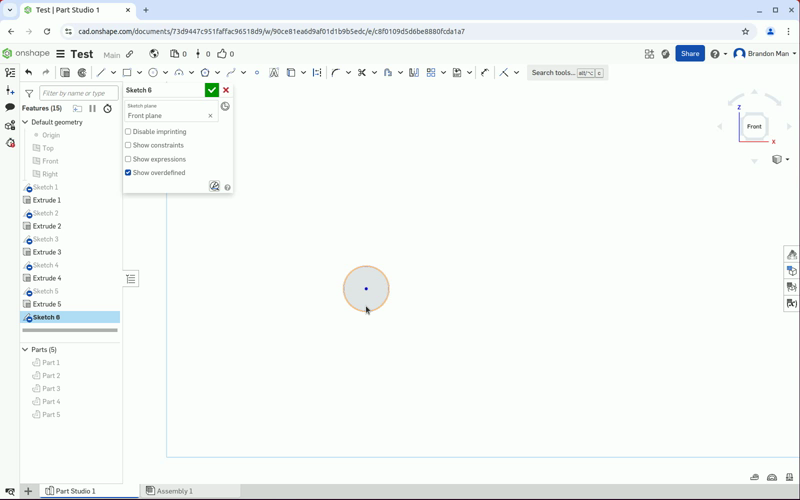
scroll(-6)
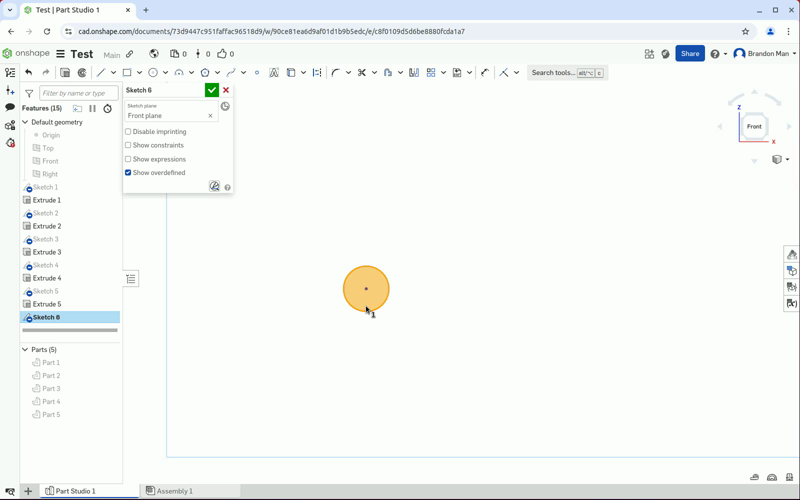
scroll(-6)
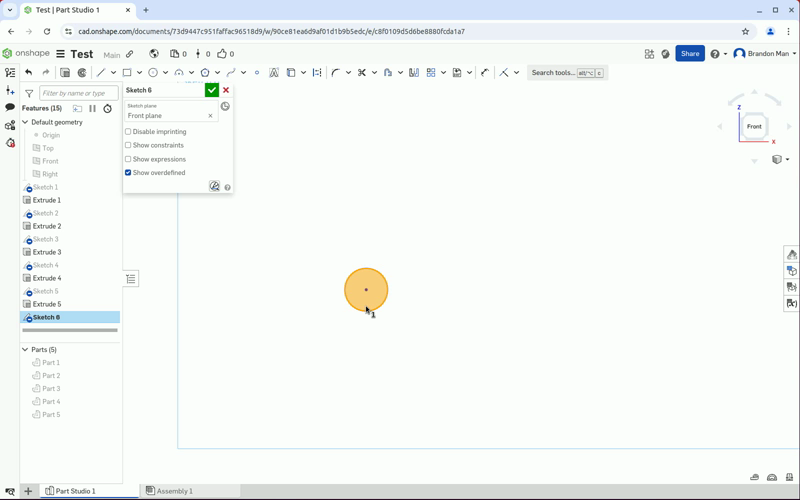
scroll(-6)
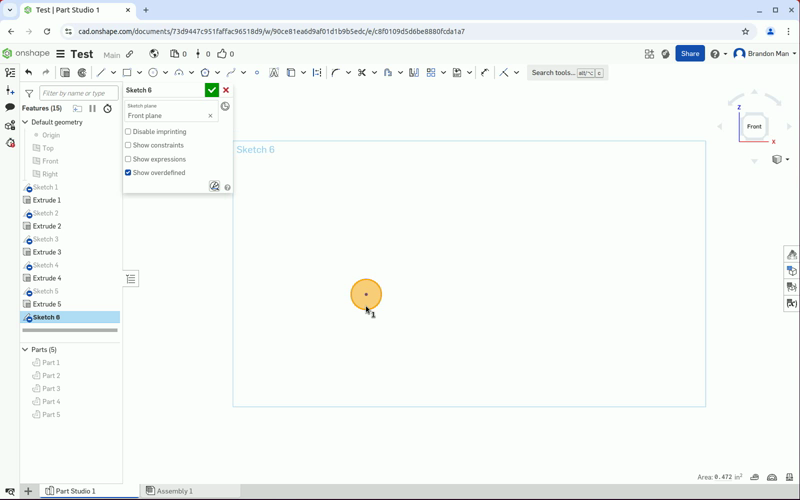
scroll(-6)
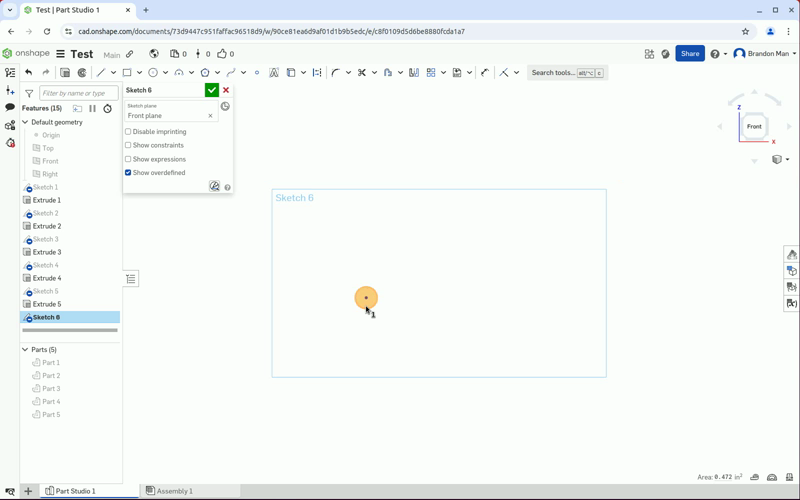
scroll(-6)
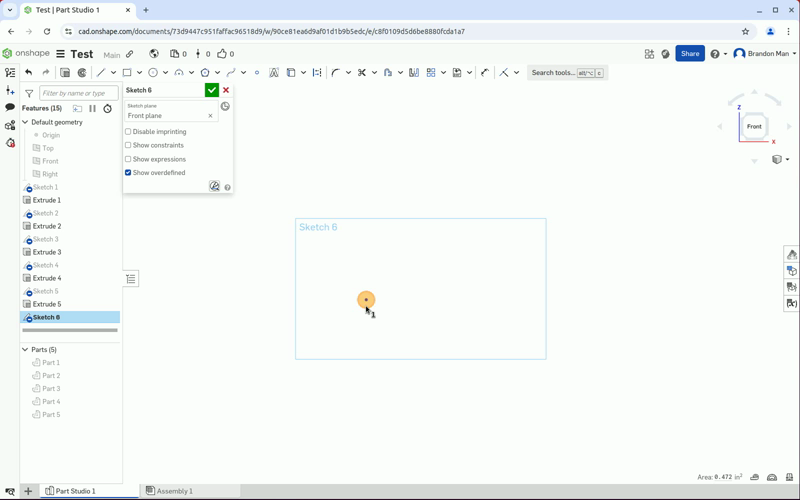
scroll(-6)
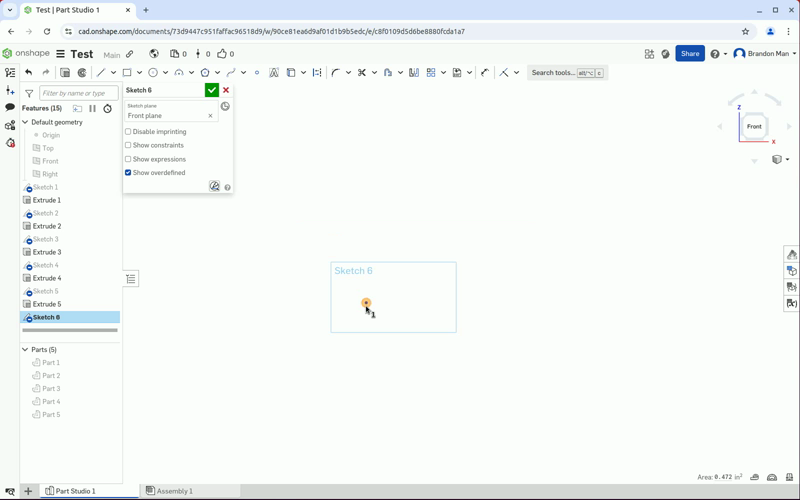
scroll(-6)
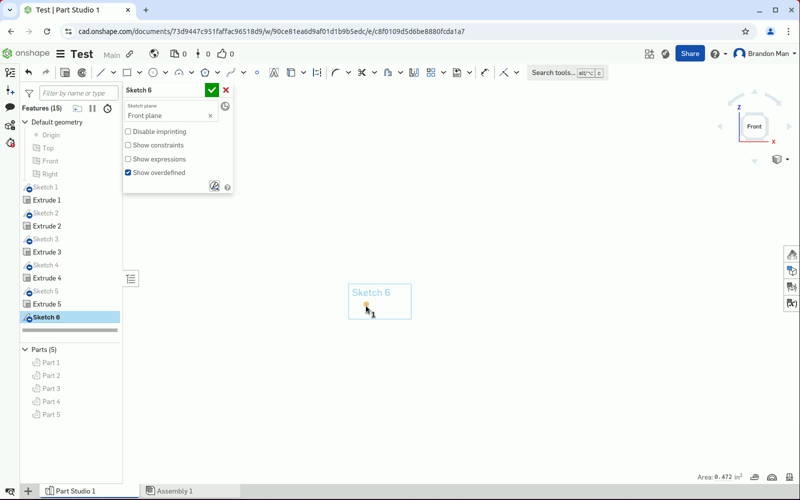
mouse_move(73, 352)
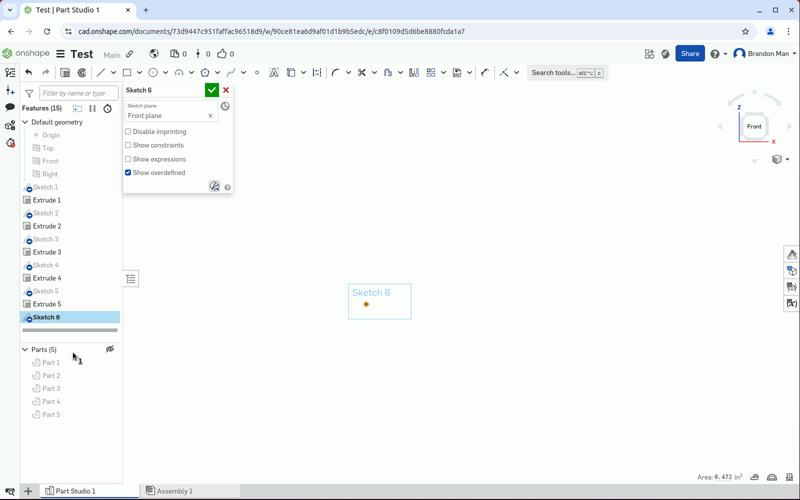
key(shift+y)
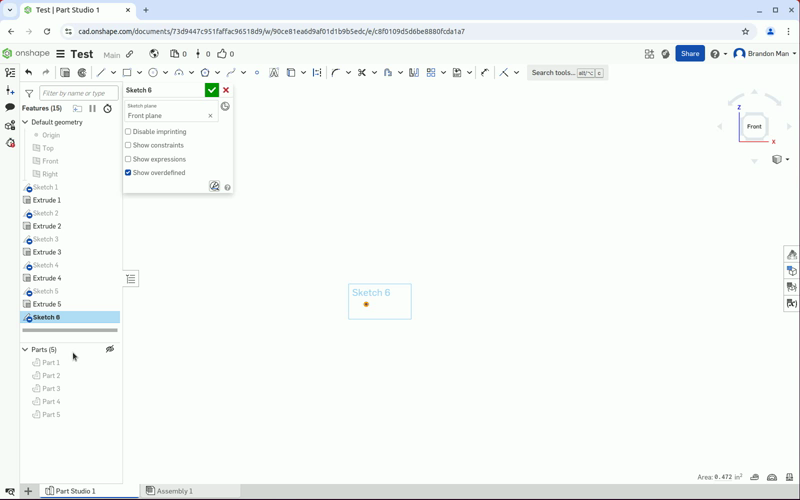
key(shift+e)
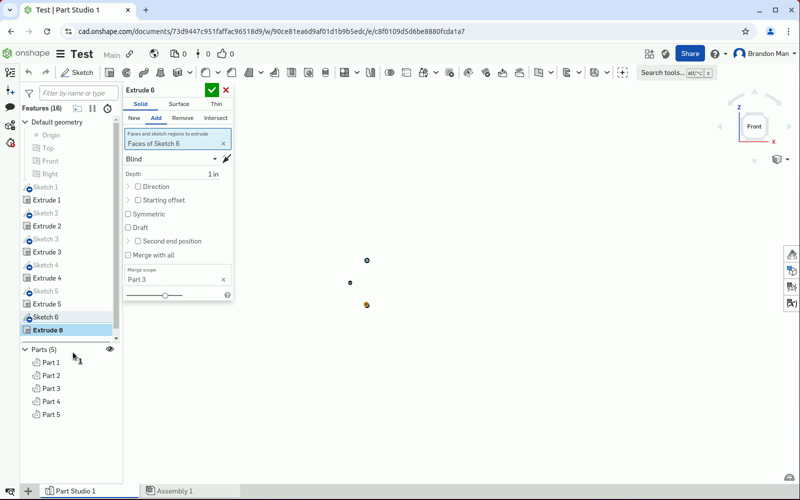
mouse_move(143, 106)
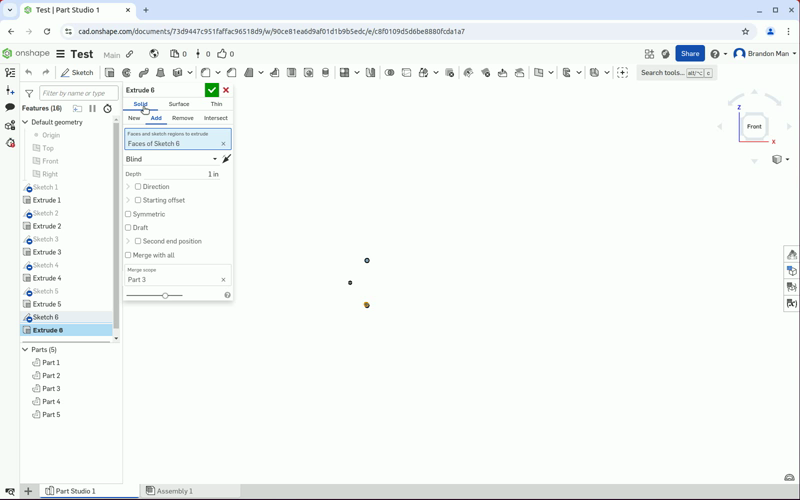
click(143, 106)
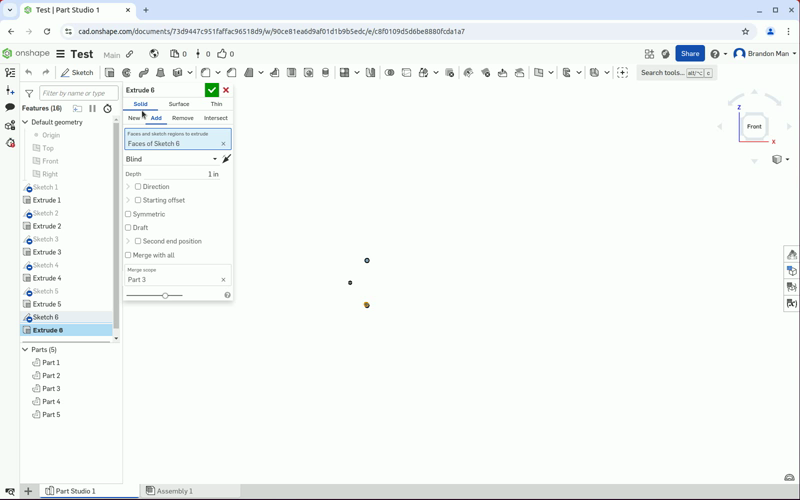
mouse_move(137, 120)
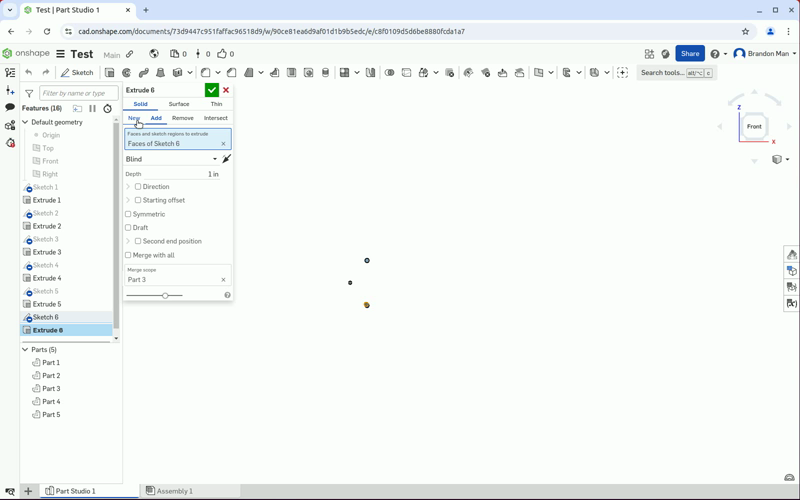
click(137, 120)
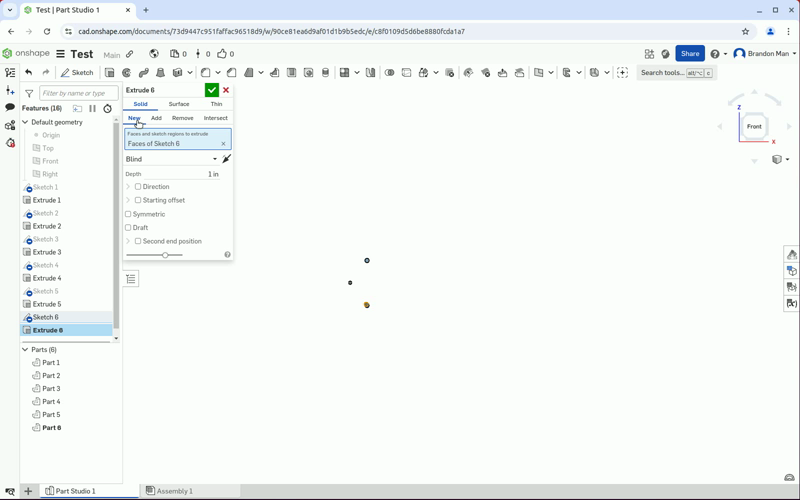
key(tab, 4)
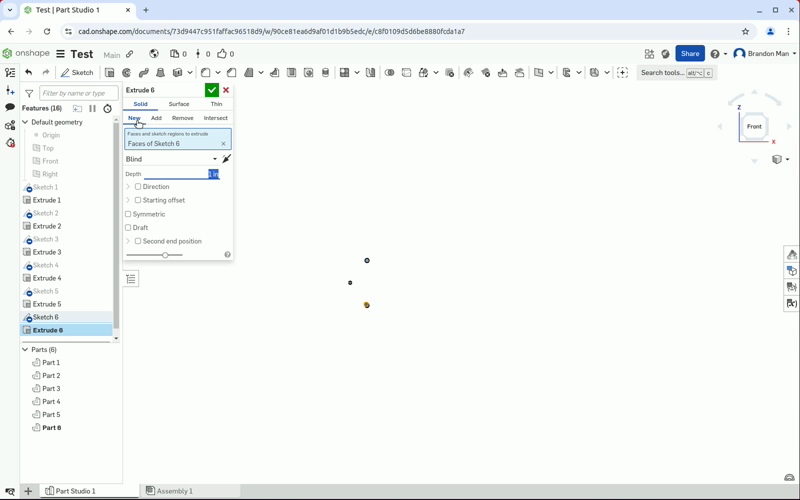
text(2.166)
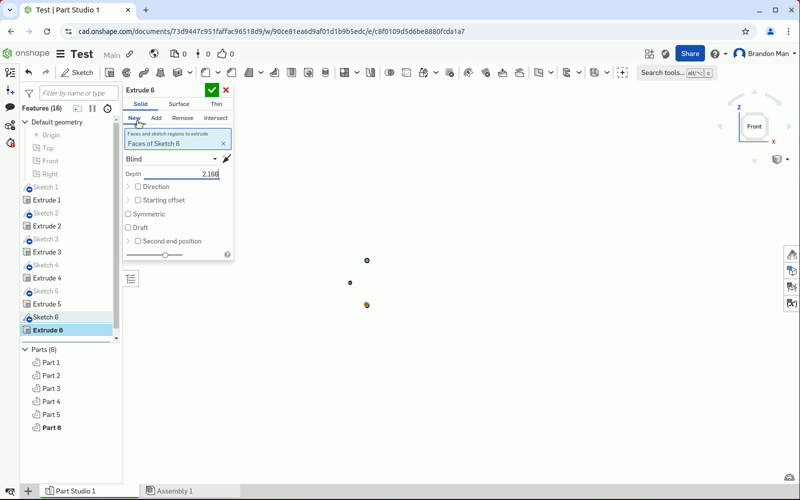
key(enter)
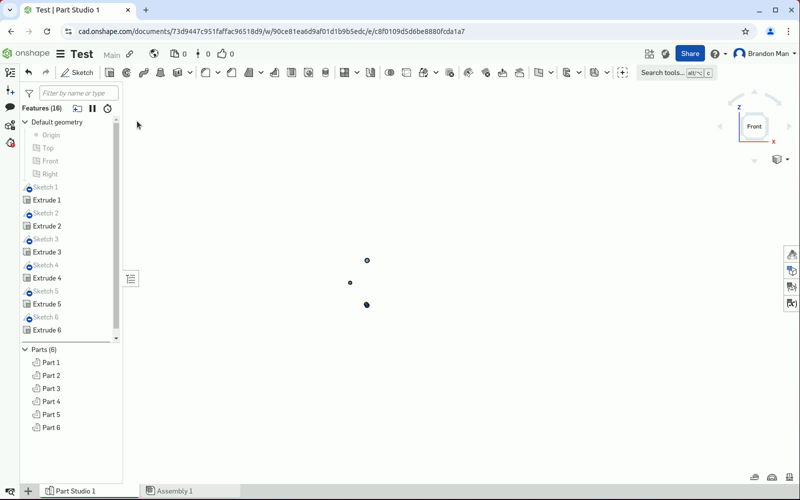
key(shift+h)
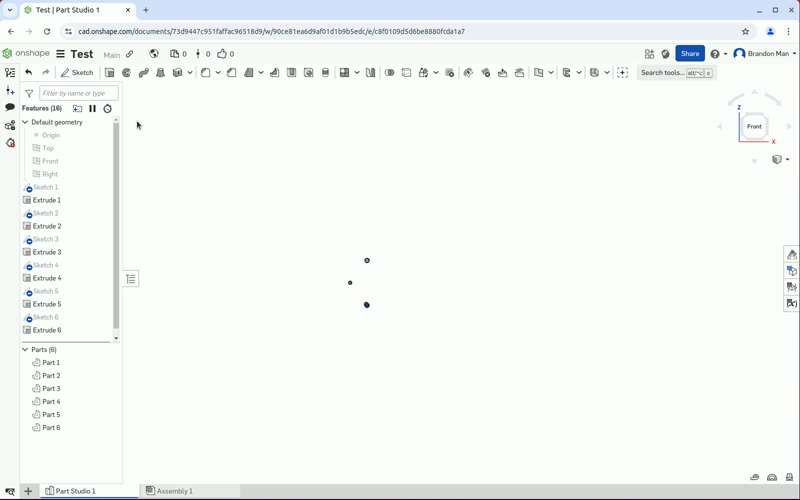
key(shift+h)
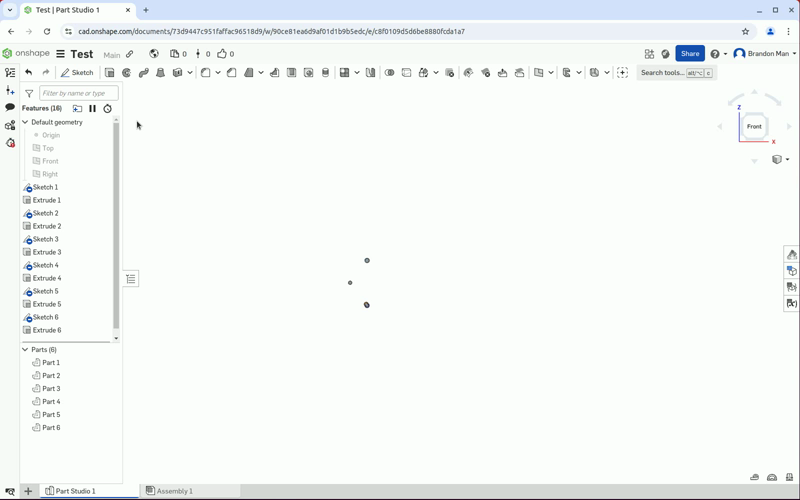
key(shift+7)
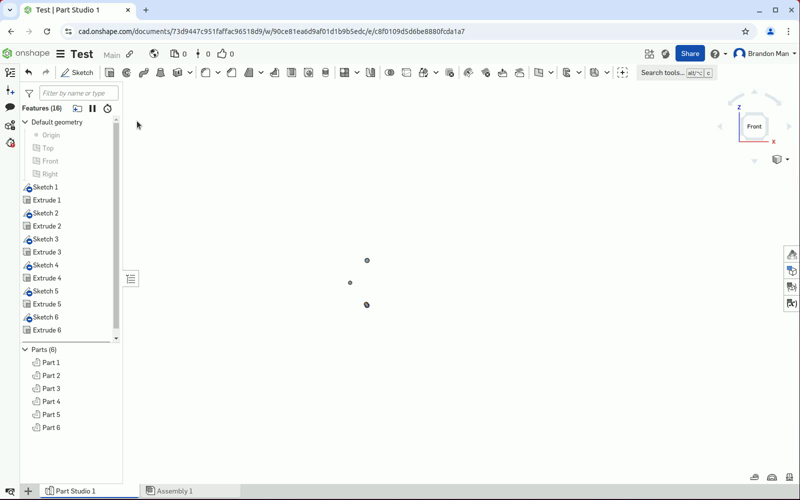
key(left, 2)
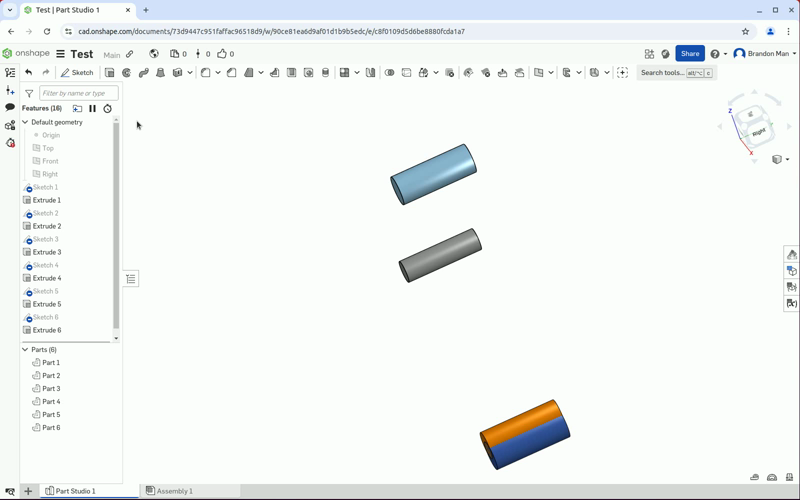
key(down, 2)
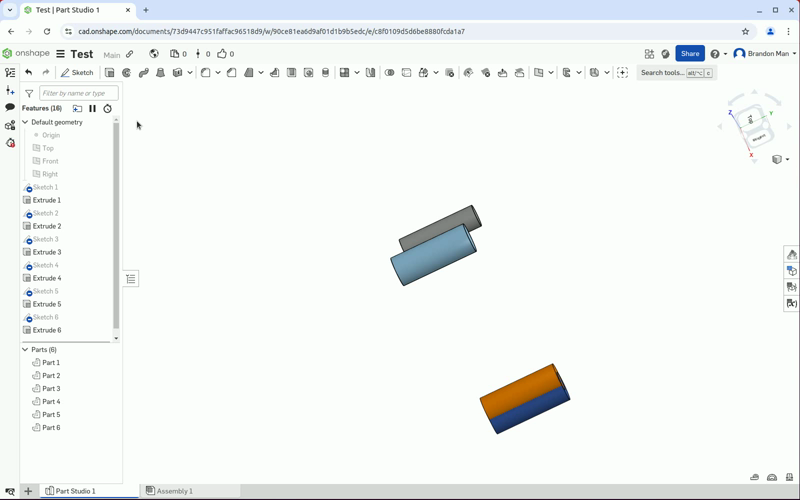
key(up, 2)
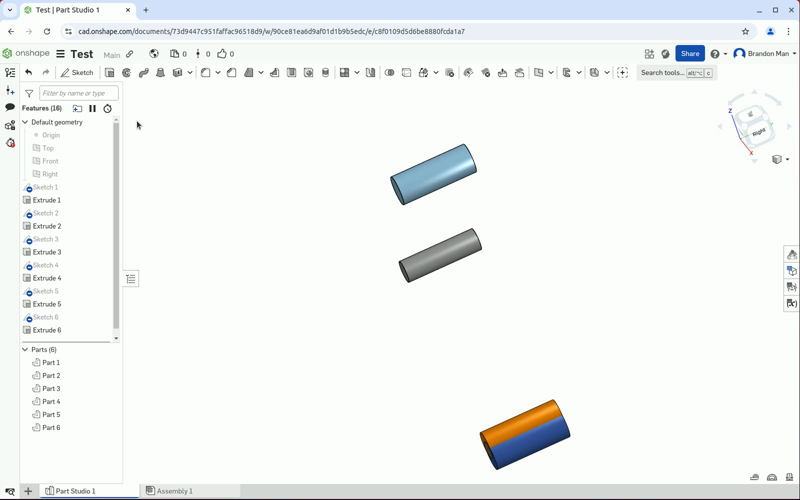
key(right, 2)
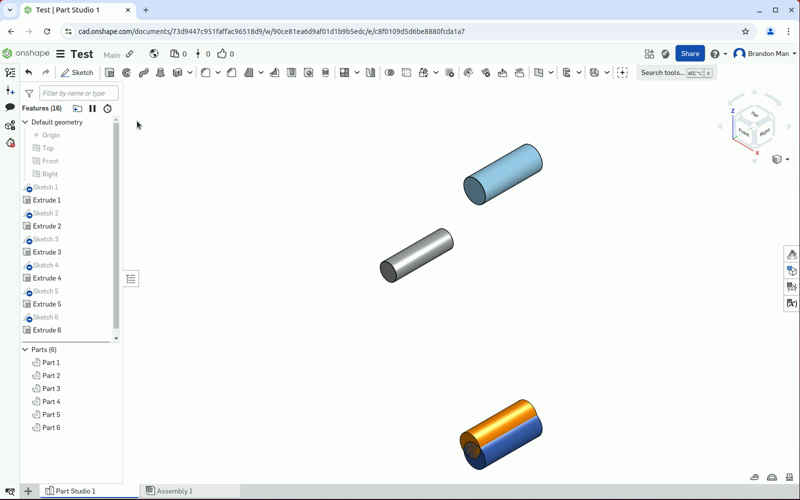
mouse_move(69, 189)
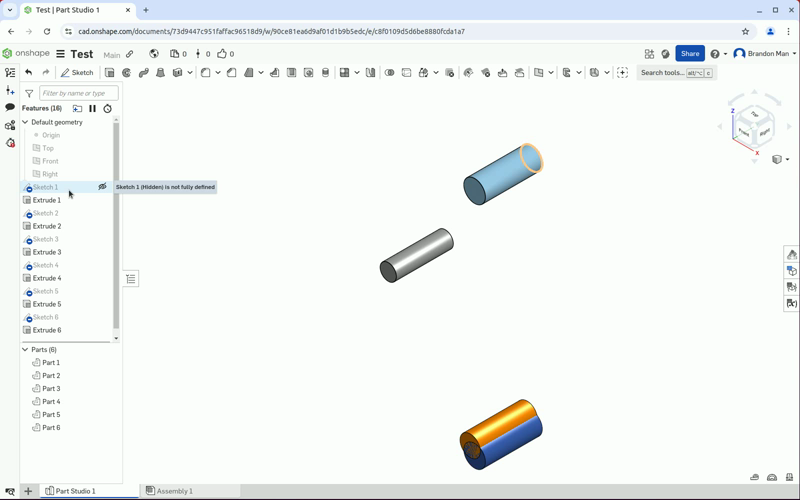
click(69, 189)